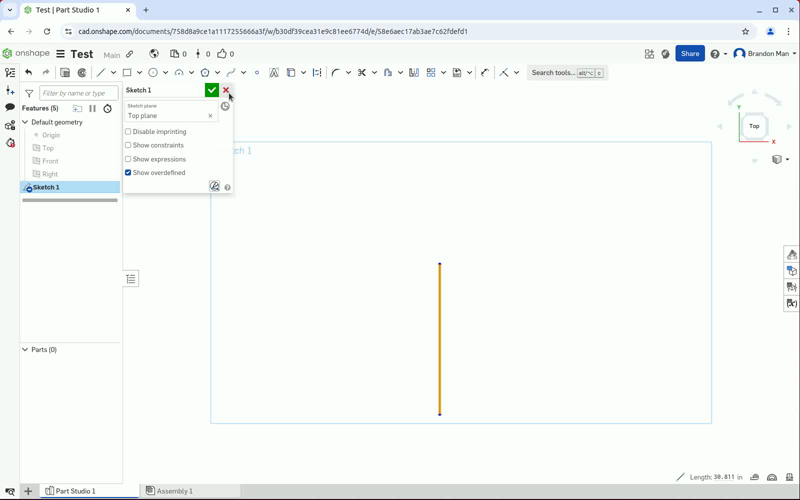
key(shift+h)
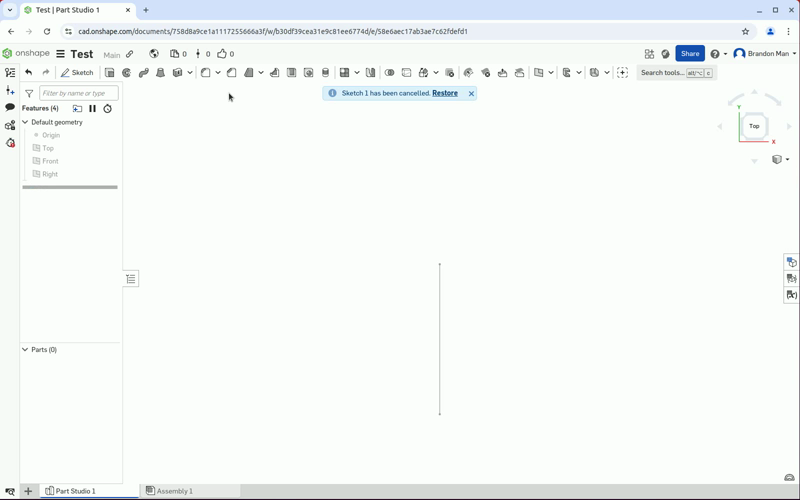
mouse_move(73, 352)
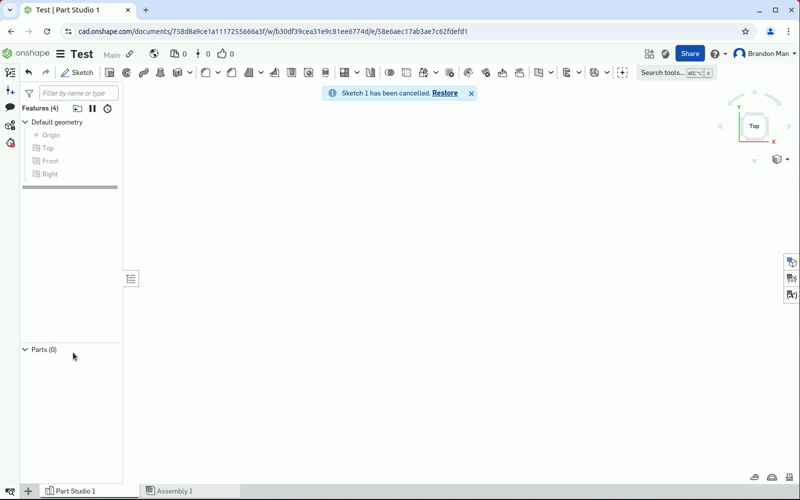
key(y)
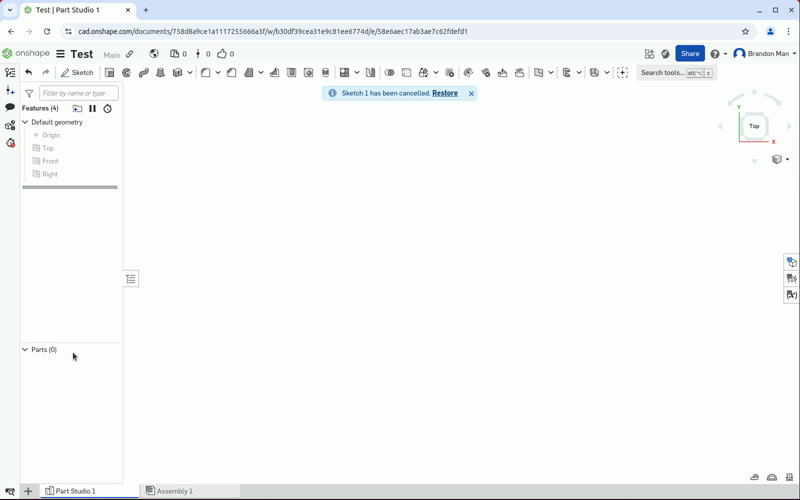
key(shift+p)
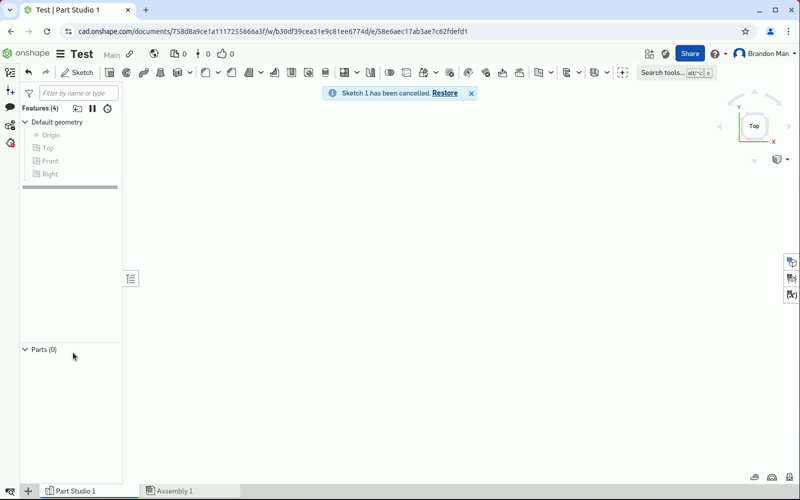
key(space)
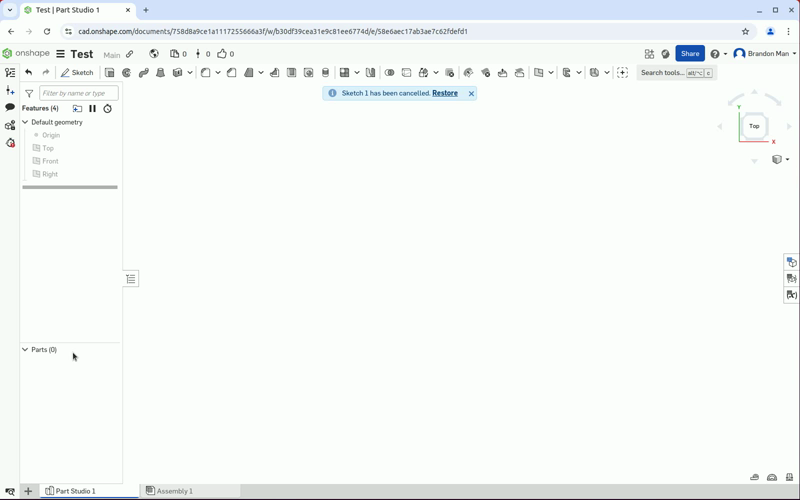
key_down(shift)
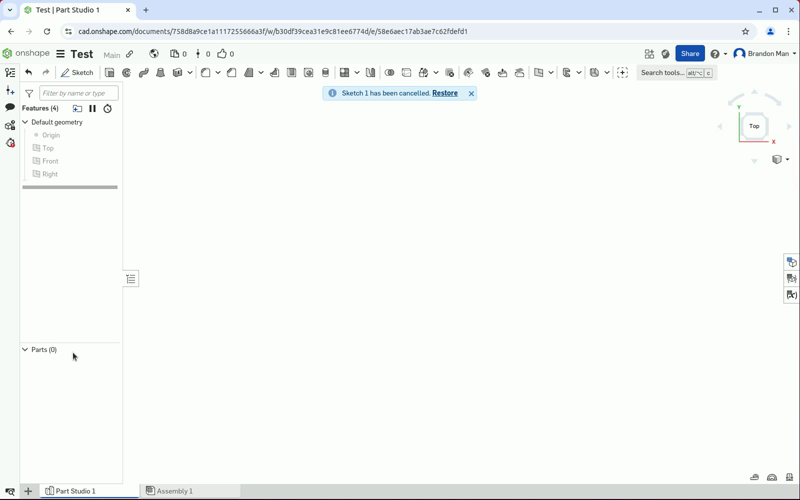
key(up)
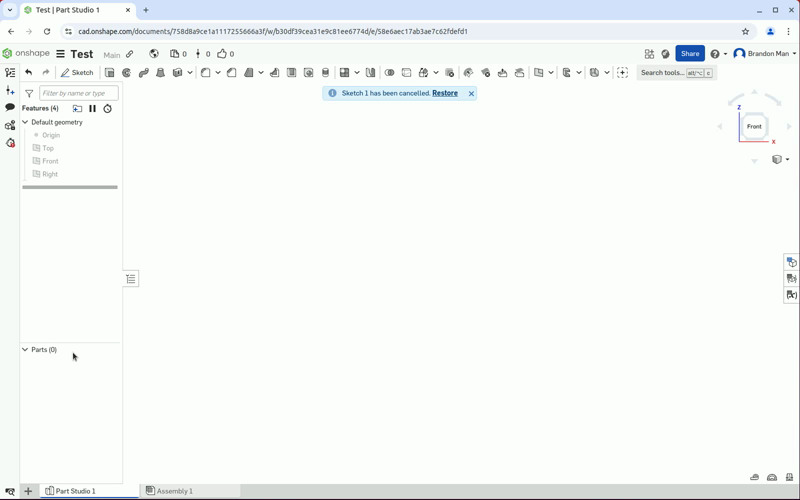
key_up(shift)
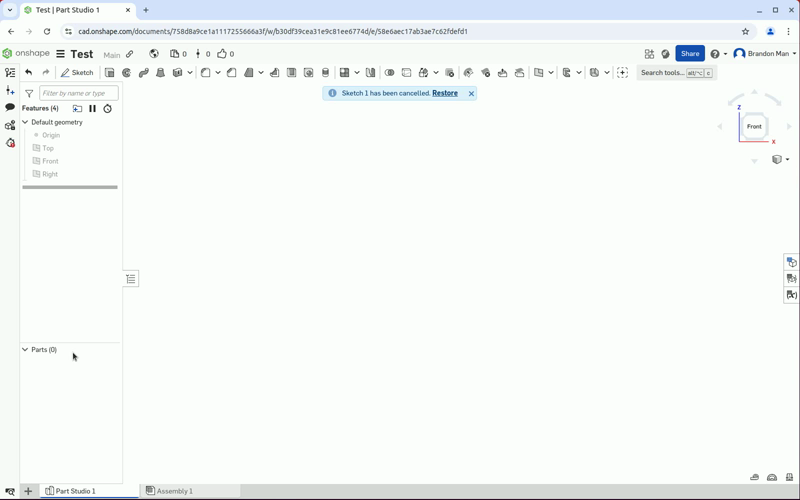
mouse_move(73, 352)
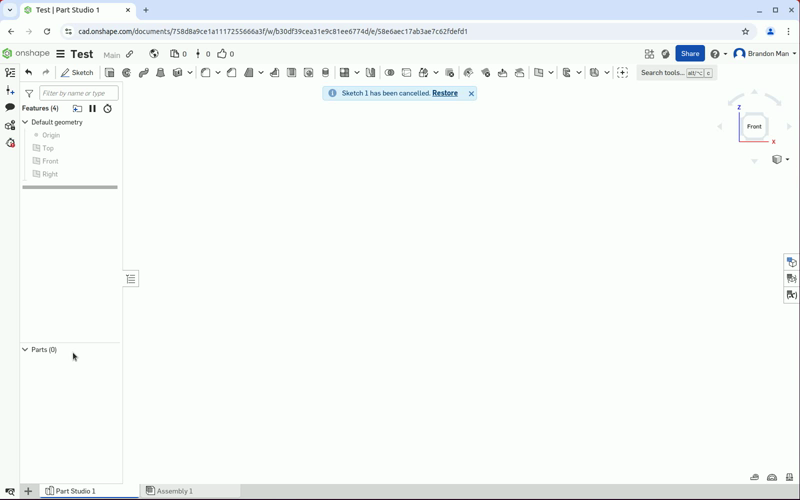
key(shift+y)
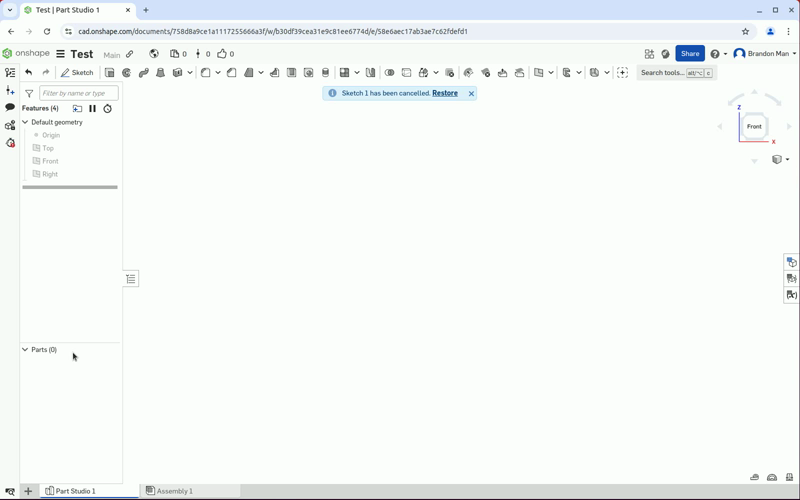
key(shift+s)
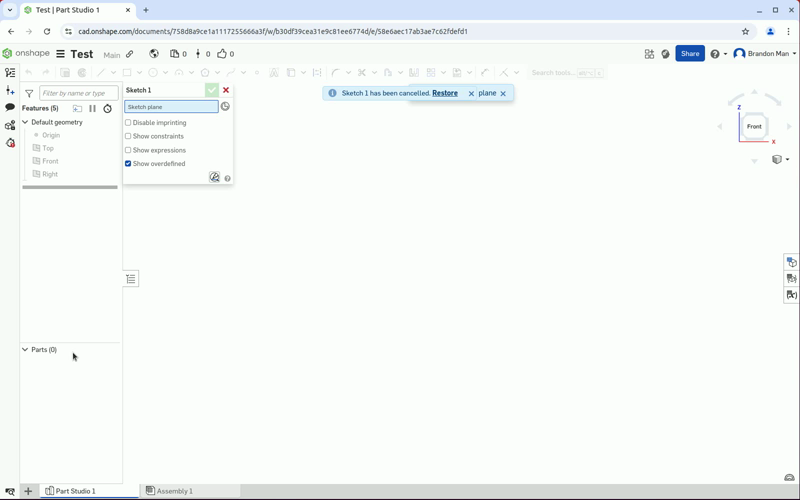
mouse_move(73, 163)
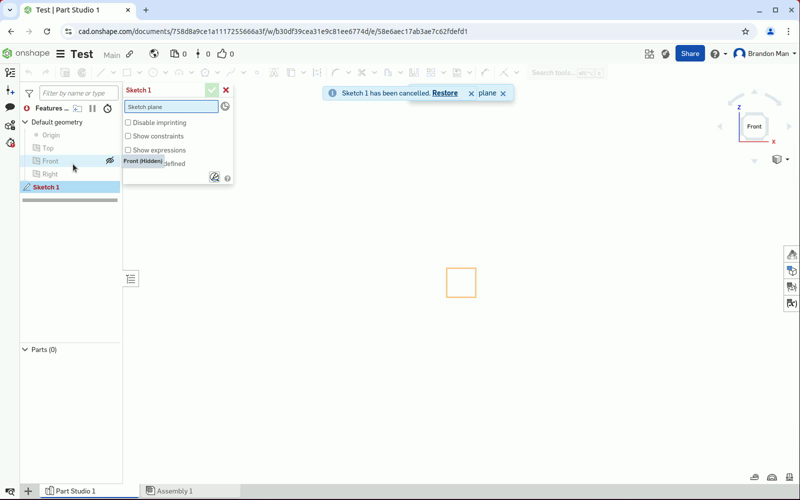
click(73, 163)
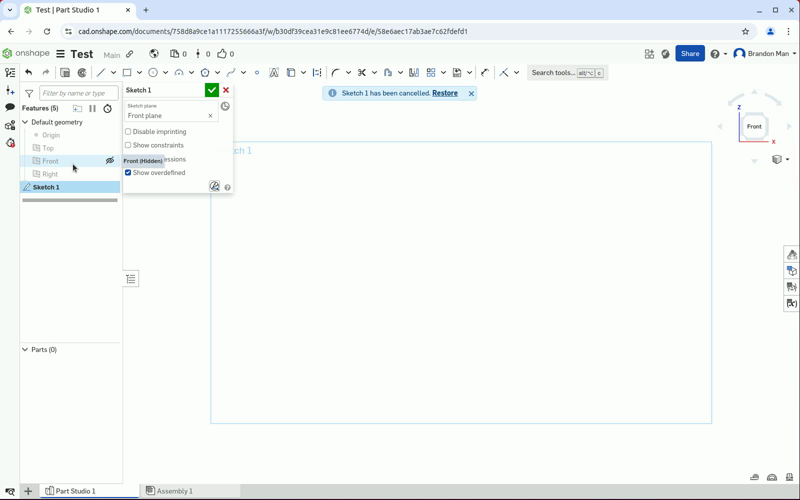
mouse_move(73, 352)
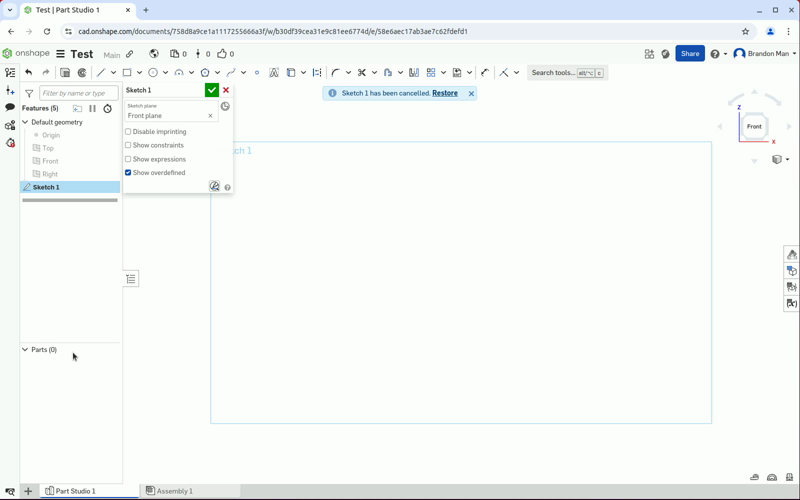
key(y)
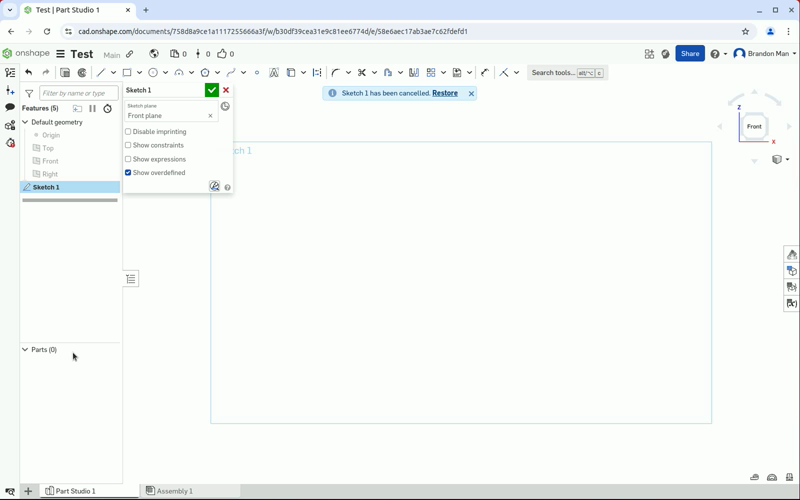
key(l)
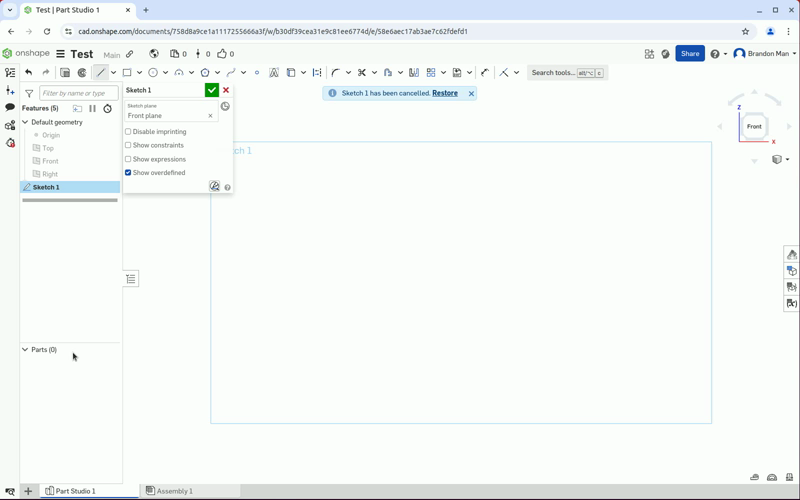
key_down(shift)
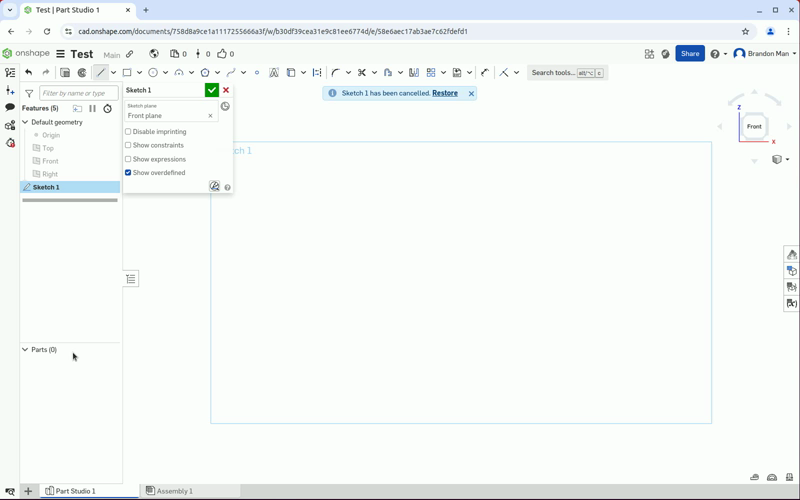
mouse_move(438, 380)
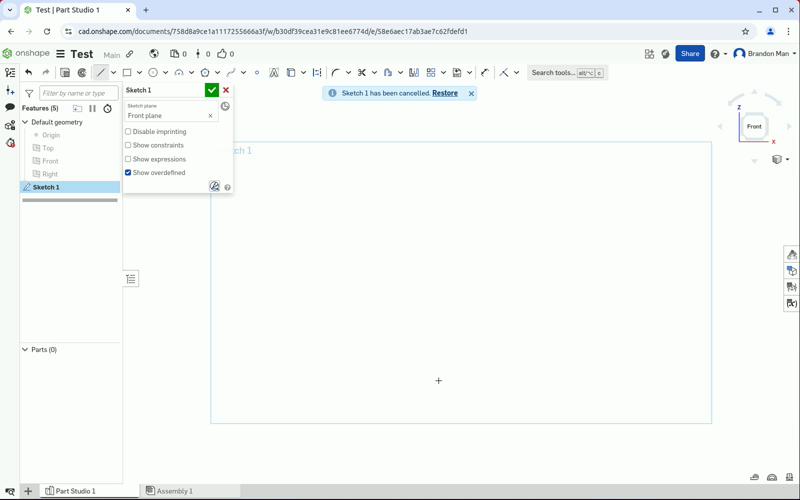
click(438, 380)
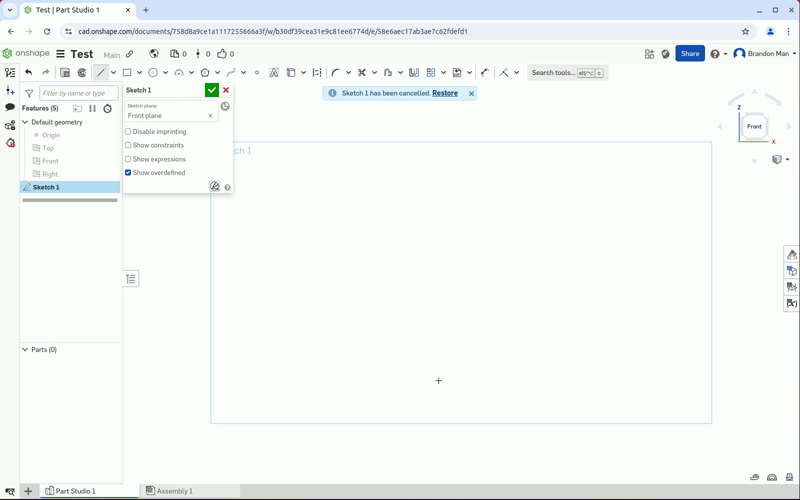
key_up(shift)
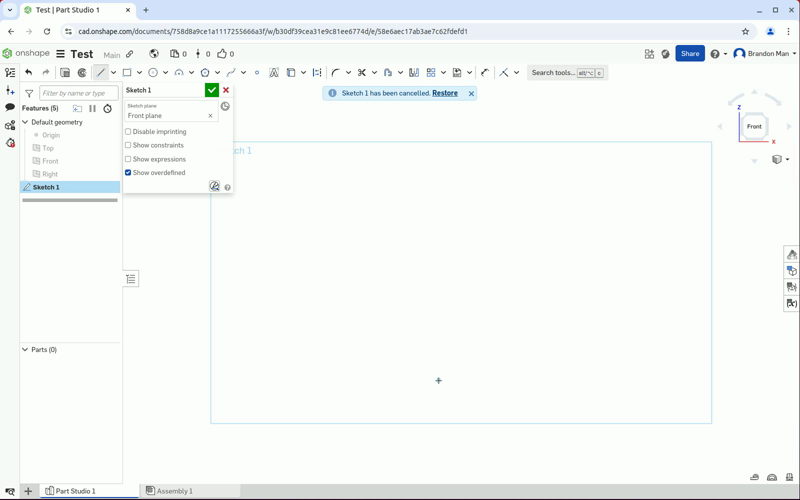
key_down(shift)
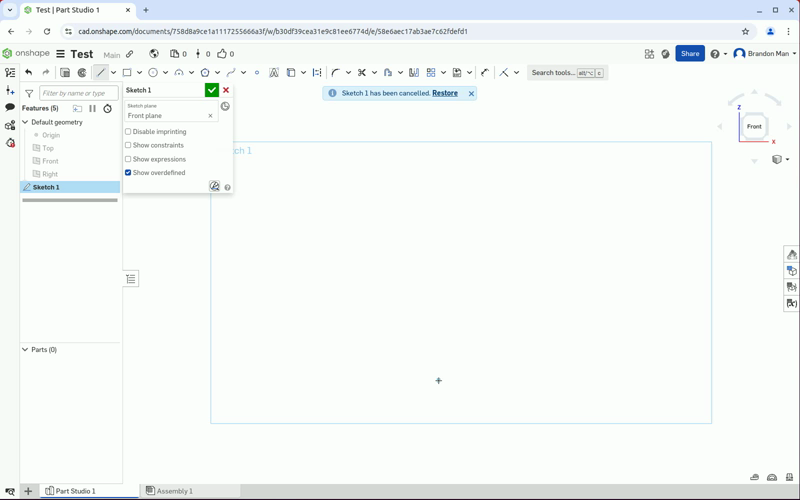
mouse_move(481, 321)
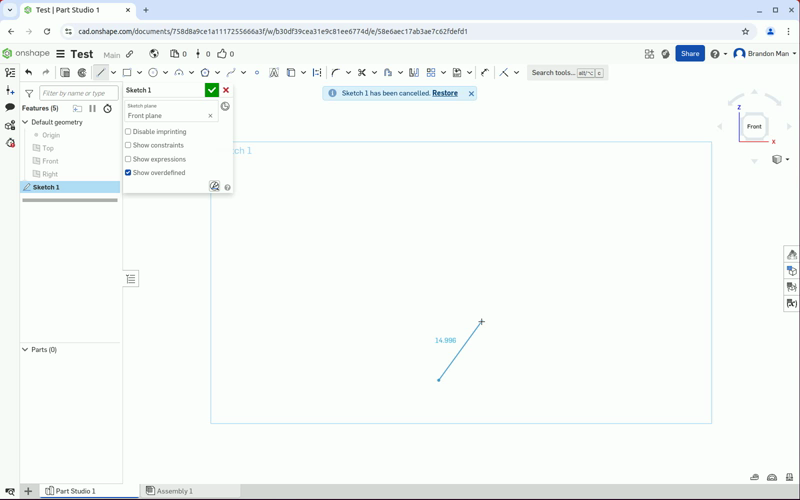
click(481, 321)
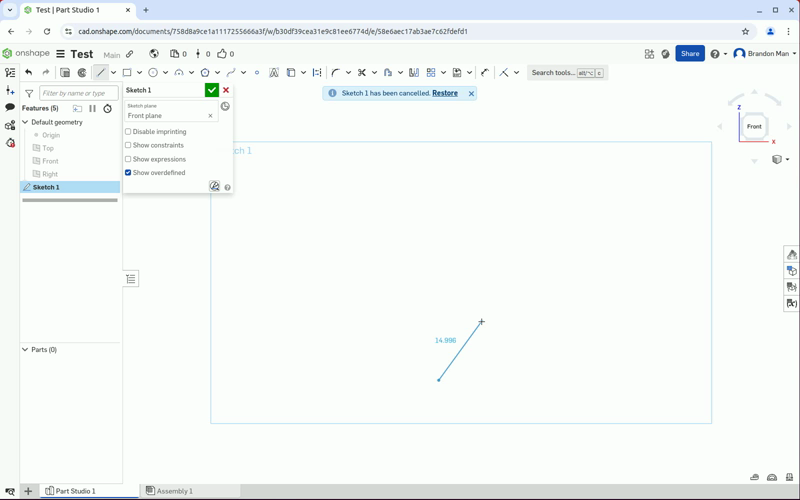
key_up(shift)
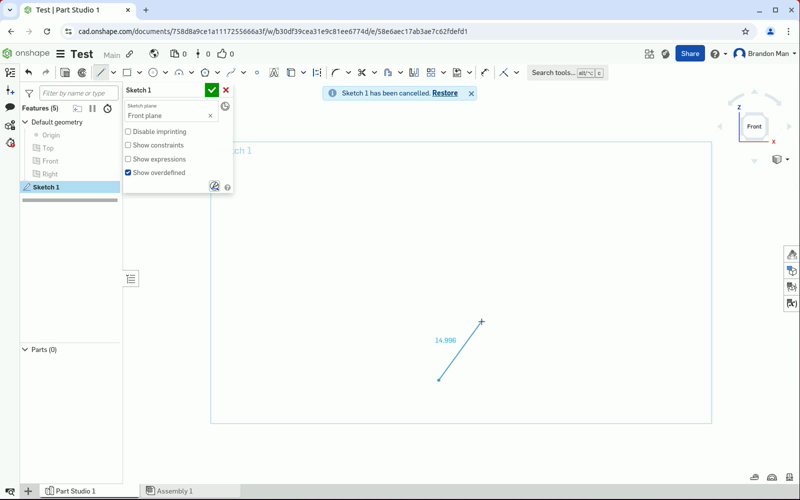
key_down(shift)
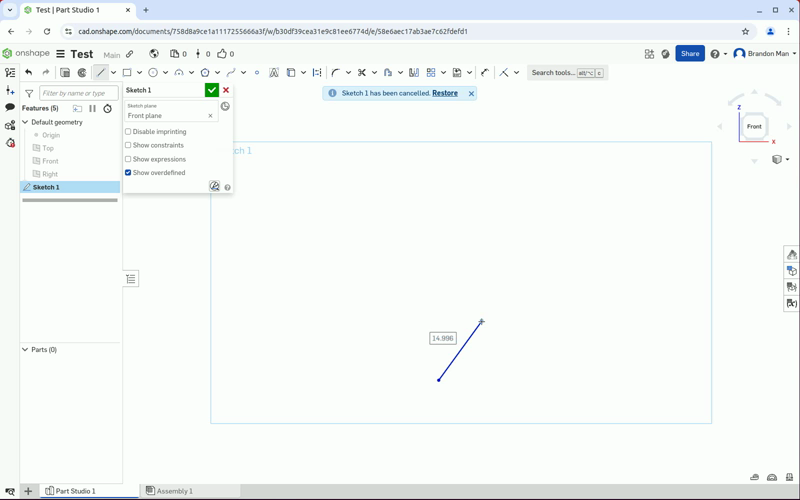
mouse_move(481, 224)
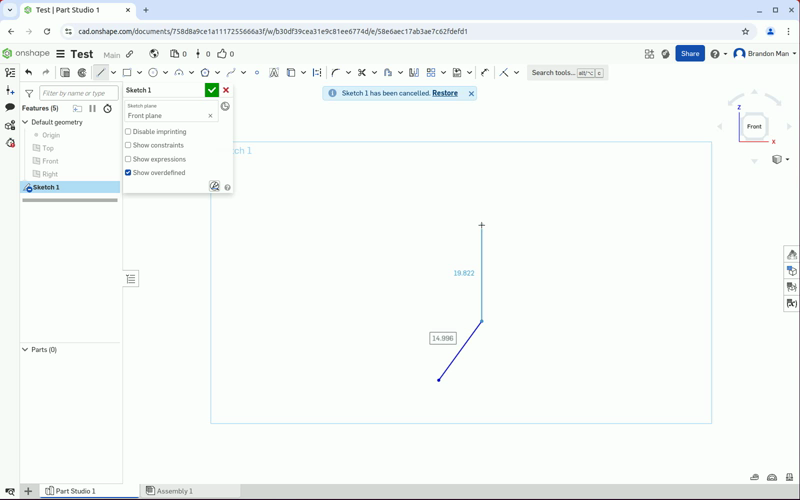
click(481, 224)
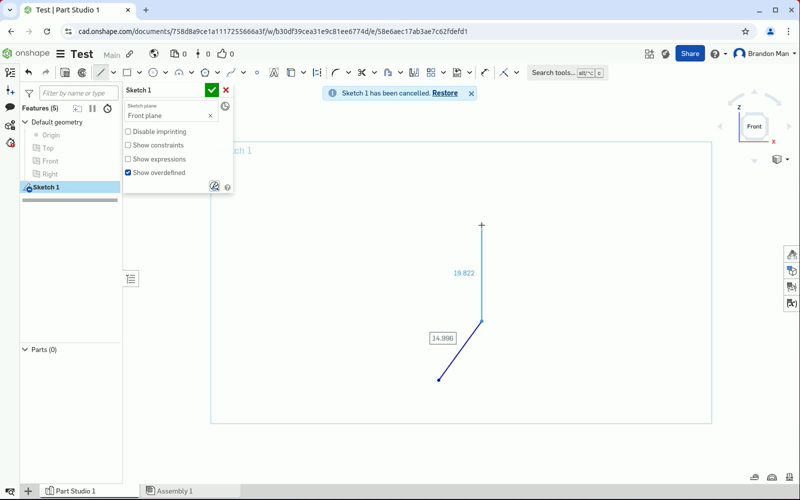
key_up(shift)
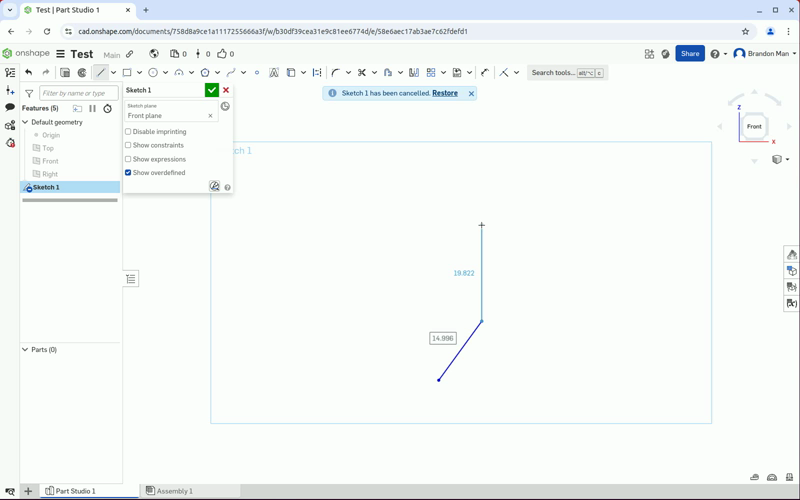
key_down(shift)
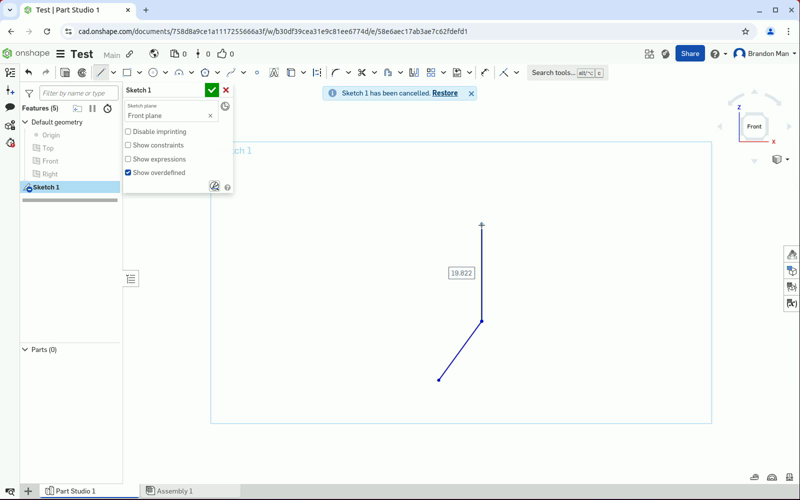
mouse_move(511, 224)
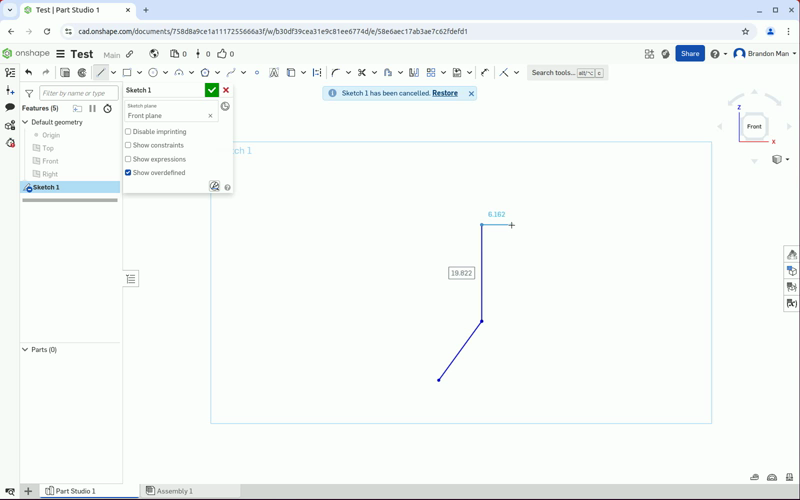
mouse_move(438, 193)
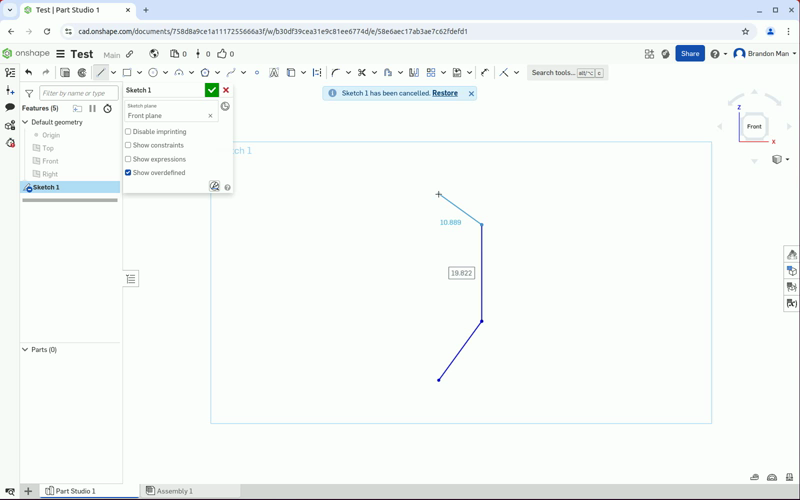
click(438, 193)
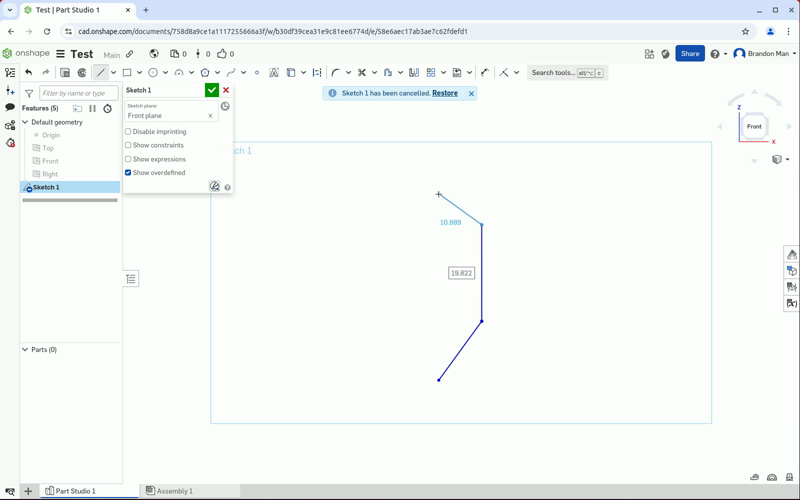
key_up(shift)
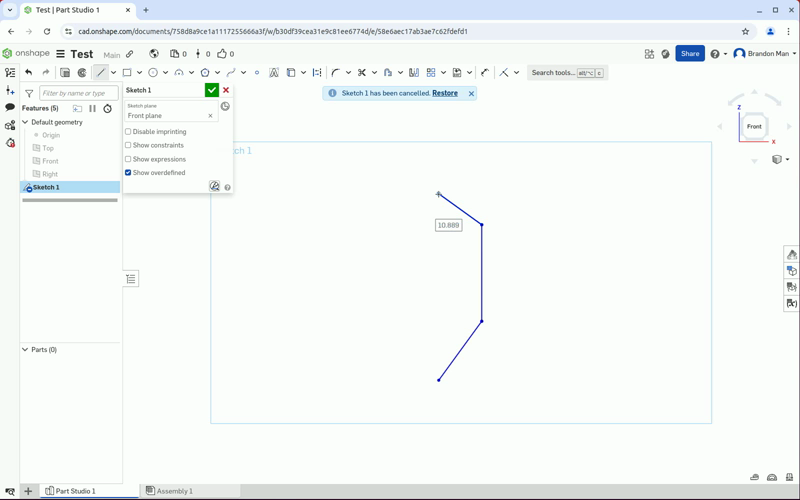
key(esc)
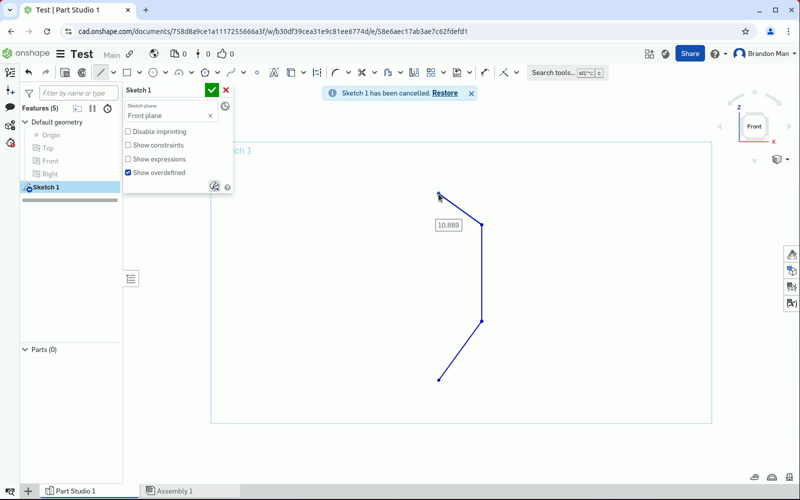
key(a)
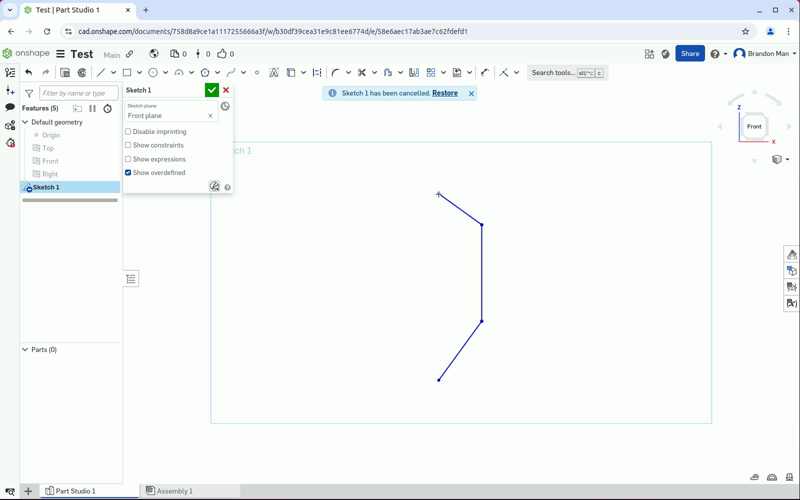
mouse_move(438, 193)
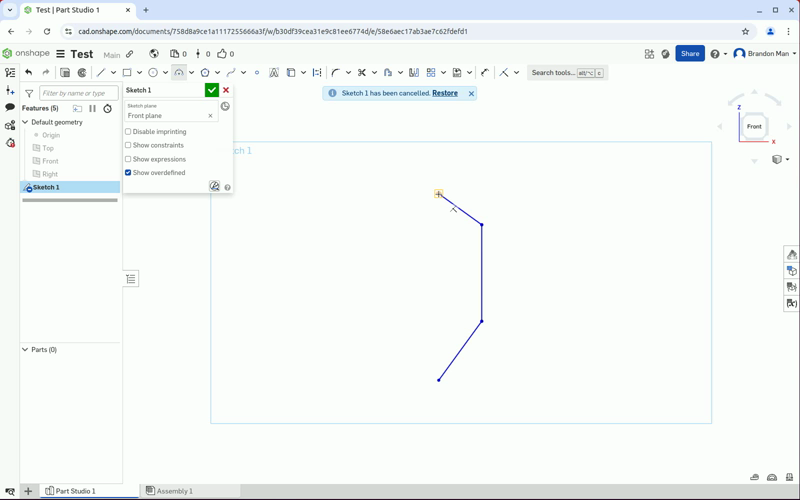
click(438, 193)
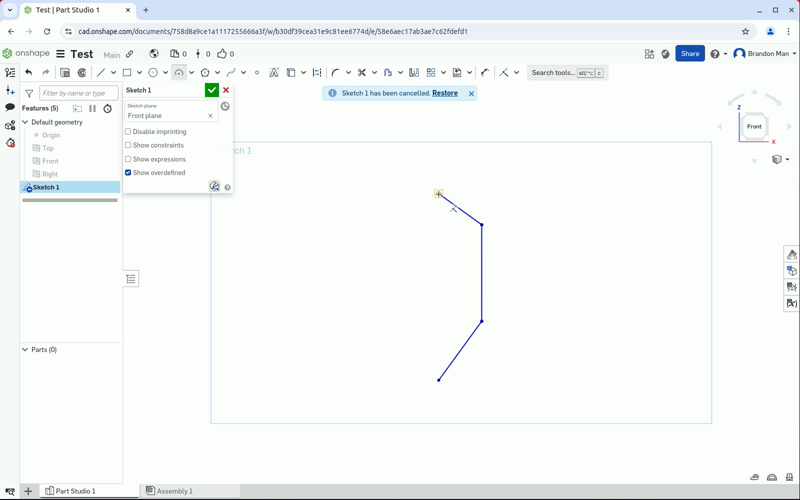
mouse_move(438, 380)
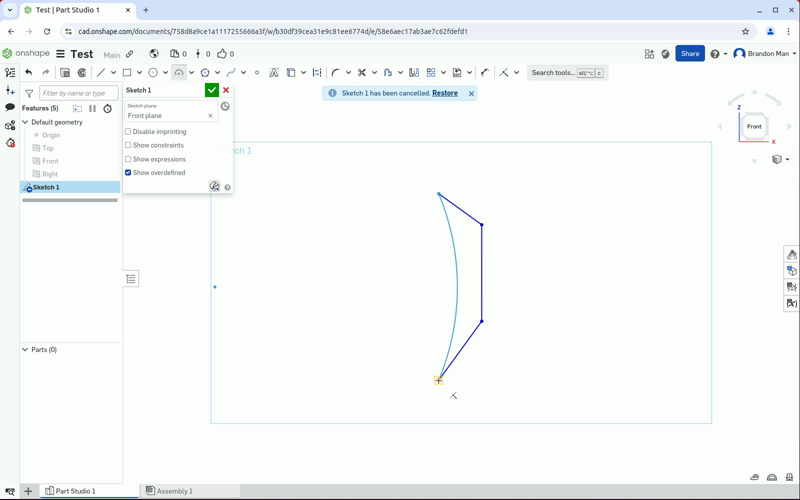
click(438, 380)
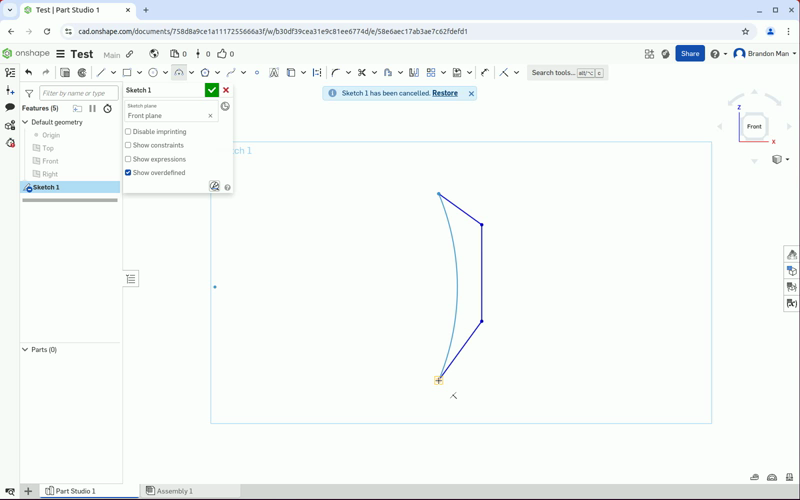
key_down(shift)
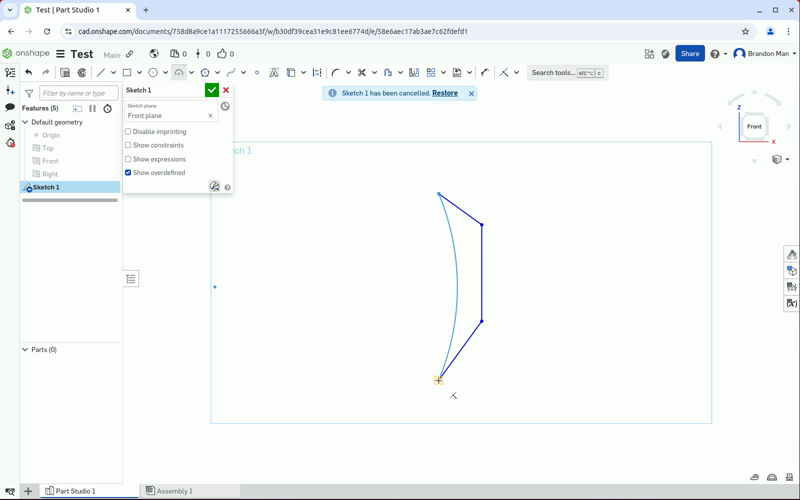
mouse_move(456, 286)
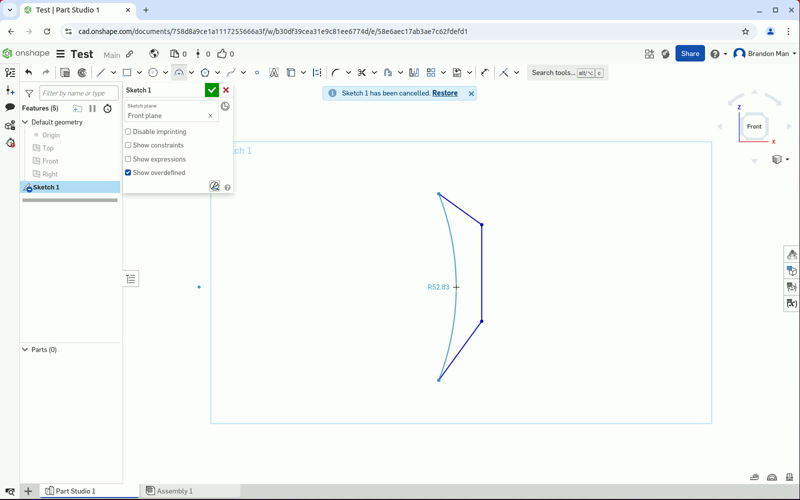
click(456, 286)
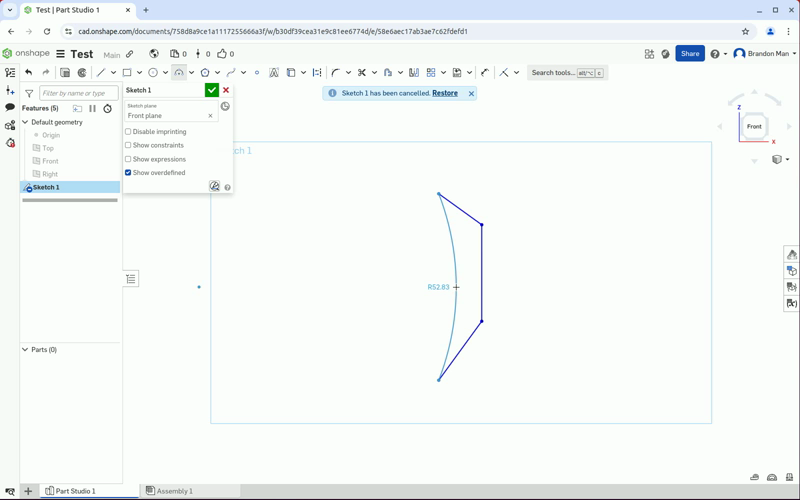
key_up(shift)
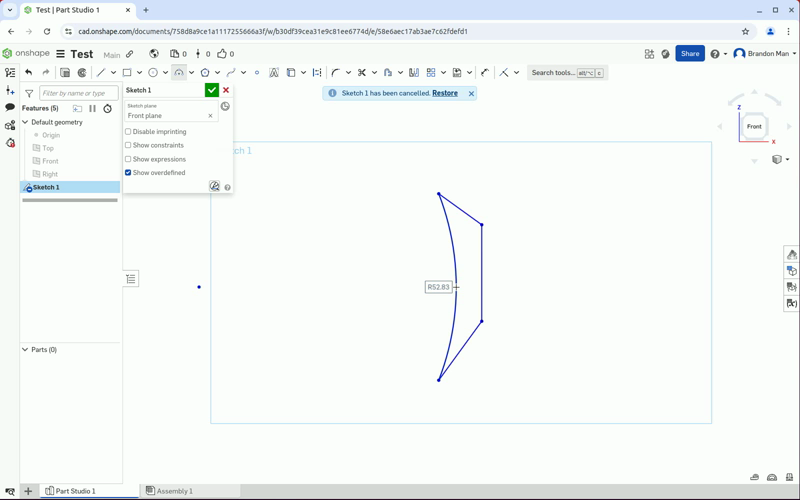
key(esc)
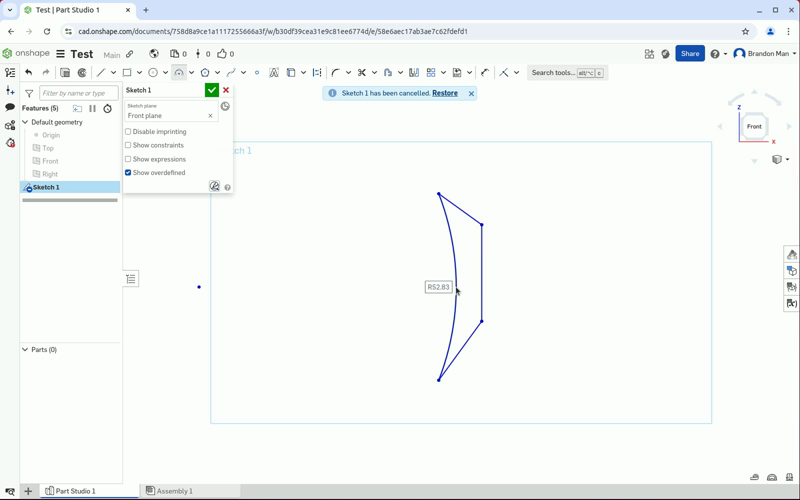
mouse_move(455, 236)
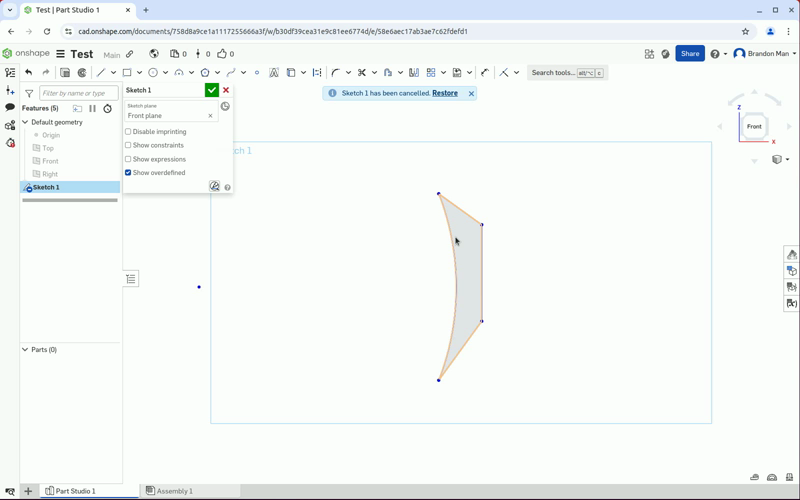
click(455, 236)
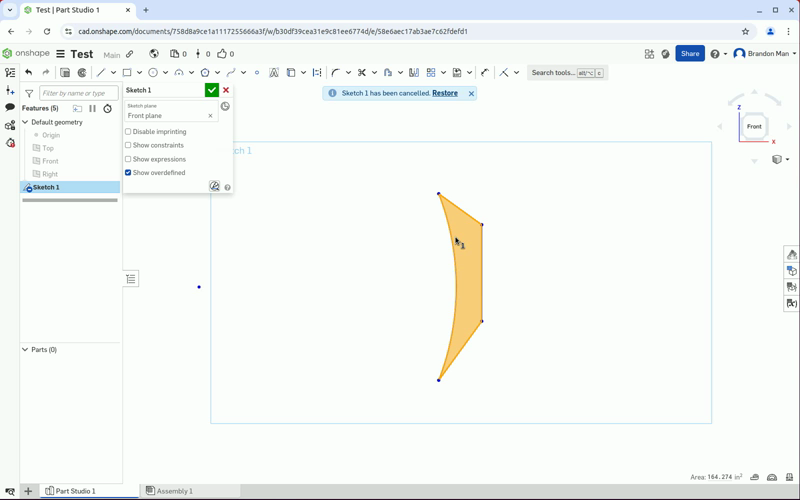
mouse_move(73, 352)
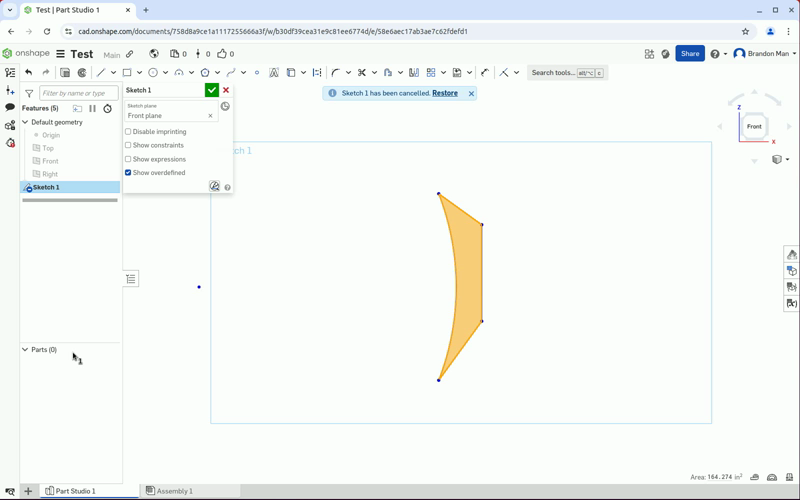
key(shift+y)
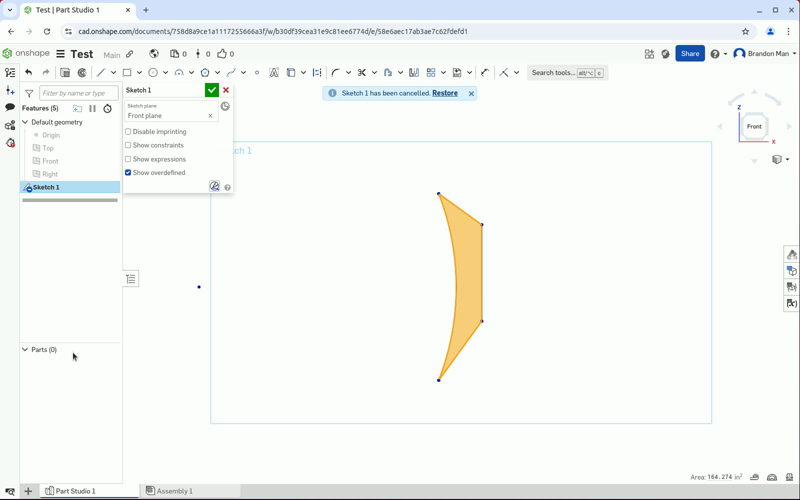
key(shift+e)
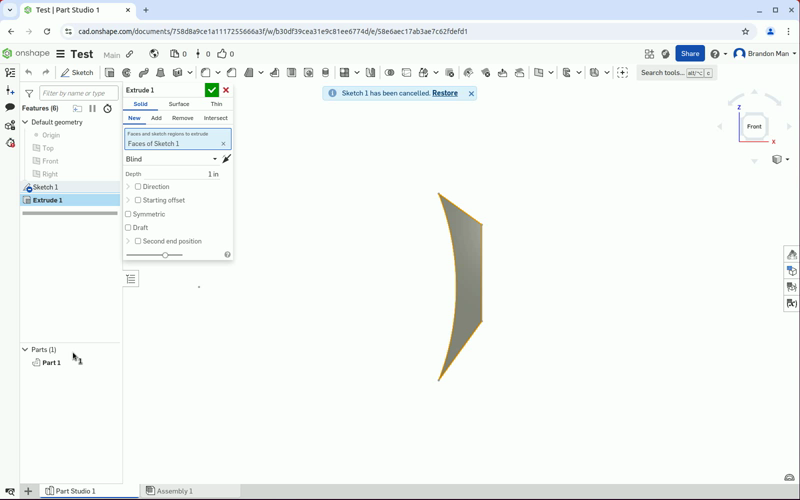
mouse_move(143, 106)
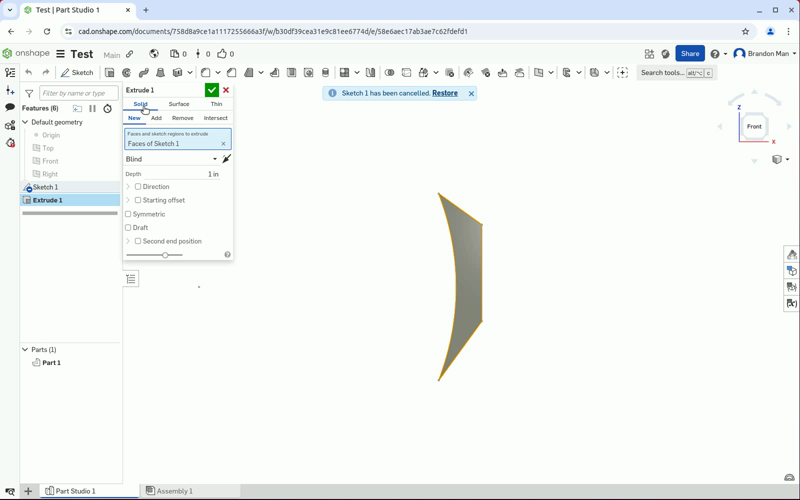
click(143, 106)
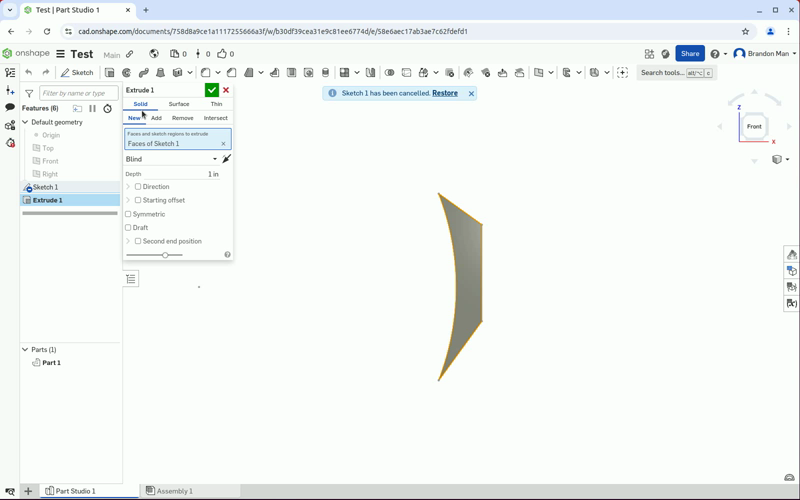
mouse_move(137, 120)
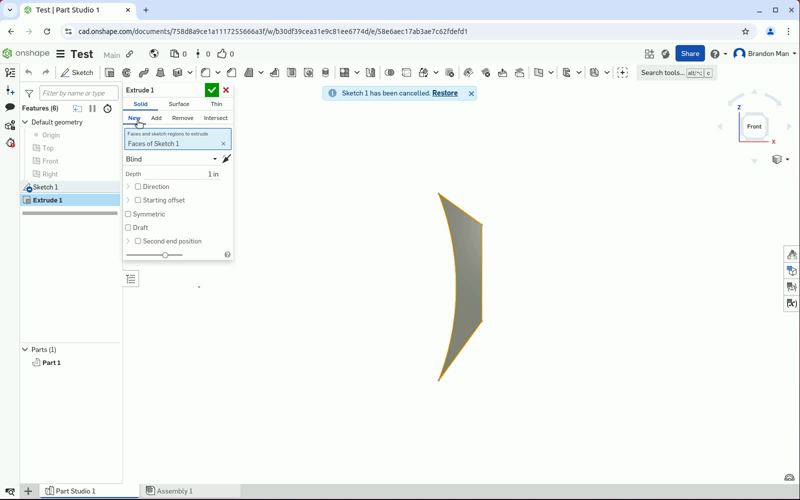
click(137, 120)
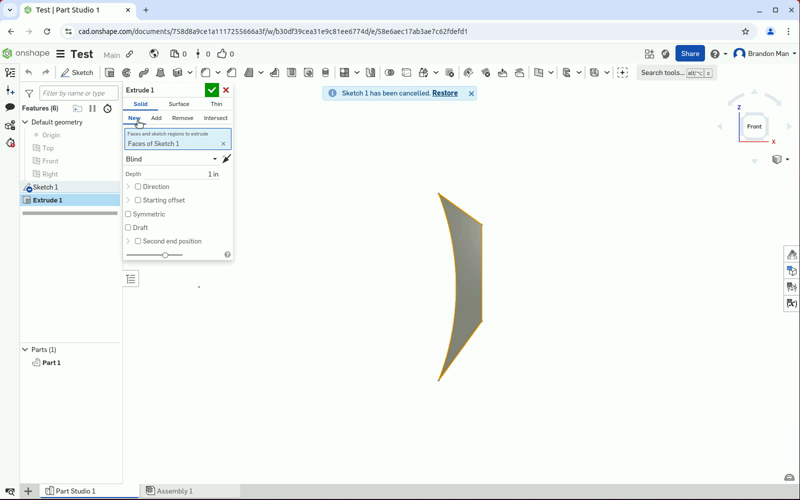
key(tab, 4)
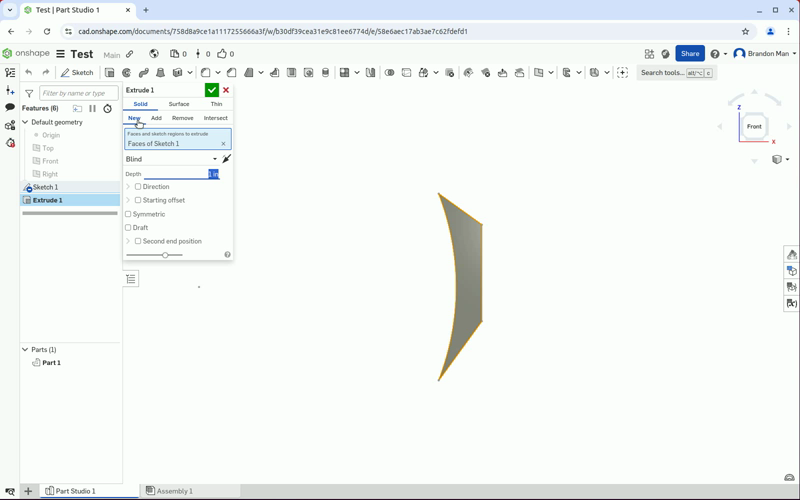
text(5.296)
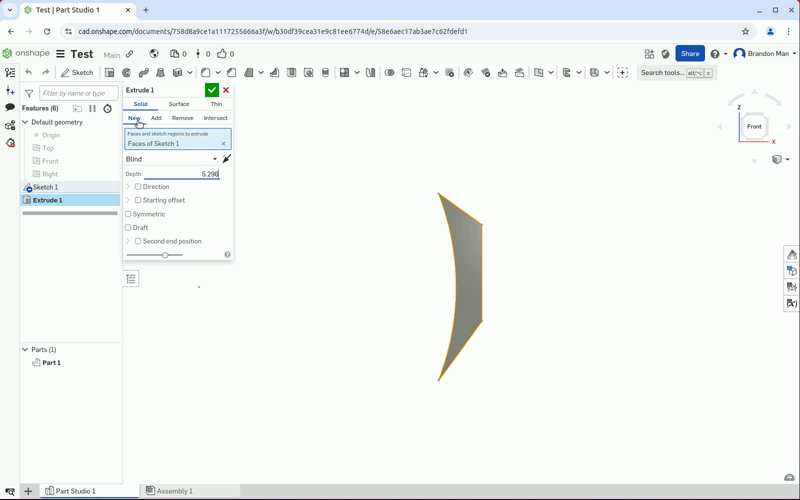
key(tab, 3)
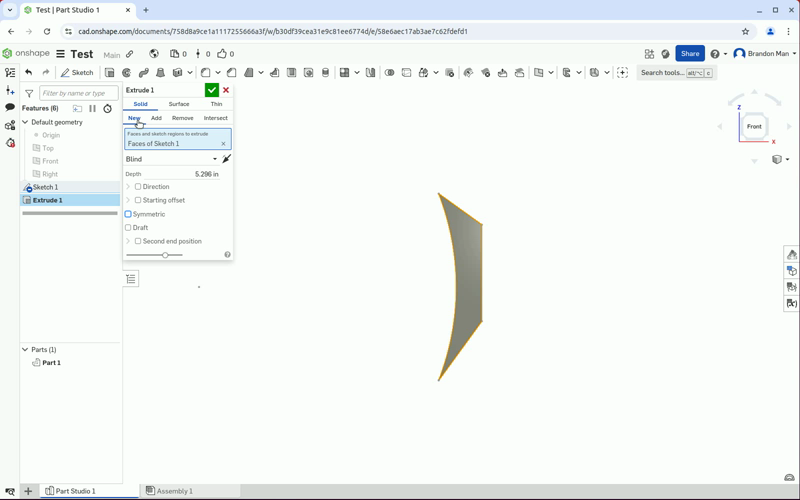
key(space)
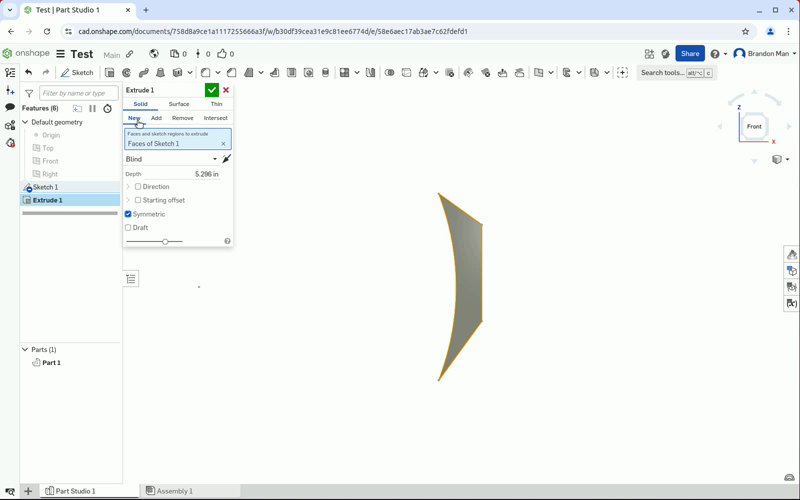
key(enter)
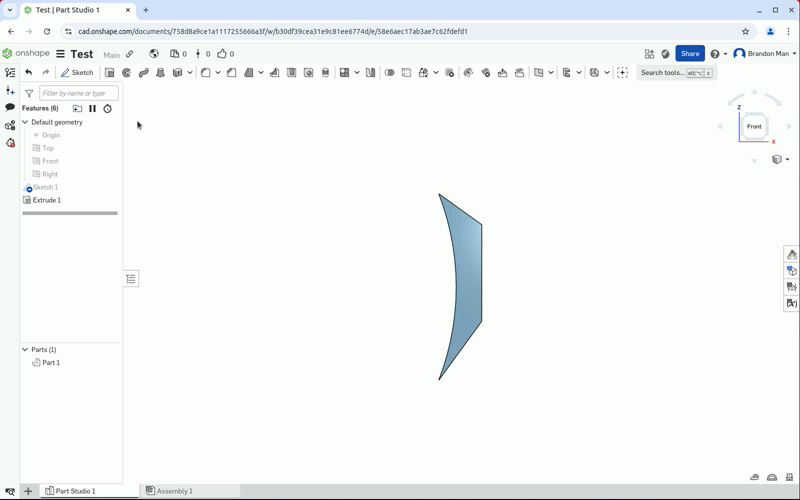
key(shift+h)
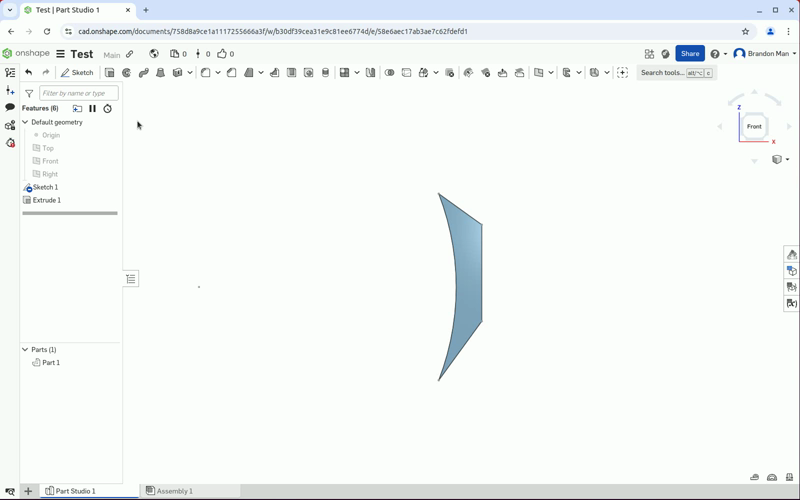
key(shift+h)
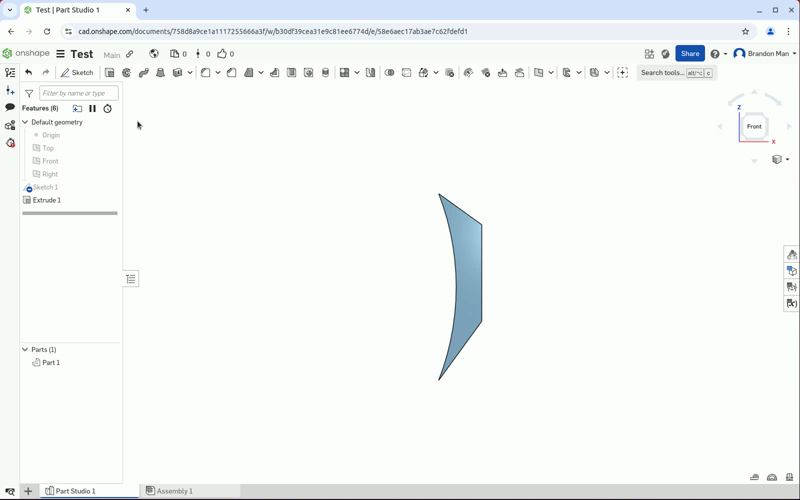
mouse_move(73, 189)
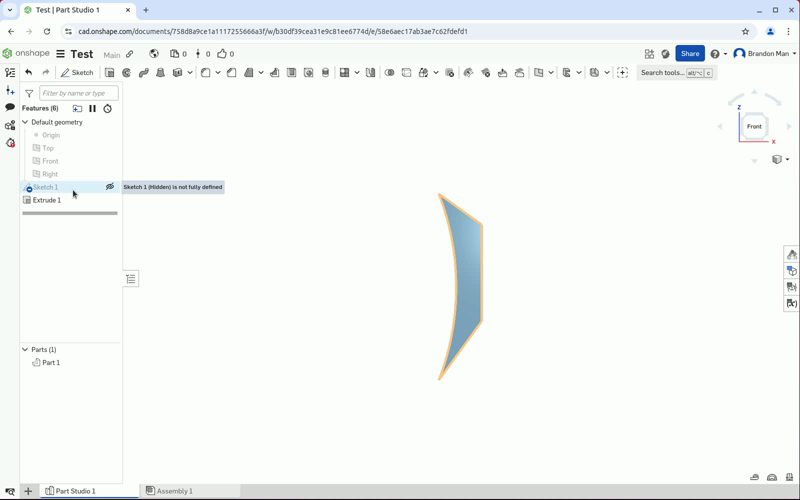
click(73, 189)
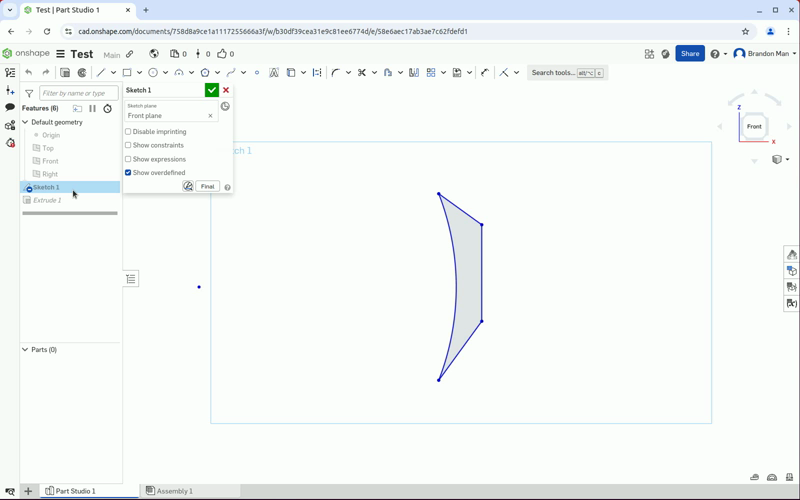
mouse_move(229, 92)
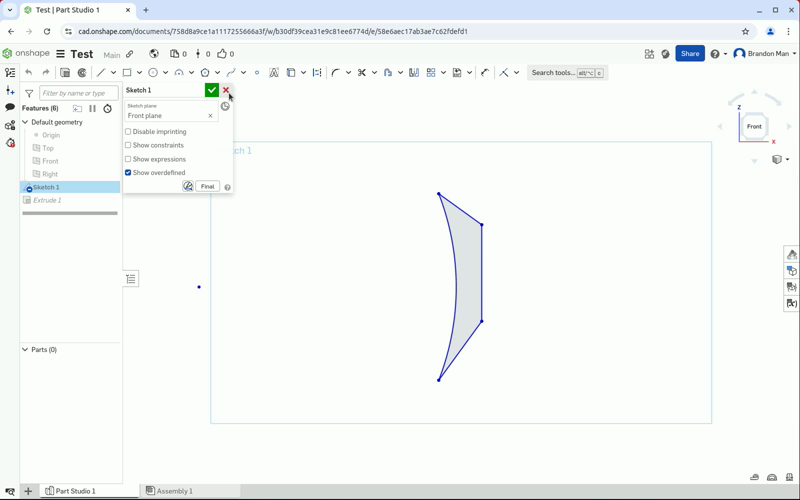
click(229, 92)
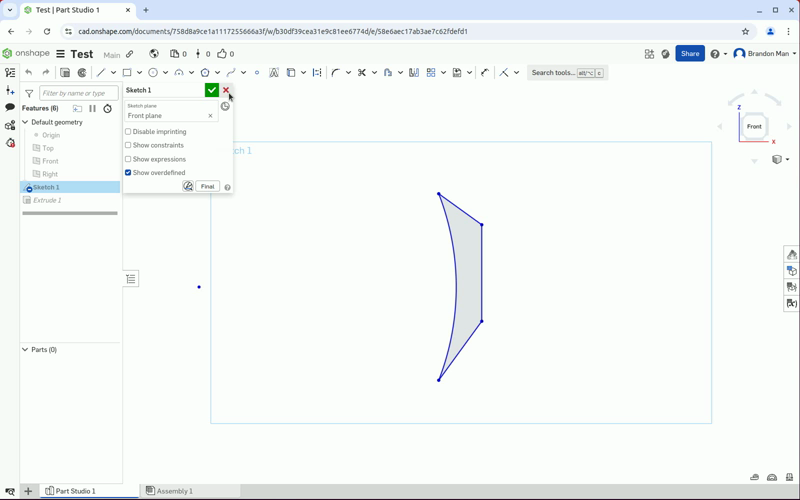
key(shift+s)
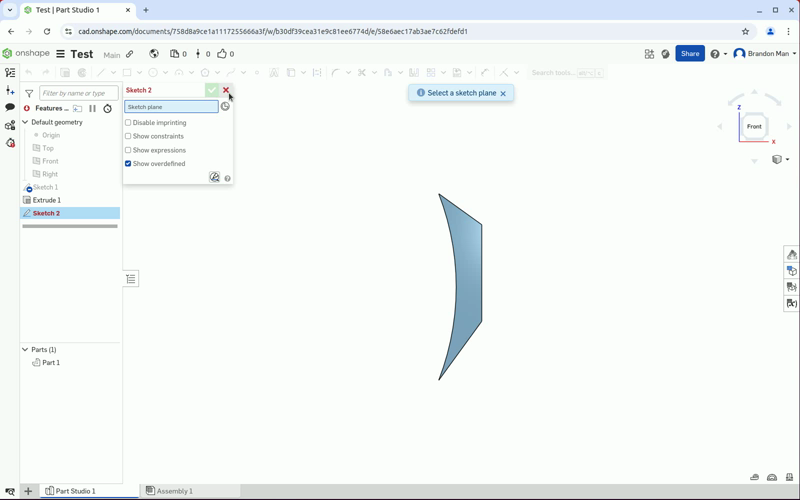
mouse_move(73, 163)
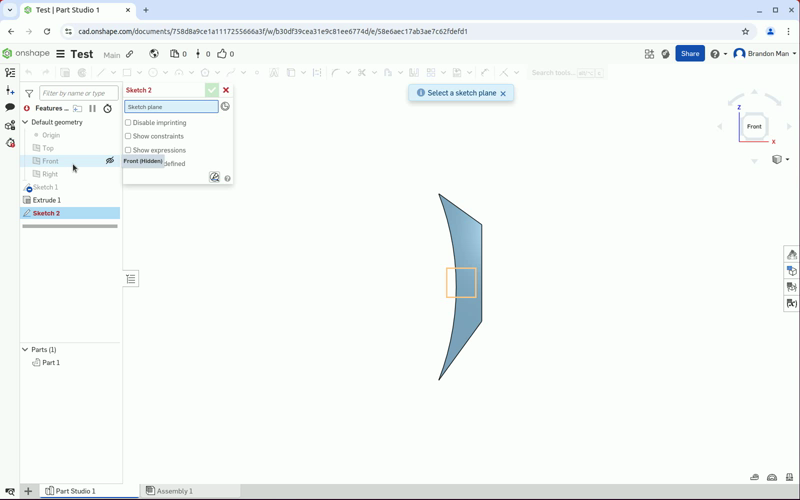
click(73, 163)
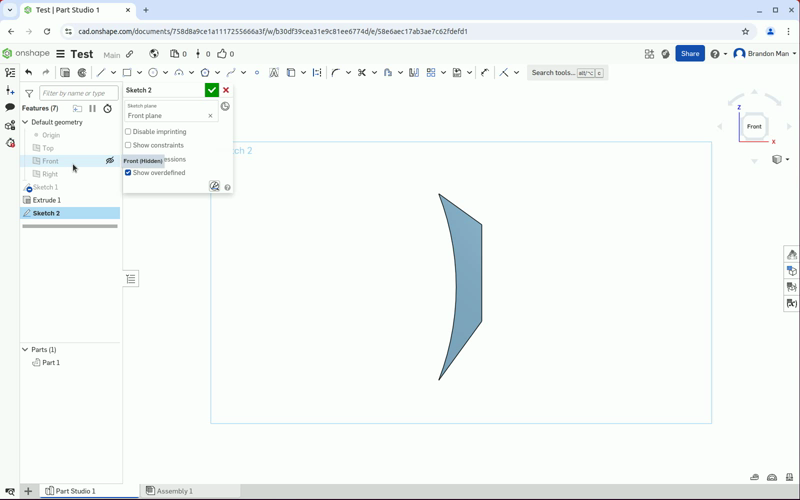
mouse_move(73, 352)
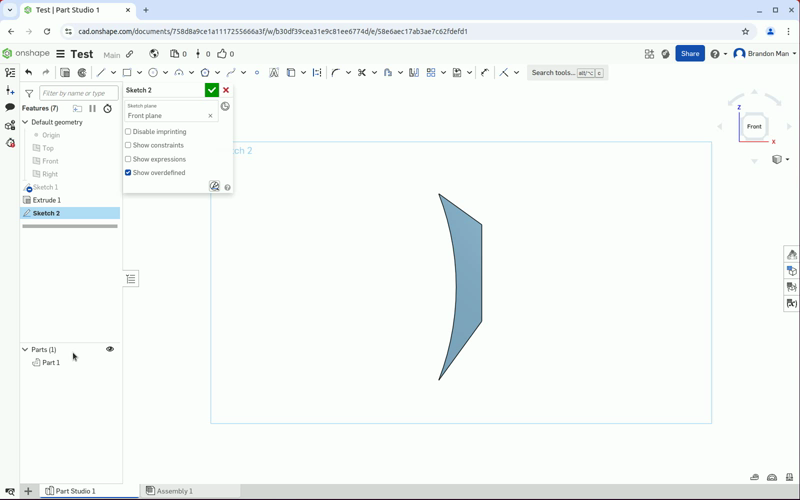
key(y)
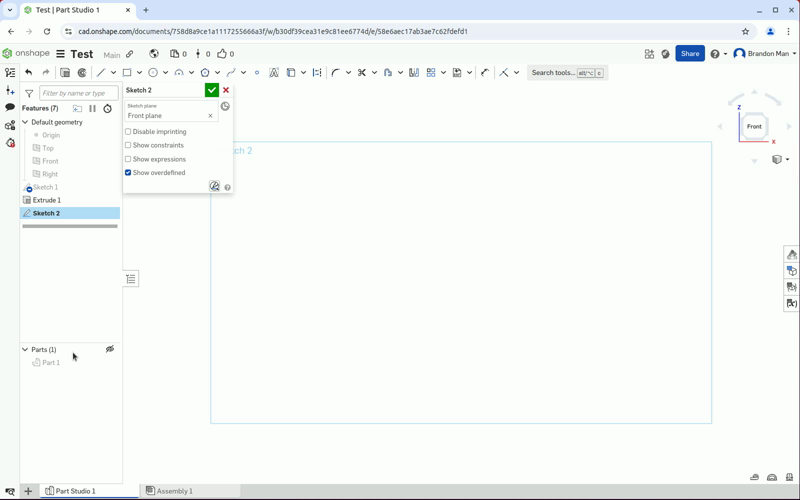
key(l)
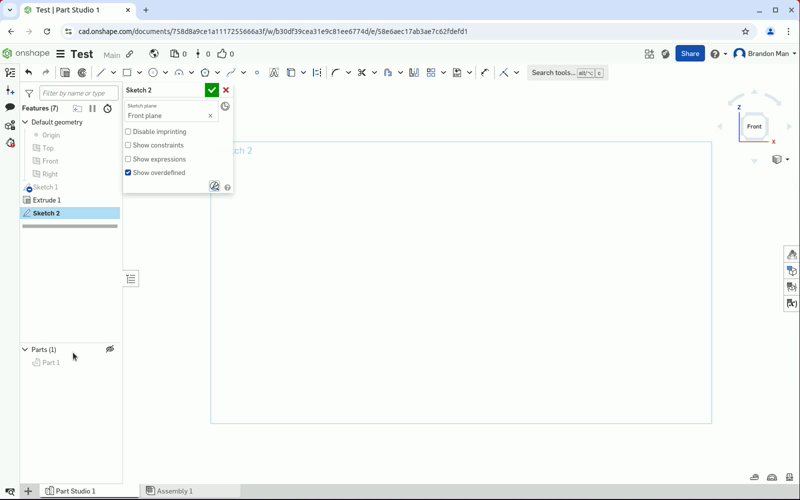
key_down(shift)
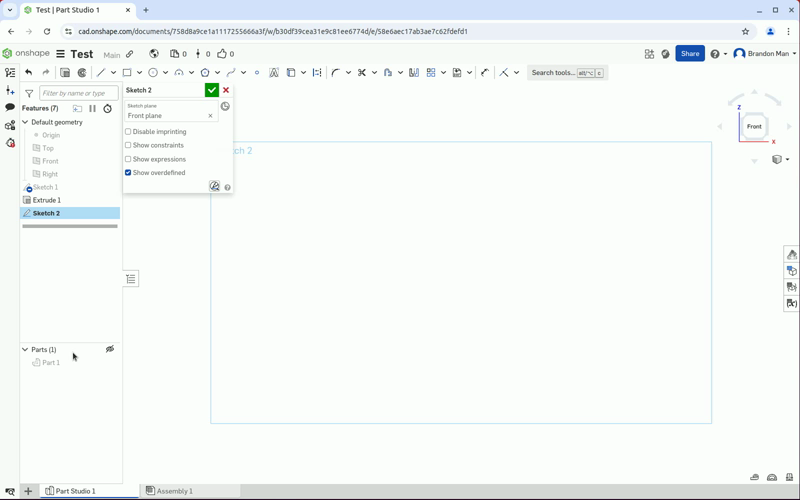
mouse_move(438, 380)
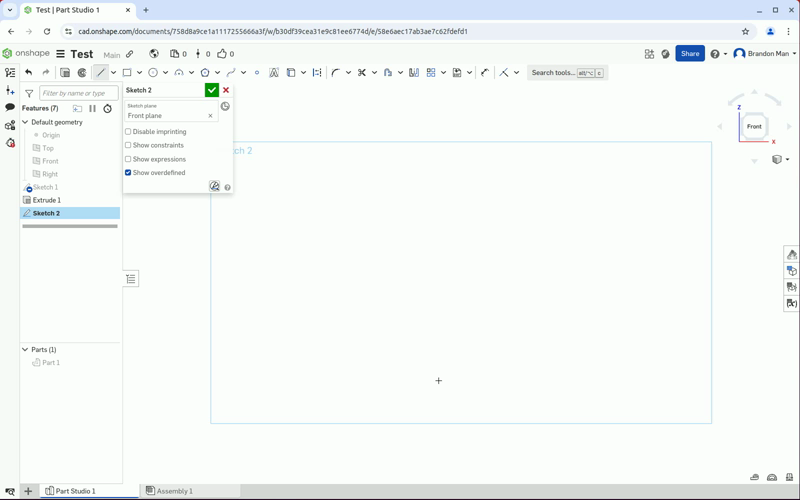
click(438, 380)
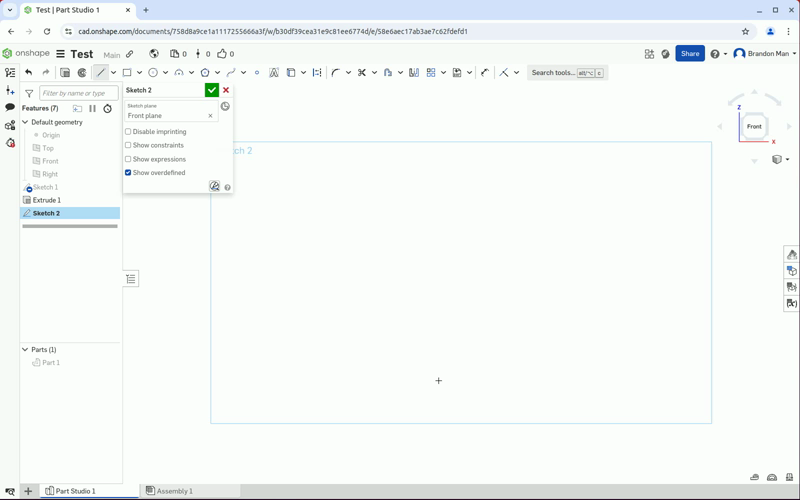
key_up(shift)
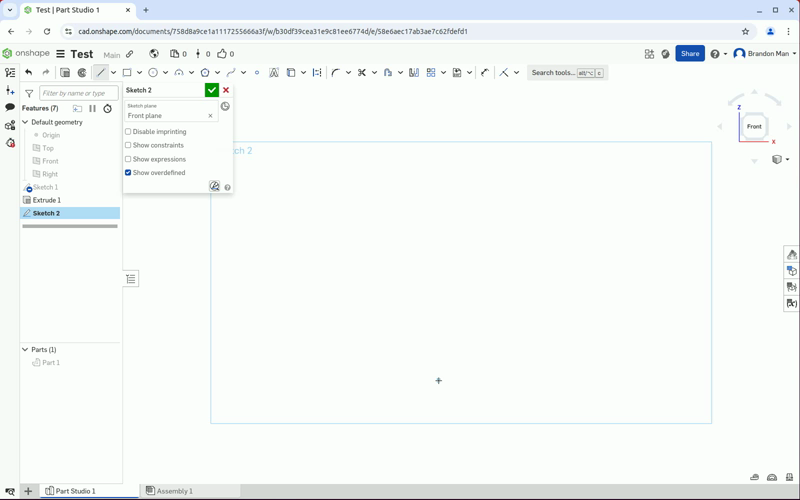
key_down(shift)
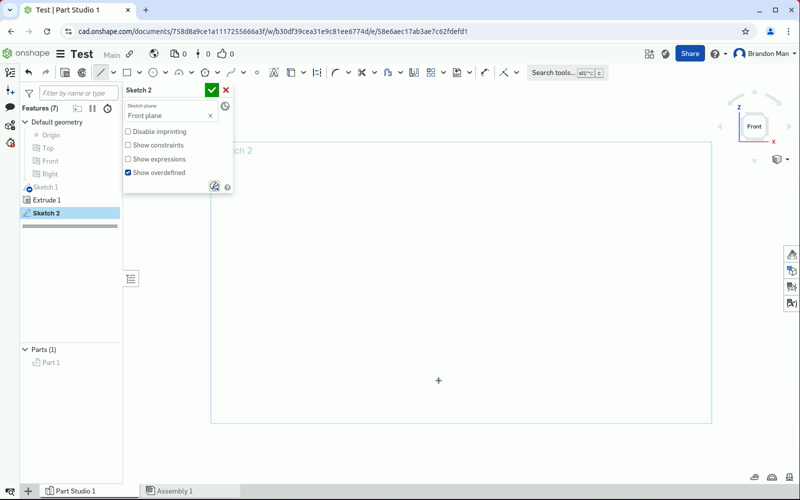
mouse_move(468, 380)
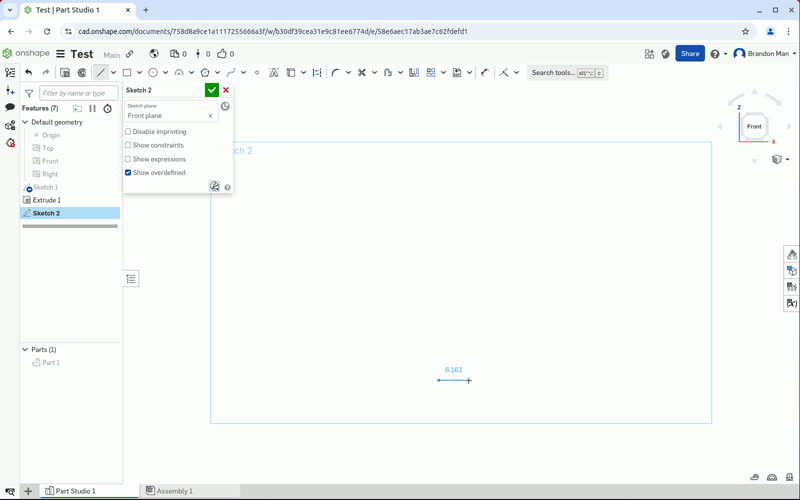
mouse_move(443, 383)
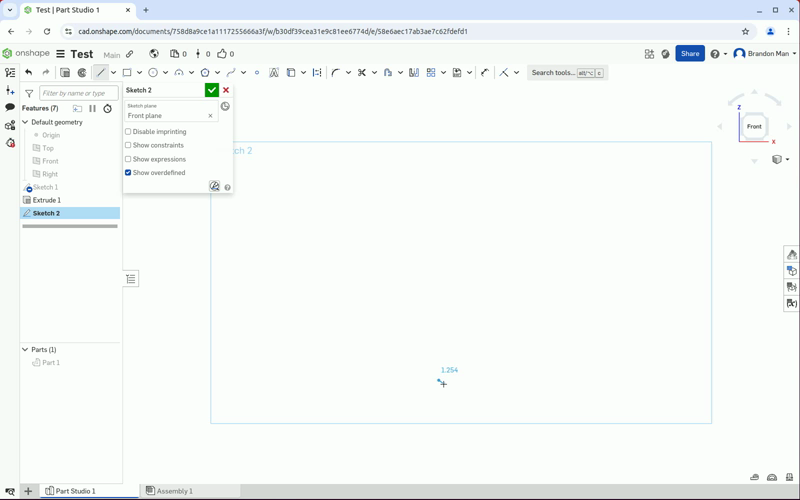
scroll(6)
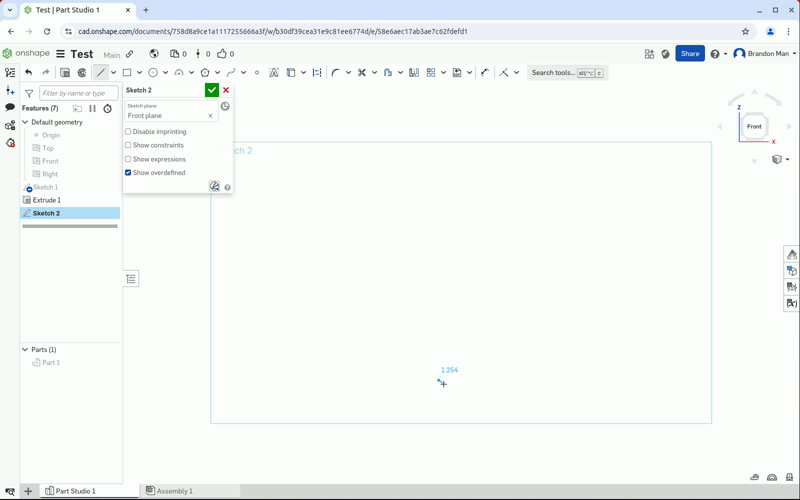
scroll(6)
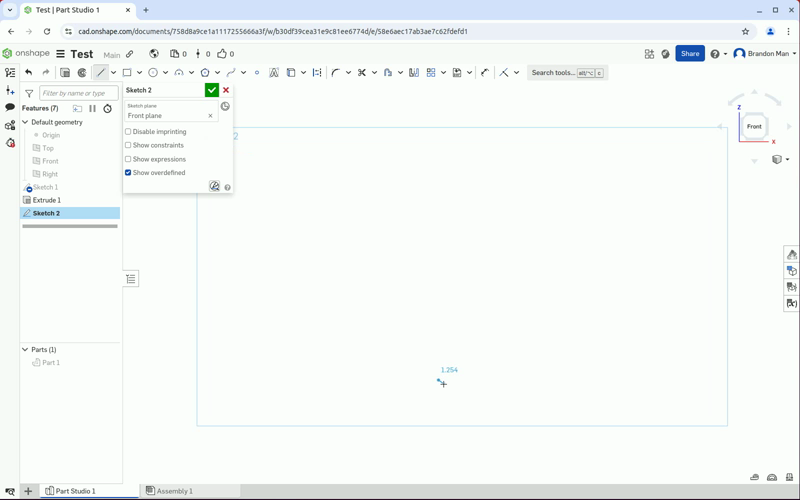
scroll(6)
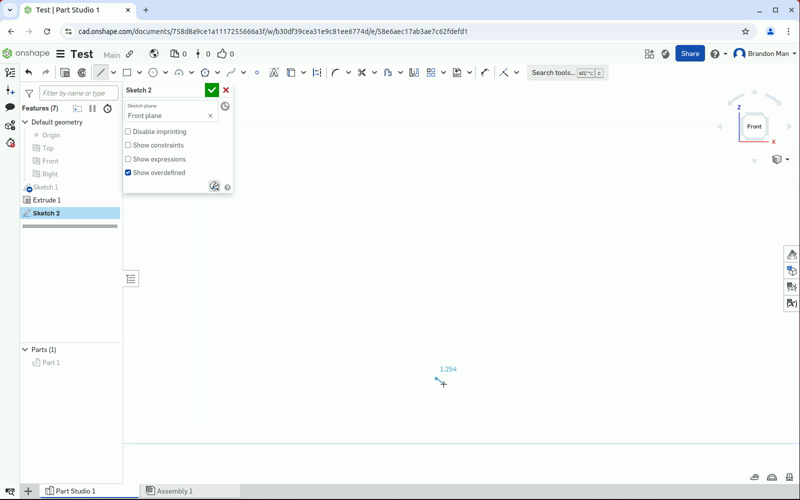
scroll(6)
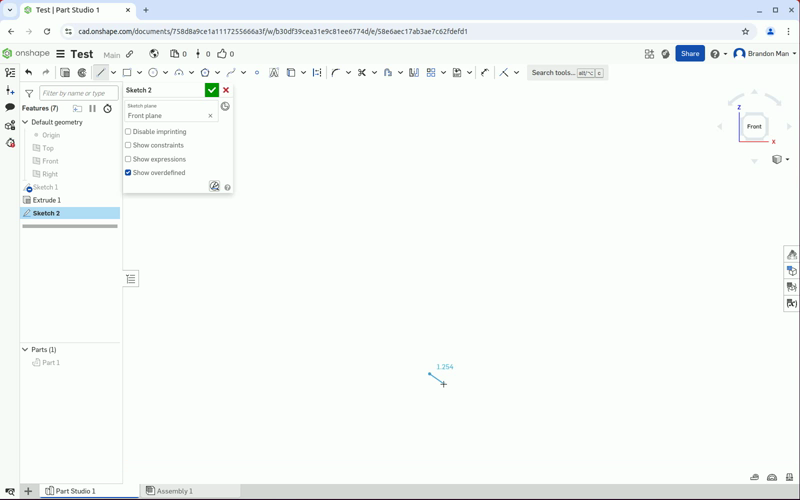
scroll(6)
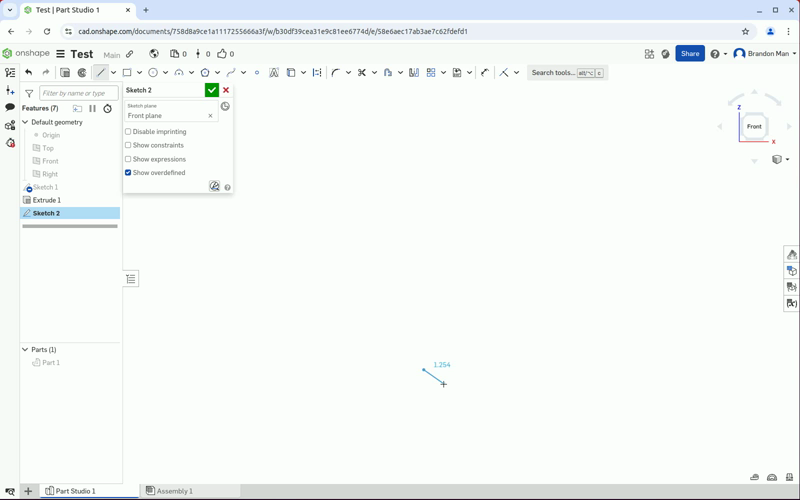
scroll(6)
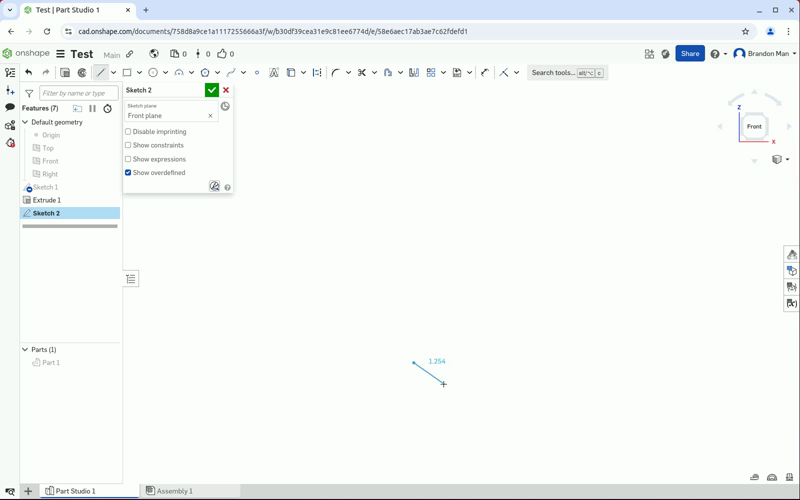
scroll(6)
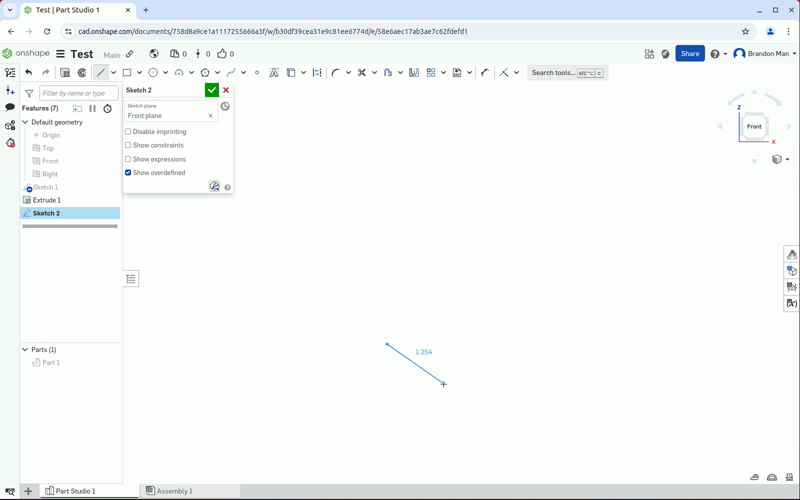
click(443, 383)
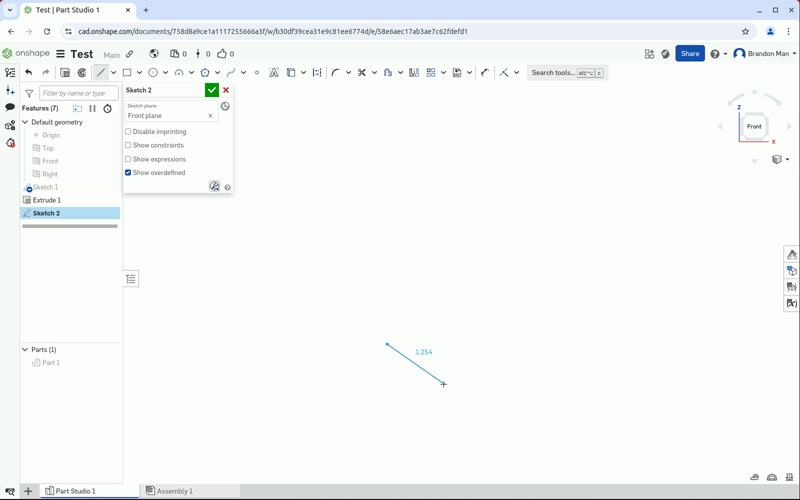
scroll(-6)
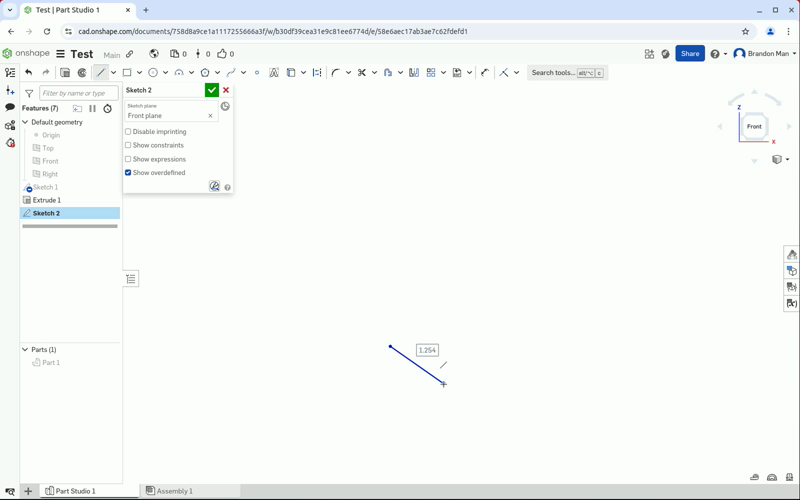
scroll(-6)
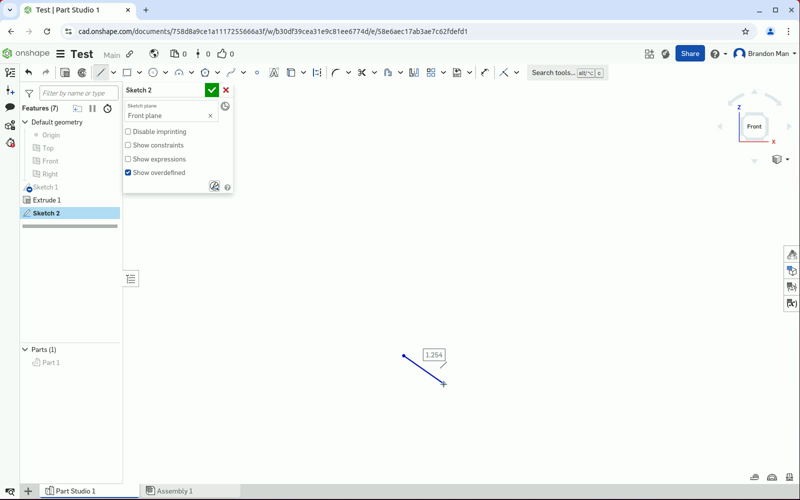
scroll(-6)
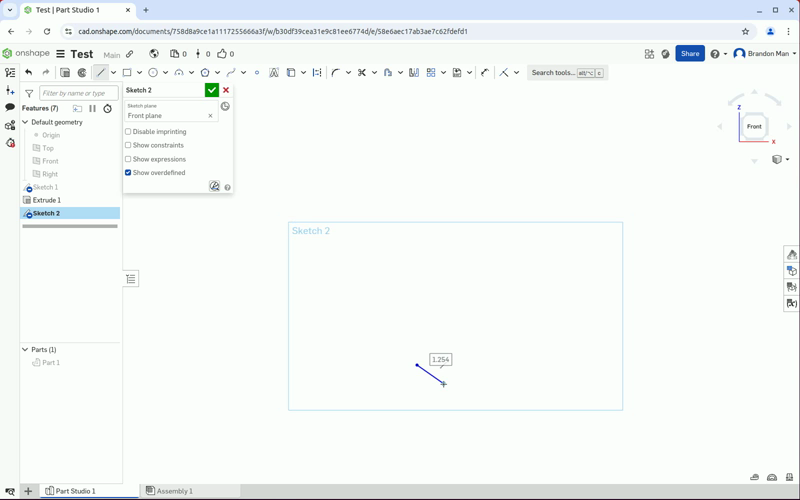
scroll(-6)
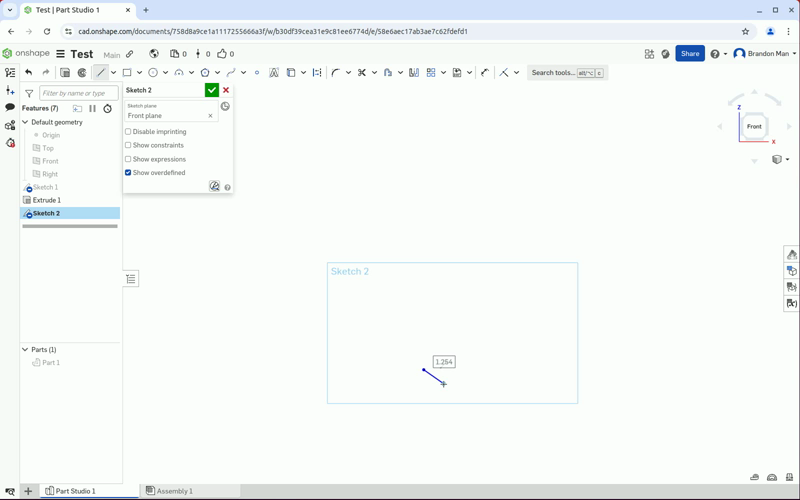
scroll(-6)
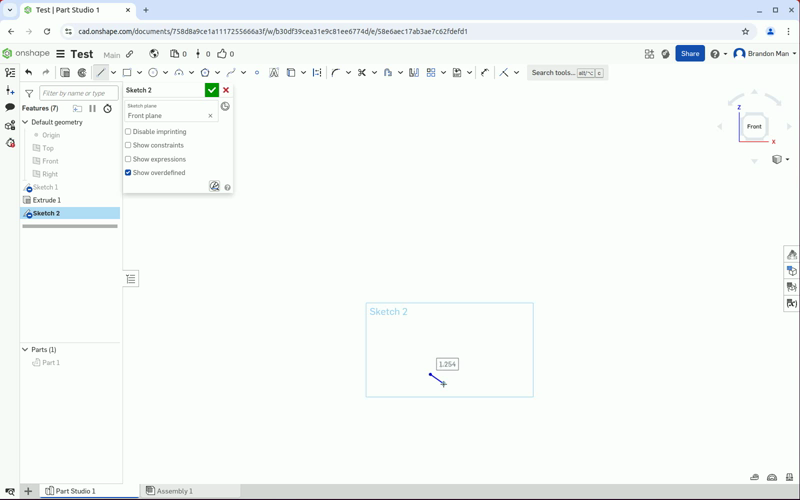
scroll(-6)
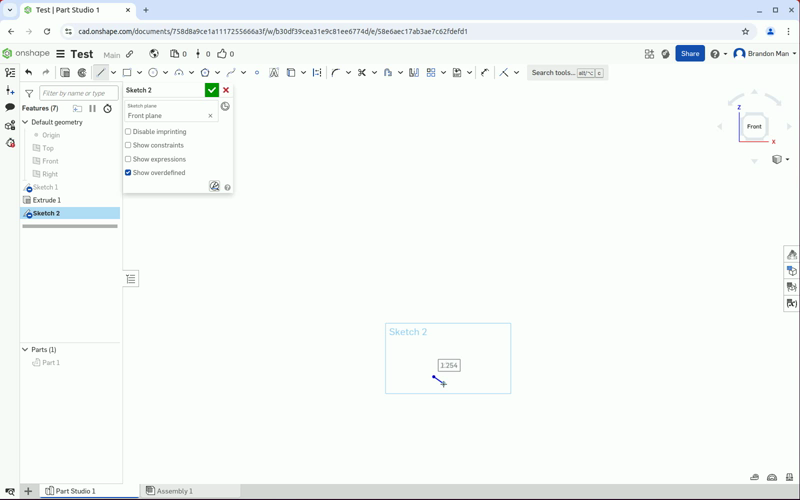
scroll(-6)
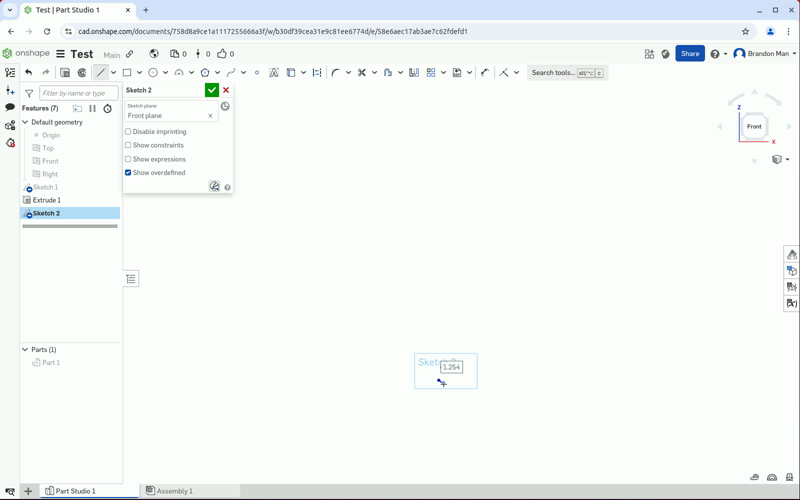
key_up(shift)
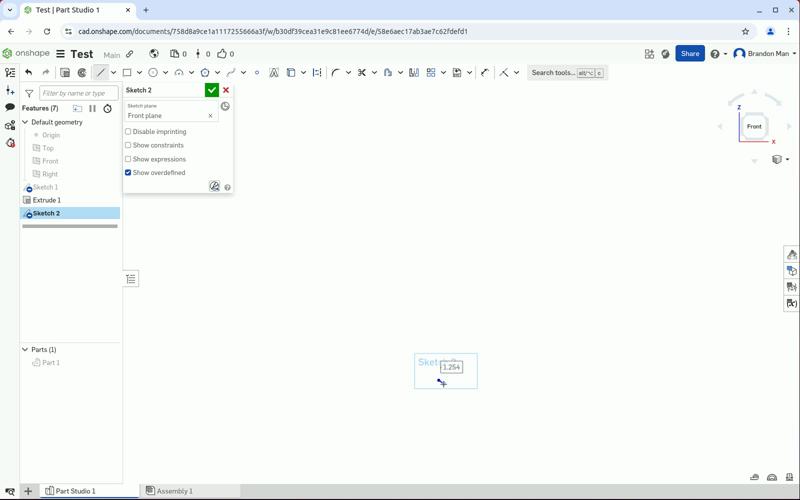
key_down(shift)
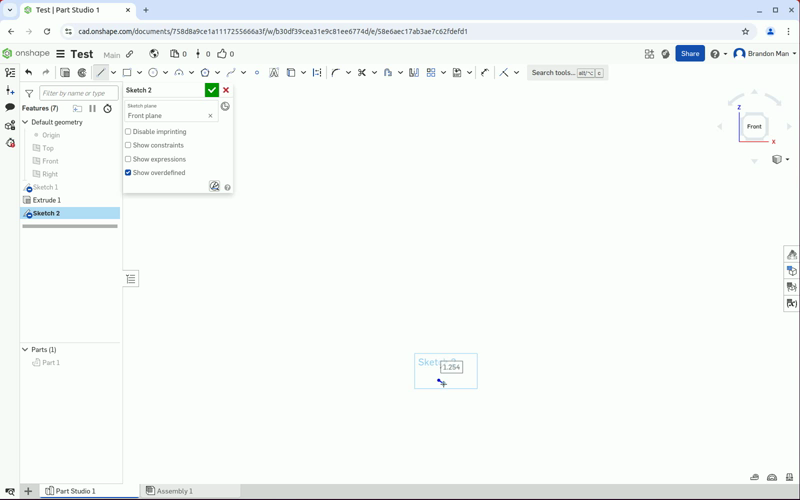
mouse_move(482, 332)
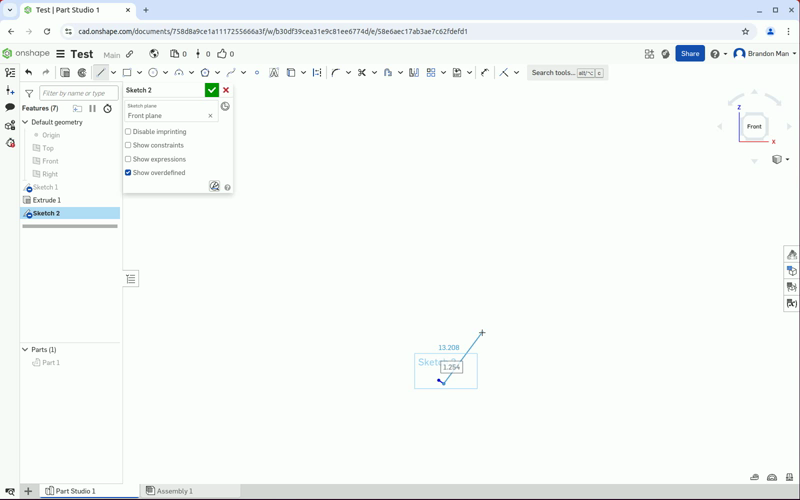
click(482, 332)
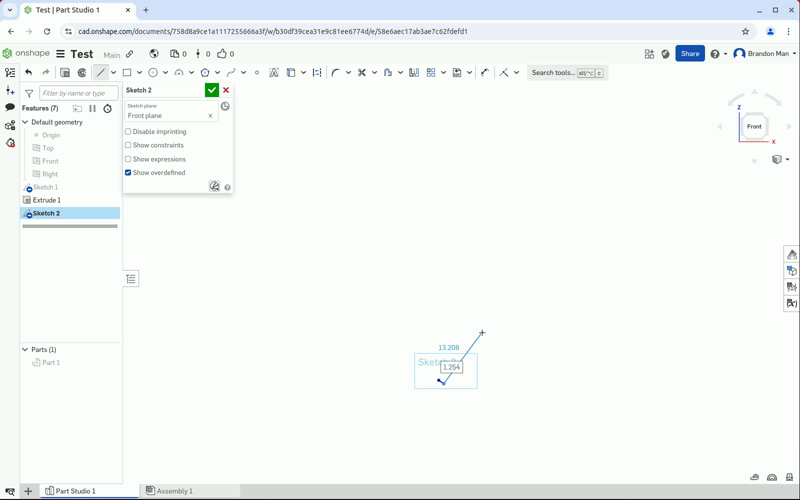
key_up(shift)
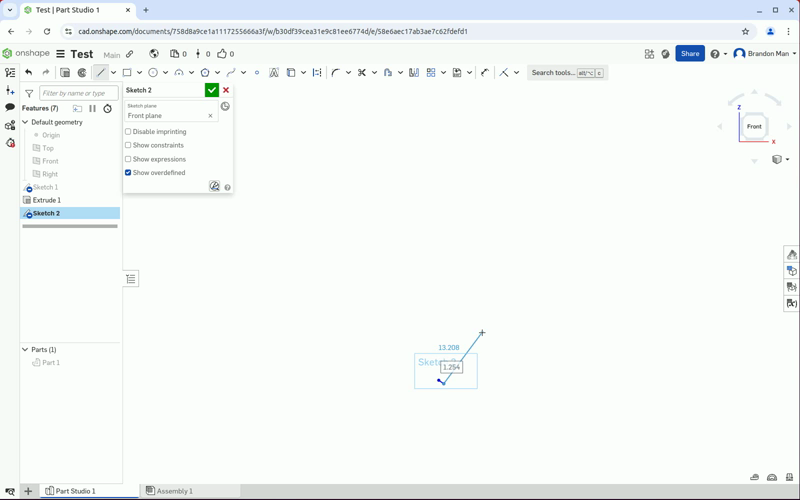
key_down(shift)
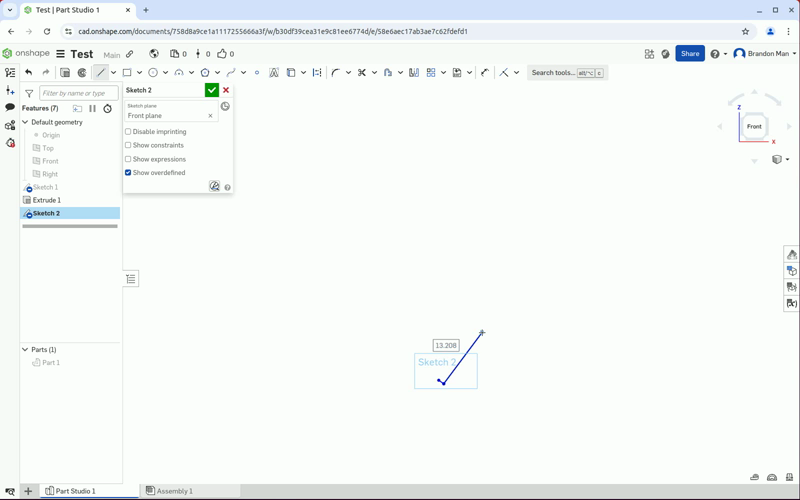
mouse_move(512, 332)
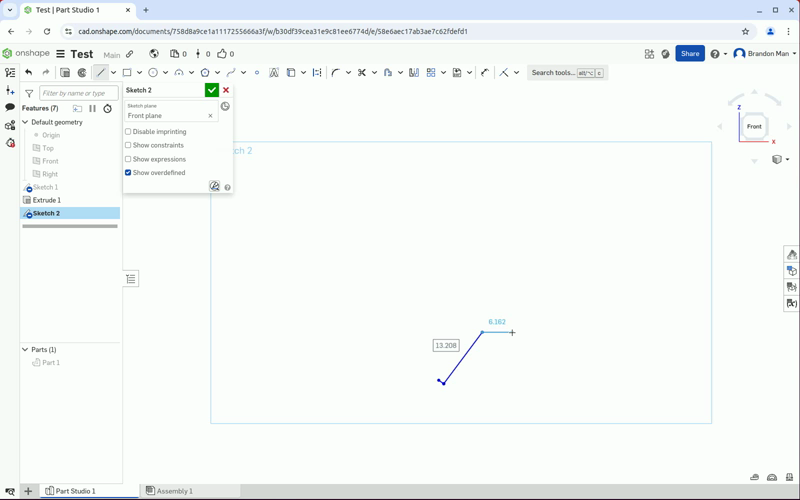
mouse_move(482, 321)
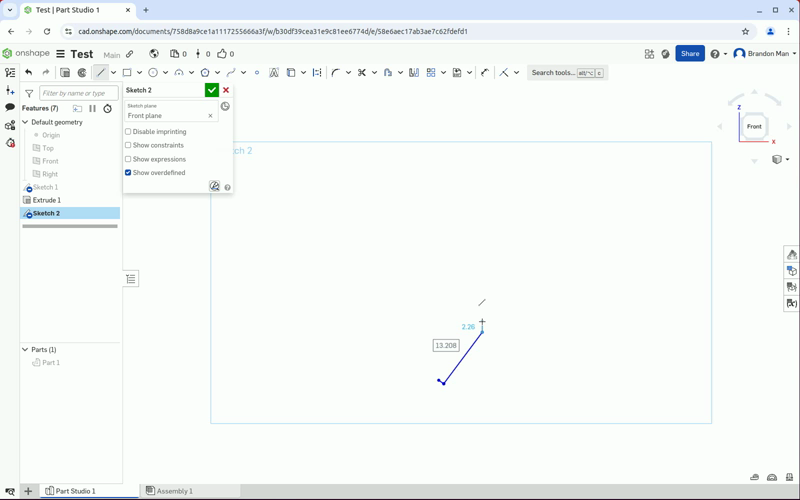
click(482, 321)
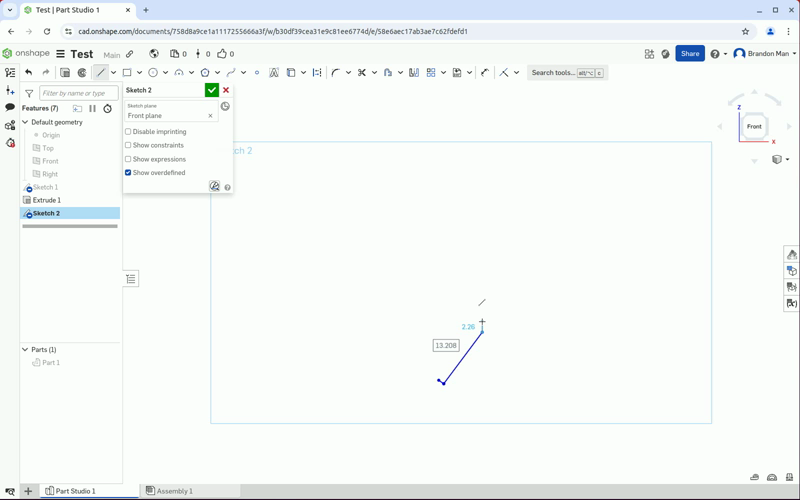
key_up(shift)
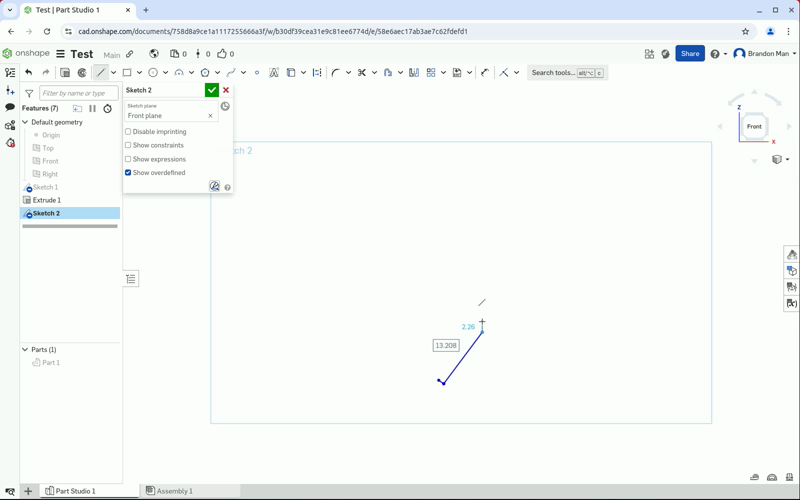
key_down(shift)
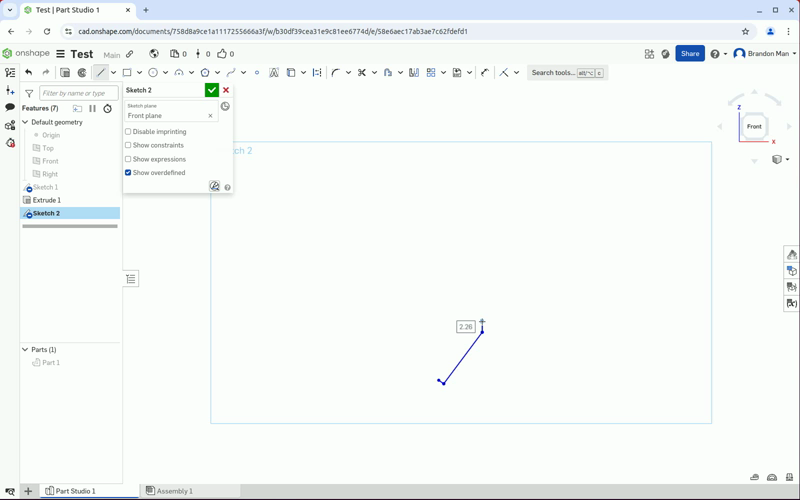
mouse_move(438, 380)
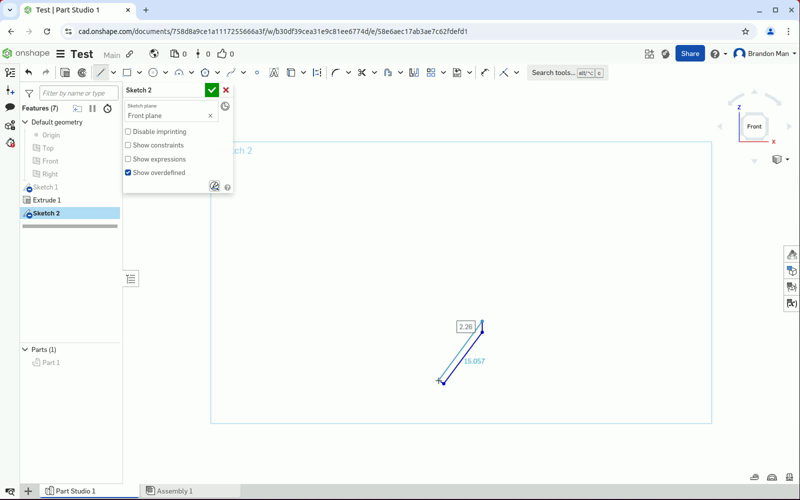
key_up(shift)
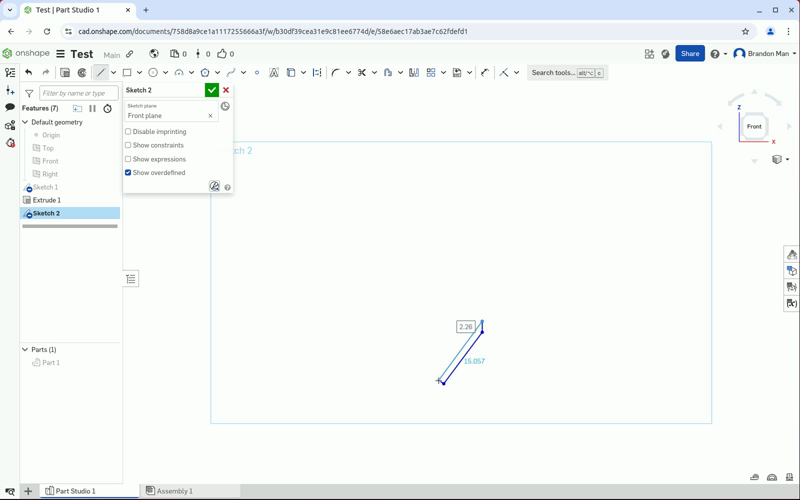
click(438, 380)
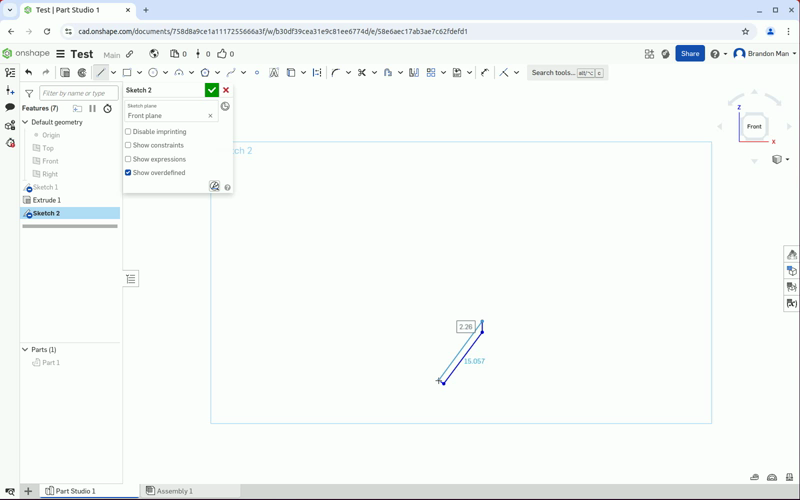
key(esc)
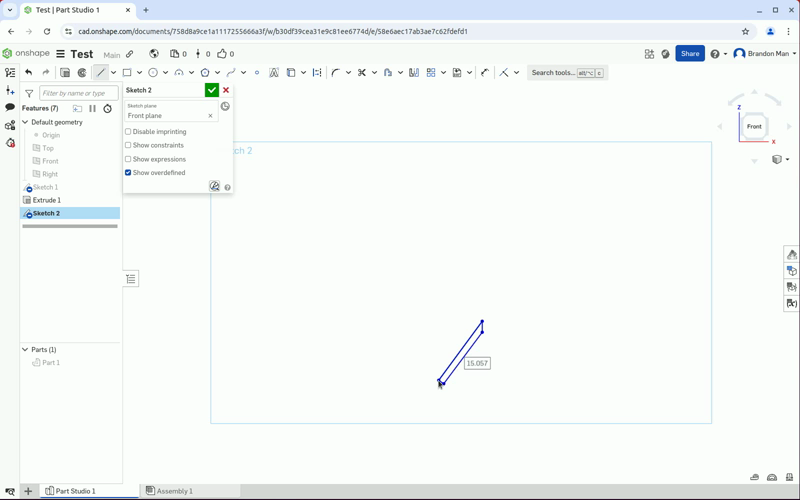
mouse_move(456, 362)
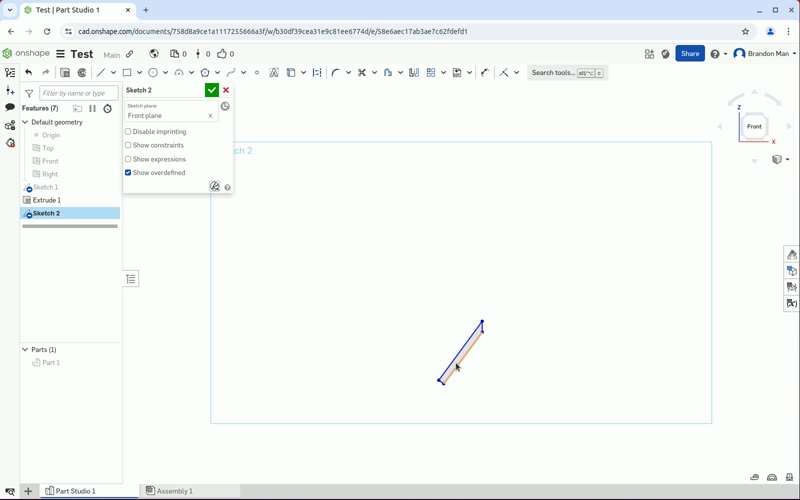
scroll(6)
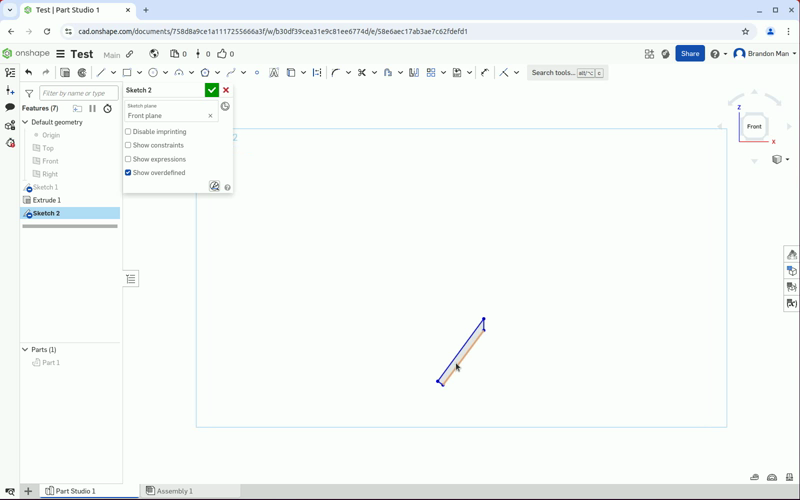
scroll(6)
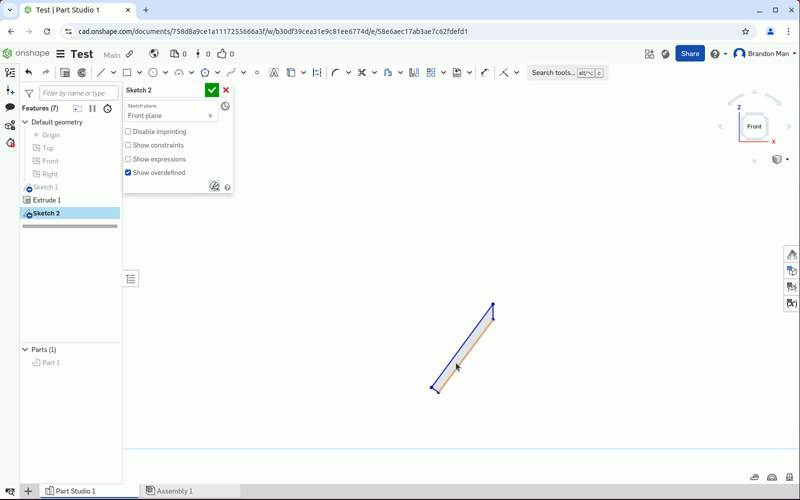
scroll(6)
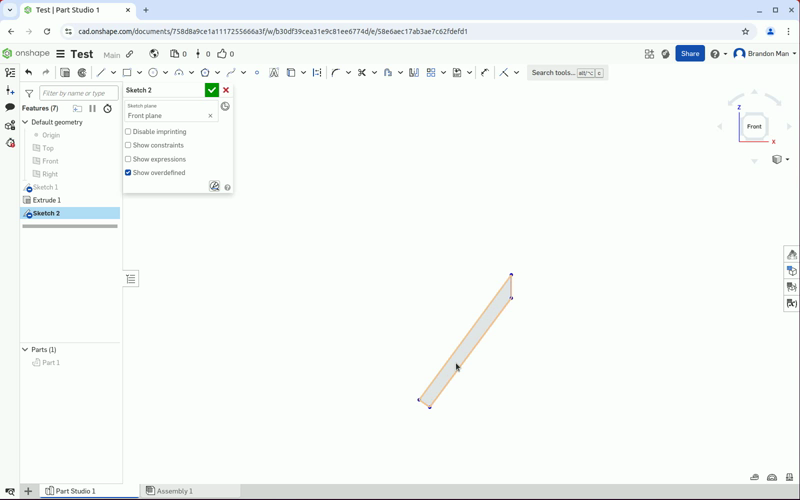
scroll(6)
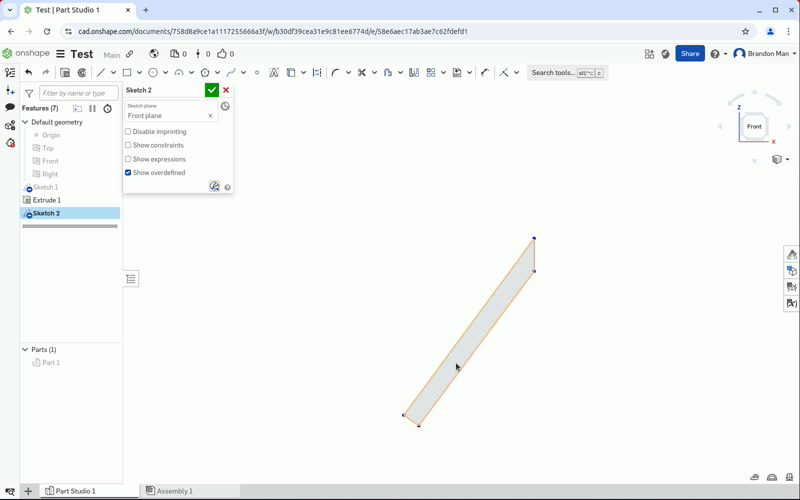
scroll(6)
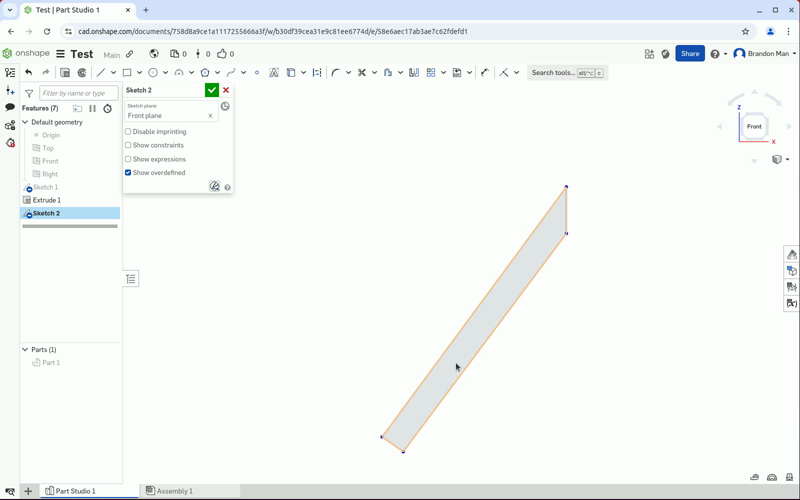
scroll(6)
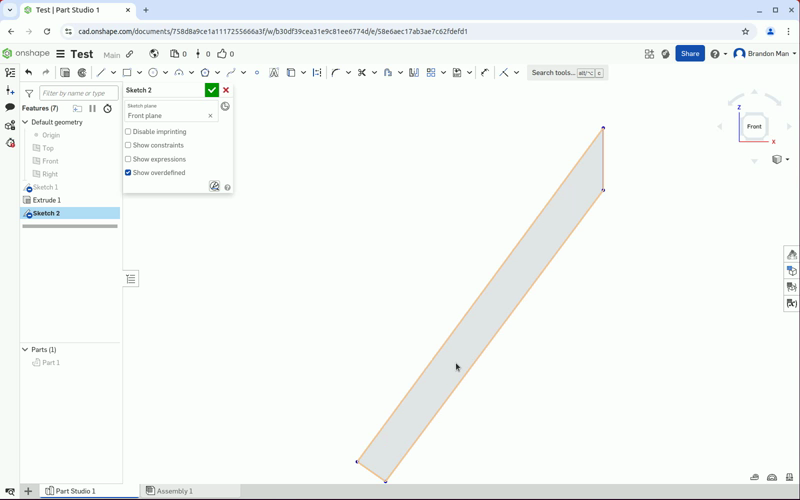
scroll(6)
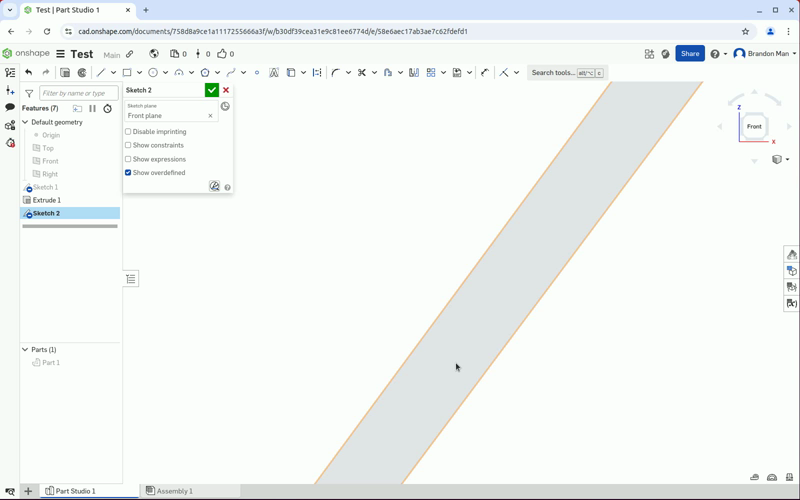
click(456, 362)
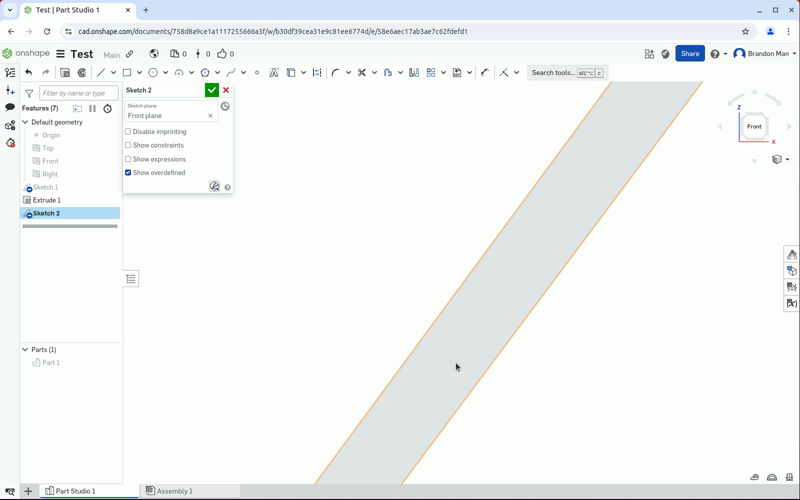
scroll(-6)
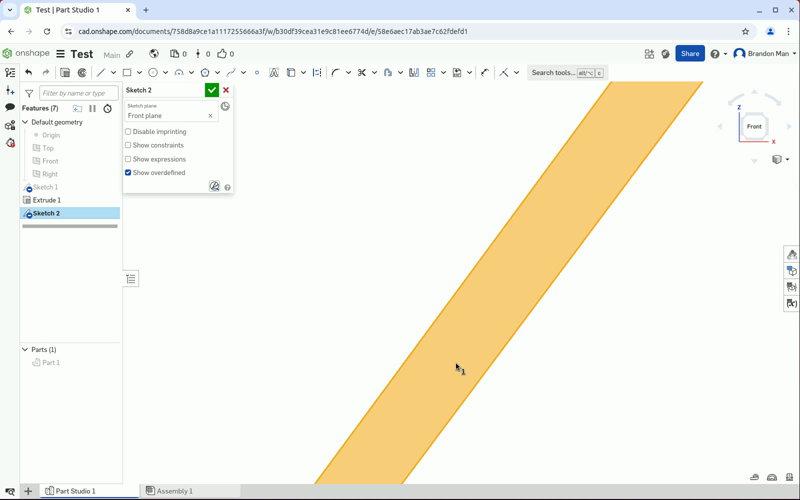
scroll(-6)
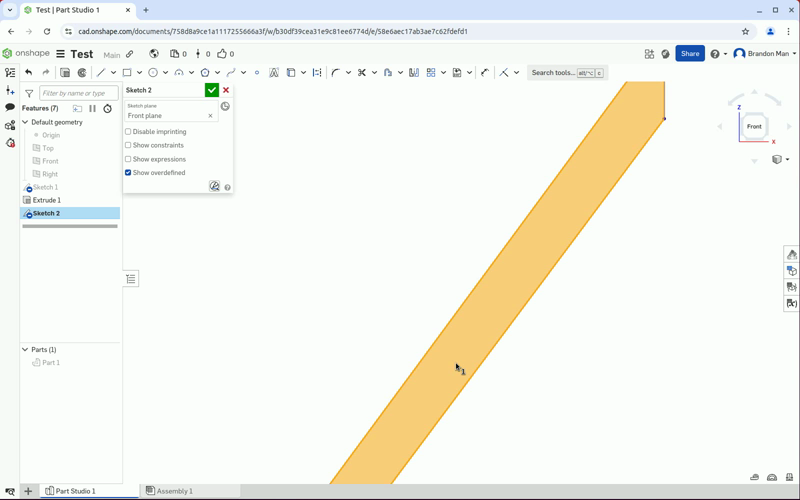
scroll(-6)
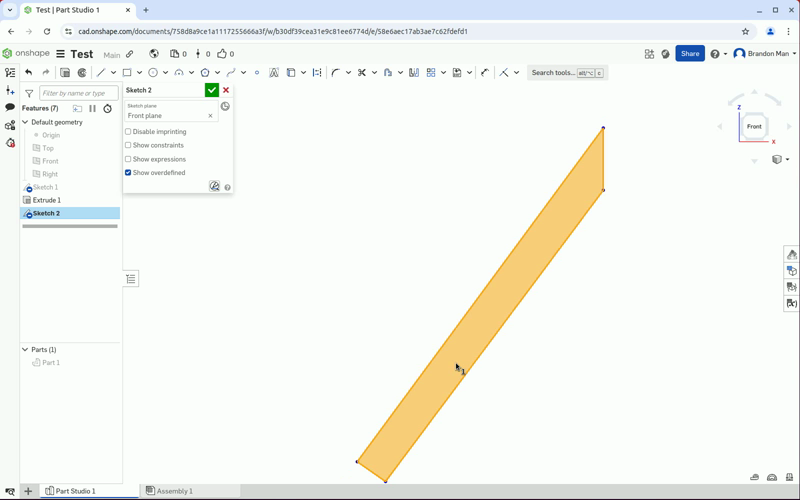
scroll(-6)
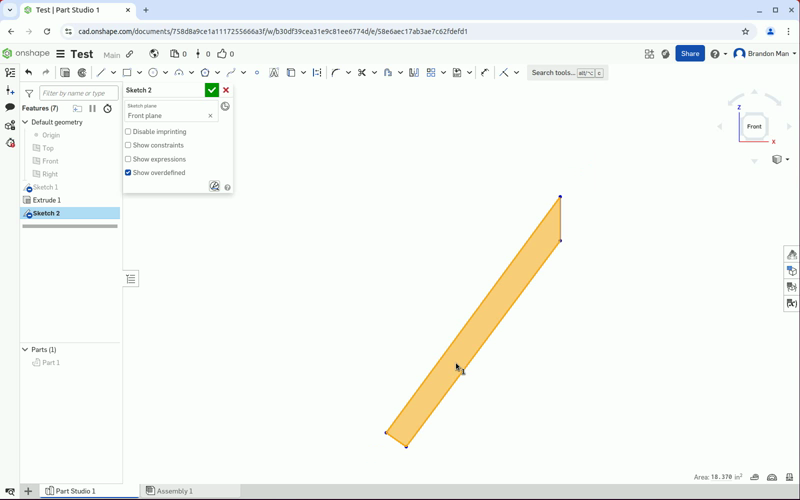
scroll(-6)
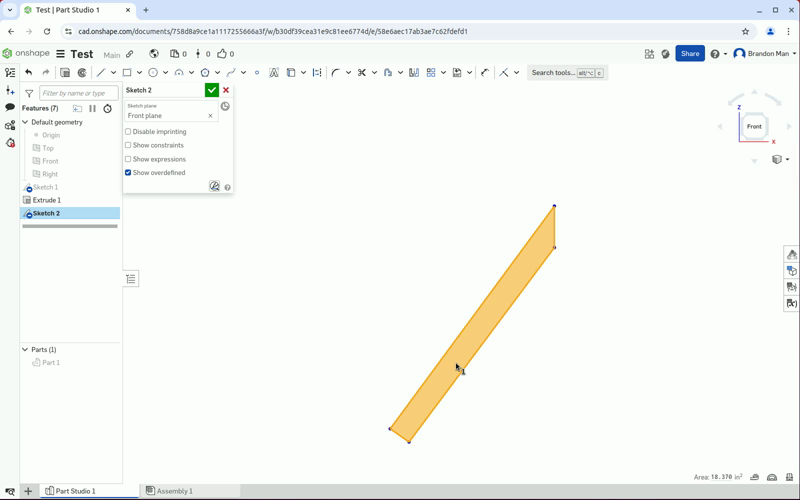
scroll(-6)
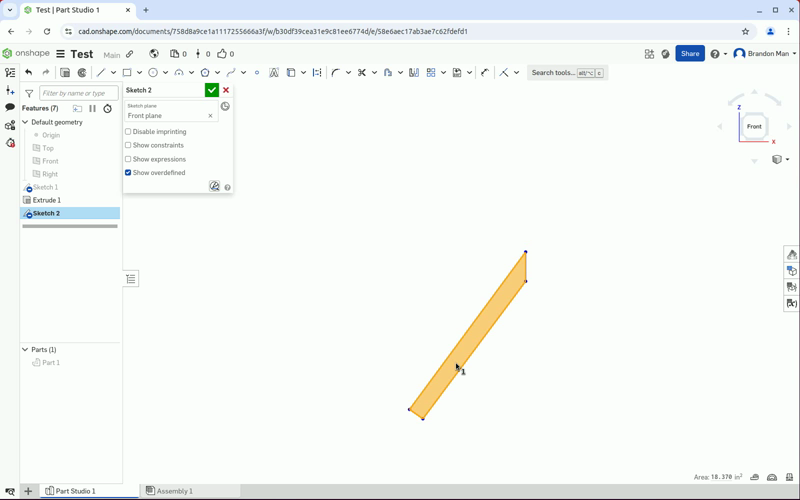
scroll(-6)
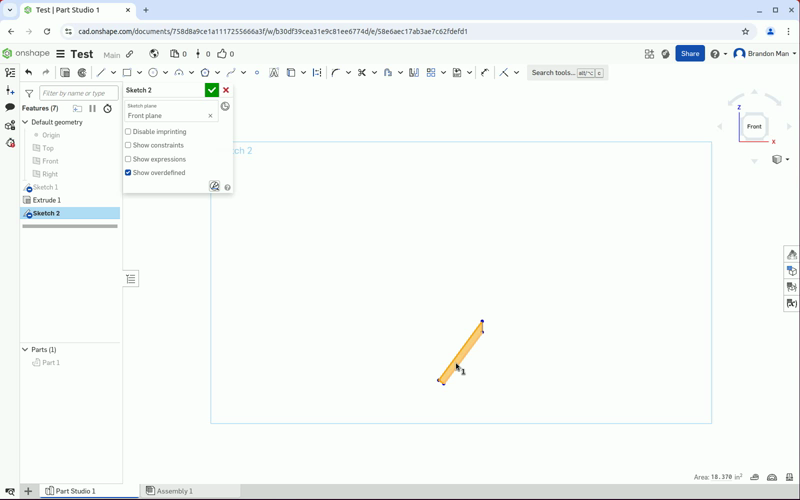
mouse_move(73, 352)
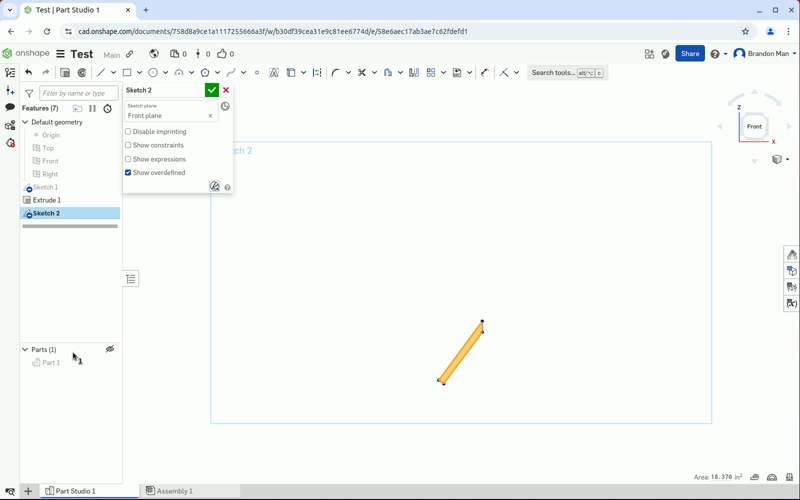
key(shift+y)
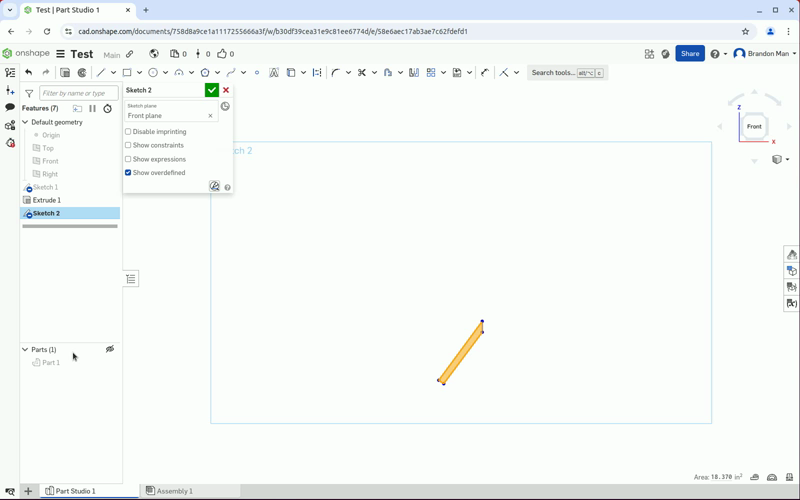
key(shift+e)
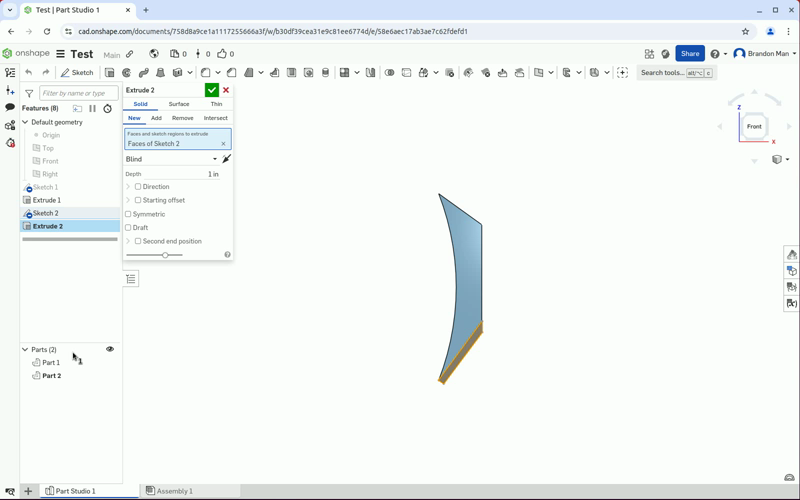
mouse_move(143, 106)
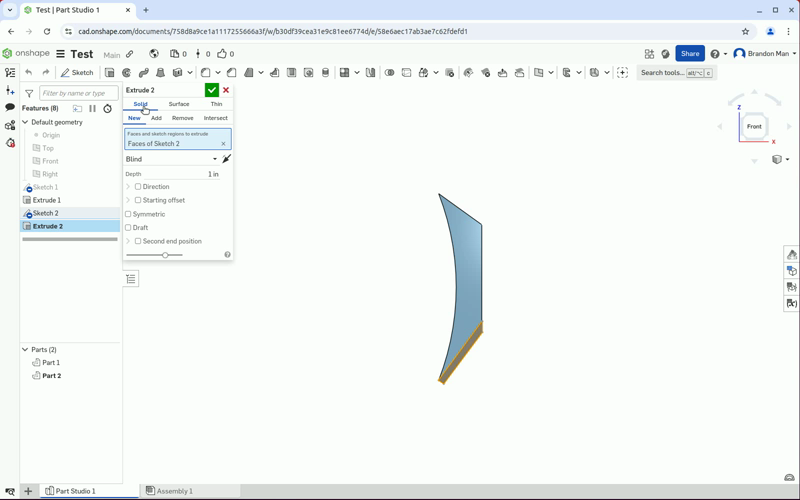
click(143, 106)
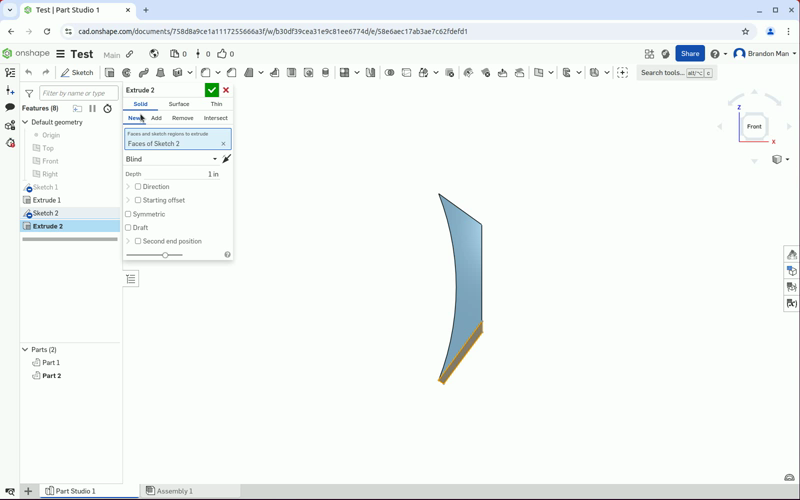
mouse_move(137, 120)
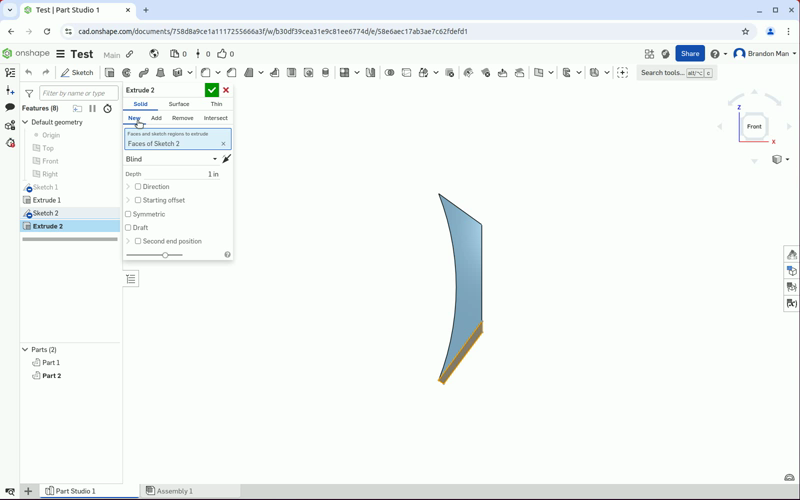
click(137, 120)
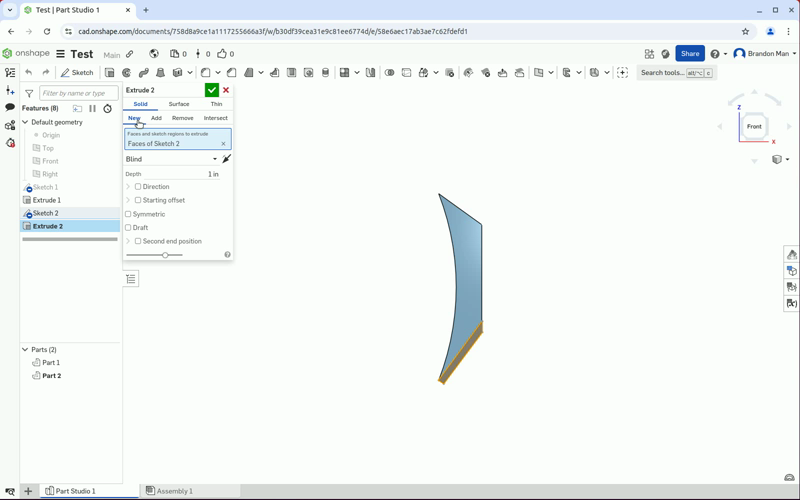
key(tab, 4)
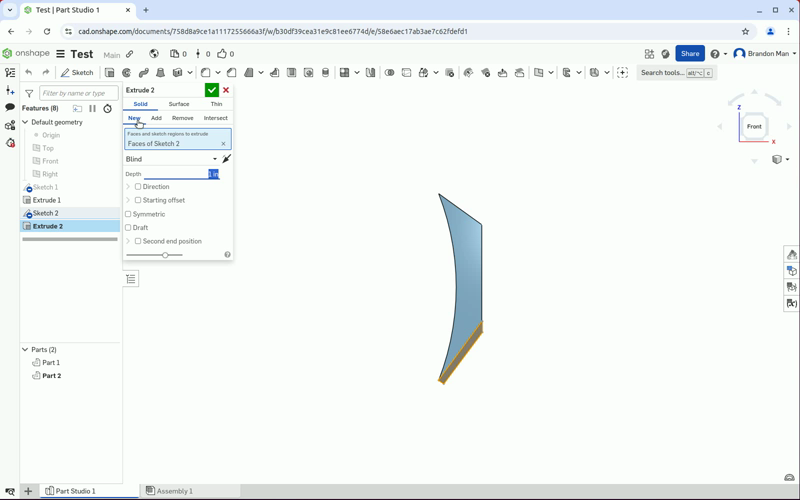
text(5.296)
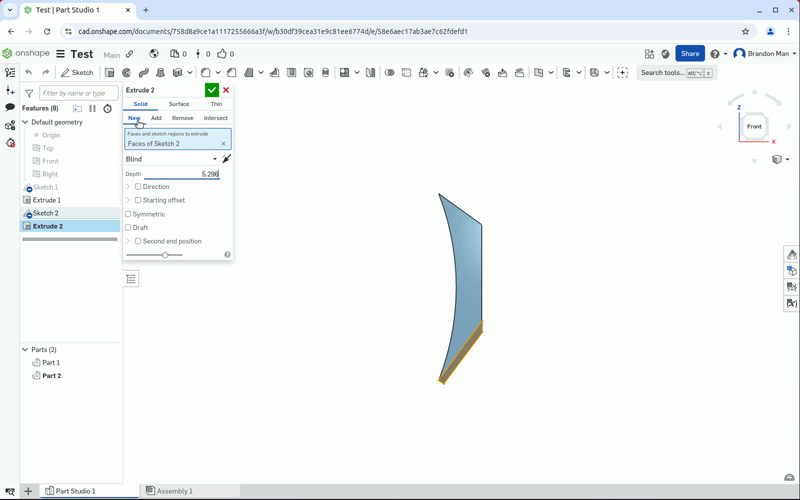
key(tab, 3)
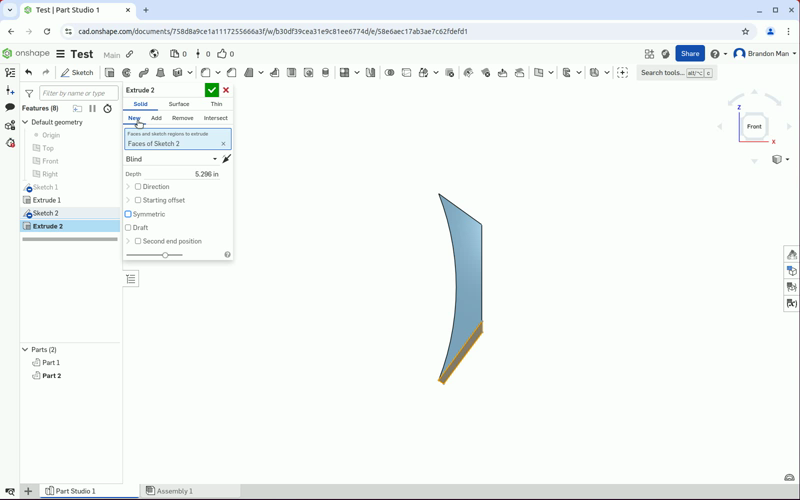
key(space)
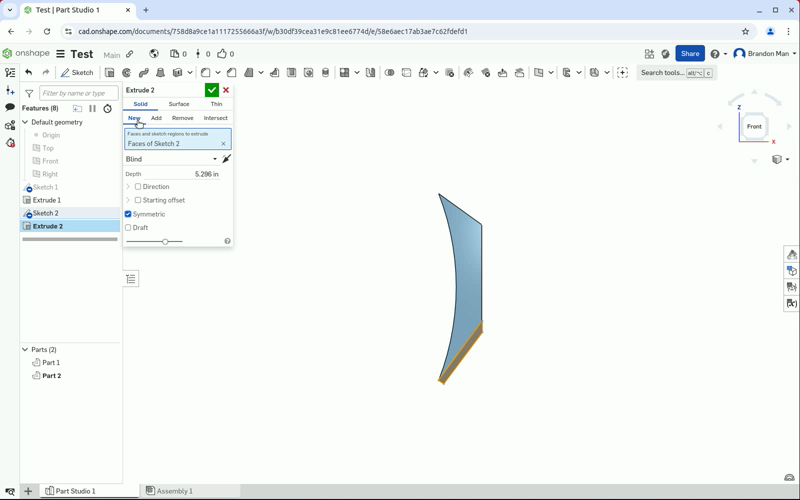
key(enter)
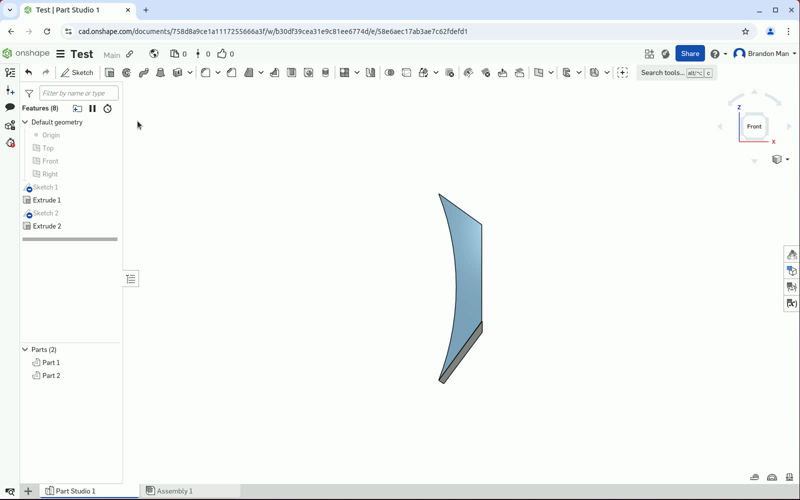
key(shift+h)
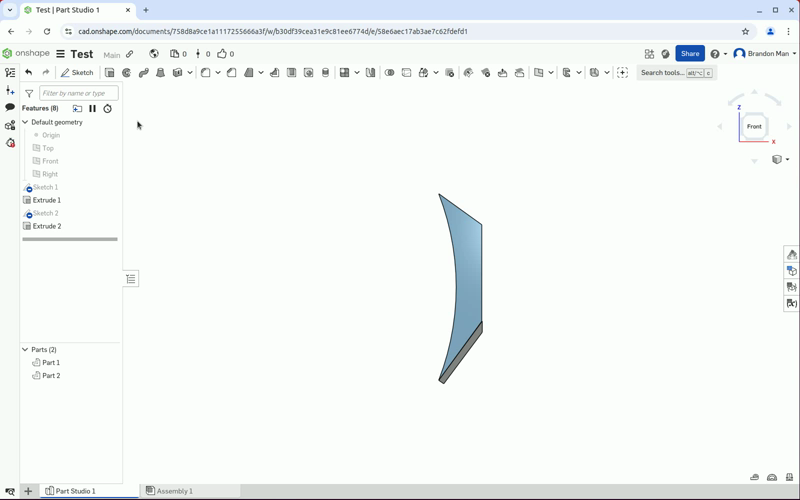
key(shift+h)
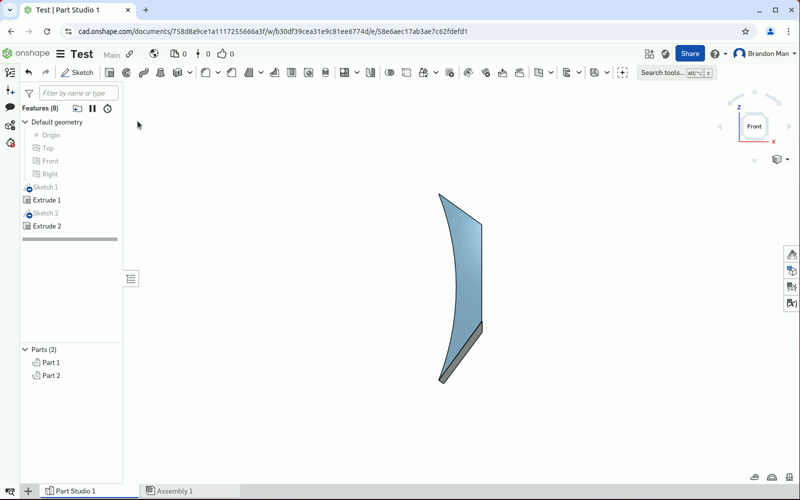
mouse_move(73, 189)
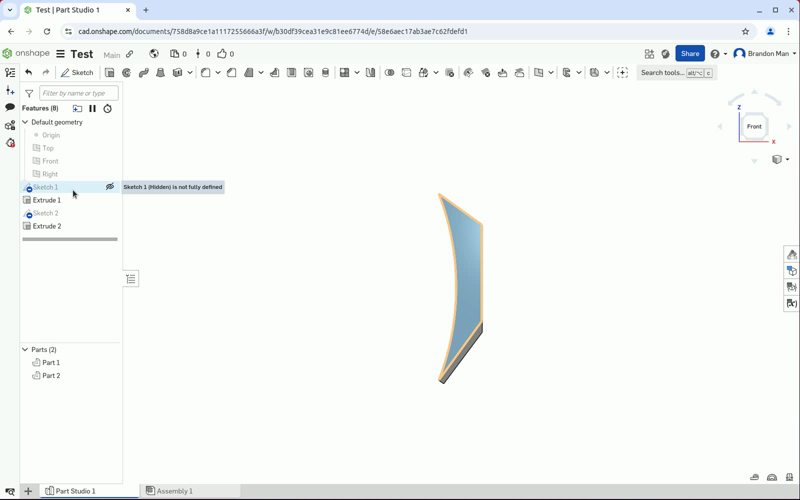
click(73, 189)
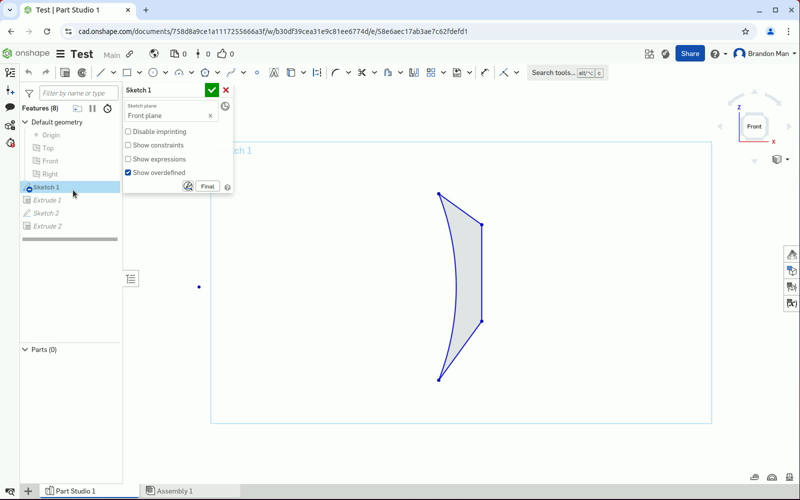
mouse_move(229, 92)
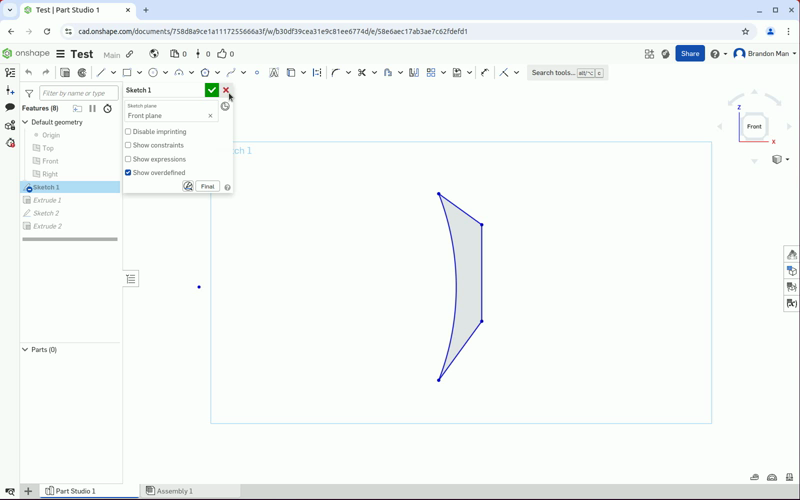
click(229, 92)
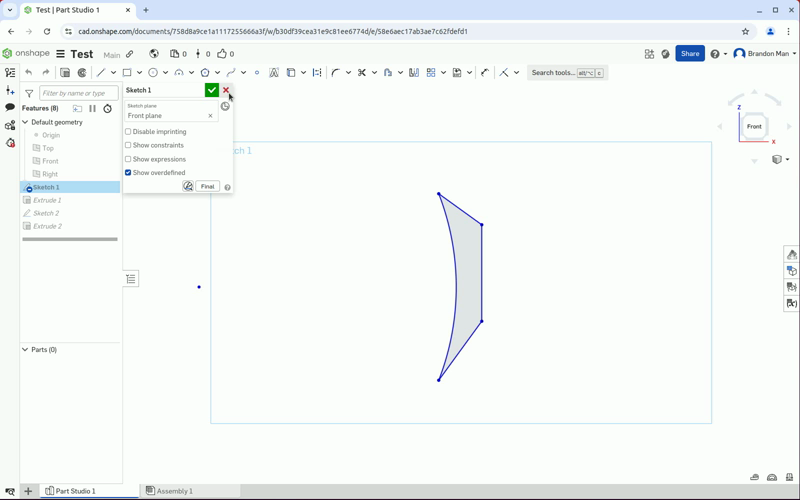
key(shift+s)
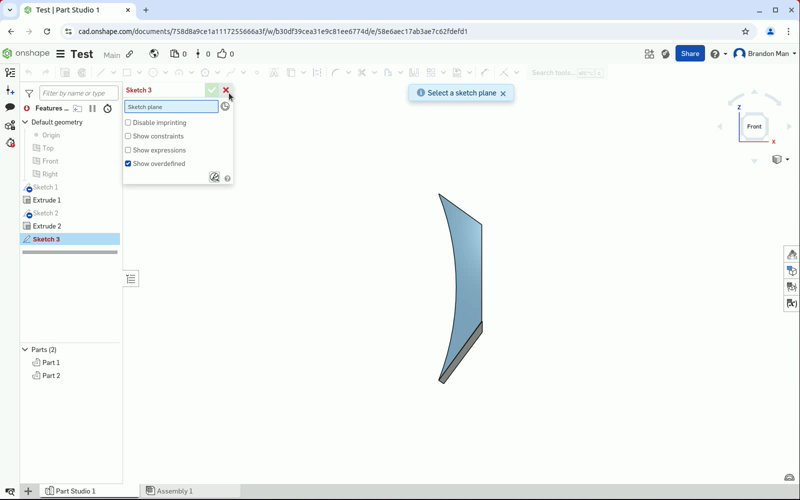
mouse_move(73, 163)
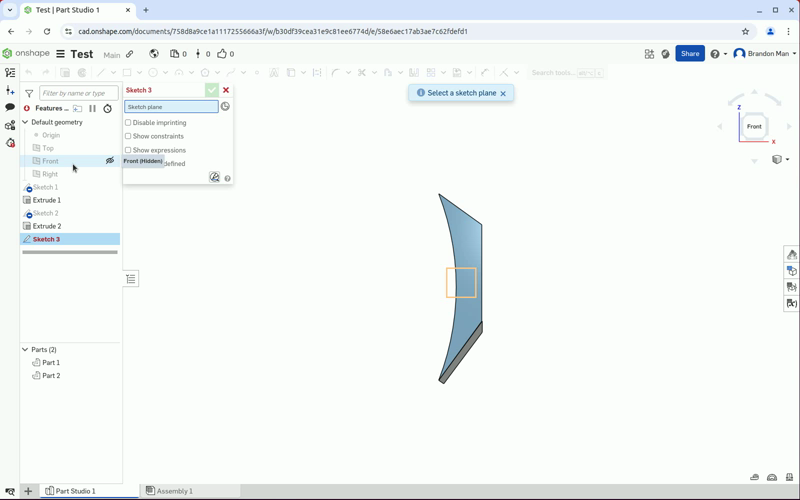
click(73, 163)
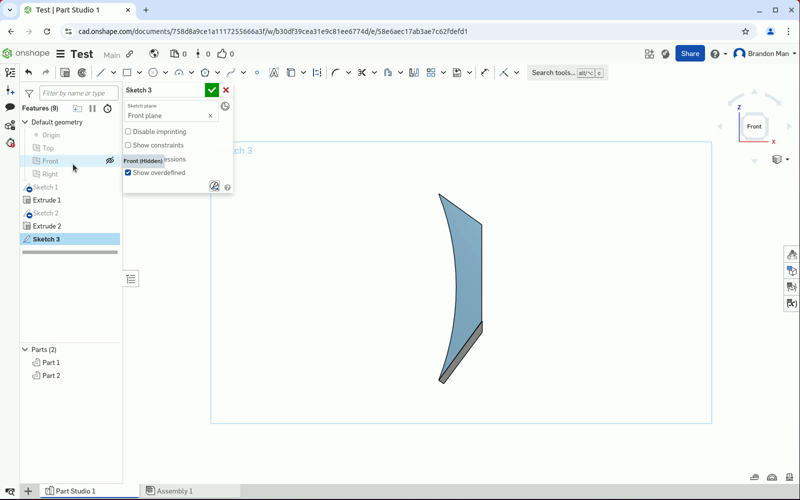
mouse_move(73, 352)
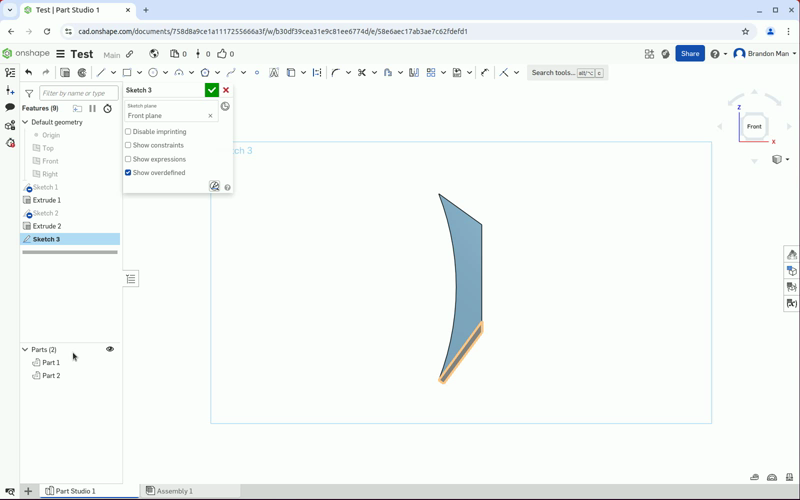
key(y)
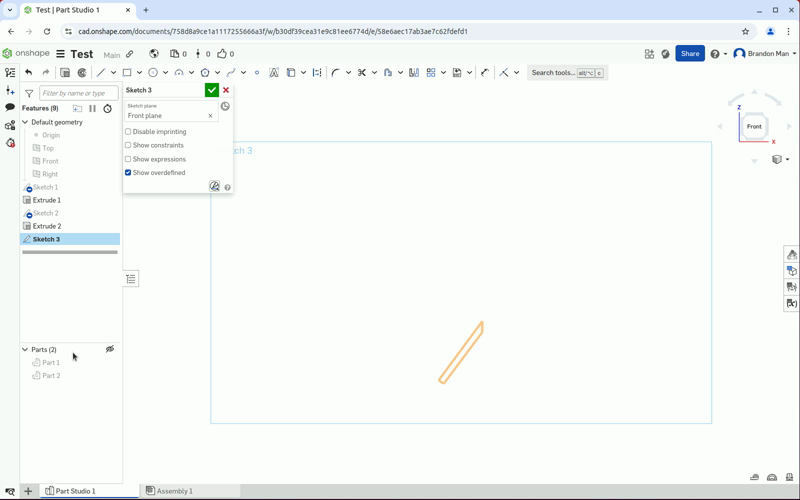
key(l)
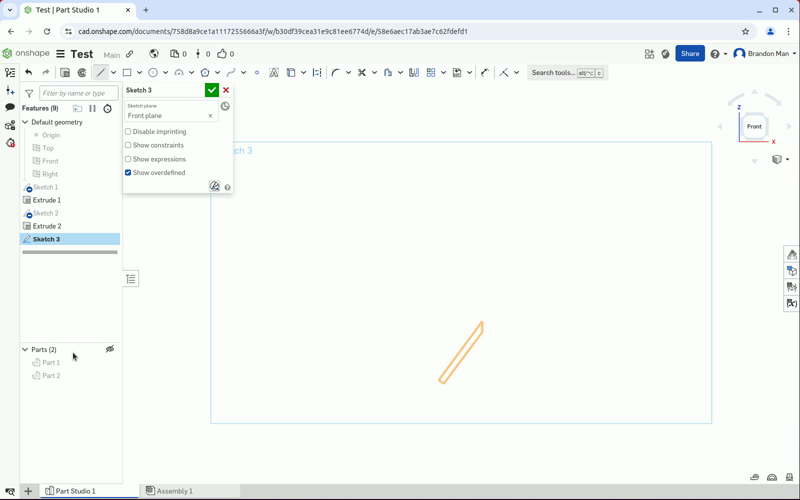
key_down(shift)
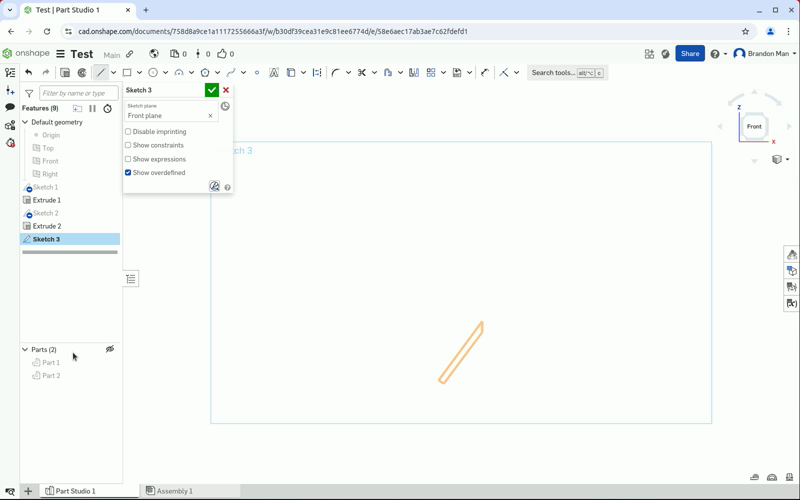
mouse_move(438, 191)
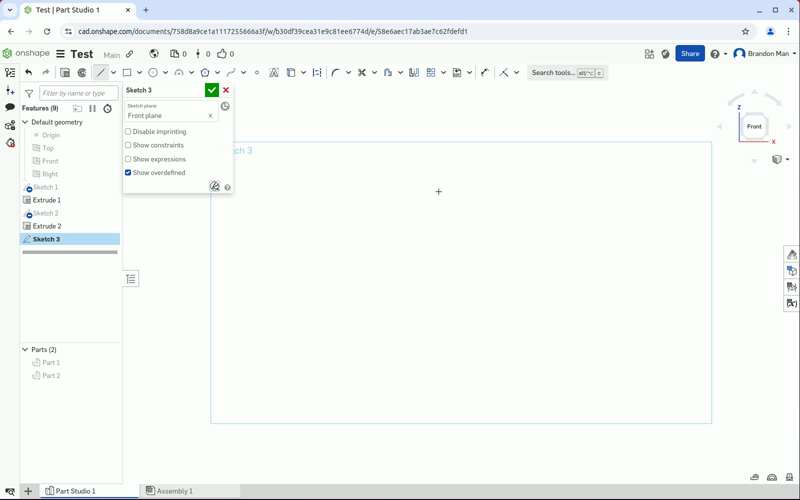
click(438, 191)
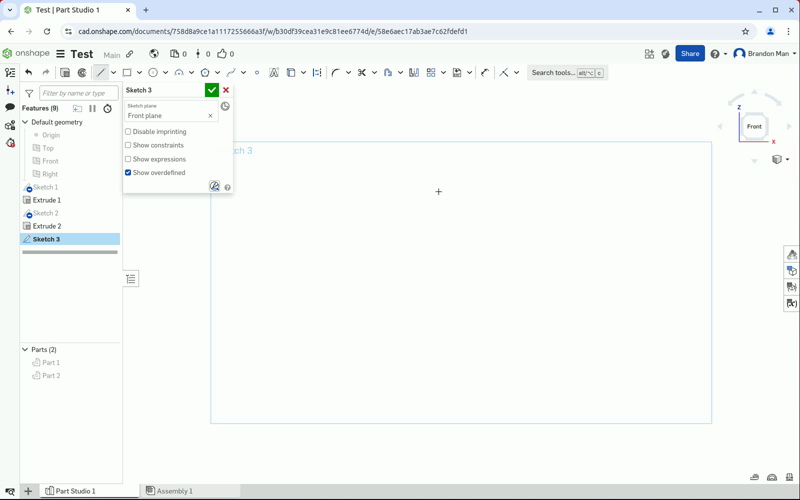
key_up(shift)
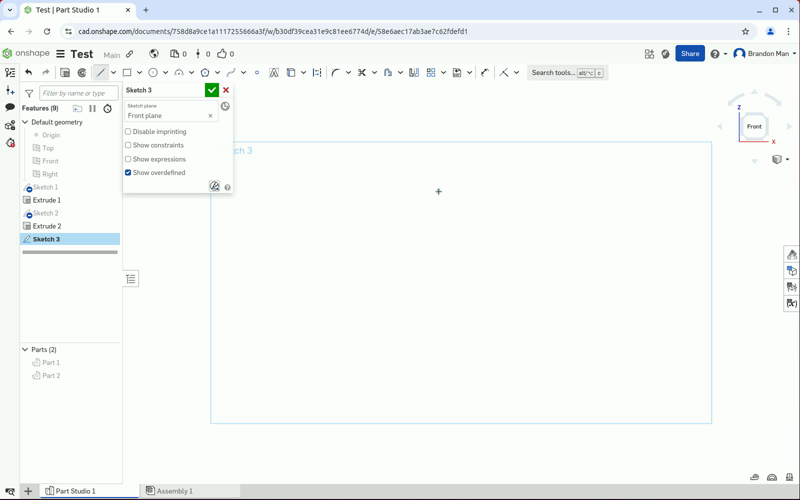
key_down(shift)
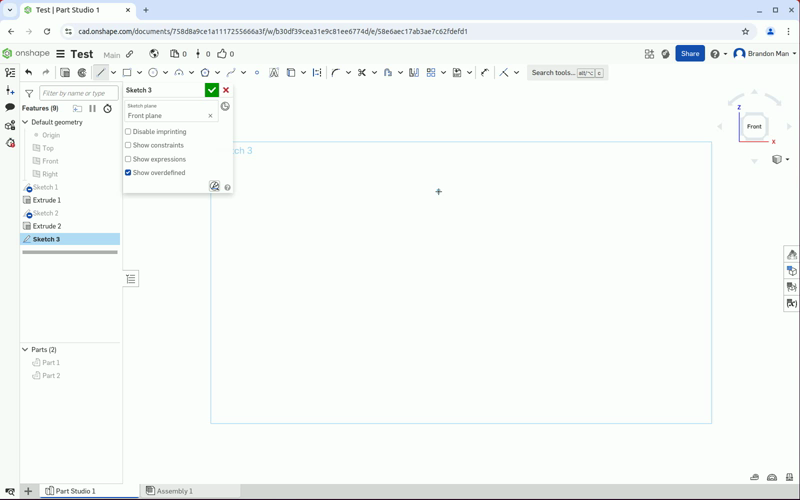
mouse_move(468, 191)
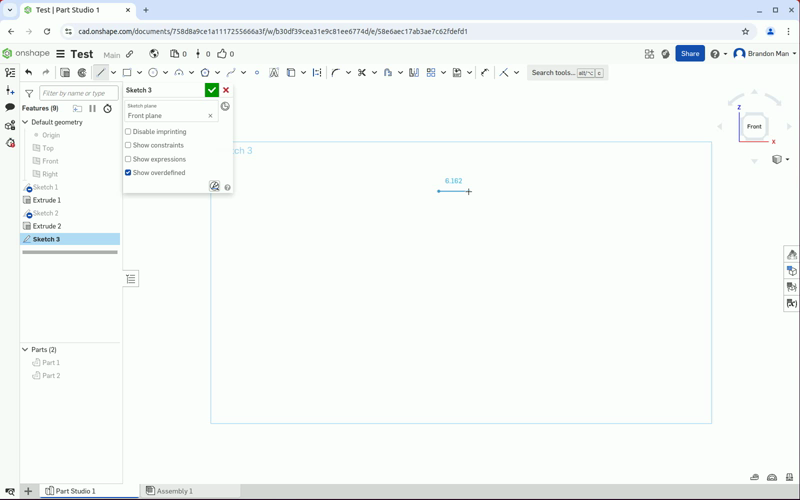
mouse_move(482, 224)
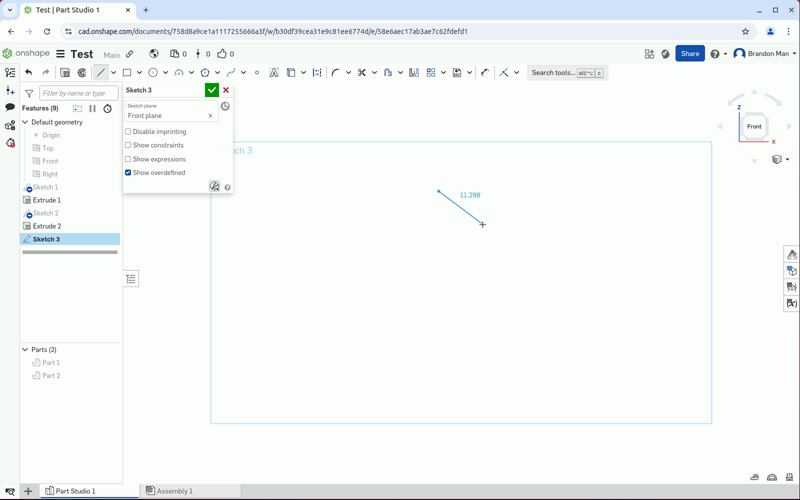
click(482, 224)
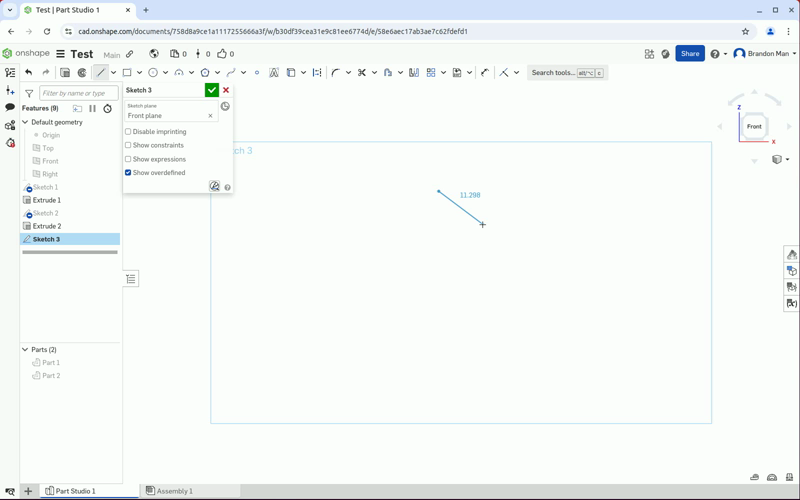
key_up(shift)
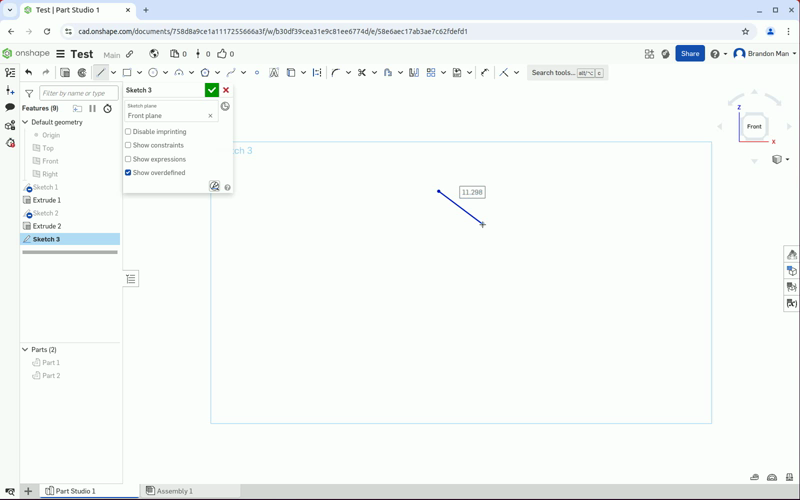
key_down(shift)
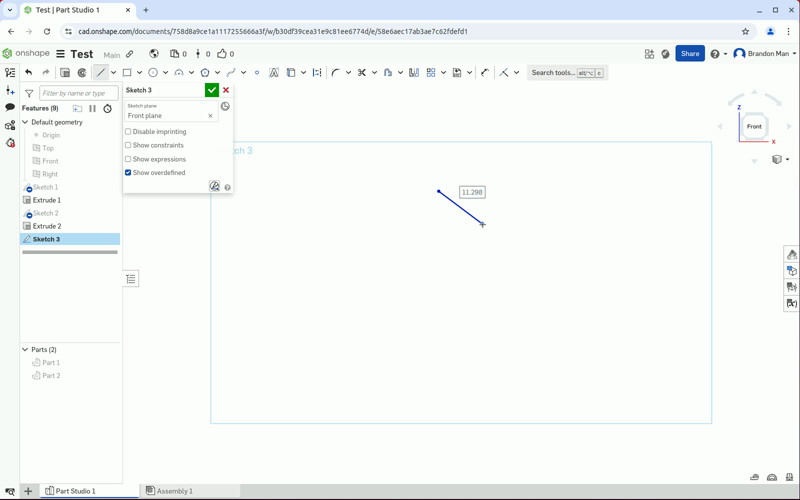
mouse_move(512, 224)
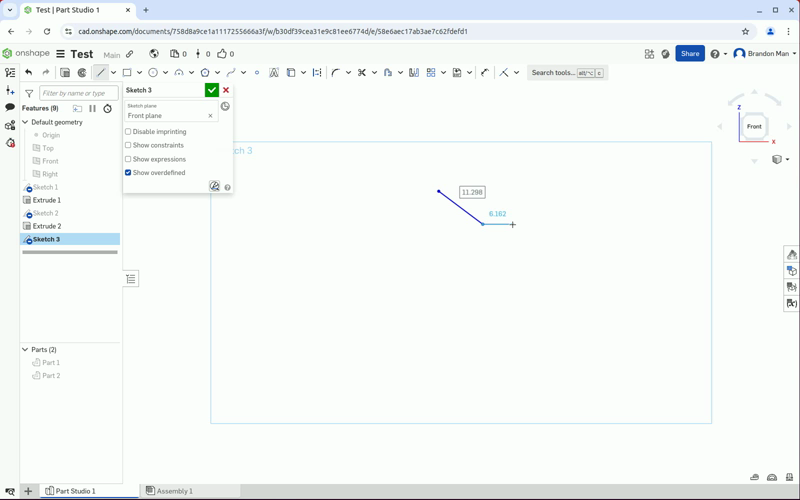
mouse_move(482, 216)
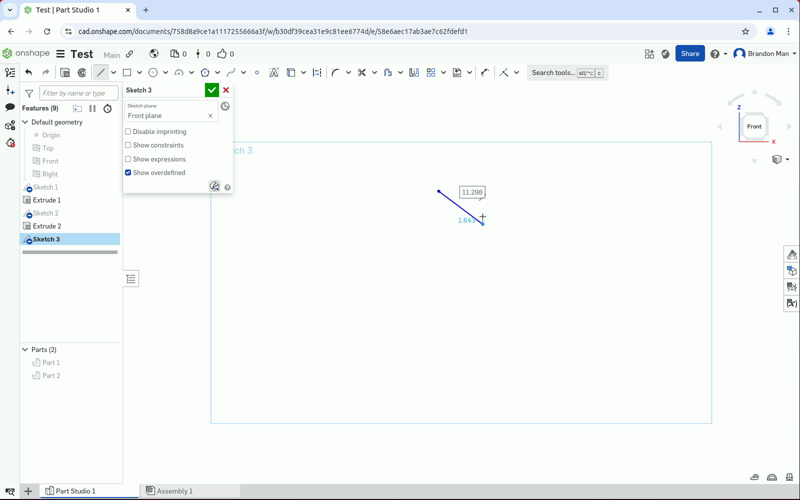
click(482, 216)
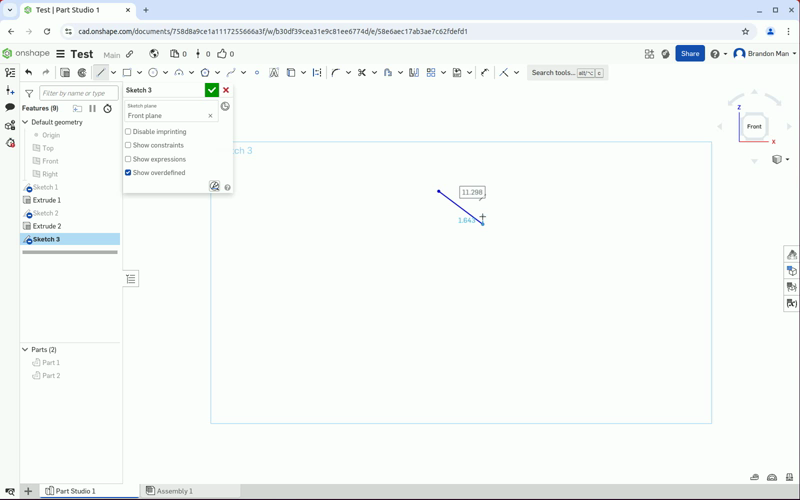
key_up(shift)
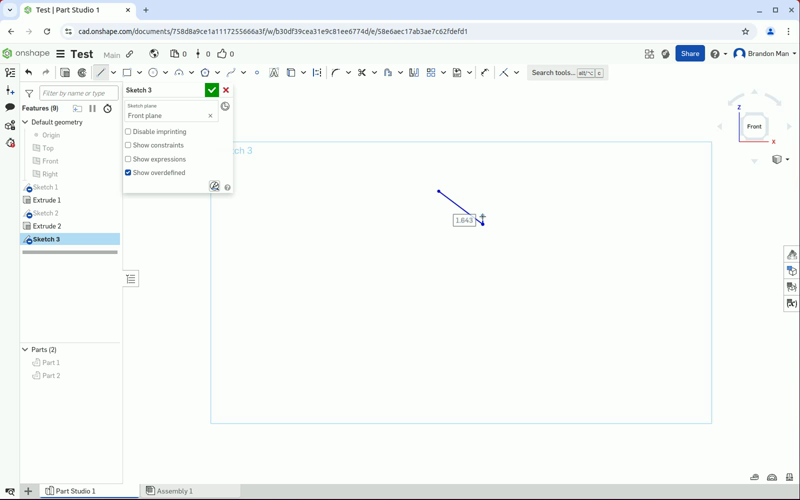
key_down(shift)
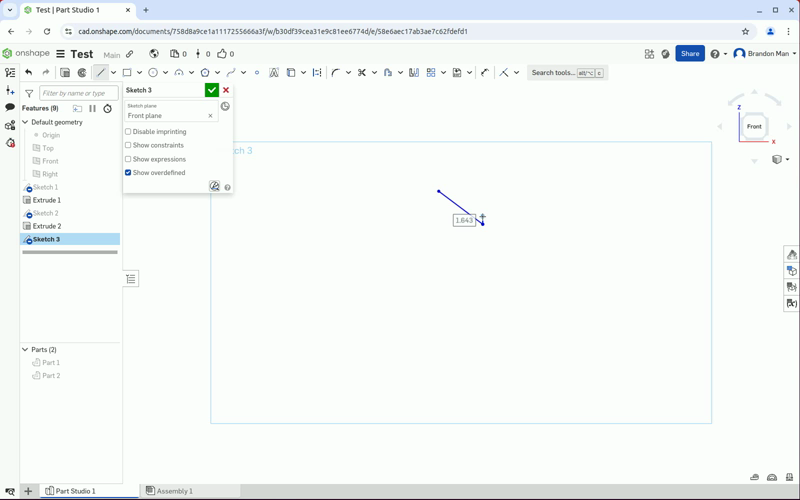
mouse_move(512, 216)
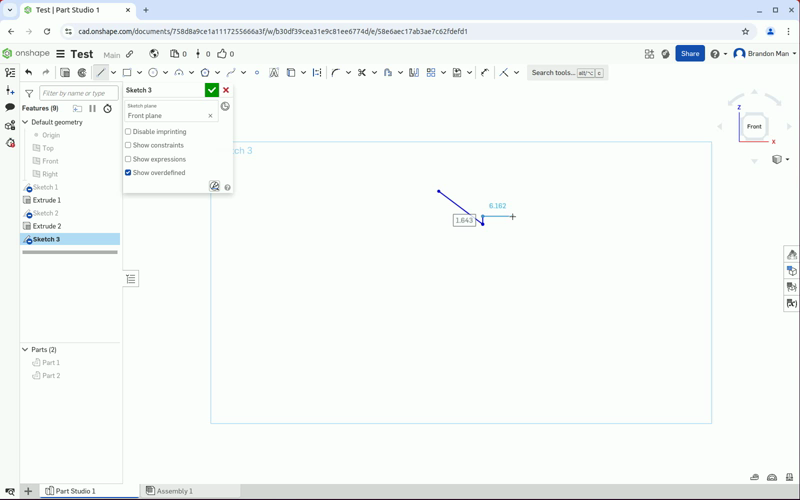
mouse_move(442, 186)
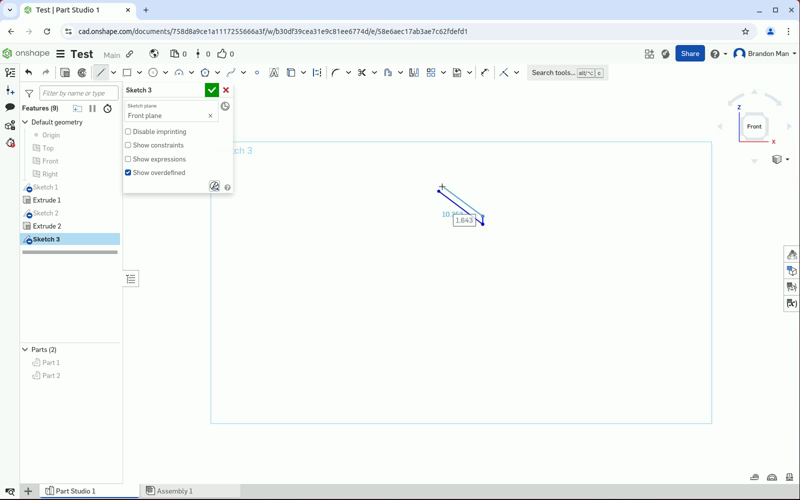
click(442, 186)
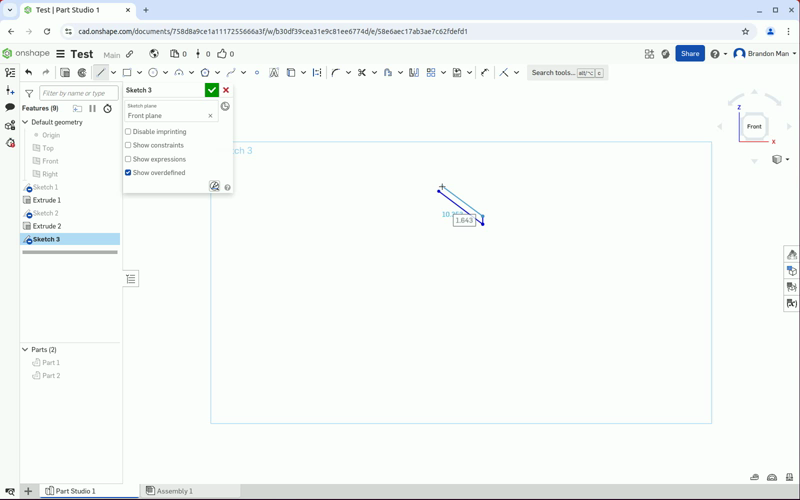
key_up(shift)
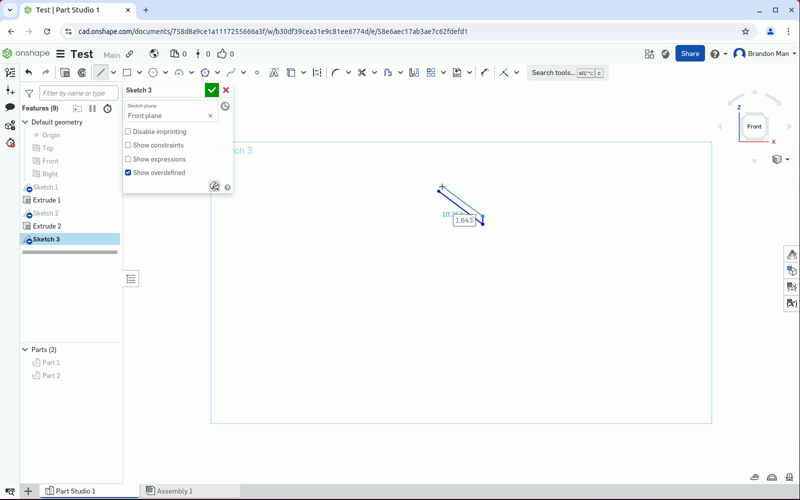
mouse_move(472, 186)
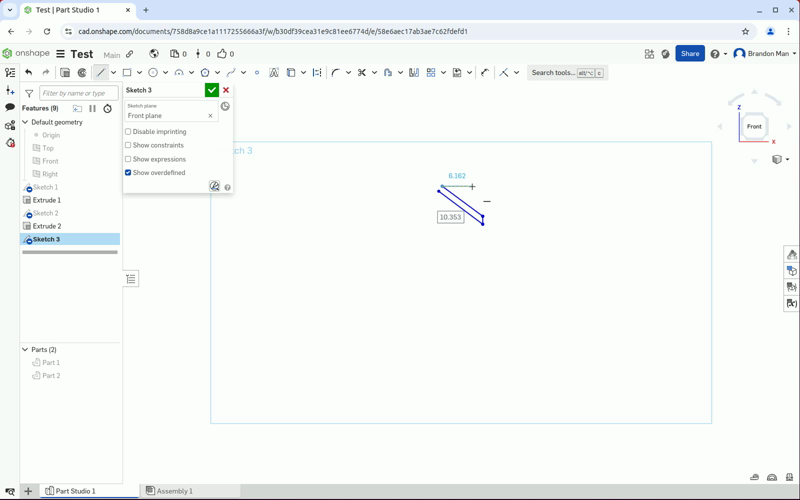
key_down(shift)
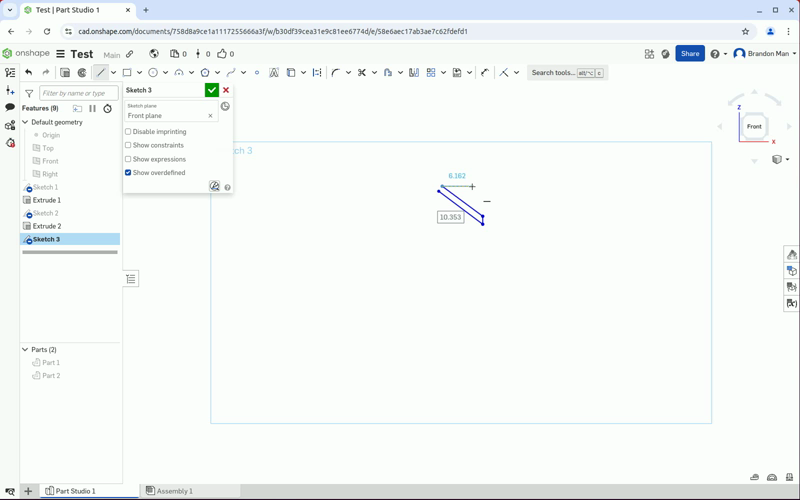
mouse_move(438, 191)
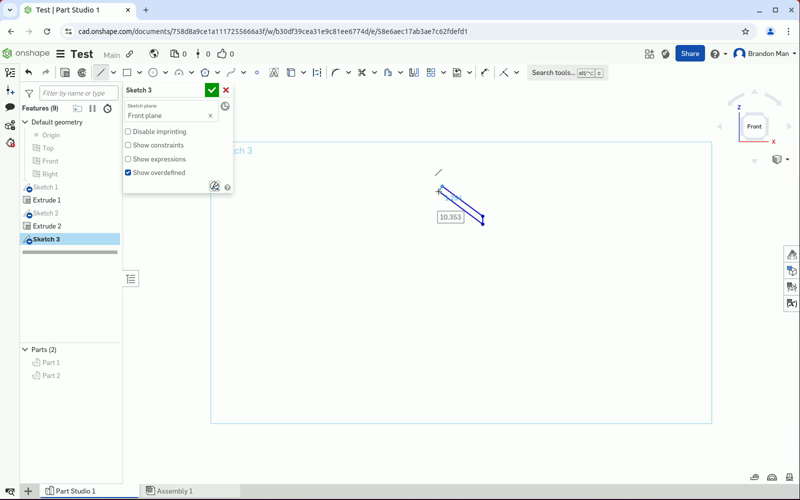
scroll(6)
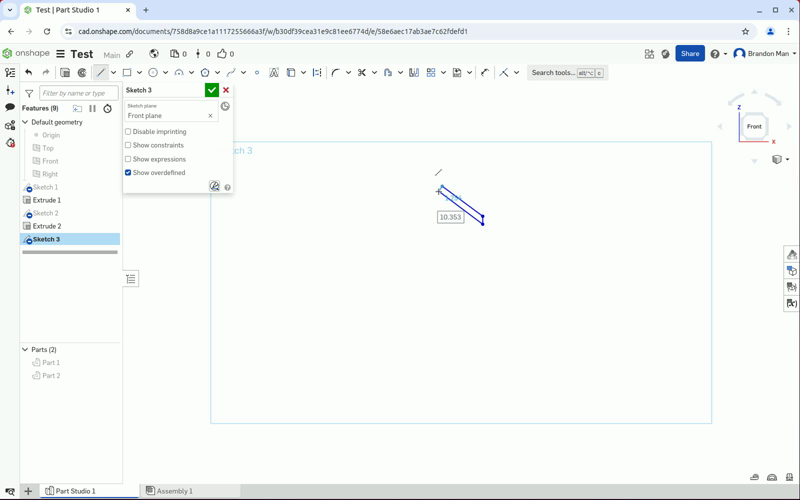
scroll(6)
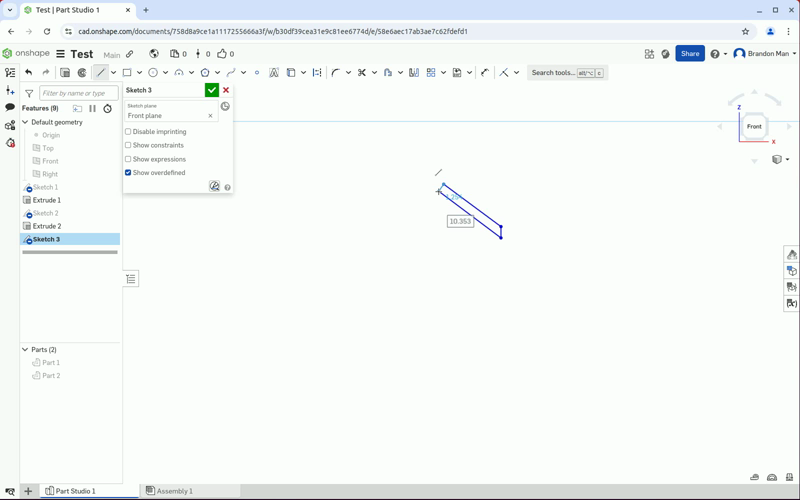
scroll(6)
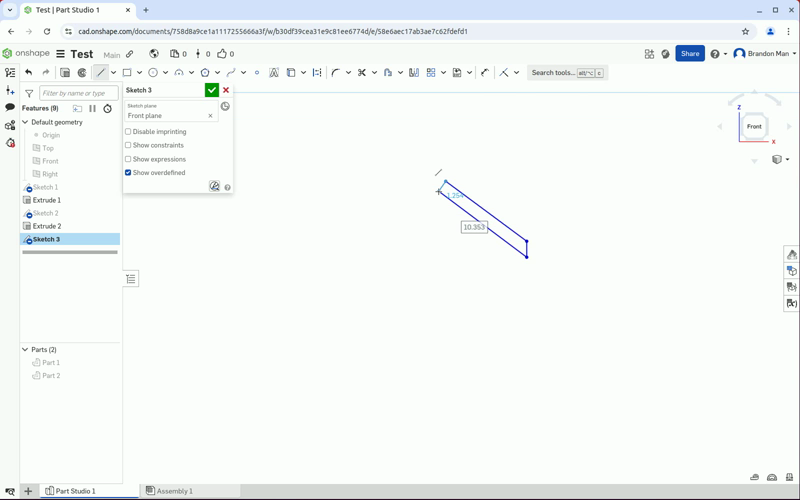
scroll(6)
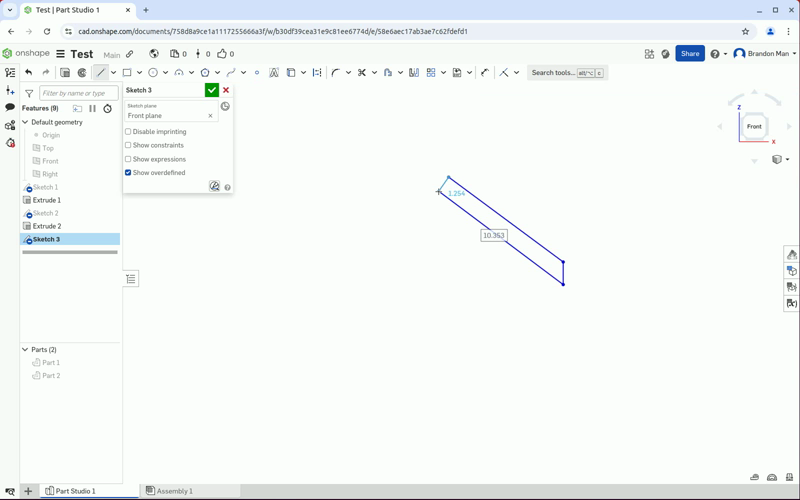
scroll(6)
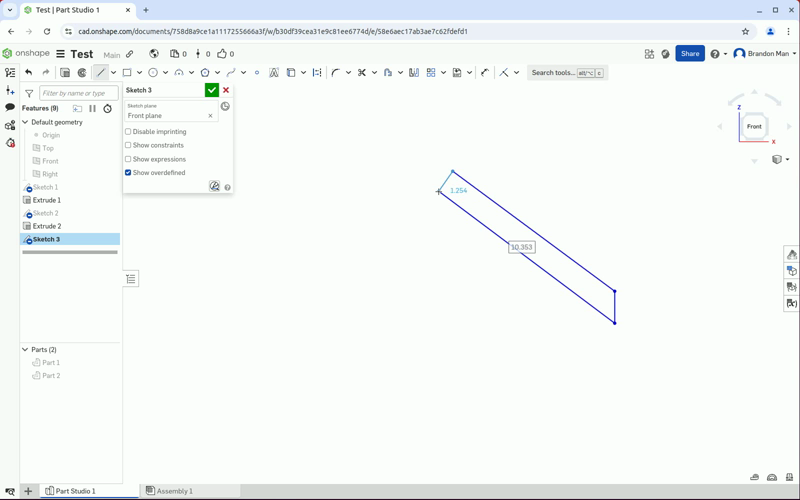
scroll(6)
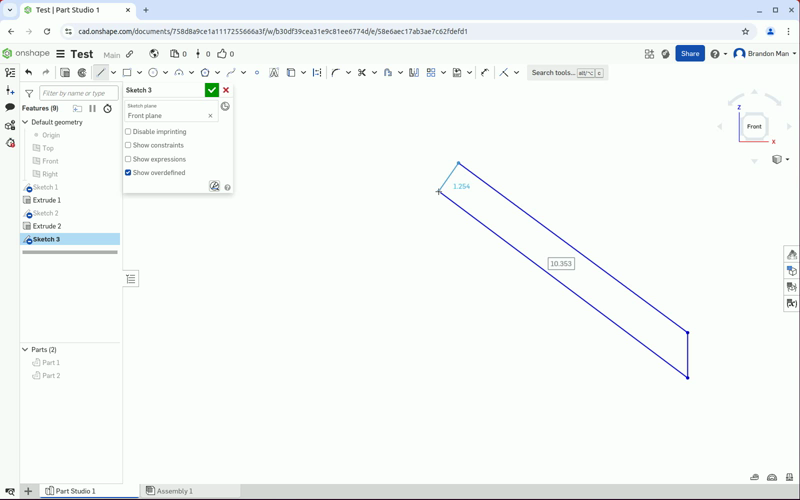
scroll(6)
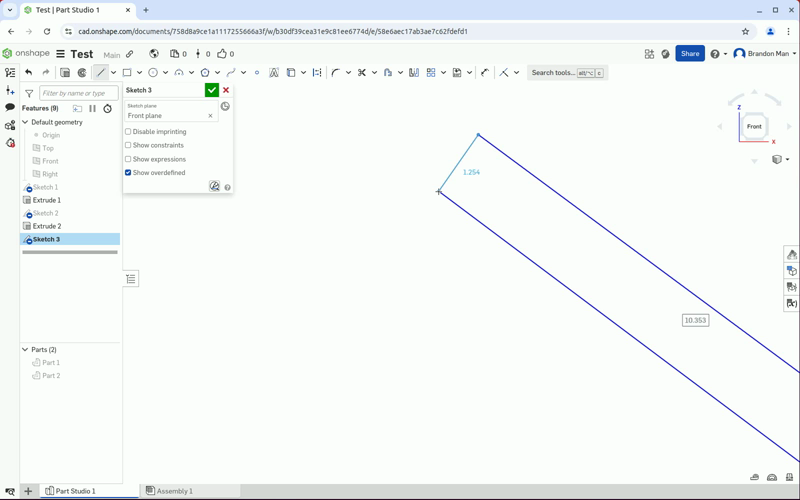
key_up(shift)
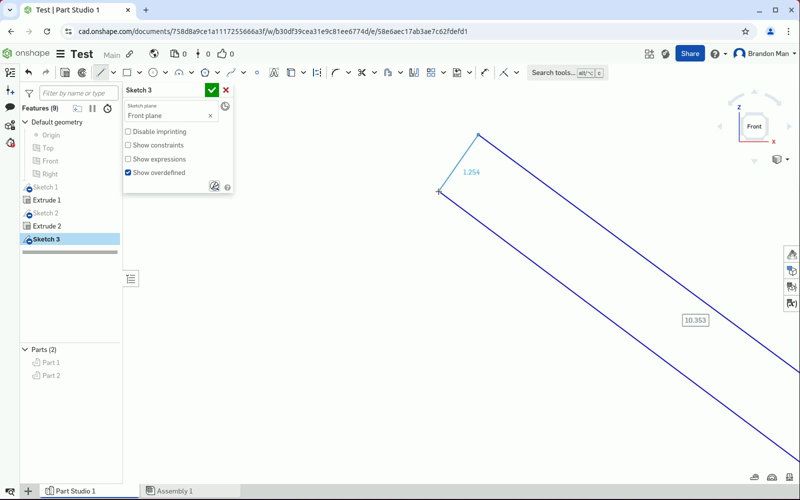
click(438, 191)
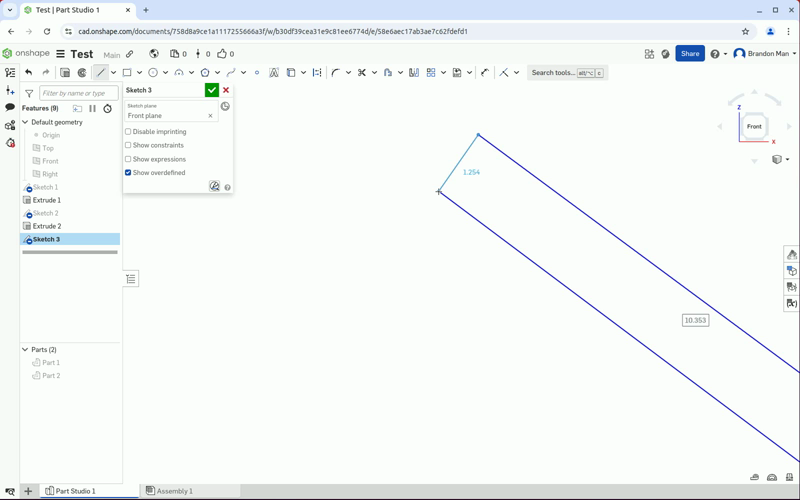
scroll(-6)
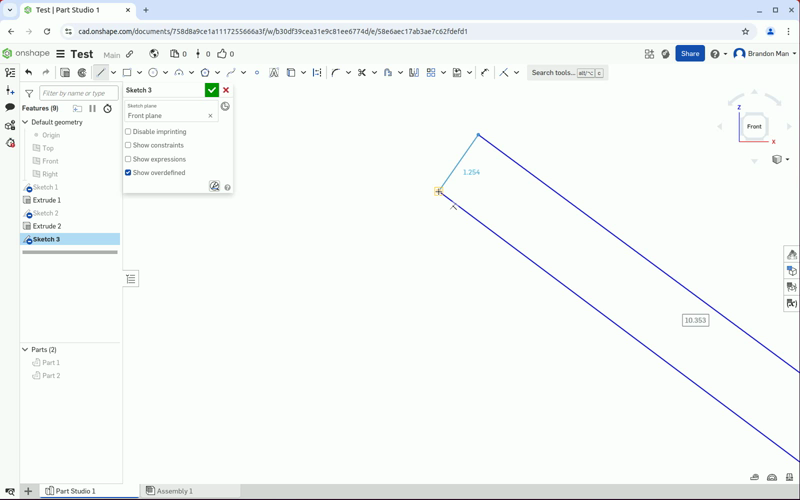
scroll(-6)
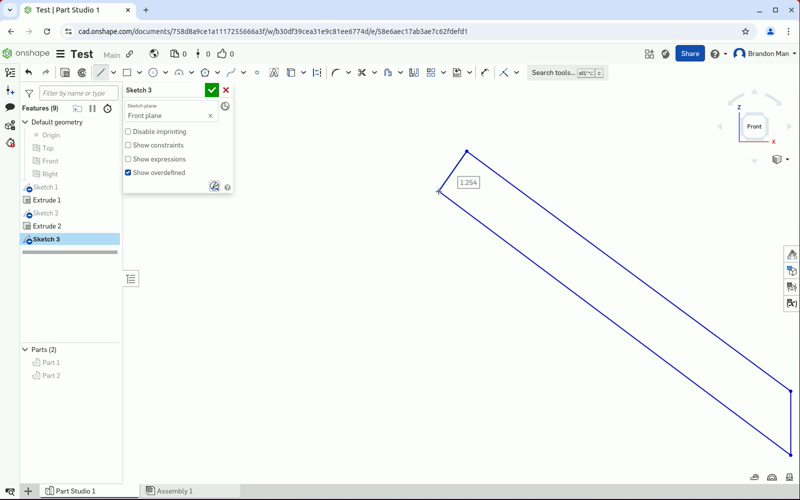
scroll(-6)
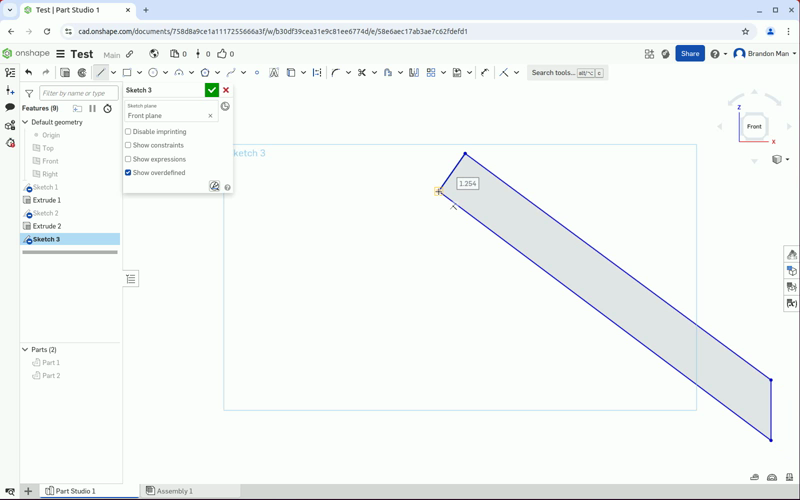
scroll(-6)
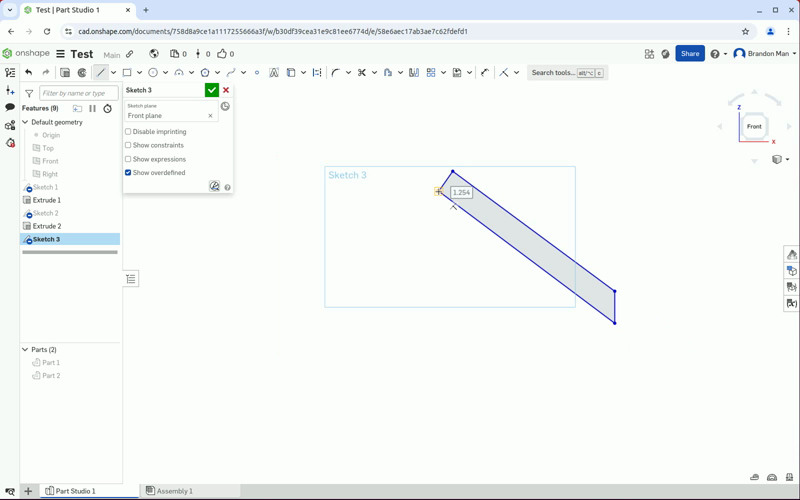
scroll(-6)
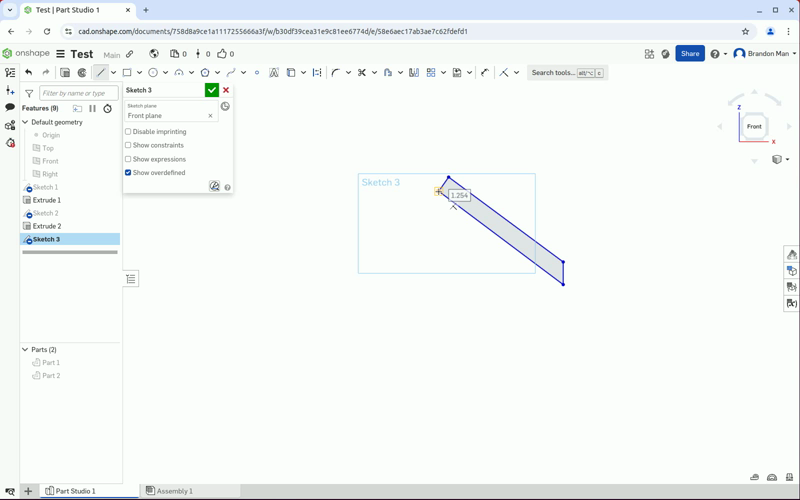
scroll(-6)
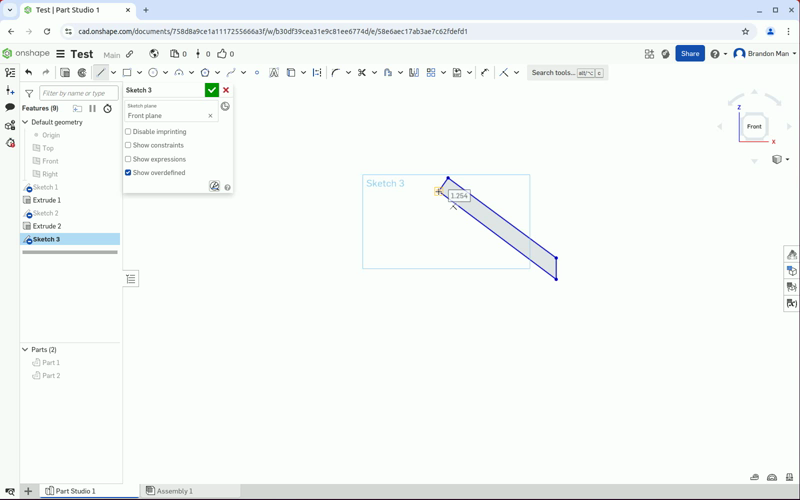
scroll(-6)
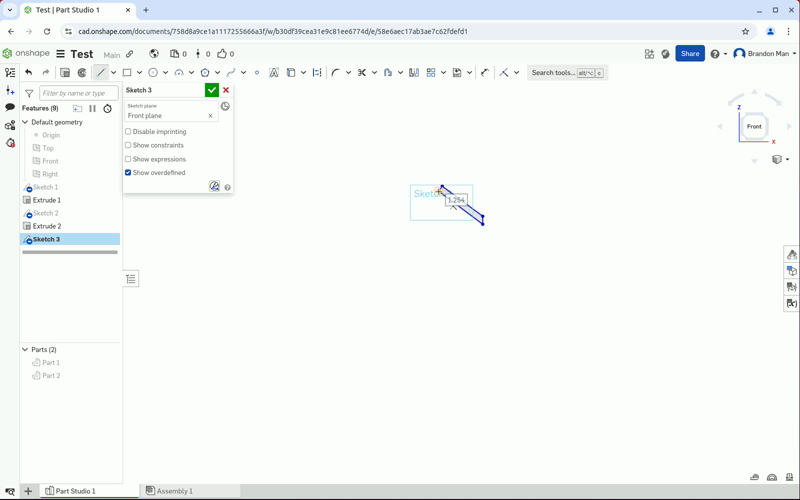
key(esc)
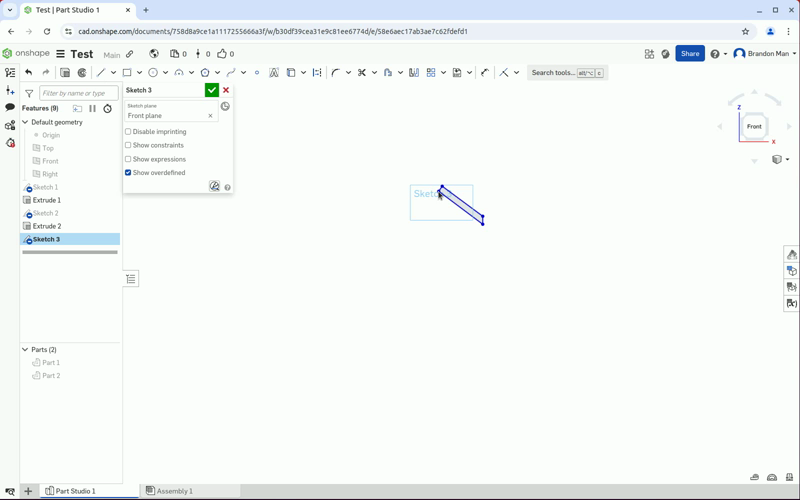
mouse_move(472, 214)
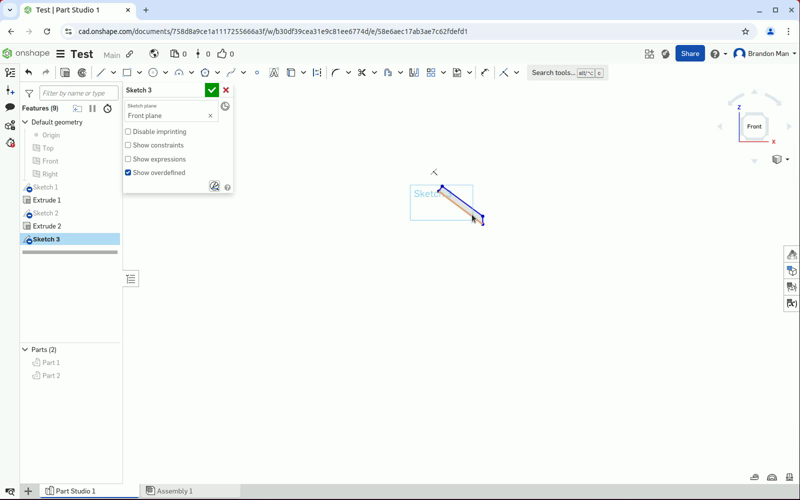
scroll(6)
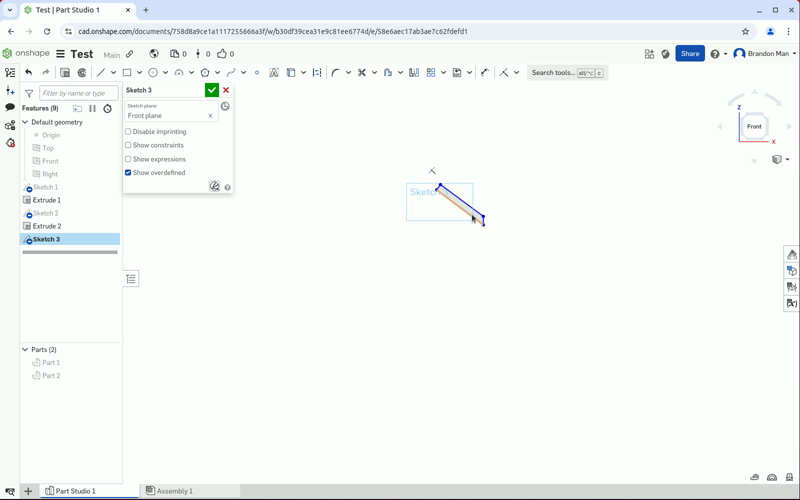
scroll(6)
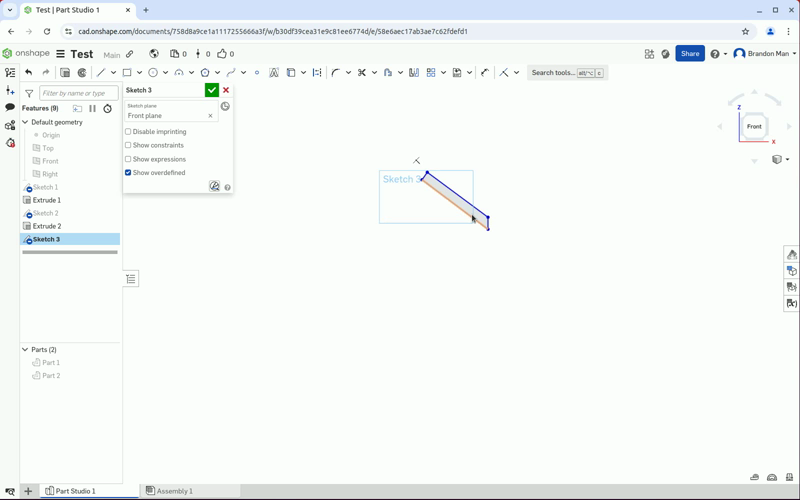
scroll(6)
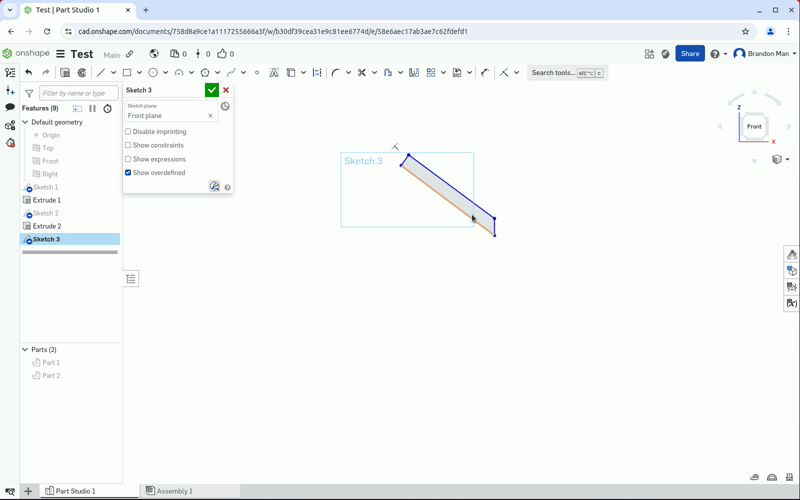
scroll(6)
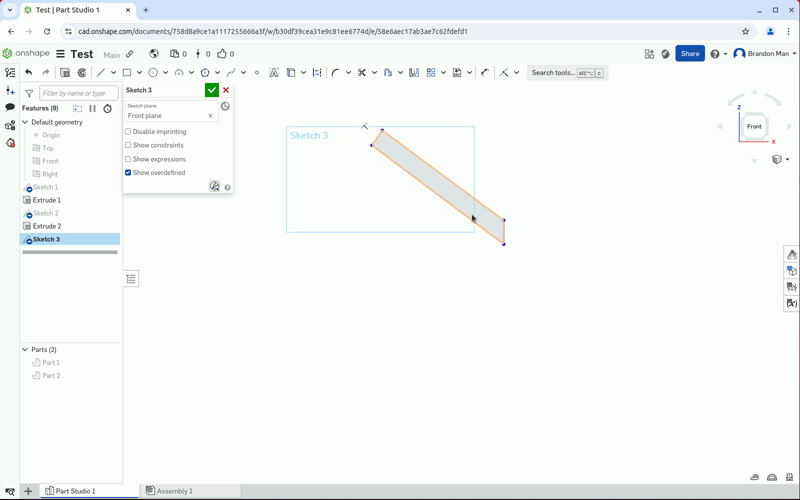
scroll(6)
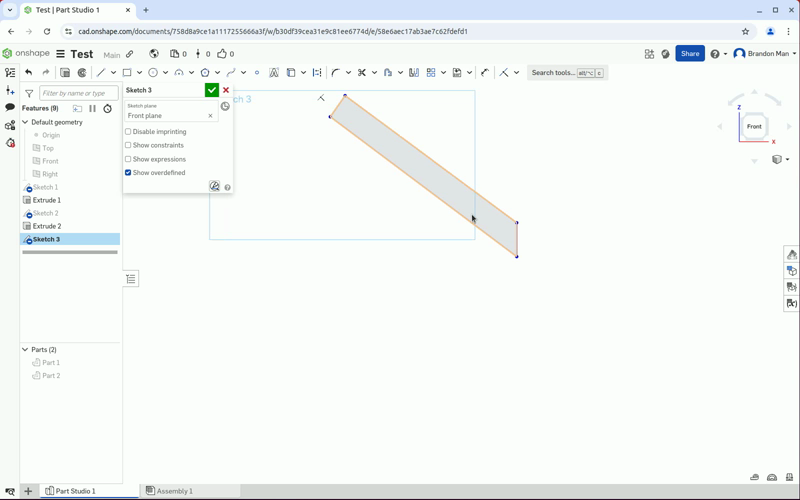
scroll(6)
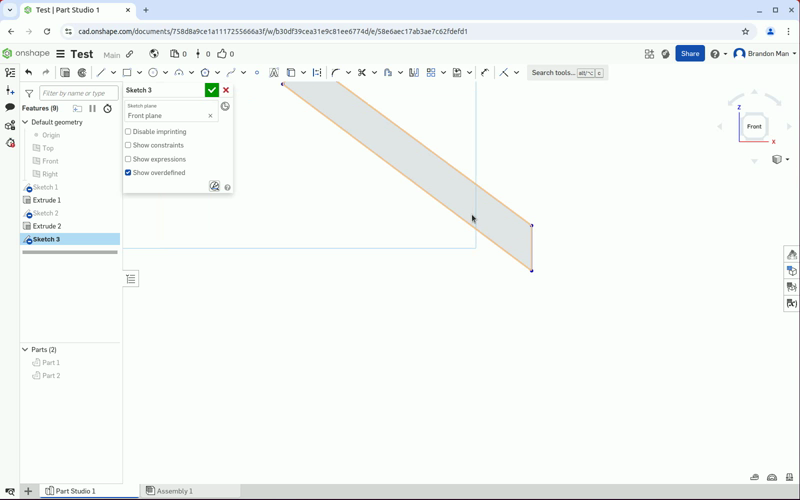
scroll(6)
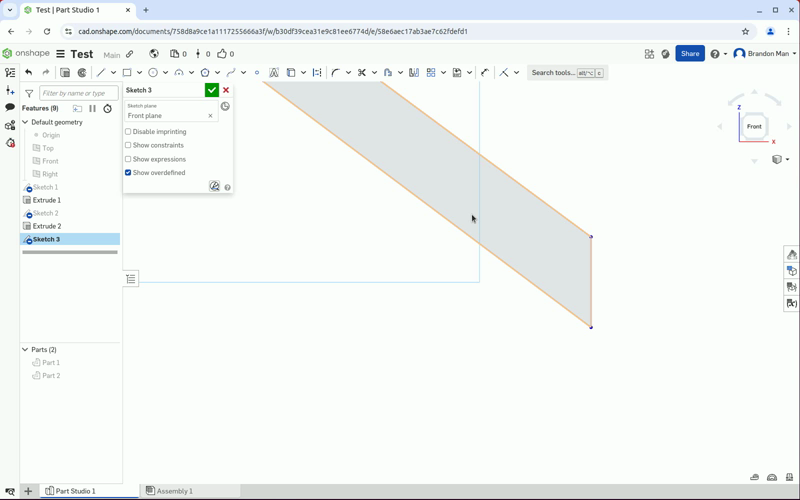
click(472, 214)
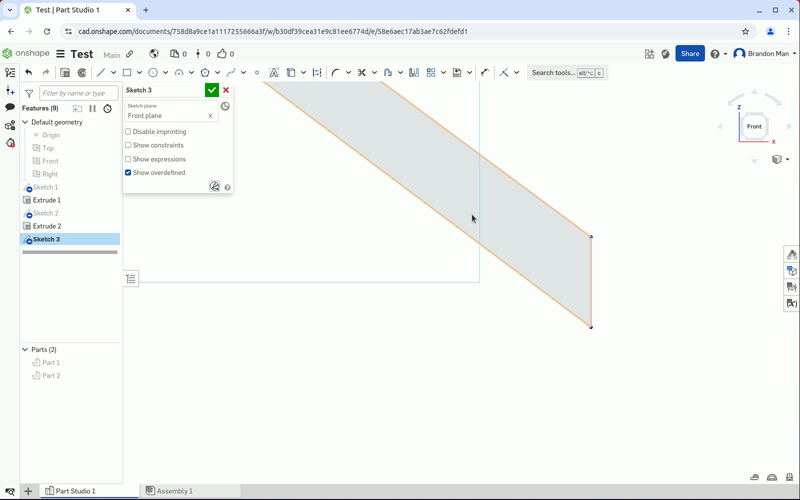
scroll(-6)
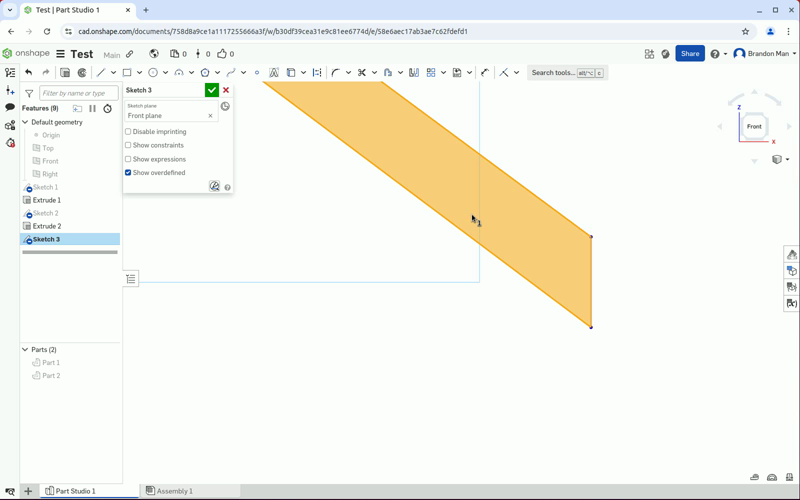
scroll(-6)
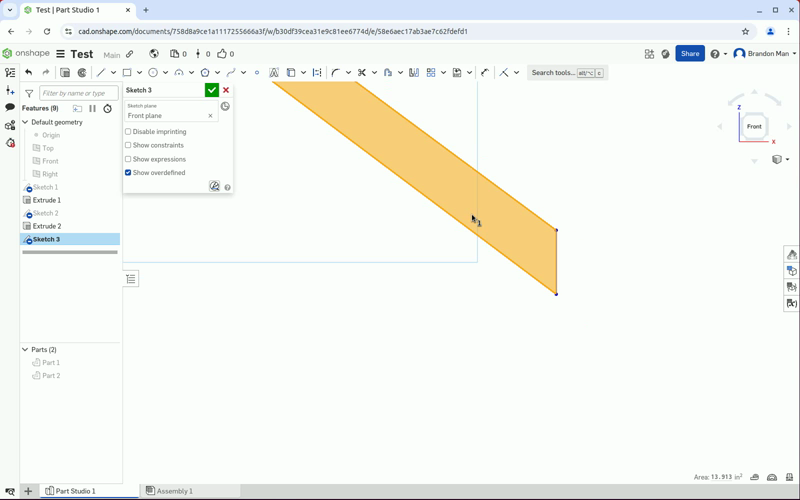
scroll(-6)
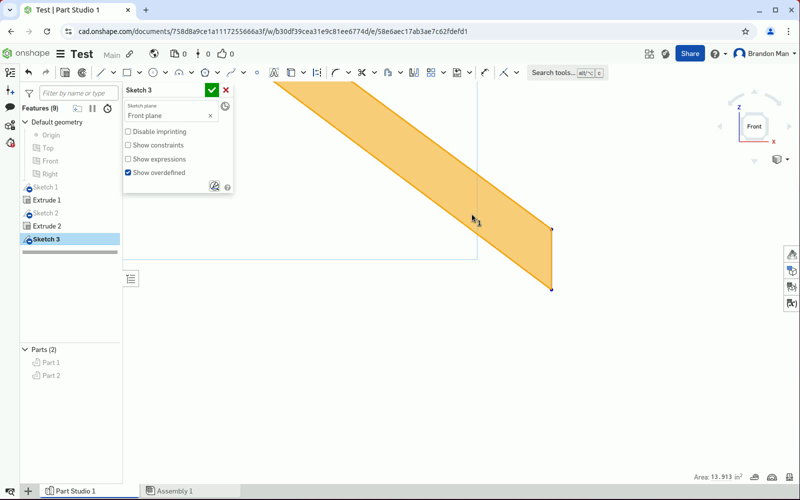
scroll(-6)
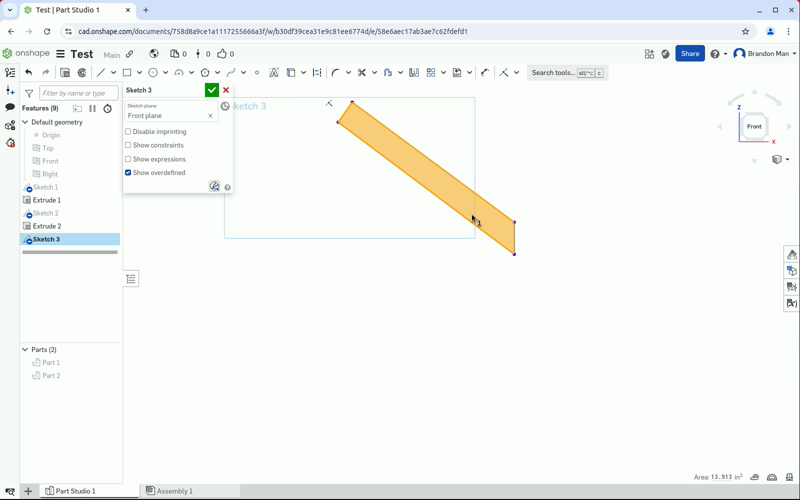
scroll(-6)
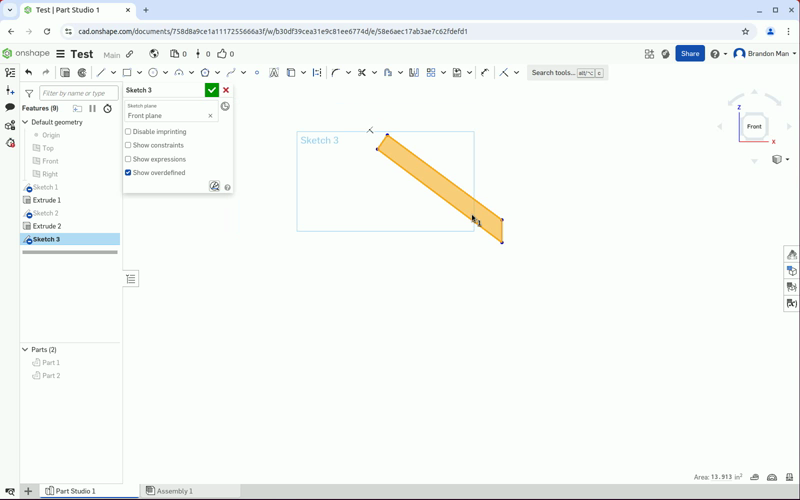
scroll(-6)
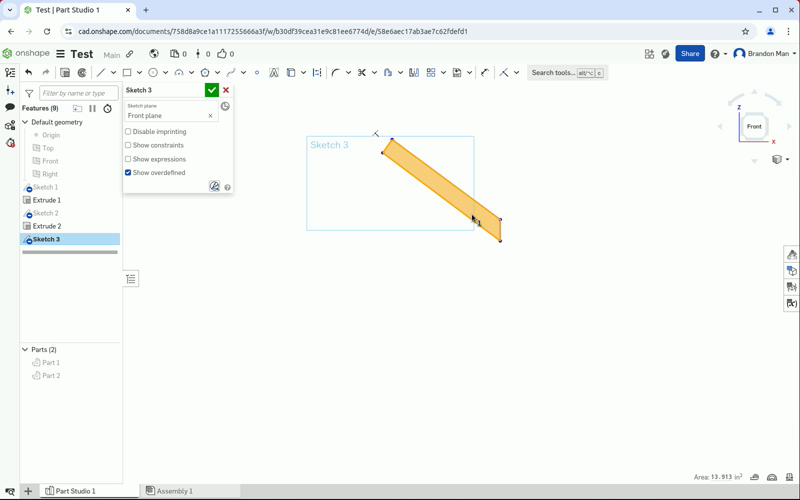
scroll(-6)
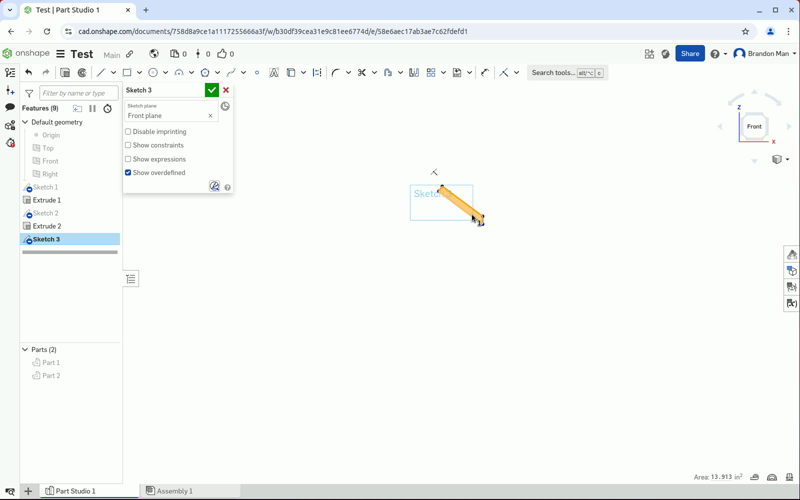
mouse_move(73, 352)
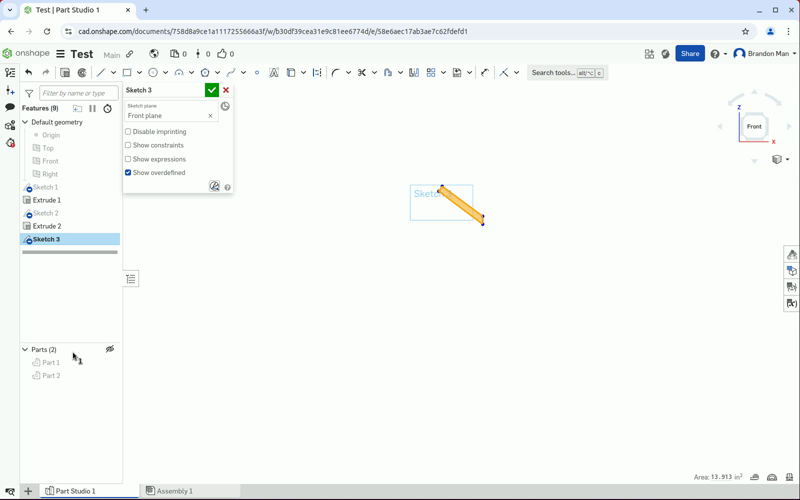
key(shift+y)
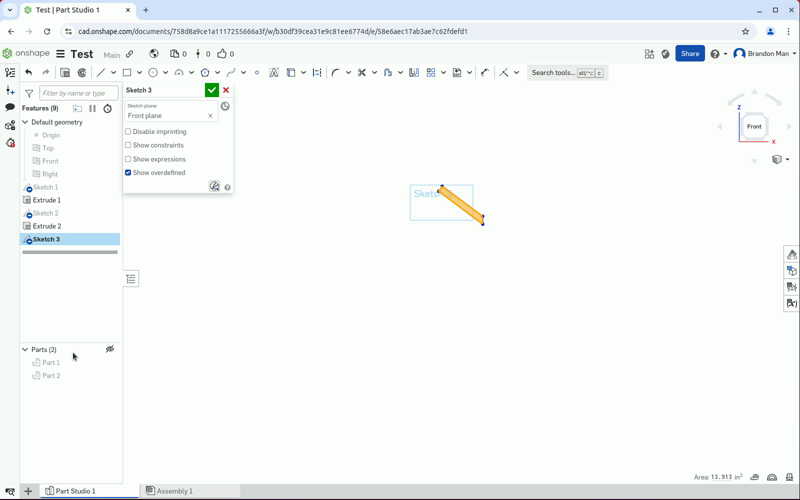
key(shift+e)
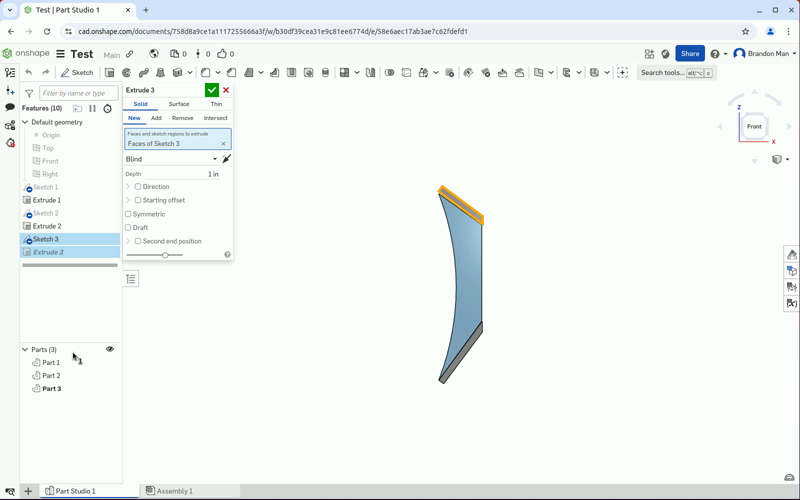
mouse_move(143, 106)
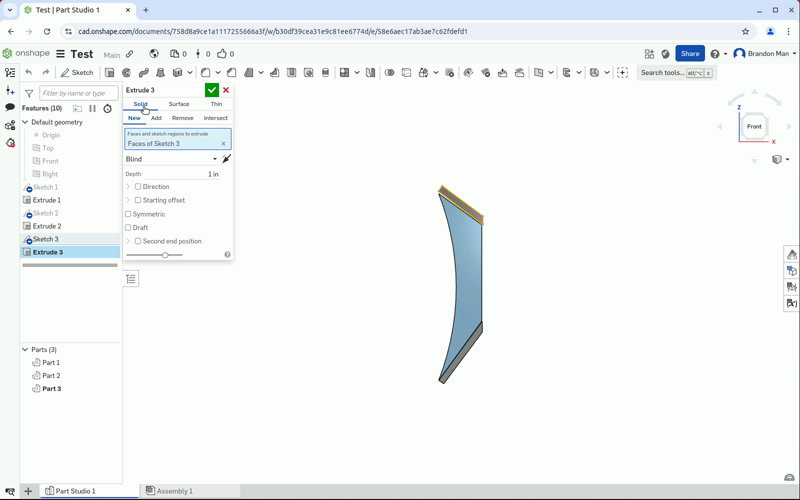
click(143, 106)
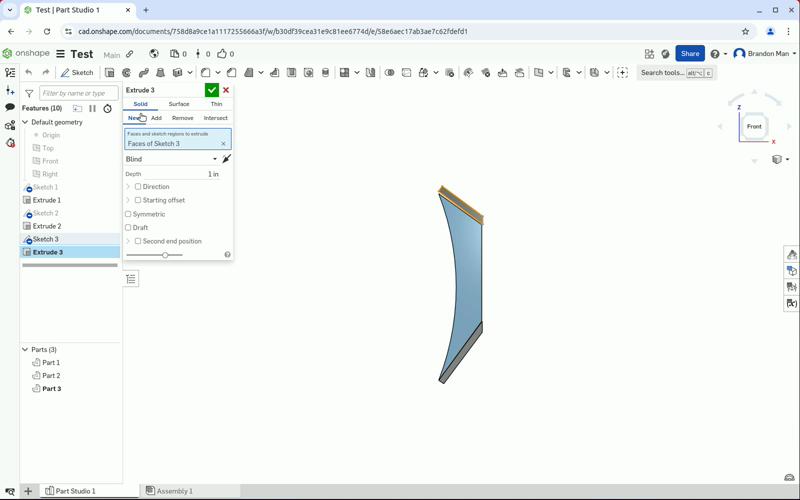
mouse_move(137, 120)
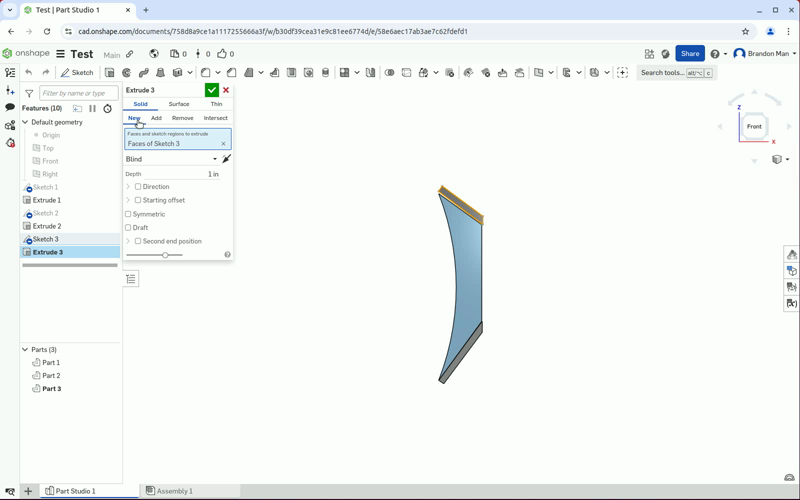
click(137, 120)
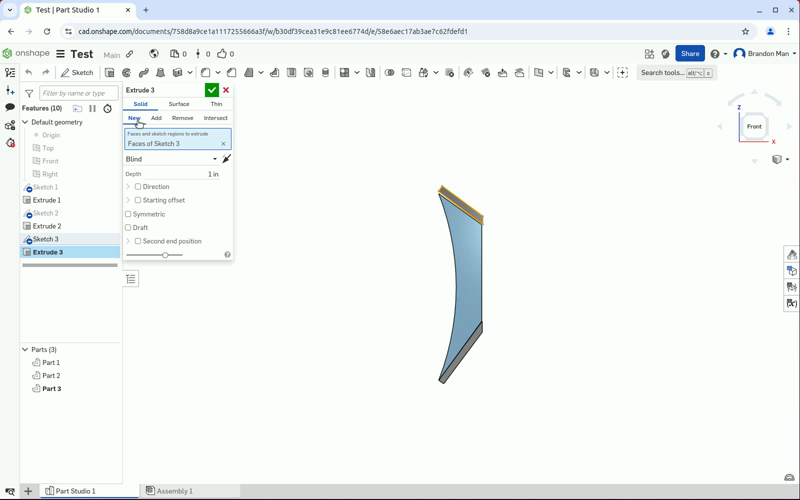
key(tab, 4)
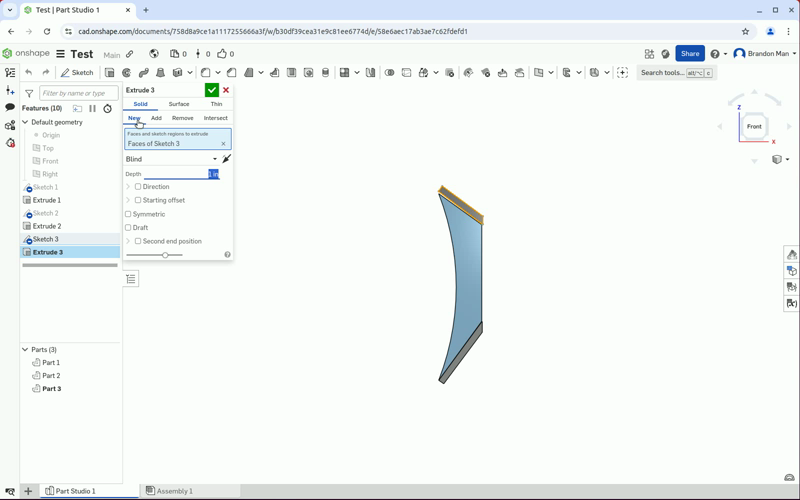
text(5.296)
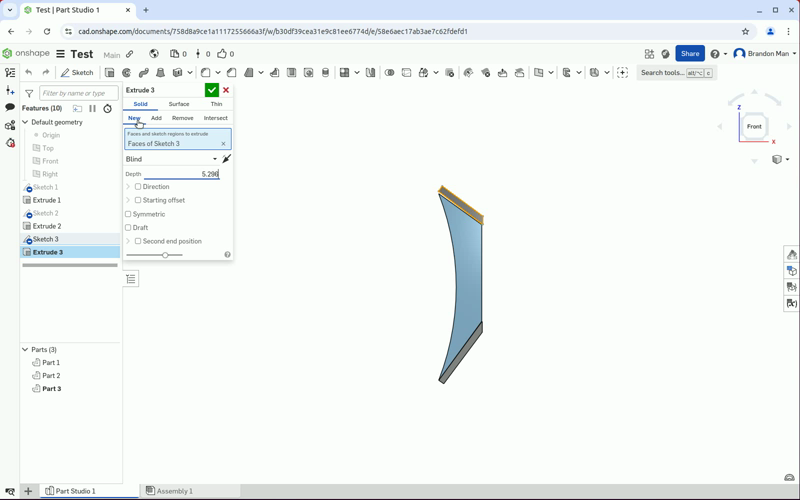
key(tab, 3)
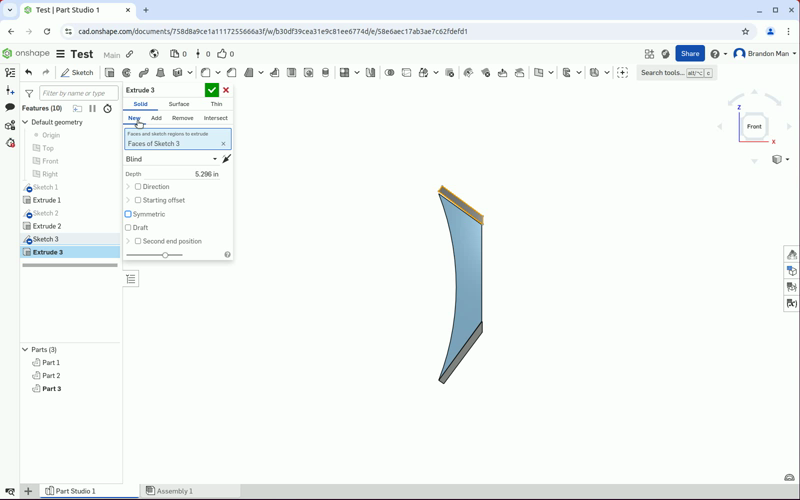
key(space)
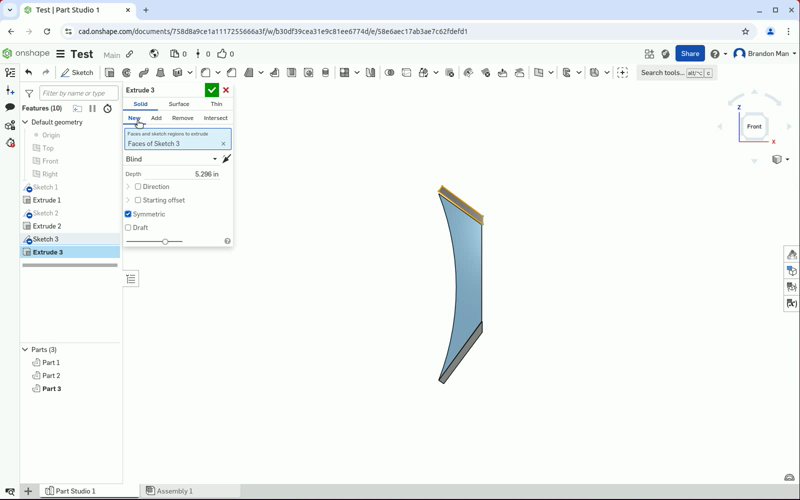
key(enter)
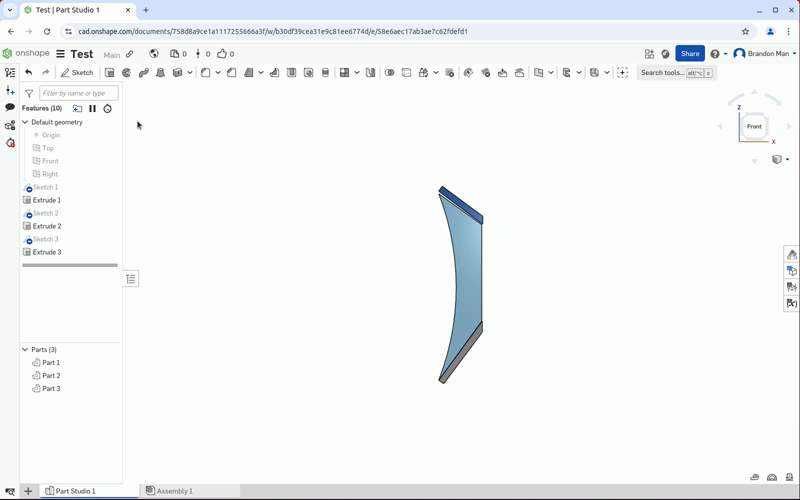
key(shift+h)
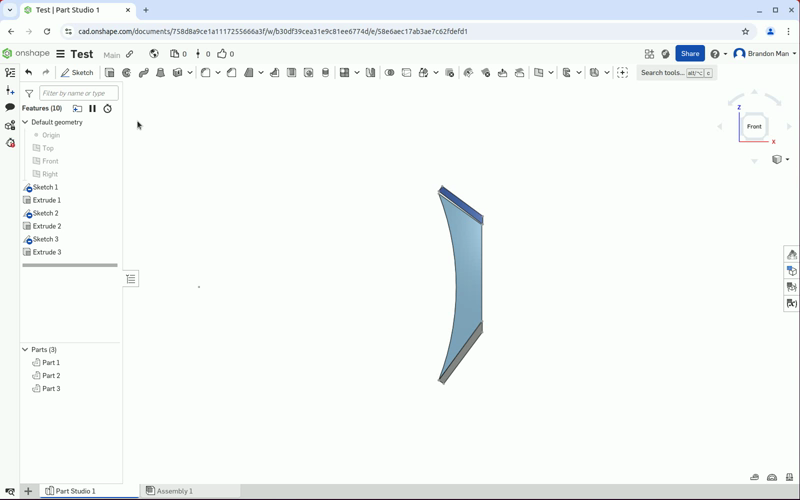
key(shift+h)
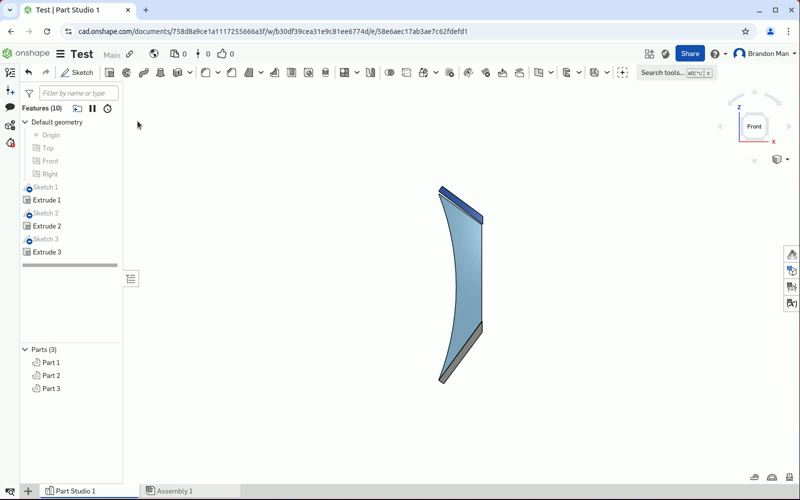
mouse_move(73, 189)
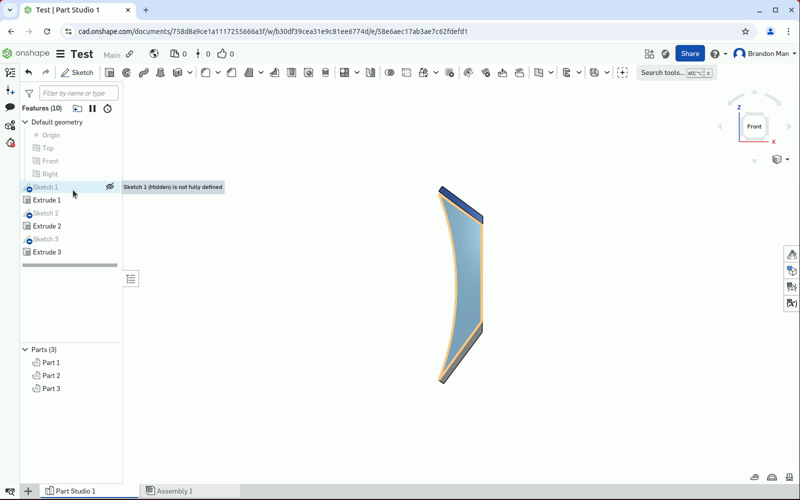
click(73, 189)
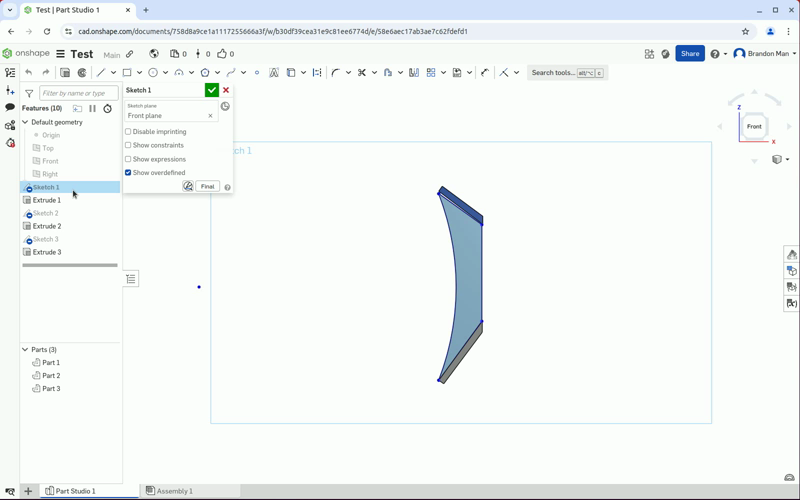
mouse_move(229, 92)
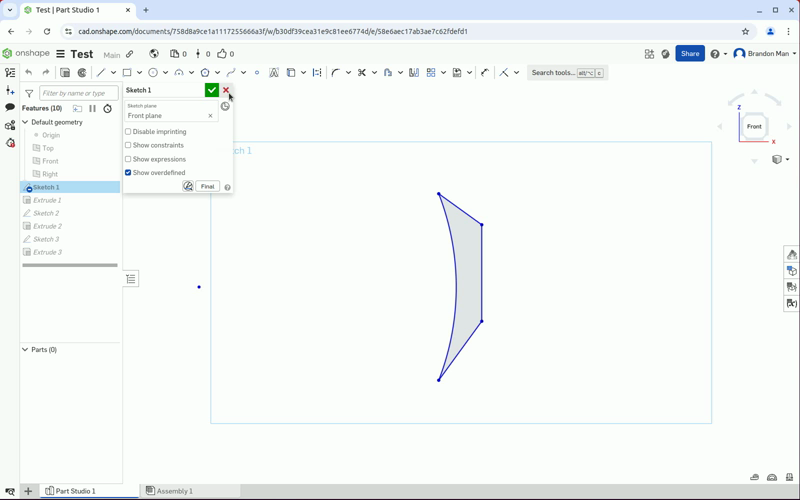
click(229, 92)
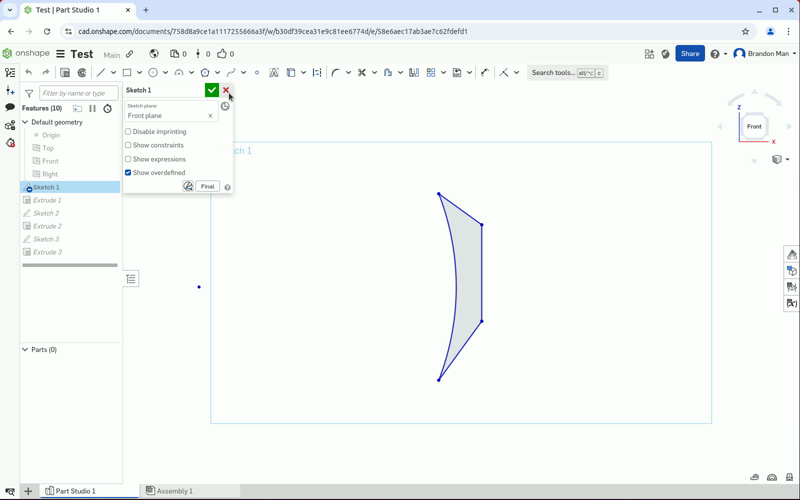
key(shift+s)
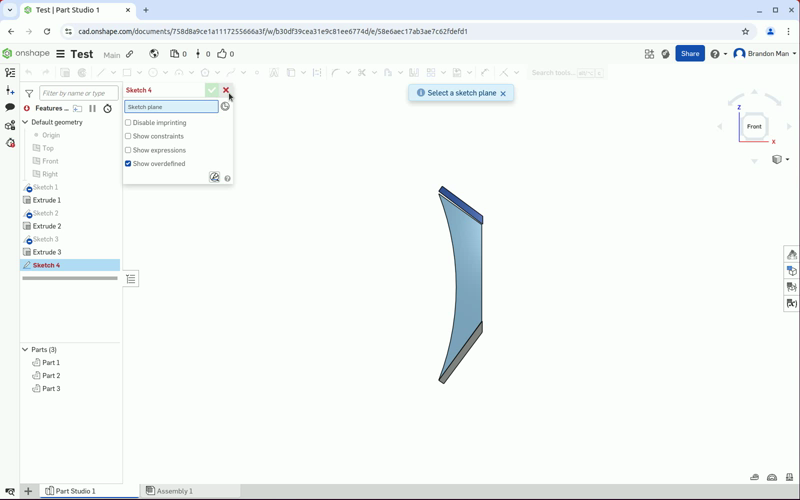
mouse_move(73, 163)
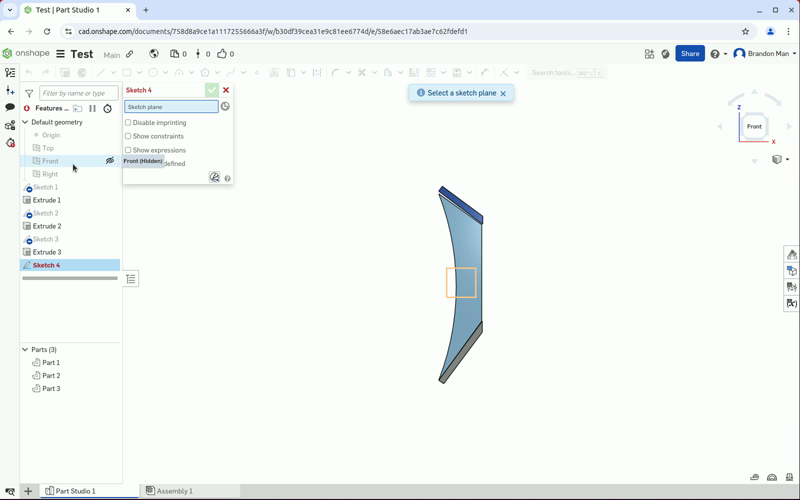
click(73, 163)
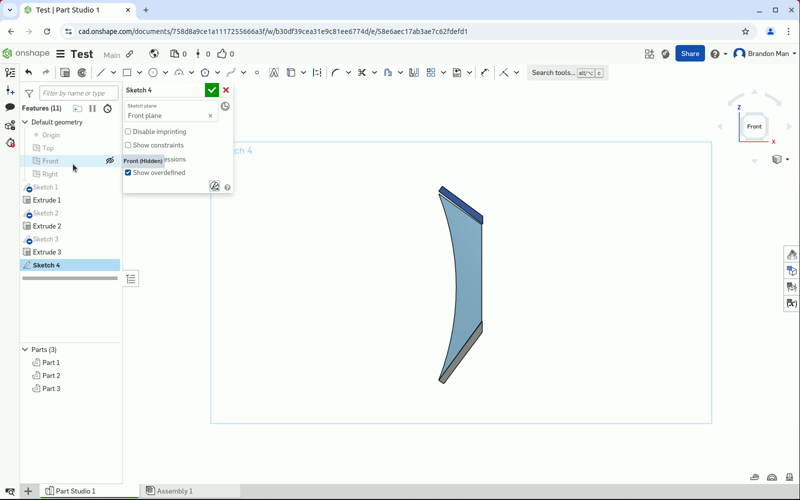
mouse_move(73, 352)
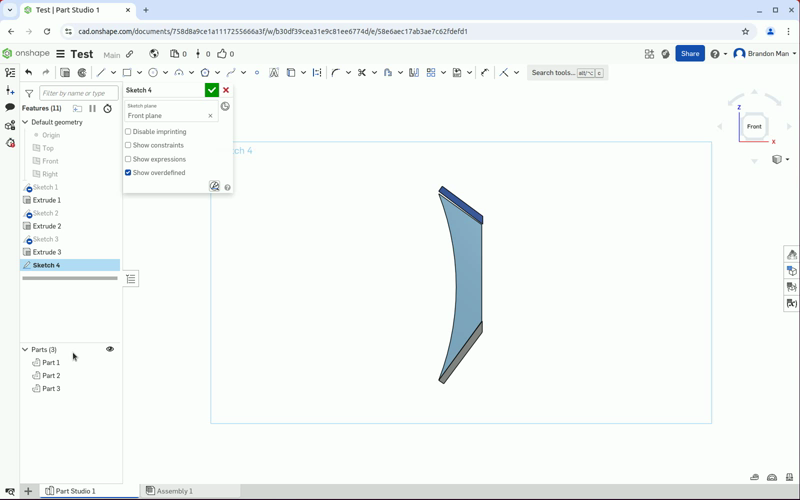
key(y)
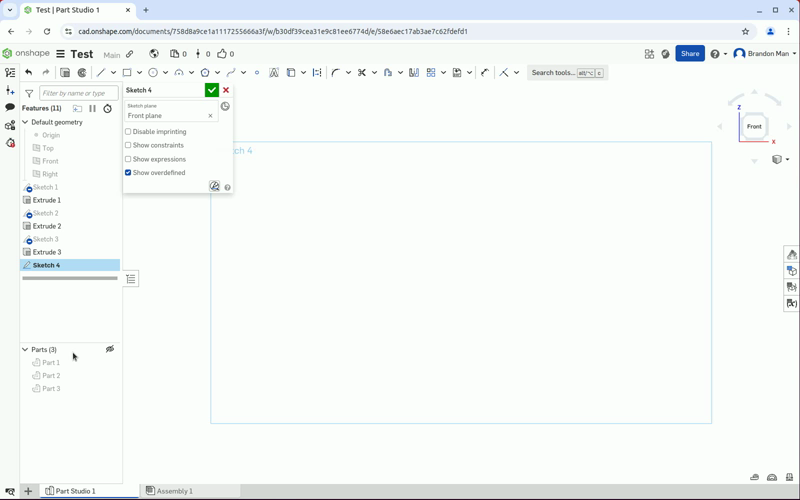
key(l)
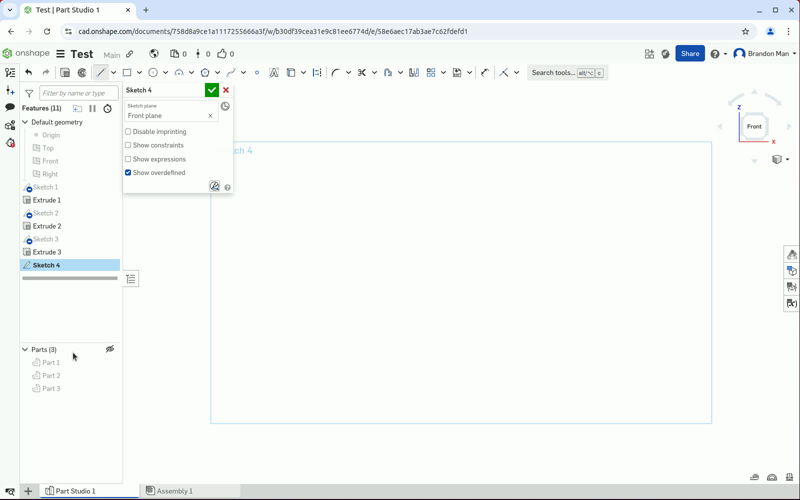
key_down(shift)
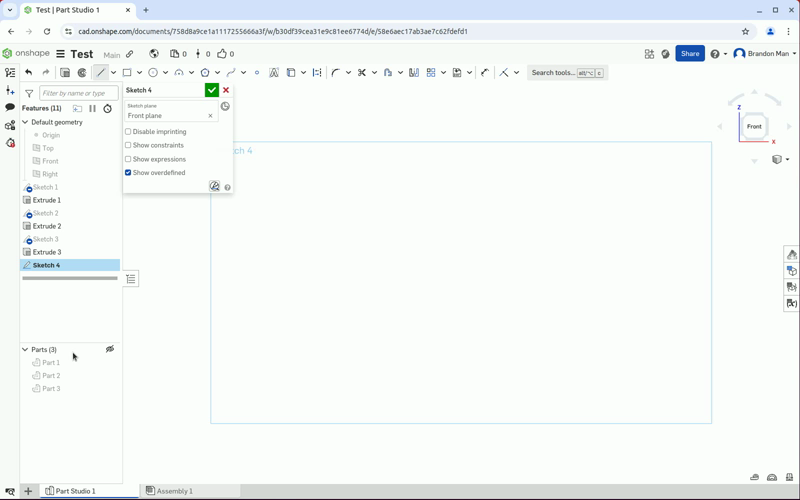
mouse_move(444, 383)
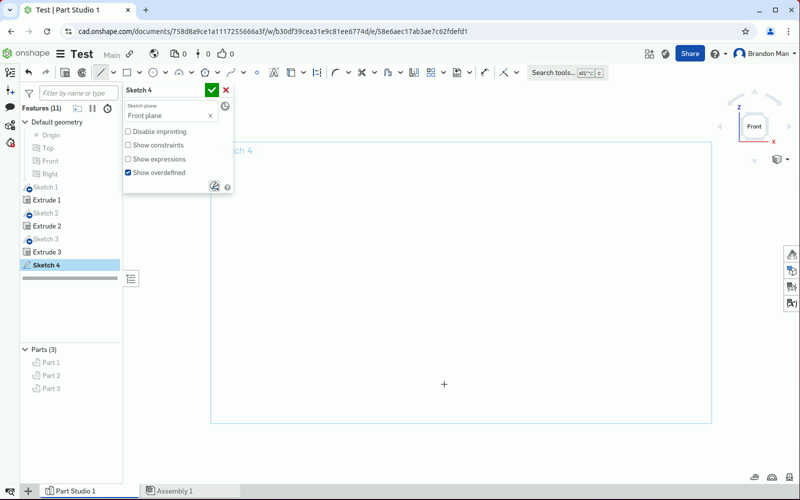
click(444, 383)
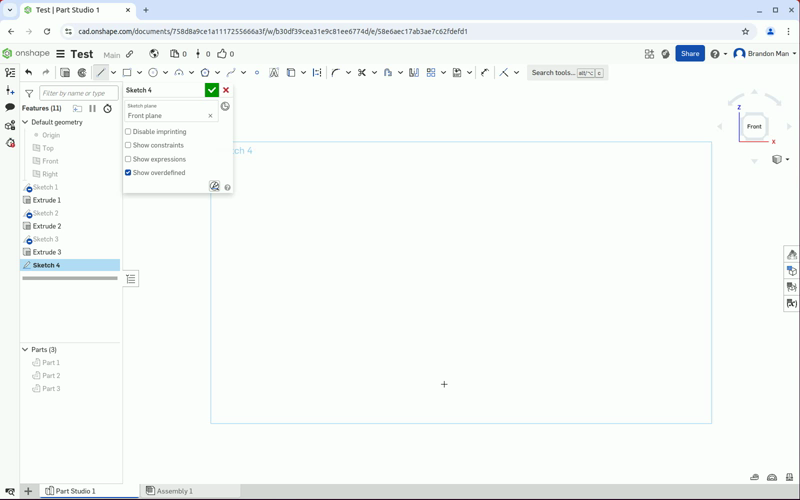
key_up(shift)
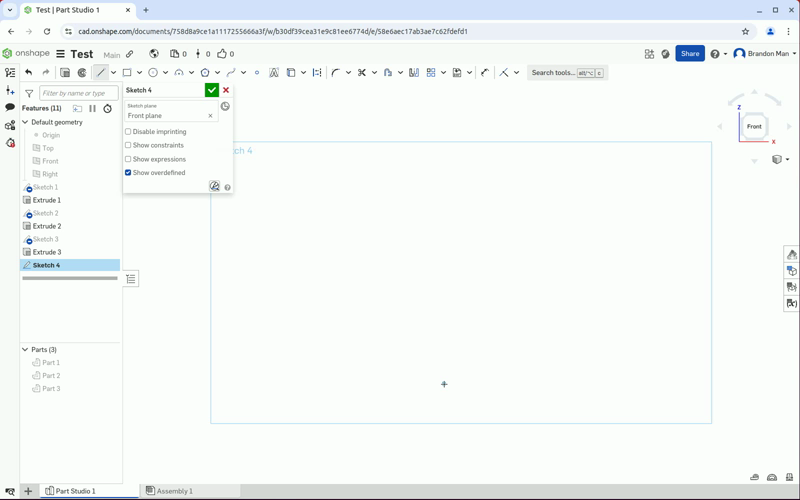
key_down(shift)
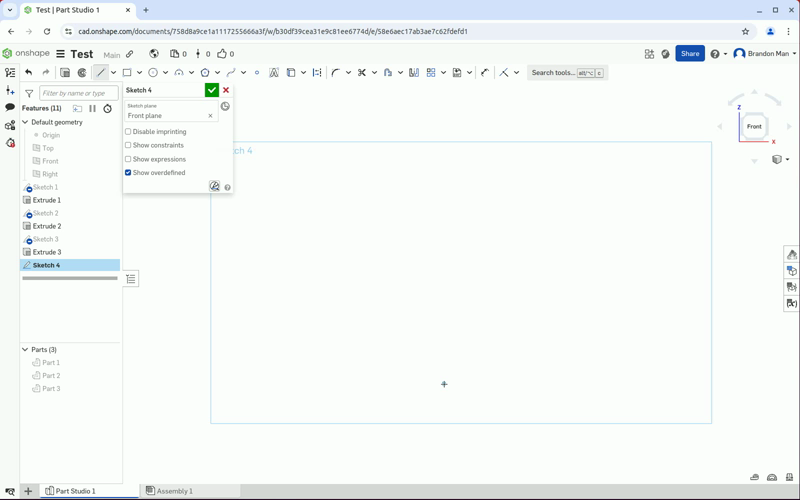
mouse_move(474, 383)
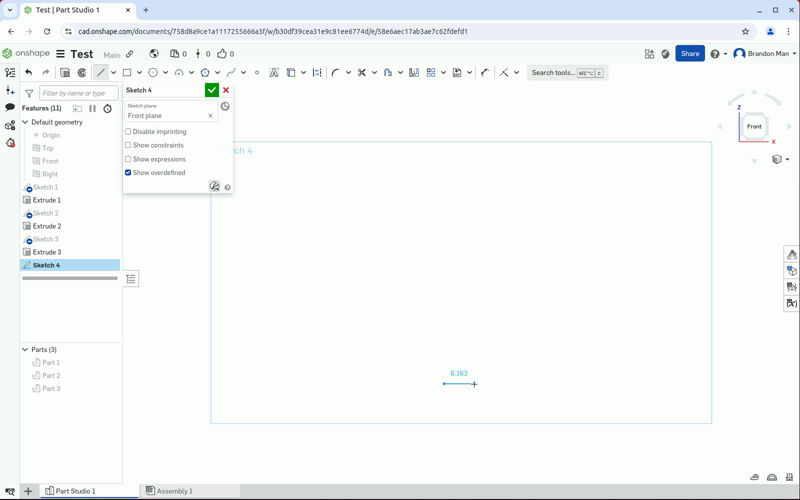
mouse_move(447, 386)
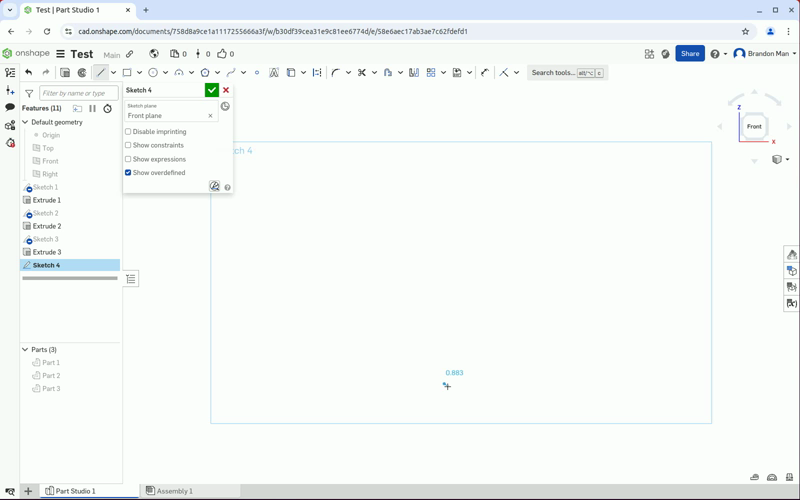
scroll(6)
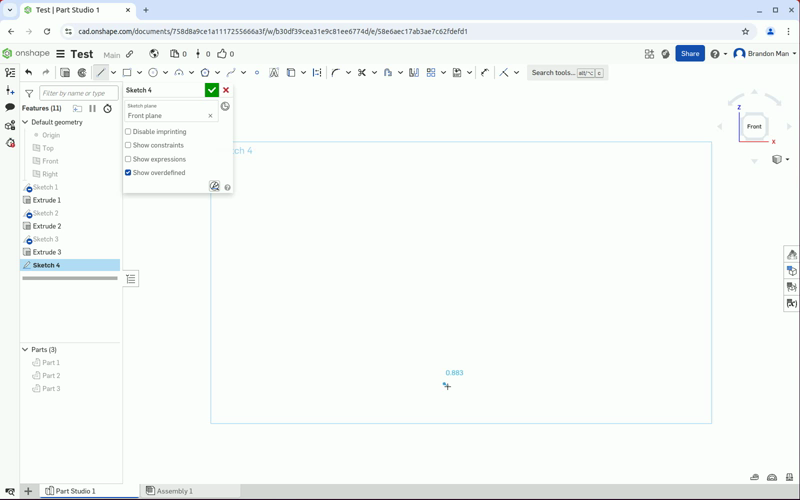
scroll(6)
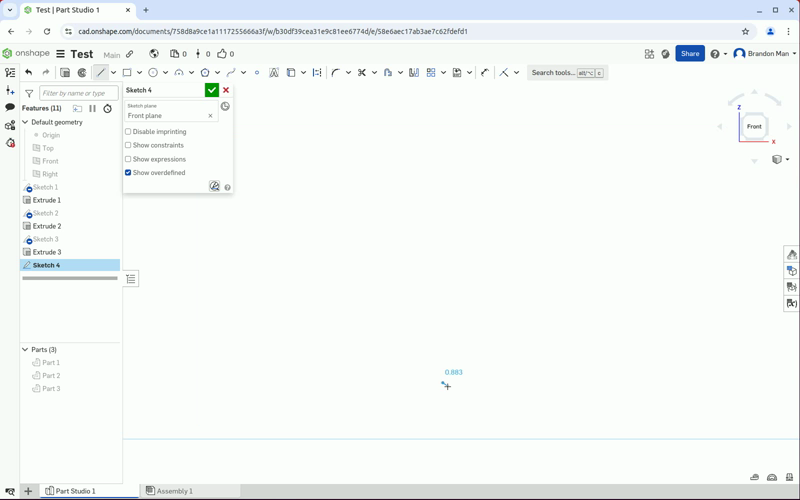
scroll(6)
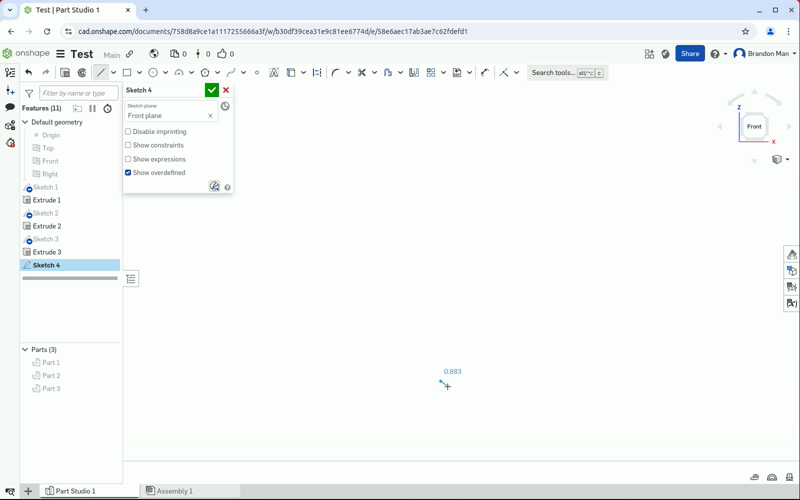
scroll(6)
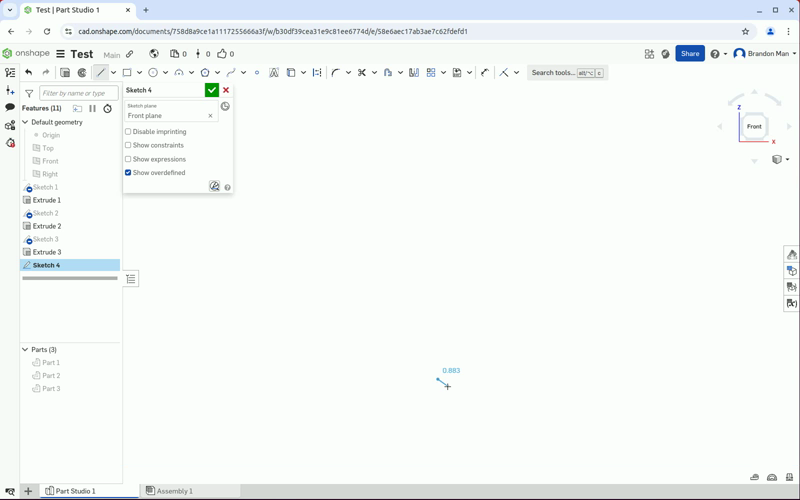
scroll(6)
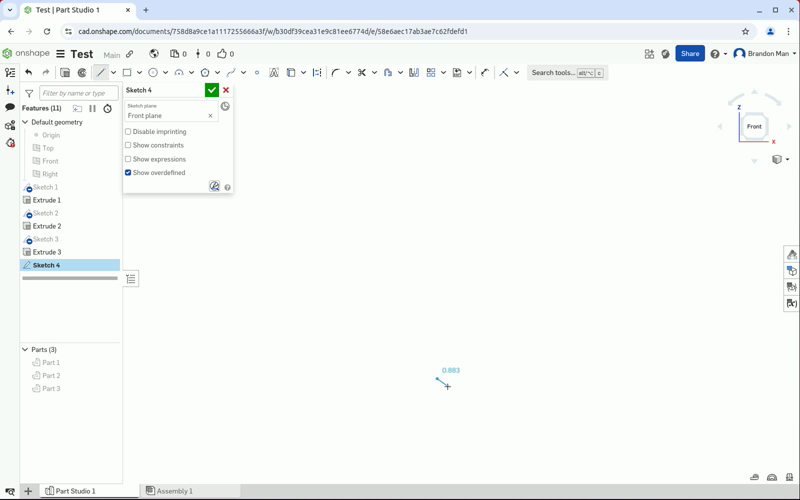
scroll(6)
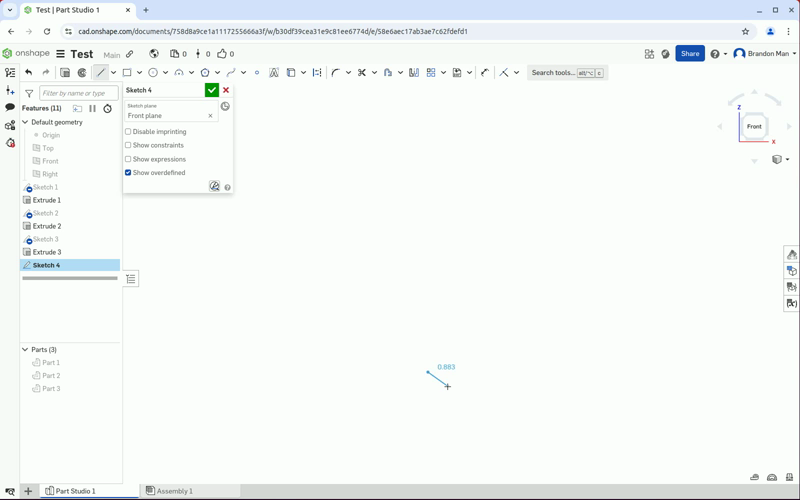
scroll(6)
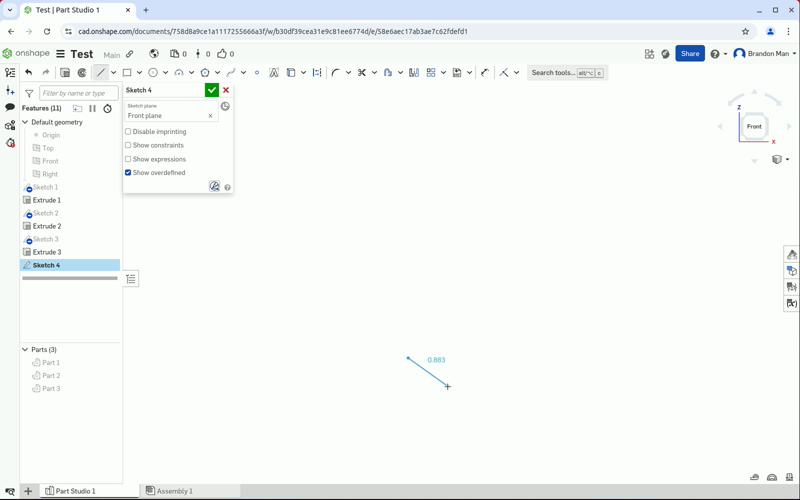
click(447, 386)
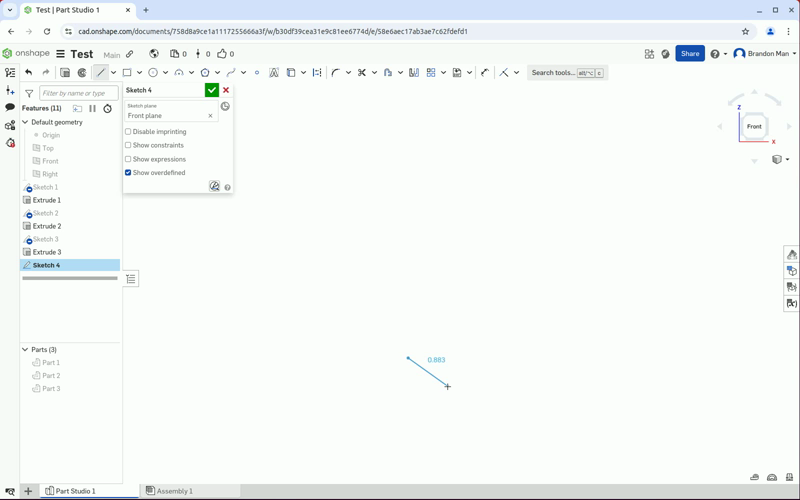
scroll(-6)
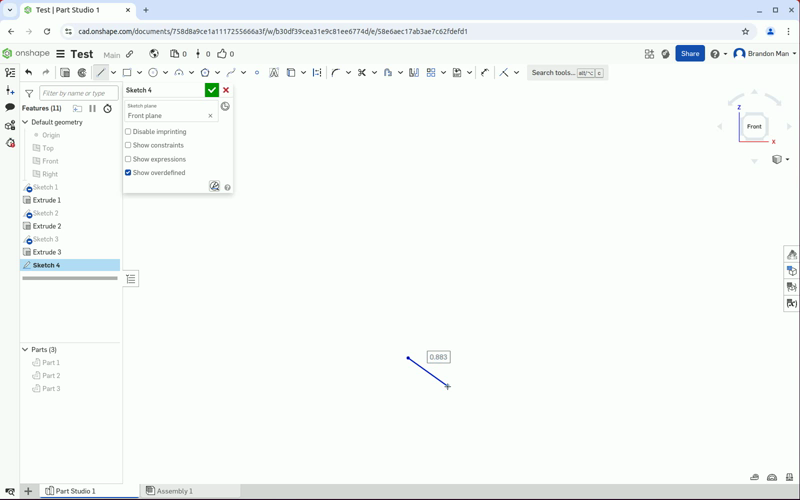
scroll(-6)
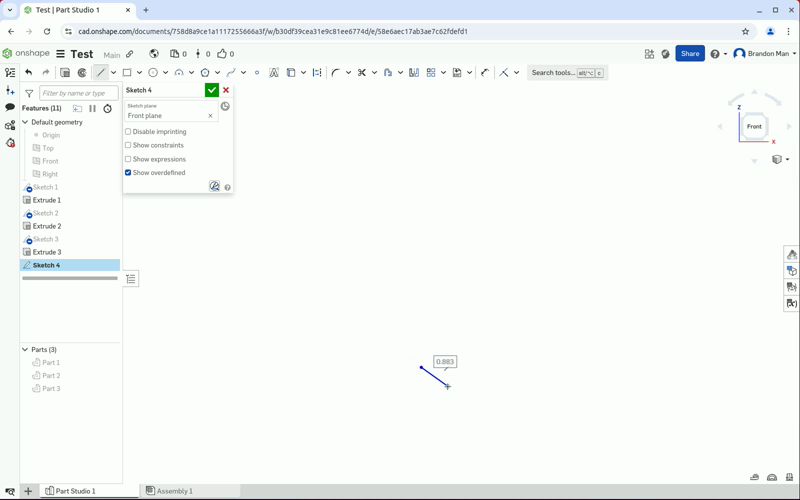
scroll(-6)
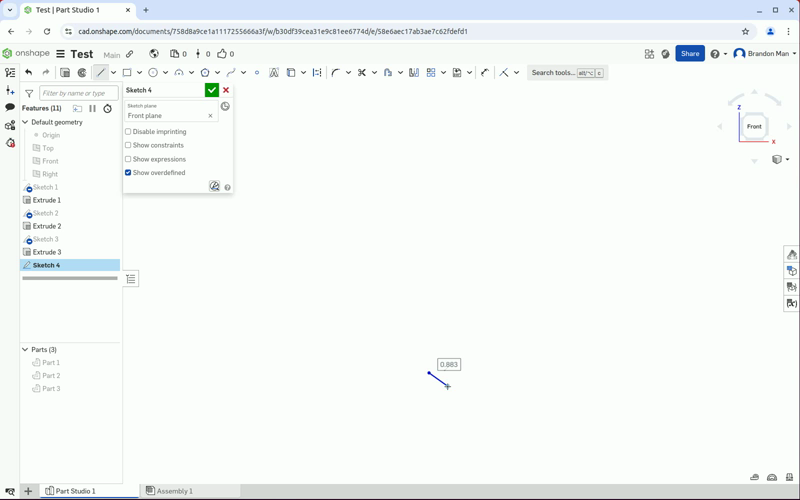
scroll(-6)
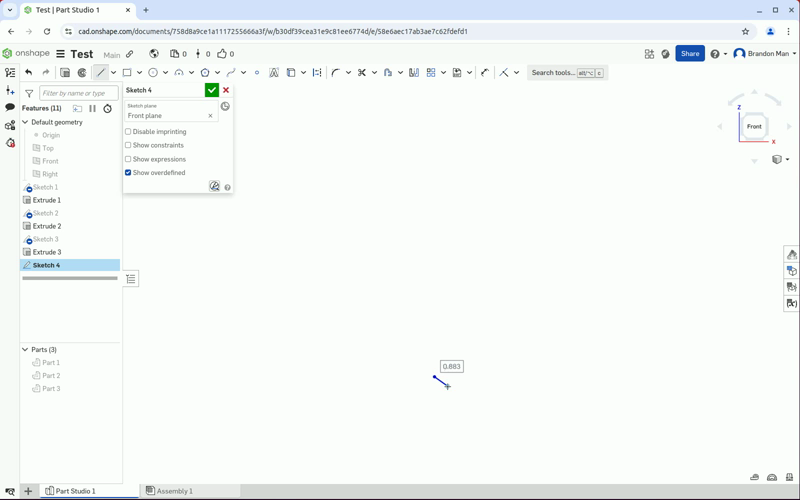
scroll(-6)
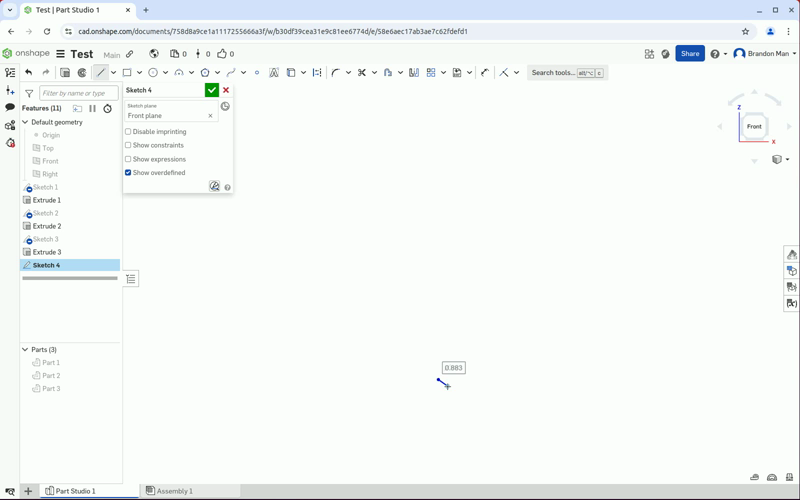
scroll(-6)
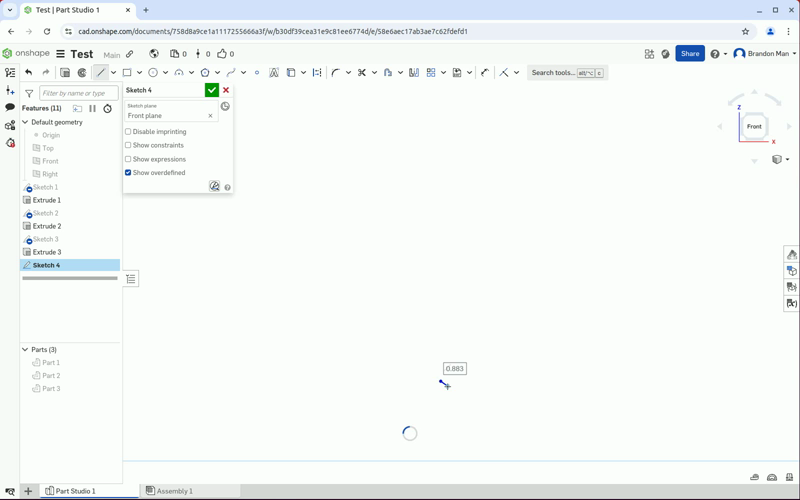
scroll(-6)
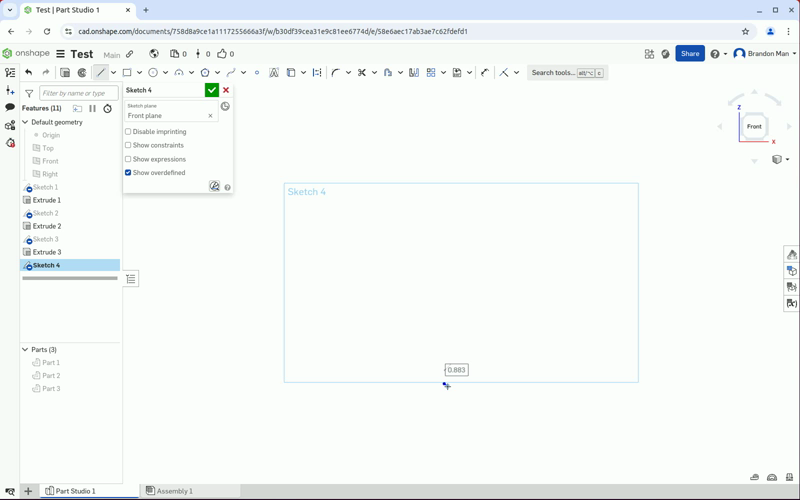
key_up(shift)
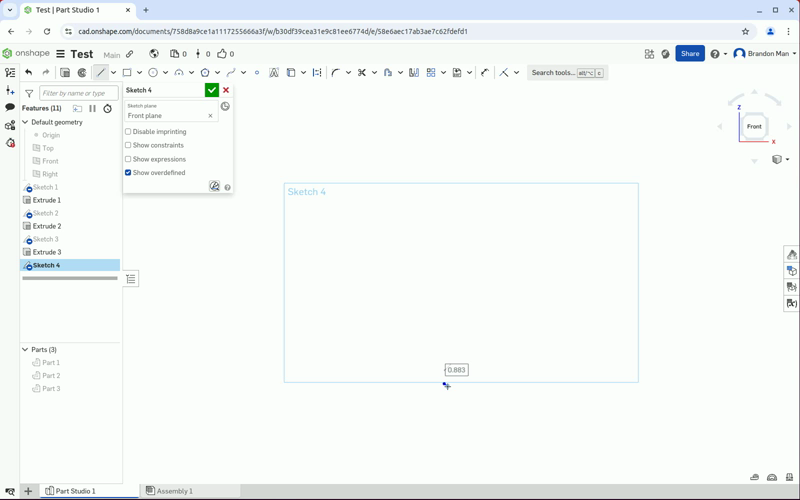
key_down(shift)
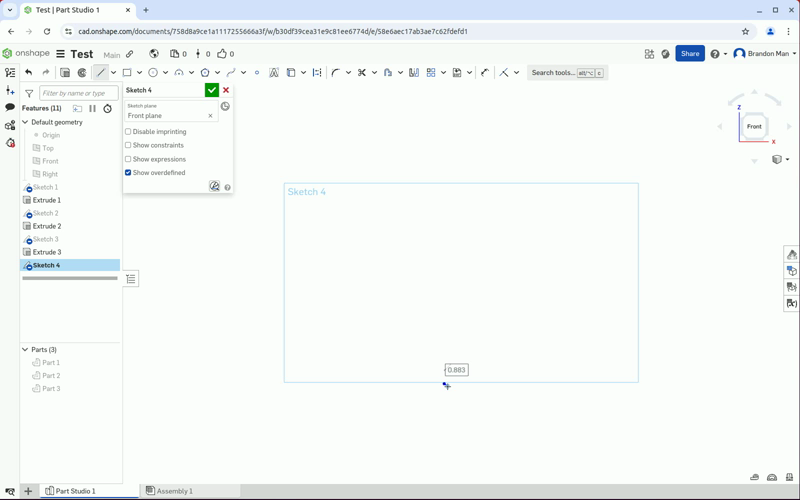
mouse_move(477, 386)
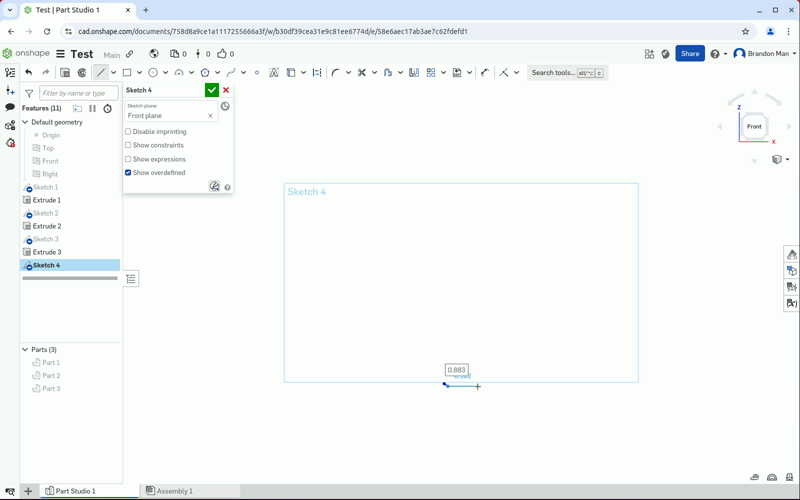
mouse_move(483, 338)
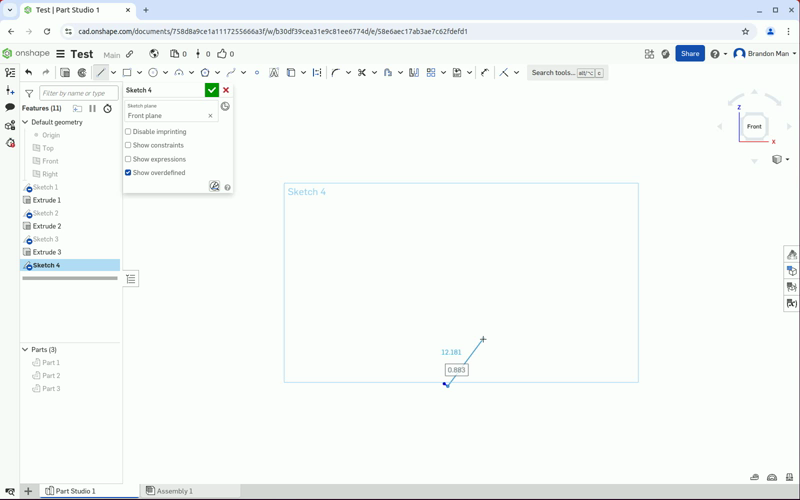
click(483, 338)
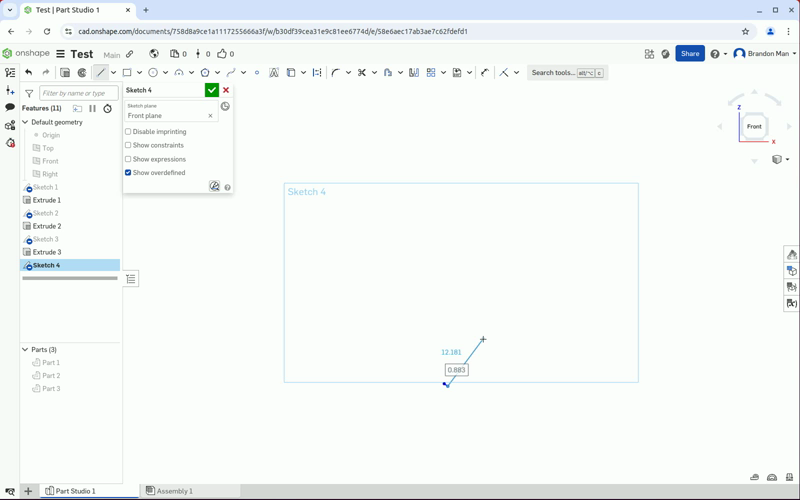
key_up(shift)
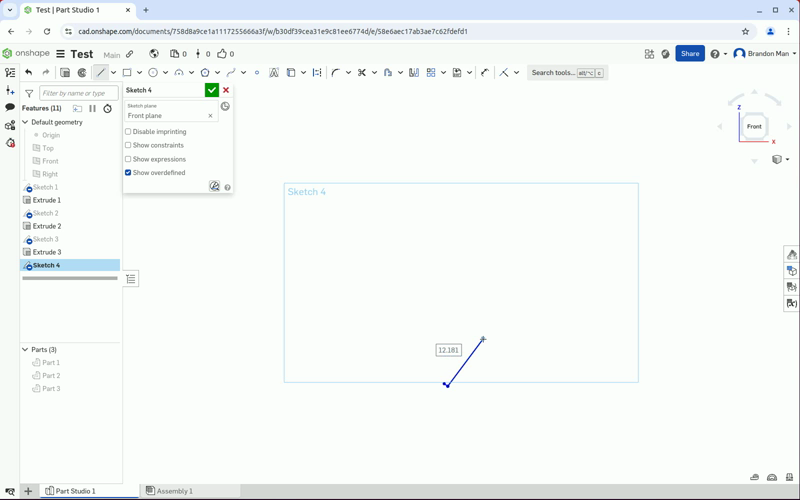
key_down(shift)
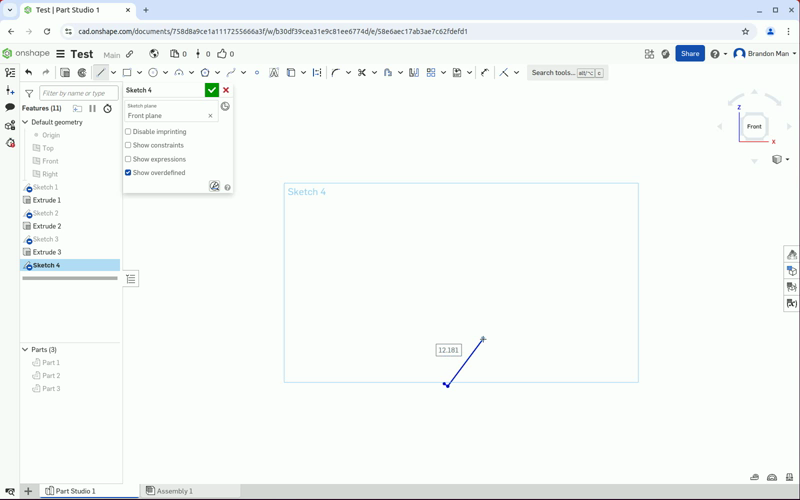
mouse_move(513, 338)
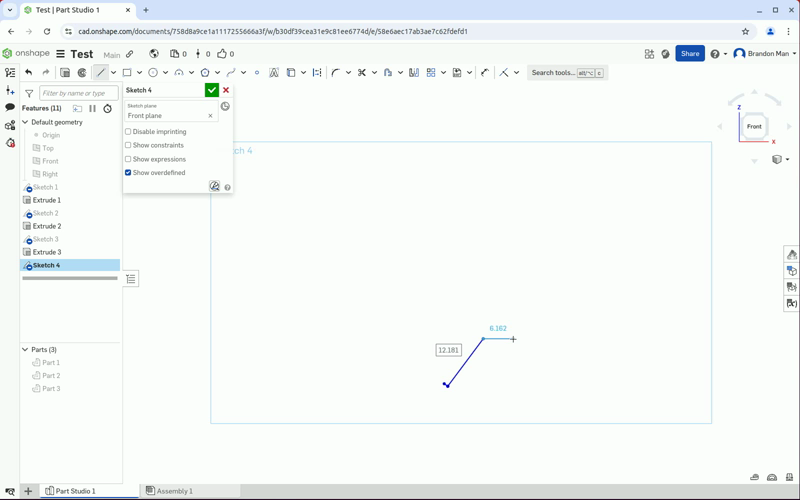
mouse_move(483, 331)
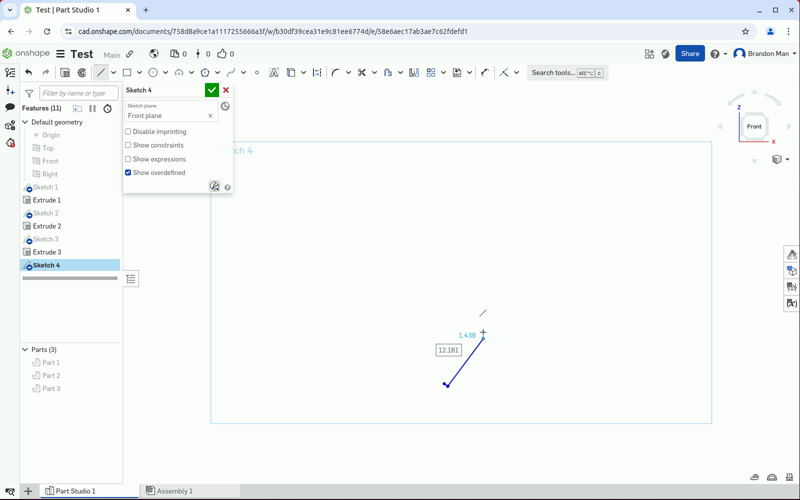
scroll(6)
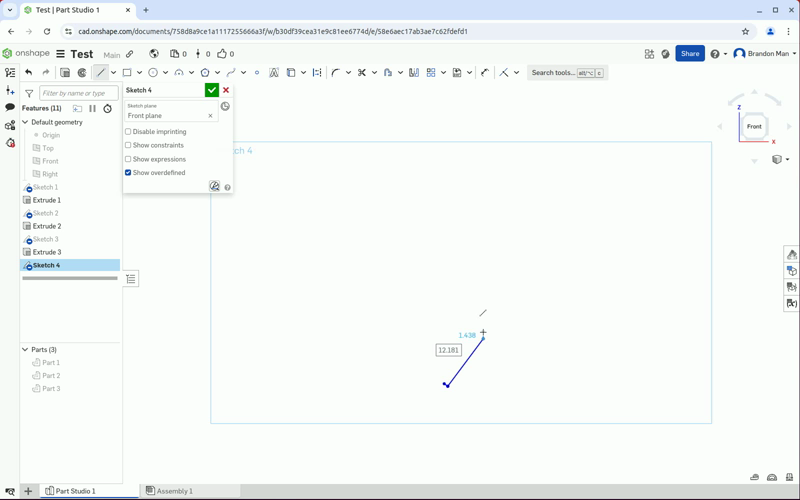
scroll(6)
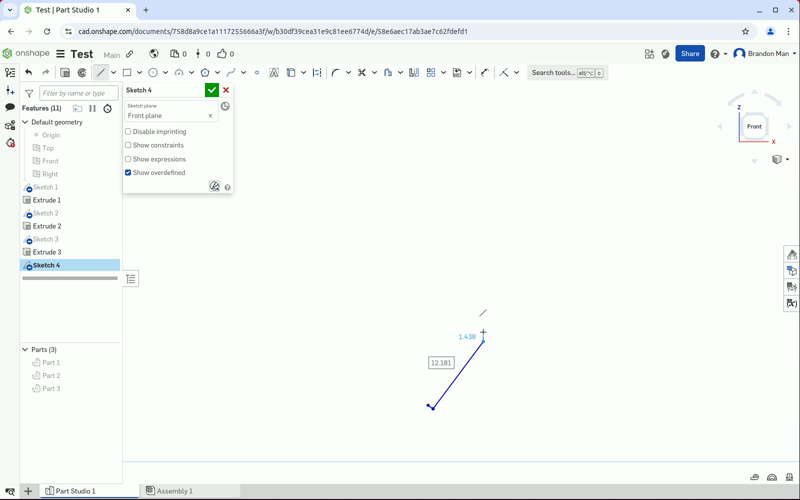
scroll(6)
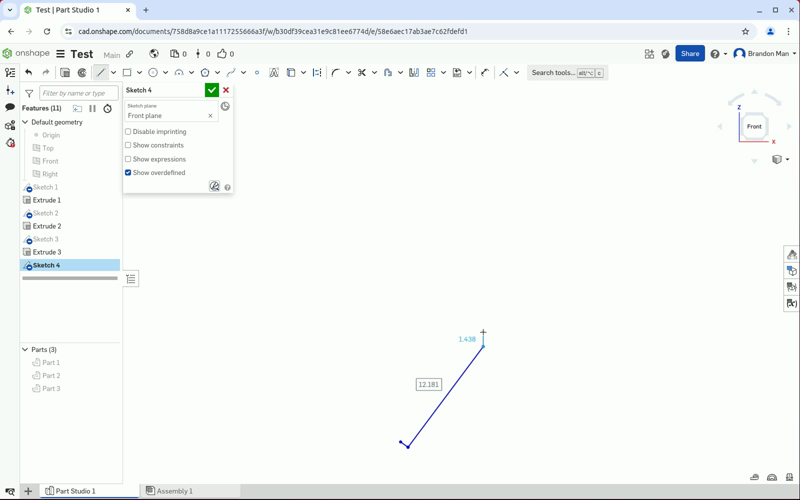
scroll(6)
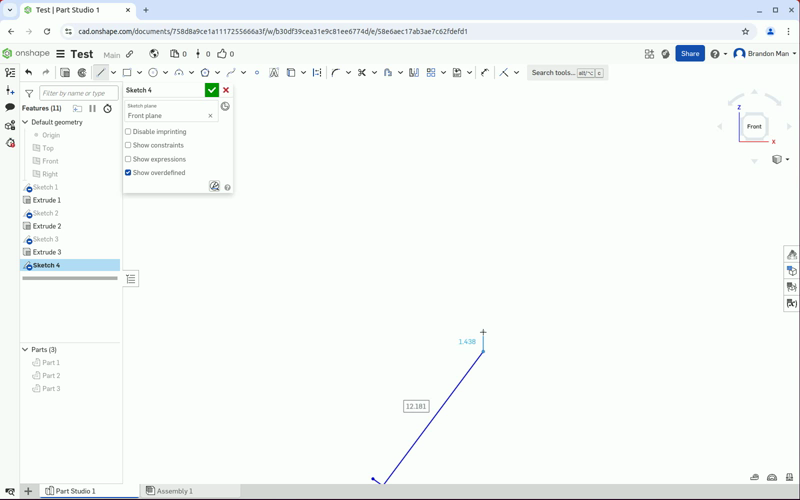
scroll(6)
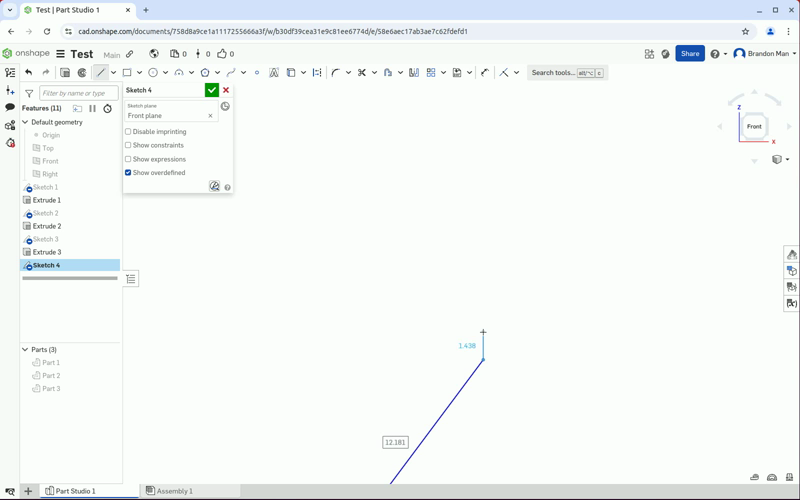
scroll(6)
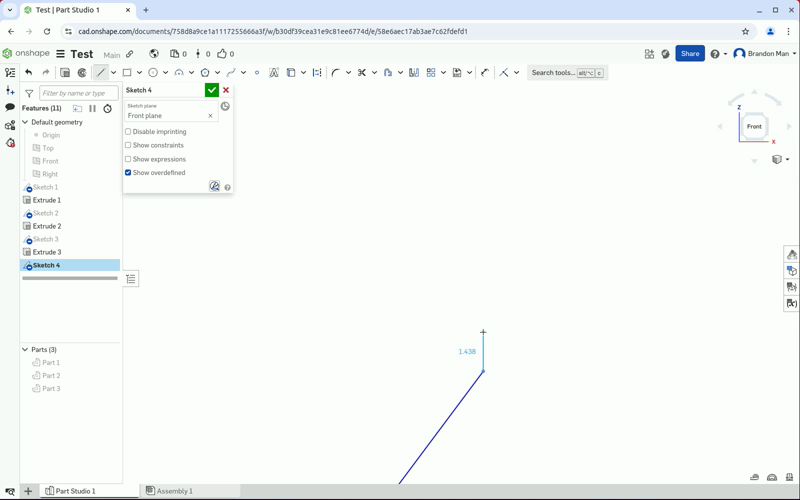
scroll(6)
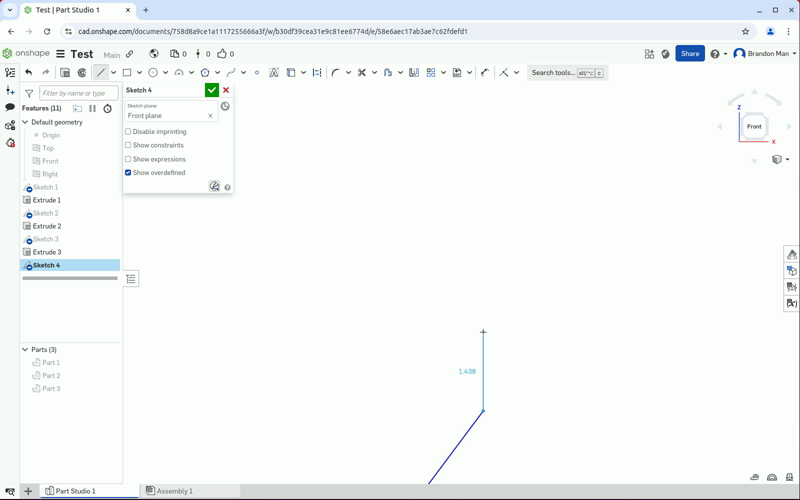
click(483, 331)
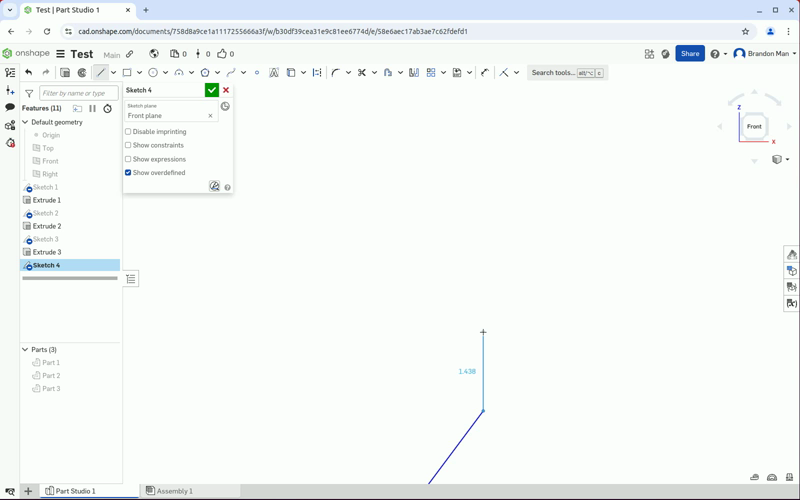
scroll(-6)
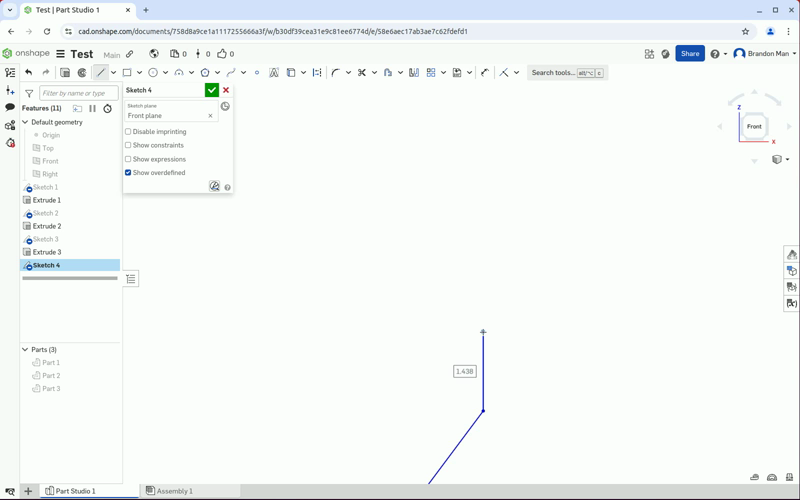
scroll(-6)
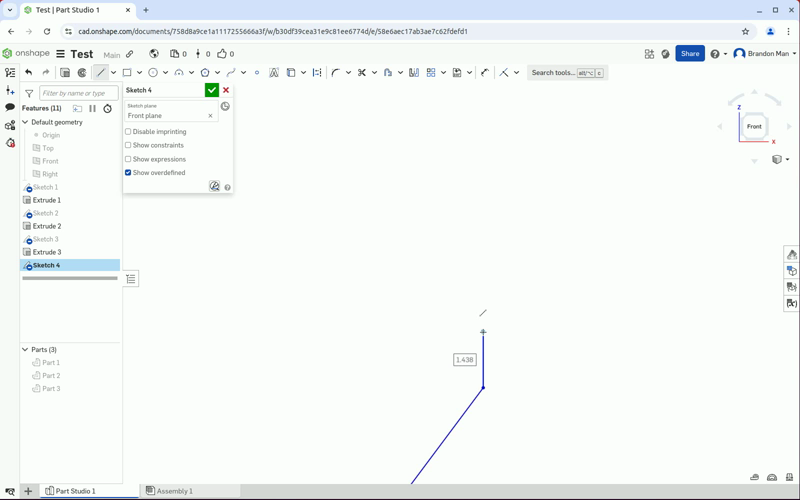
scroll(-6)
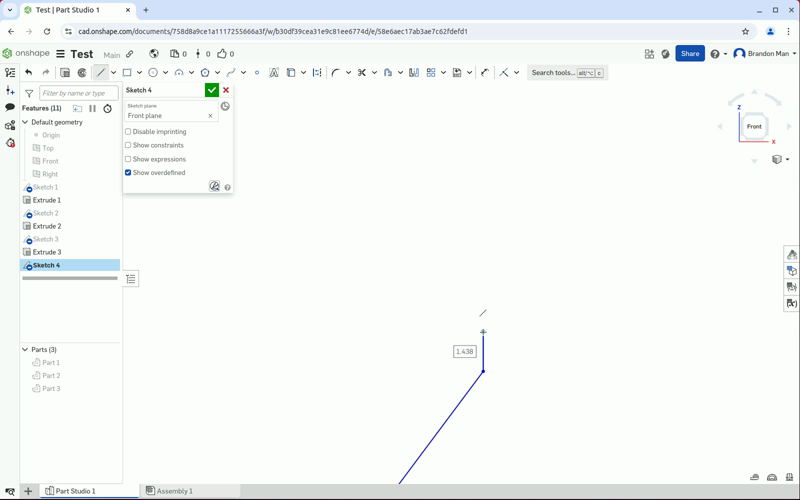
scroll(-6)
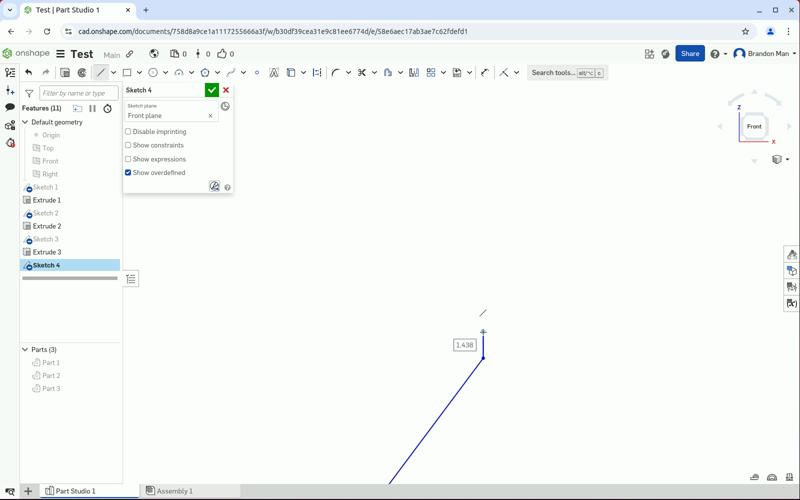
scroll(-6)
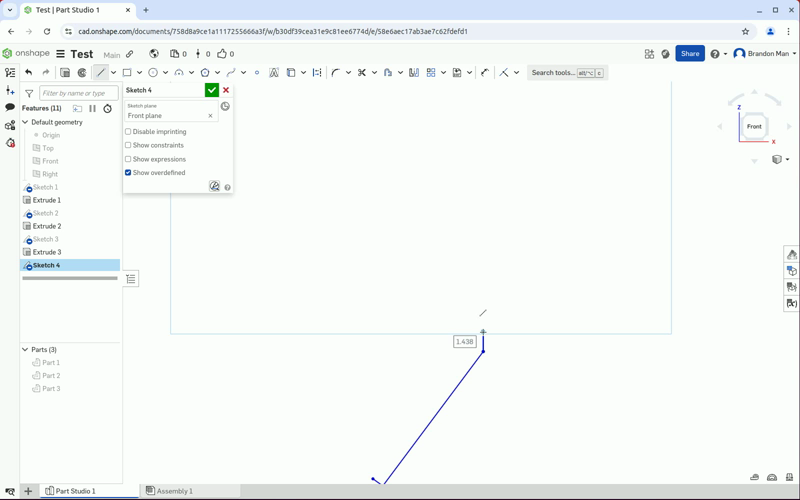
scroll(-6)
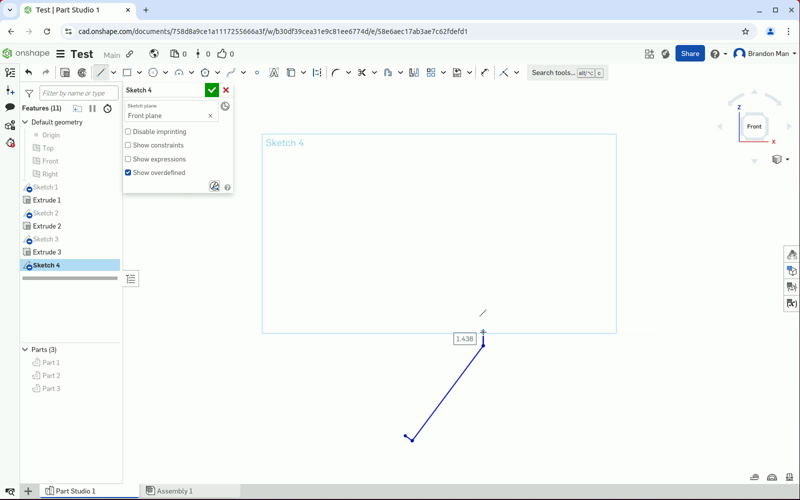
scroll(-6)
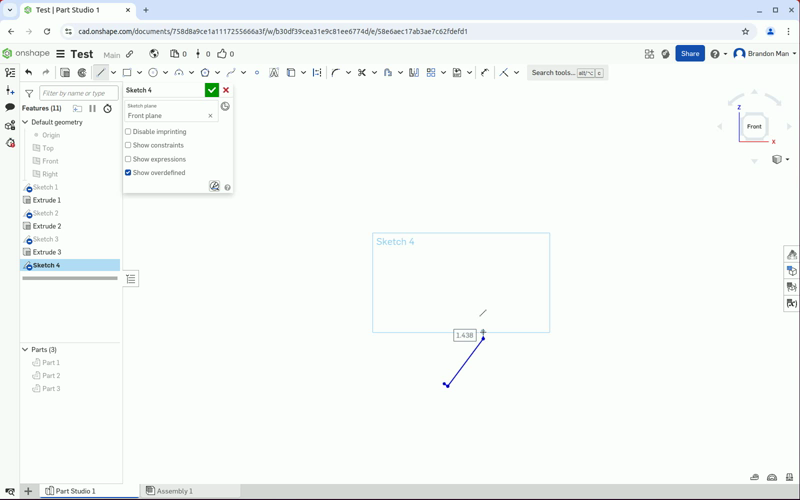
key_up(shift)
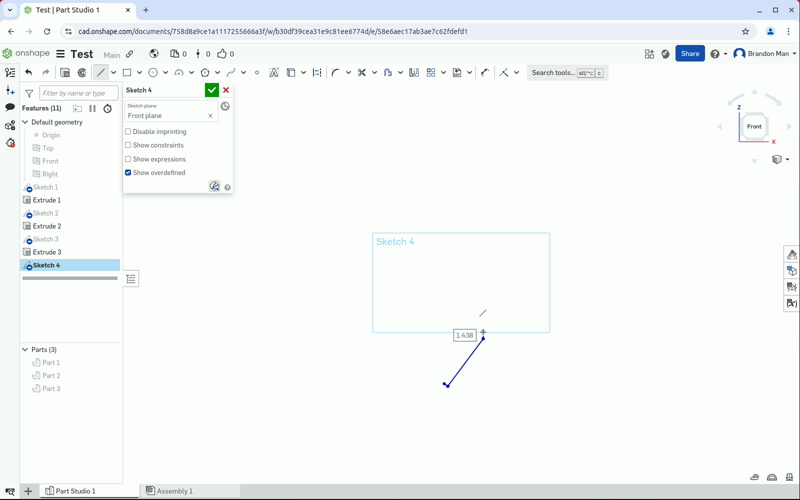
key_down(shift)
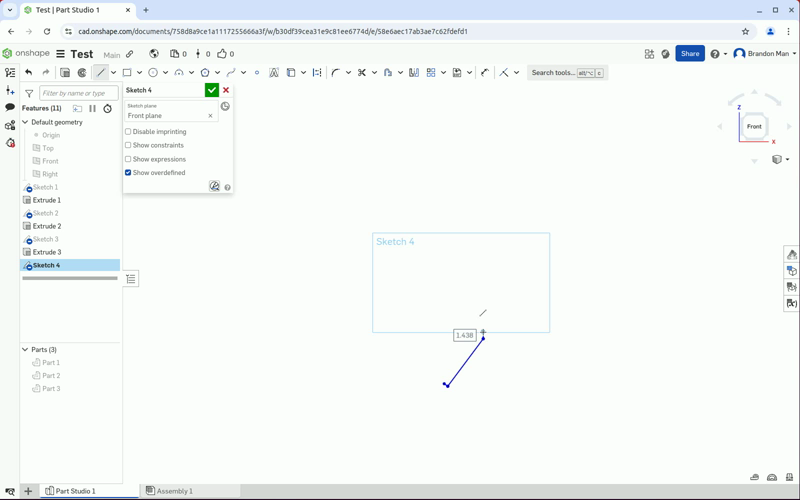
mouse_move(444, 383)
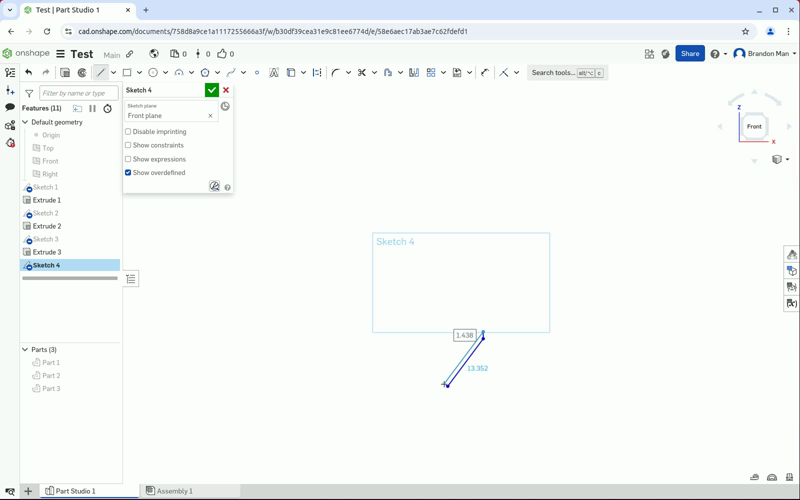
scroll(6)
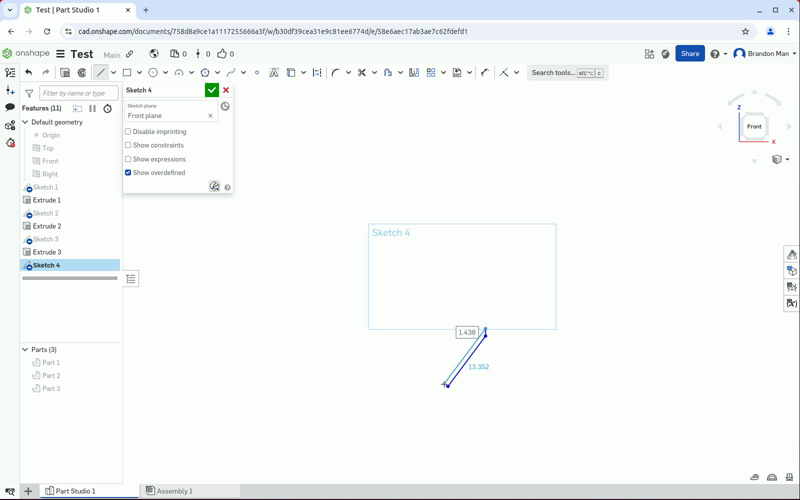
scroll(6)
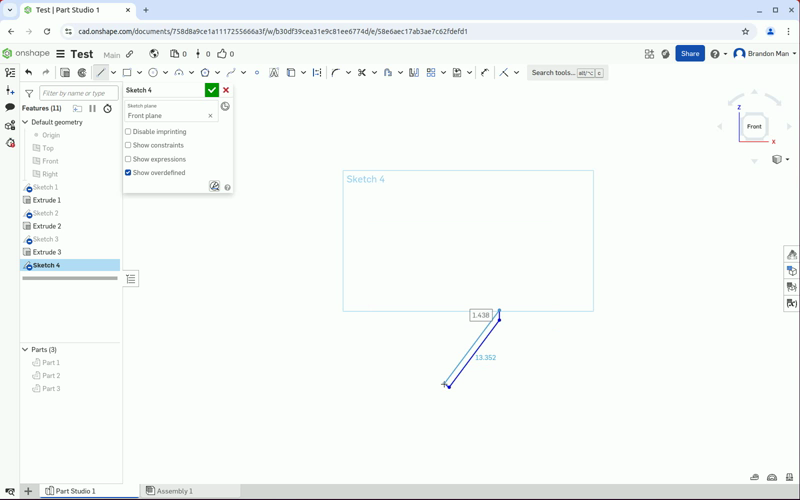
scroll(6)
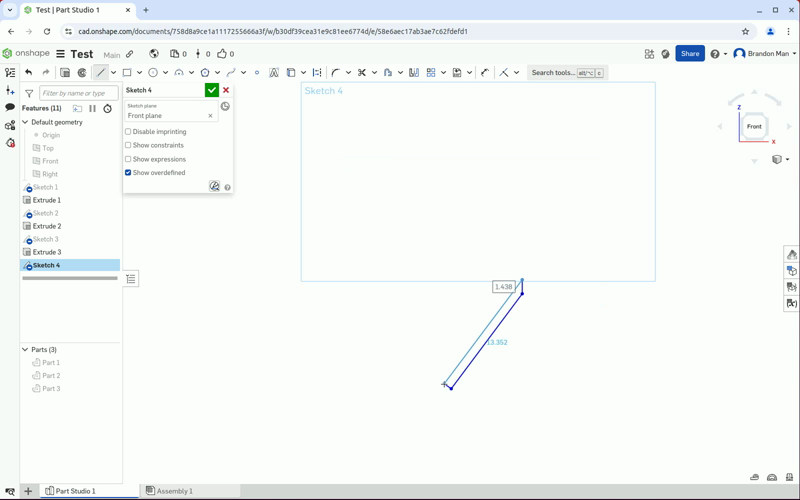
scroll(6)
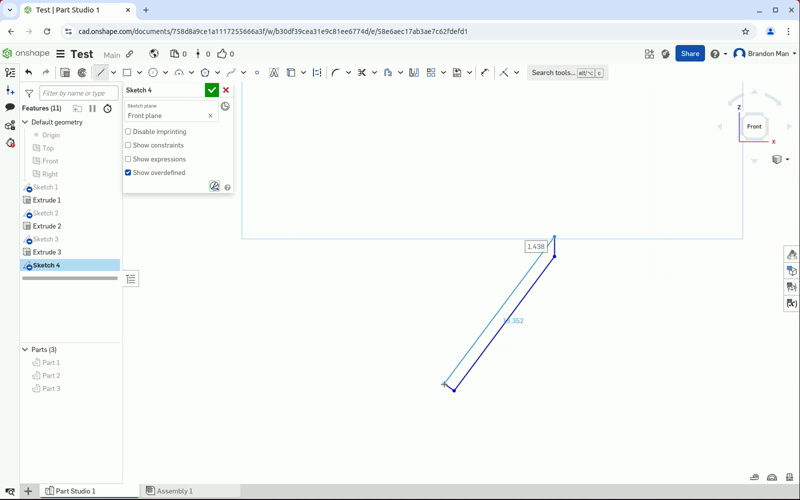
scroll(6)
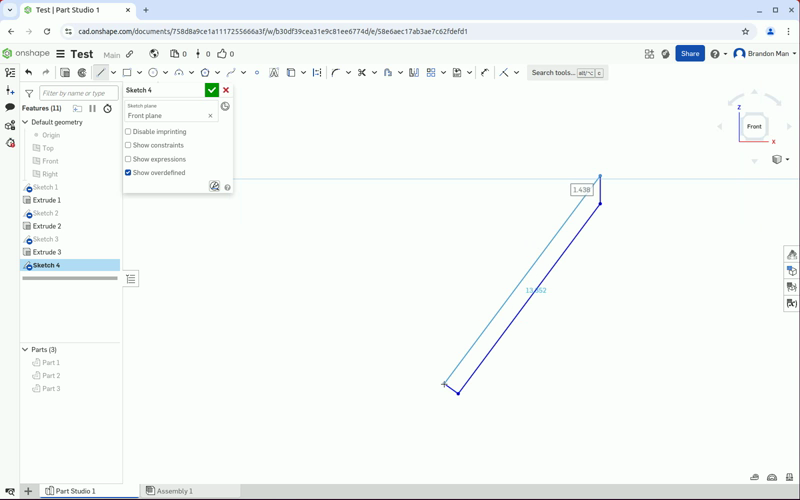
scroll(6)
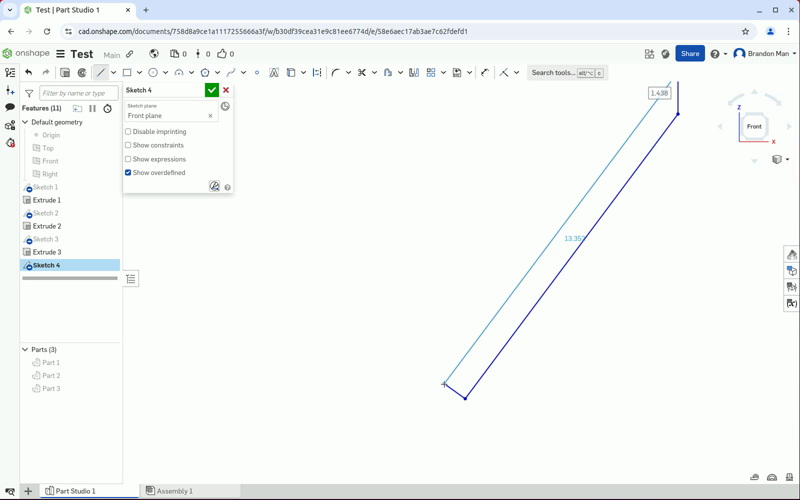
scroll(6)
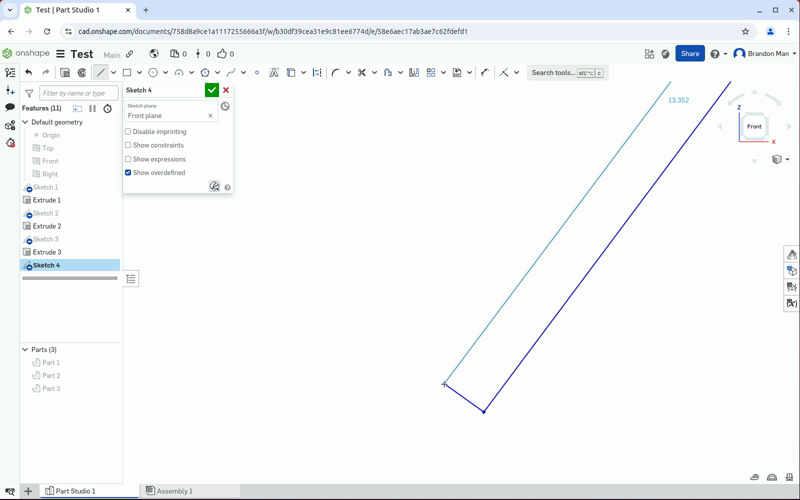
key_up(shift)
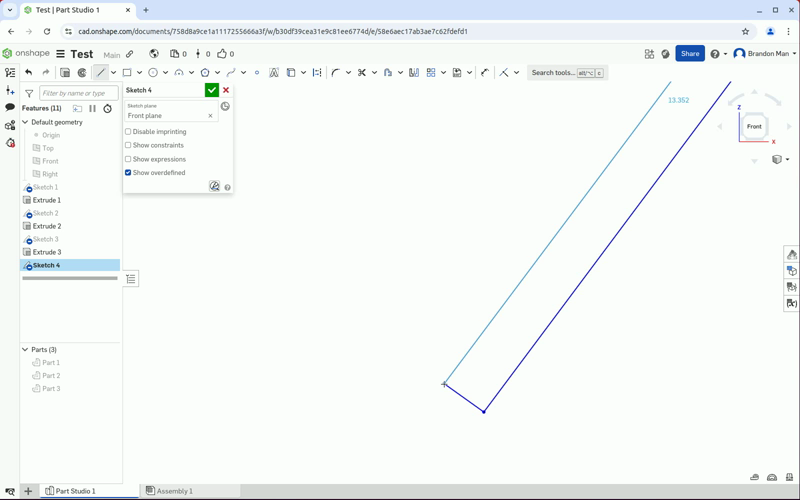
click(444, 383)
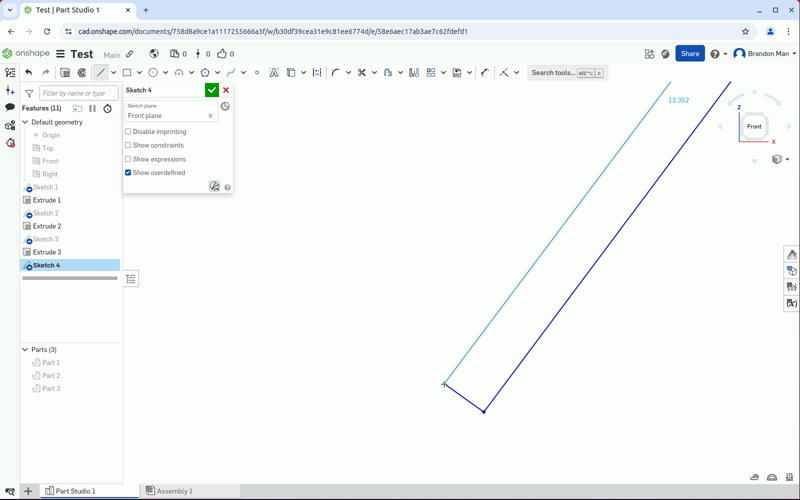
scroll(-6)
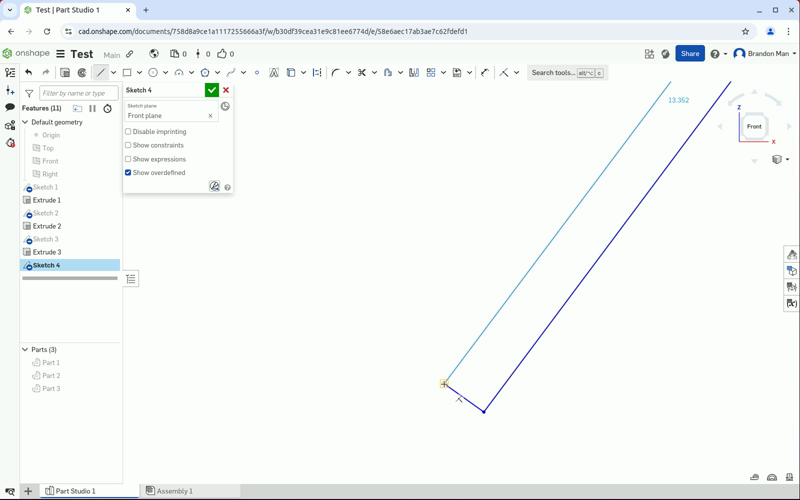
scroll(-6)
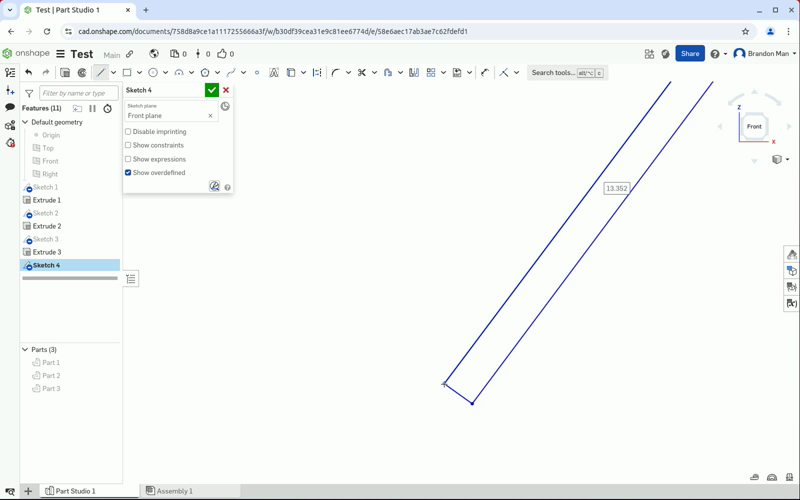
scroll(-6)
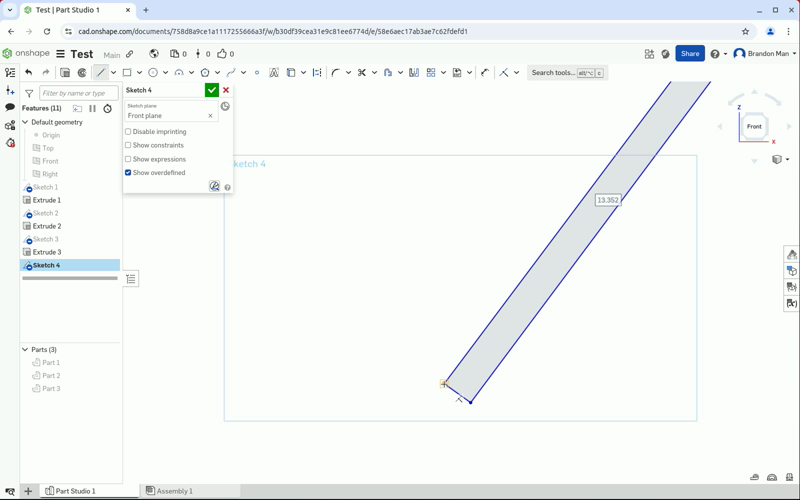
scroll(-6)
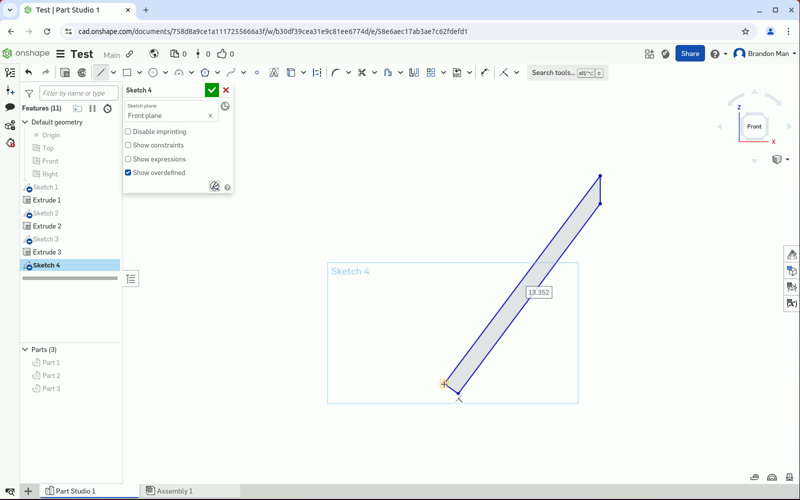
scroll(-6)
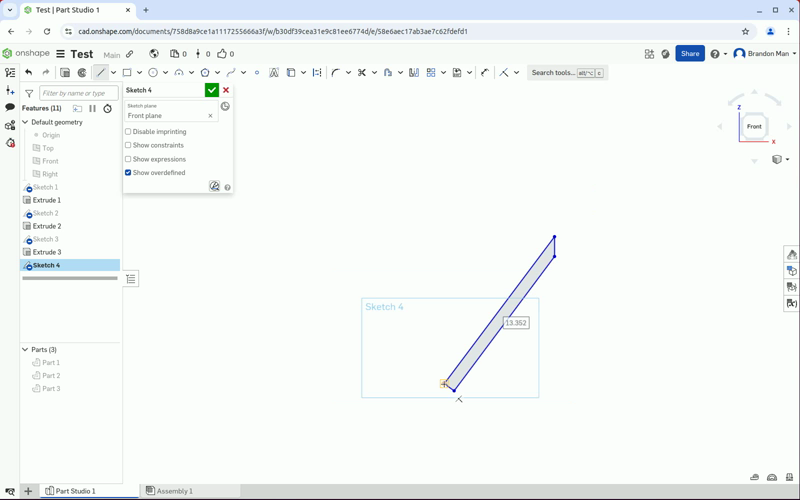
scroll(-6)
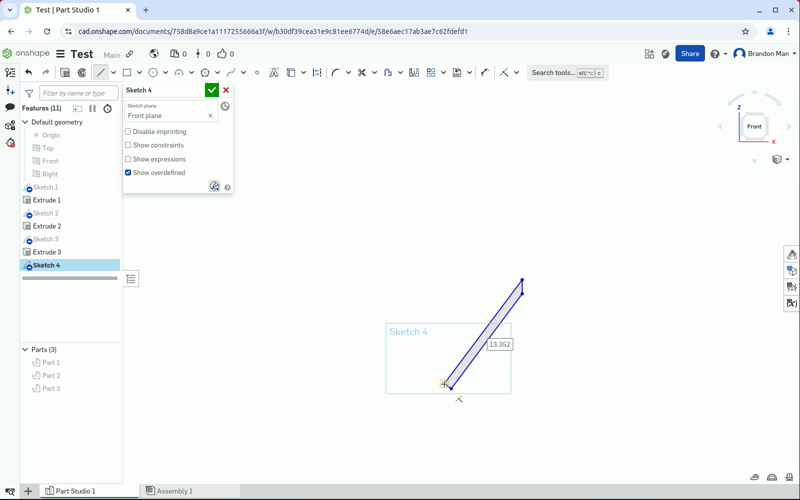
scroll(-6)
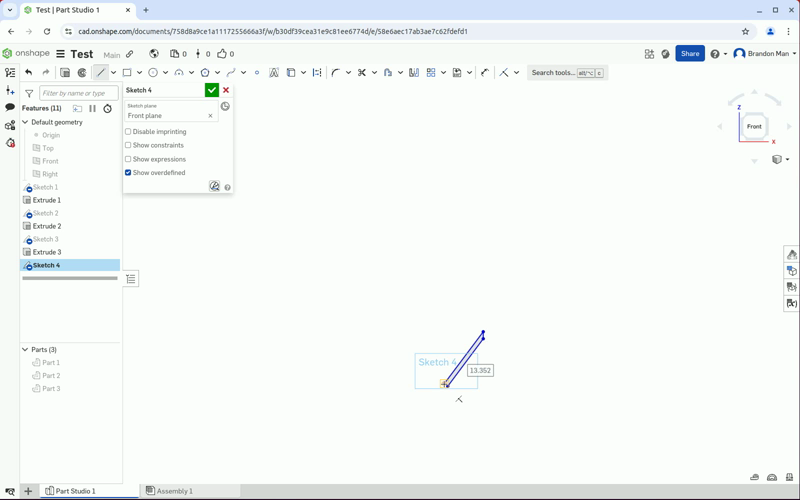
key(esc)
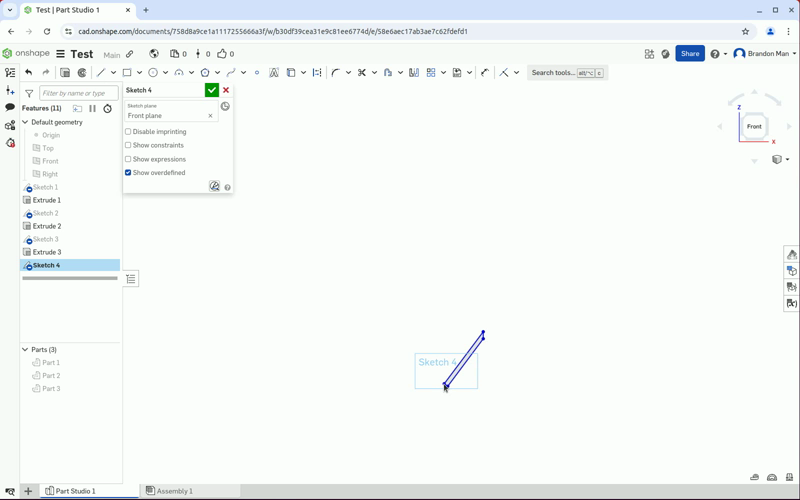
mouse_move(467, 358)
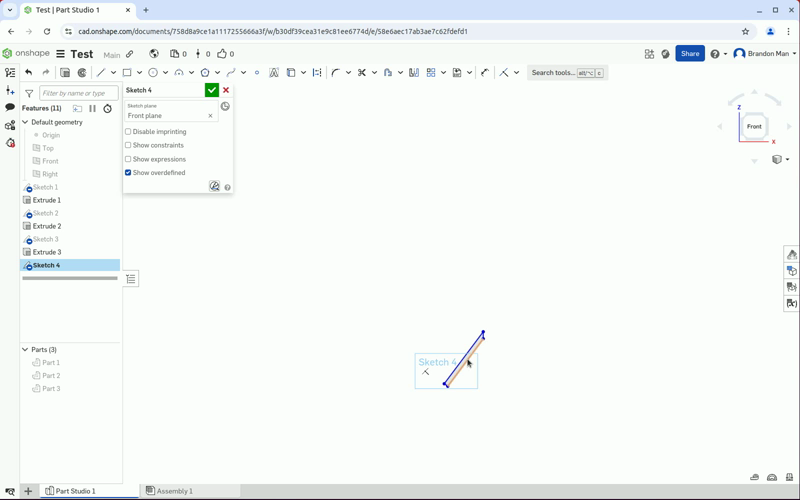
scroll(6)
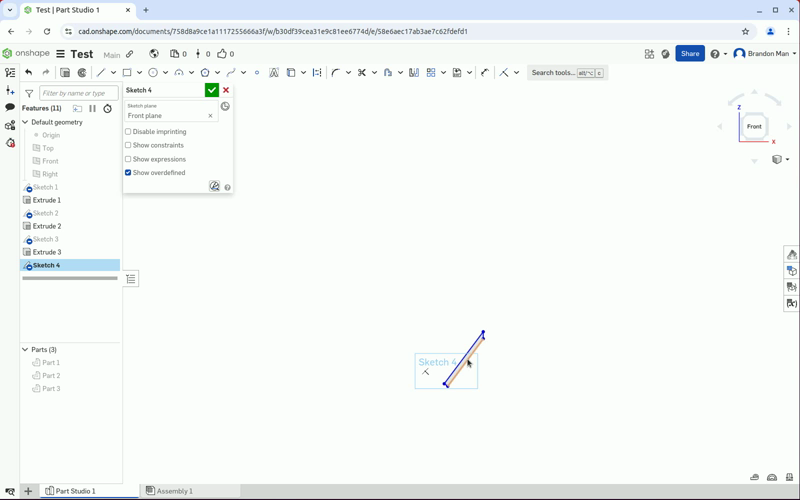
scroll(6)
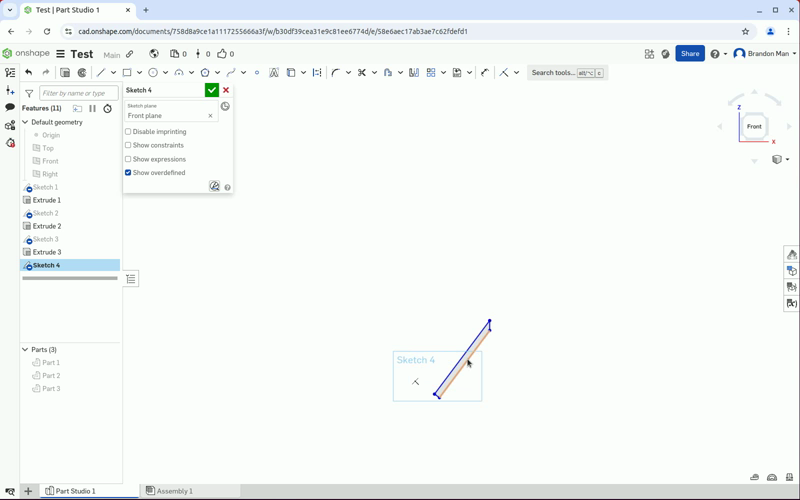
scroll(6)
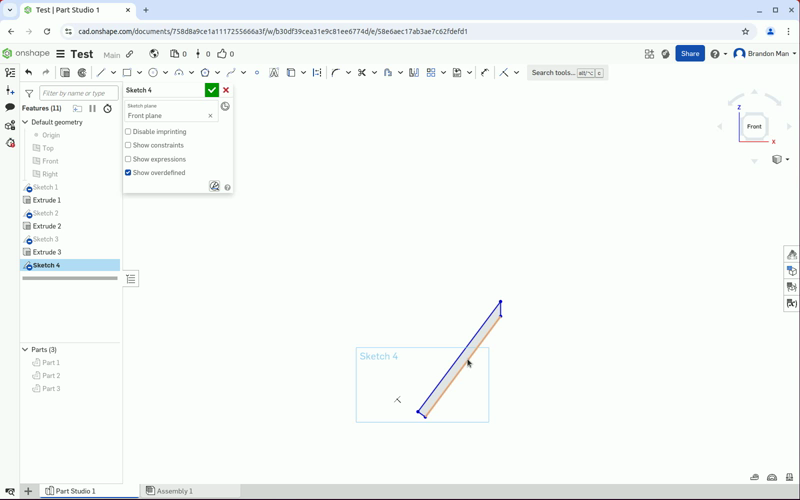
scroll(6)
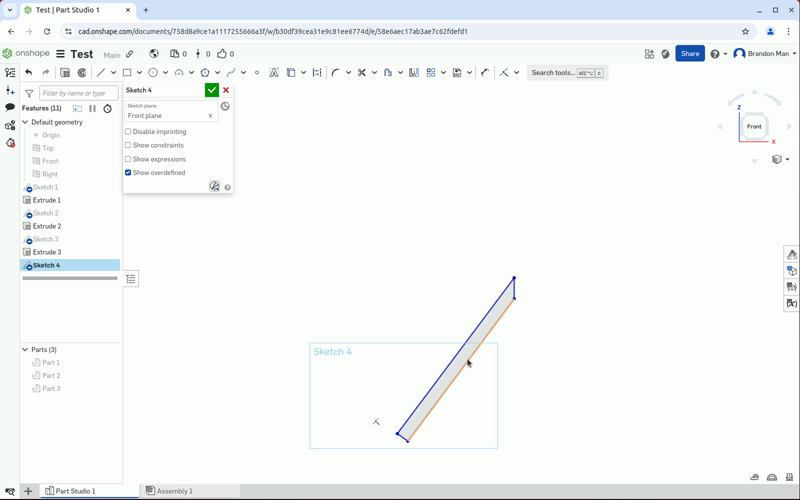
scroll(6)
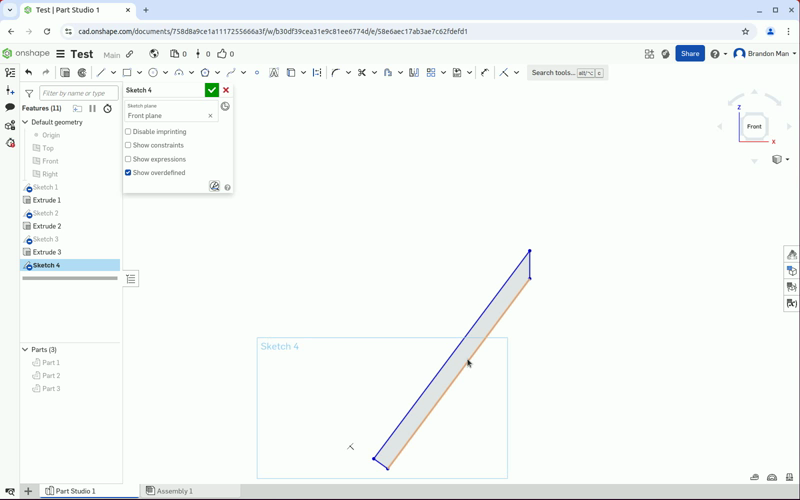
scroll(6)
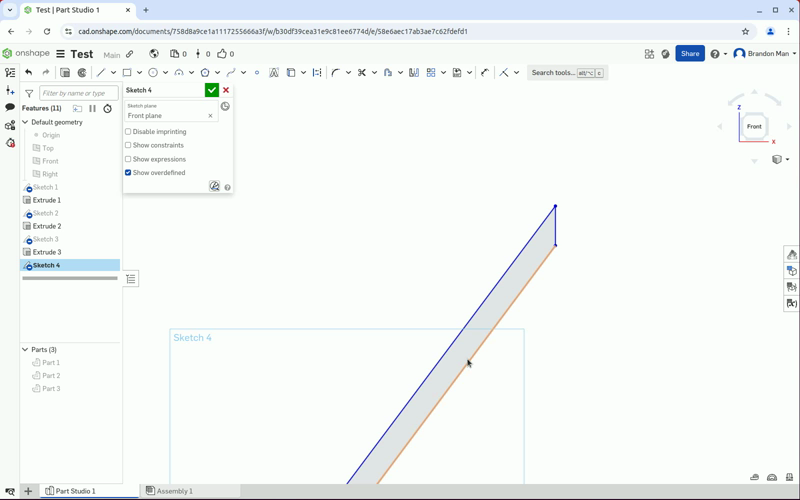
scroll(6)
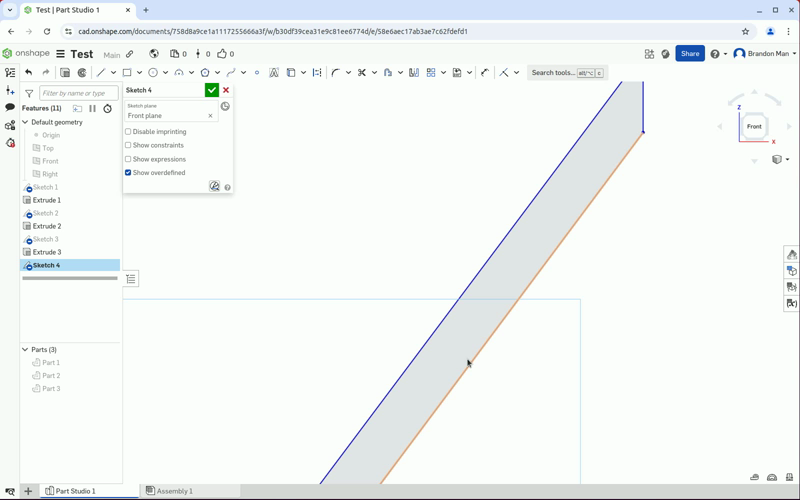
click(467, 358)
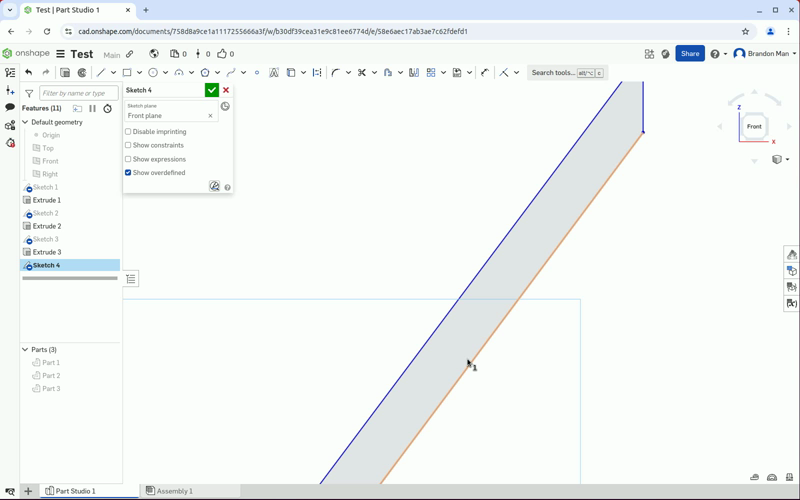
scroll(-6)
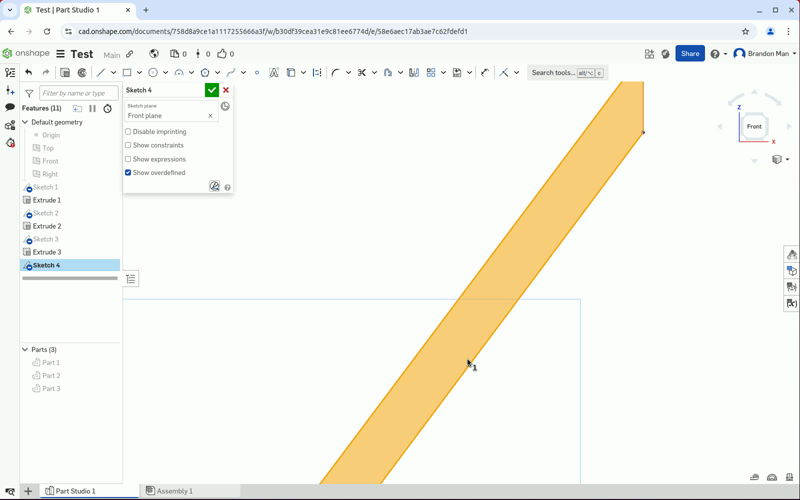
scroll(-6)
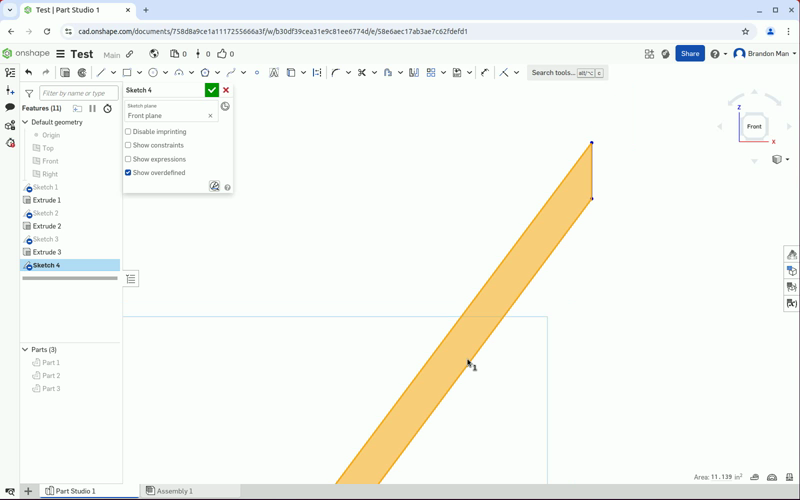
scroll(-6)
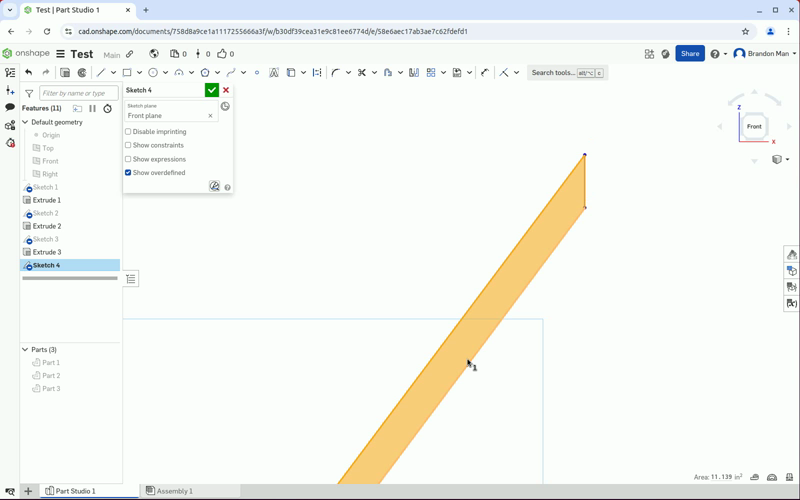
scroll(-6)
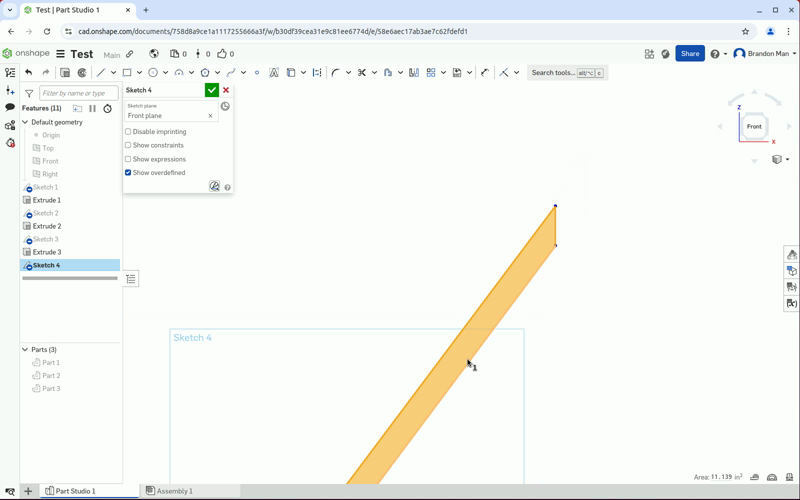
scroll(-6)
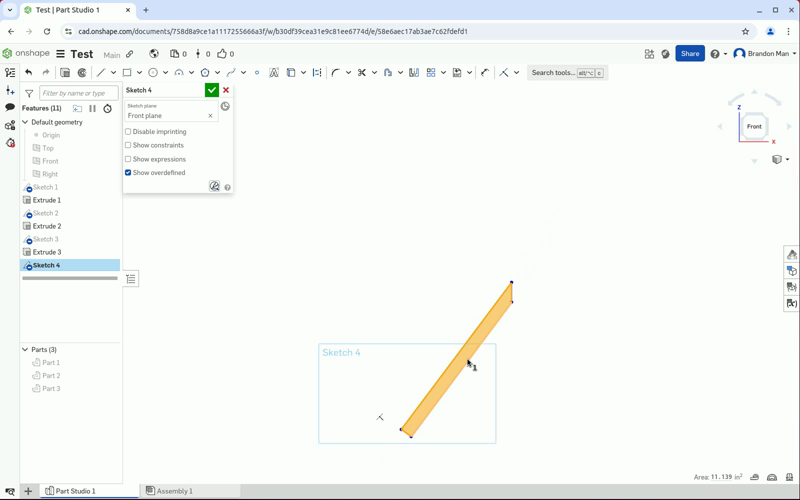
scroll(-6)
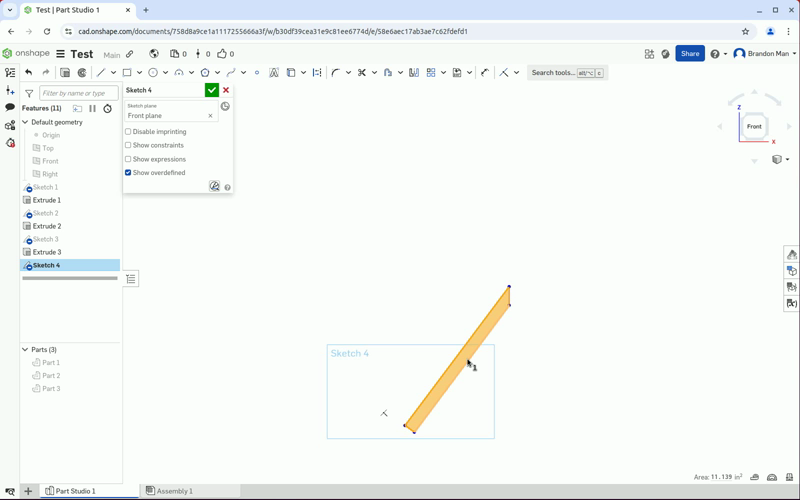
scroll(-6)
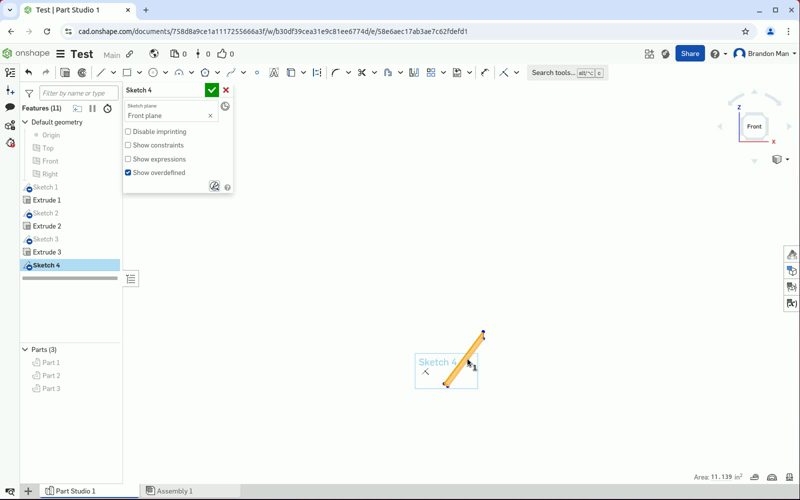
mouse_move(73, 352)
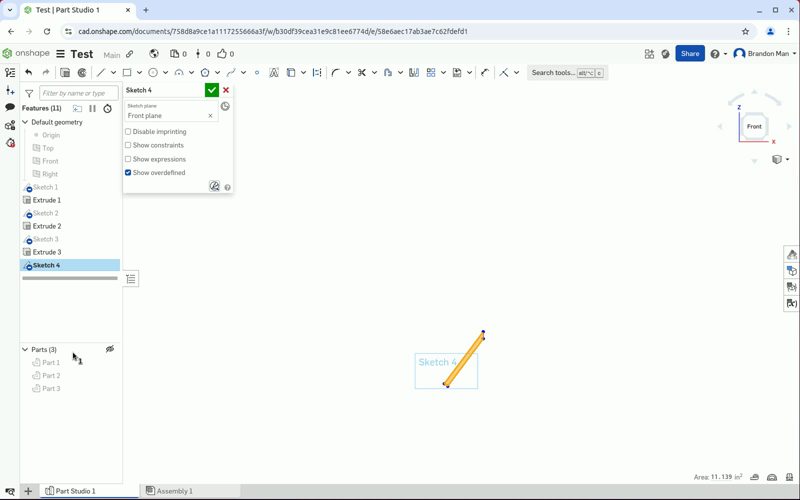
key(shift+y)
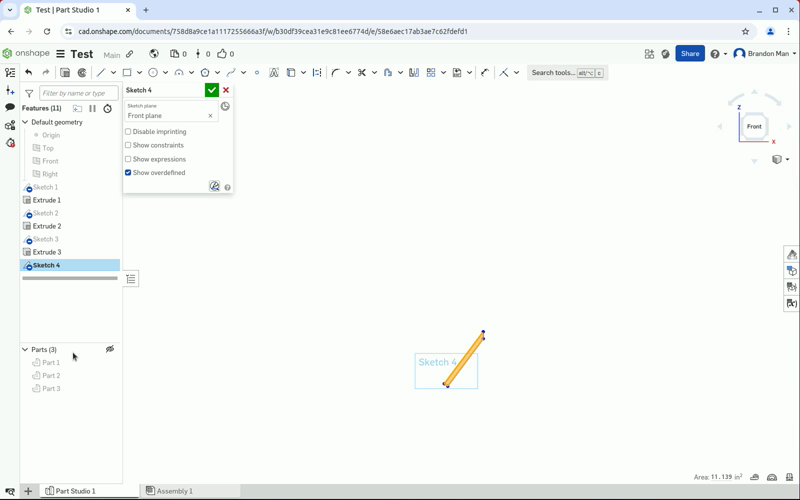
key(shift+e)
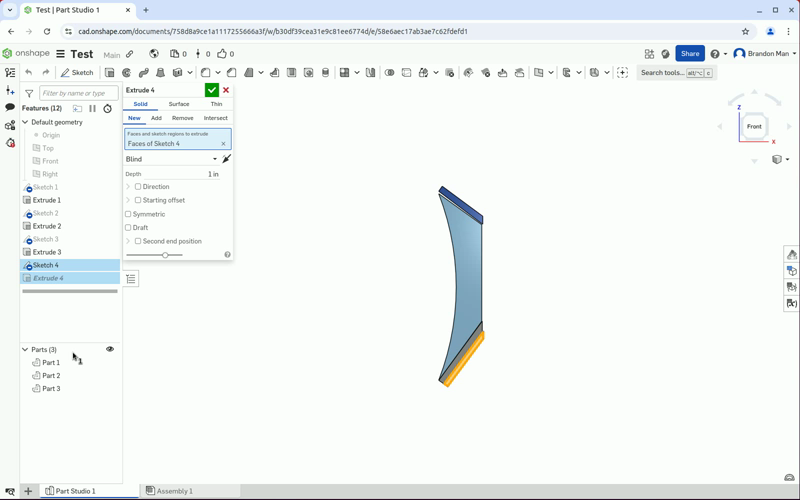
mouse_move(143, 106)
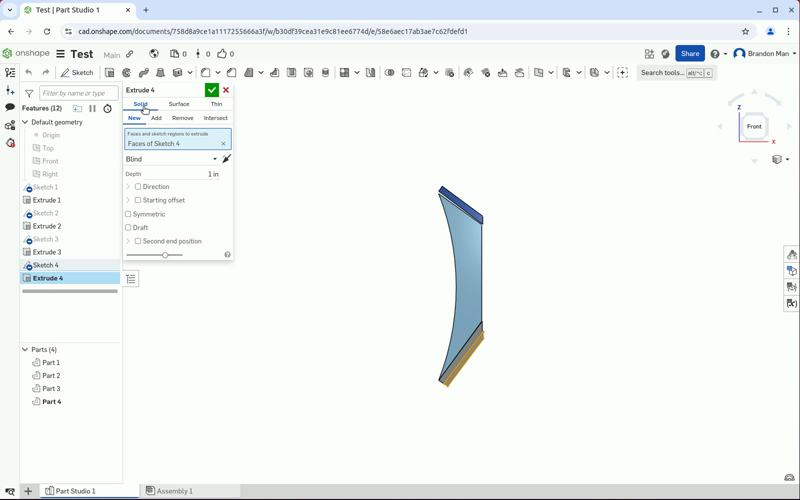
click(143, 106)
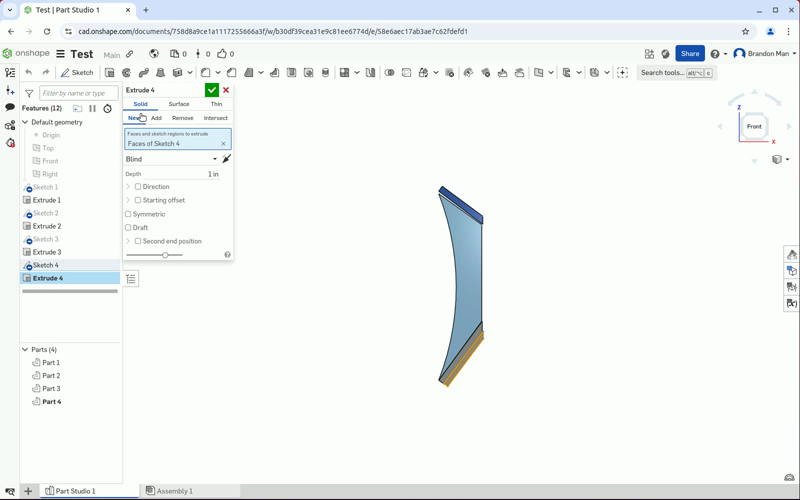
mouse_move(137, 120)
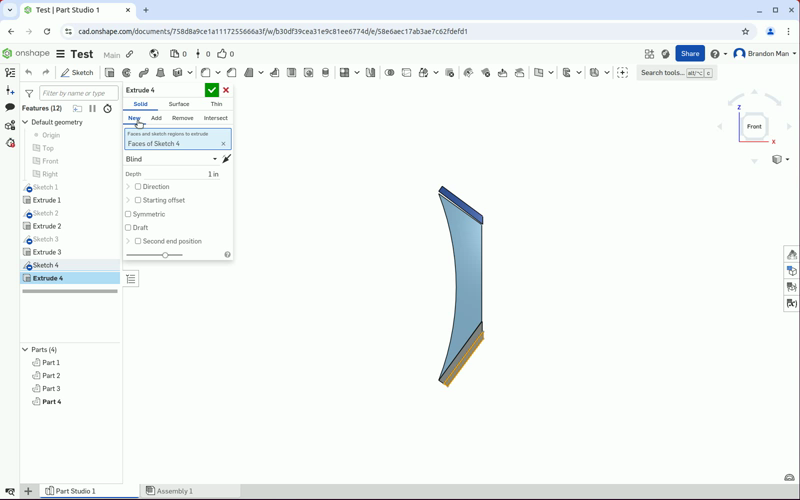
click(137, 120)
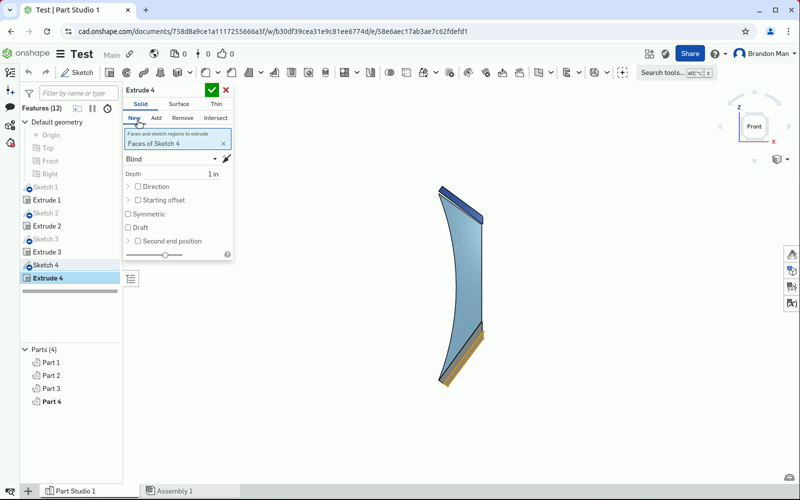
key(tab, 4)
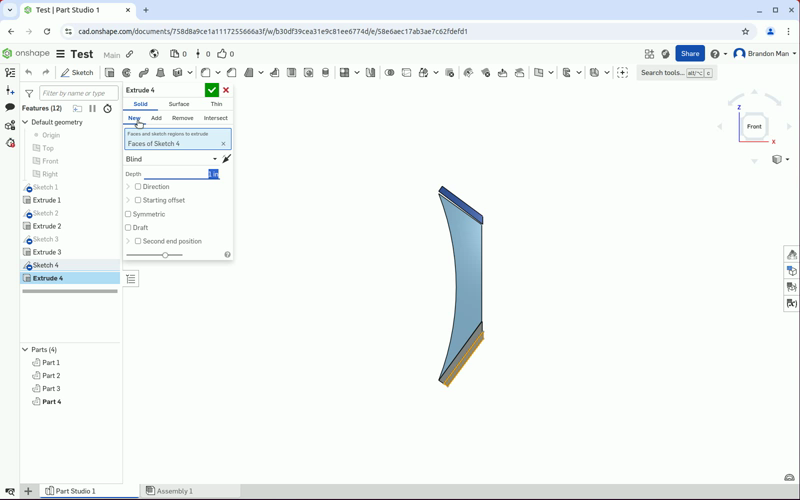
text(5.296)
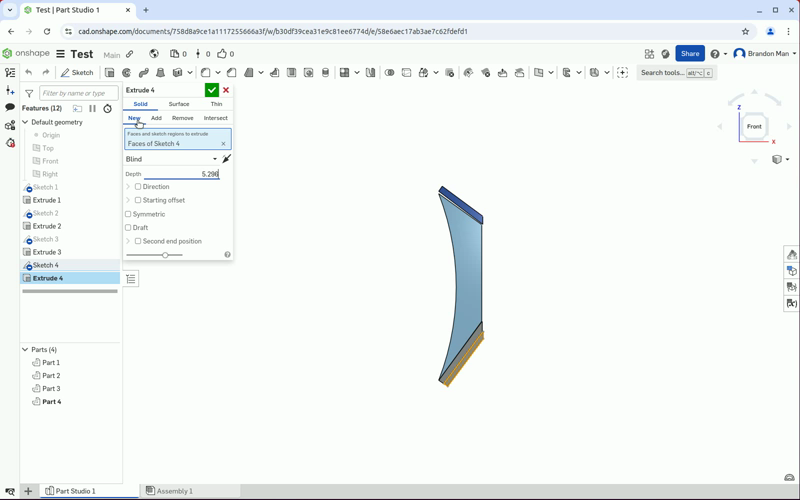
key(tab, 3)
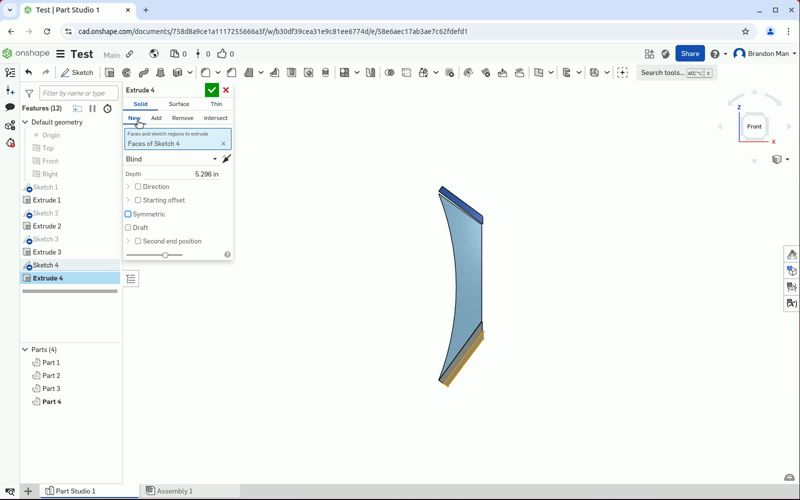
key(space)
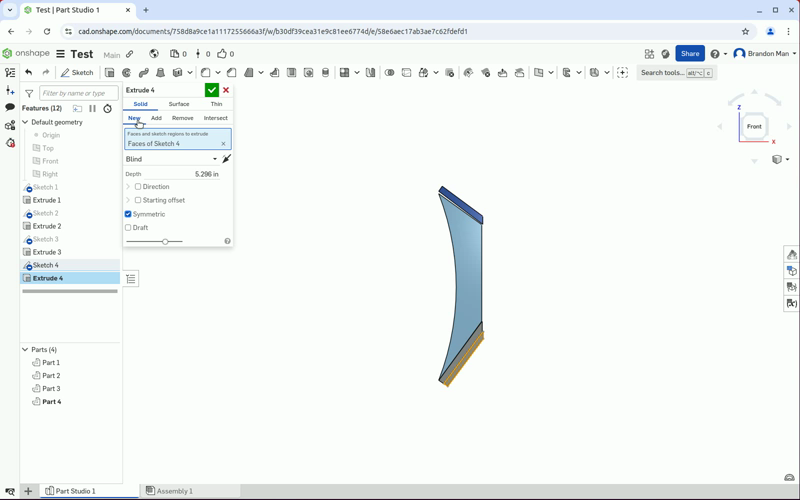
key(enter)
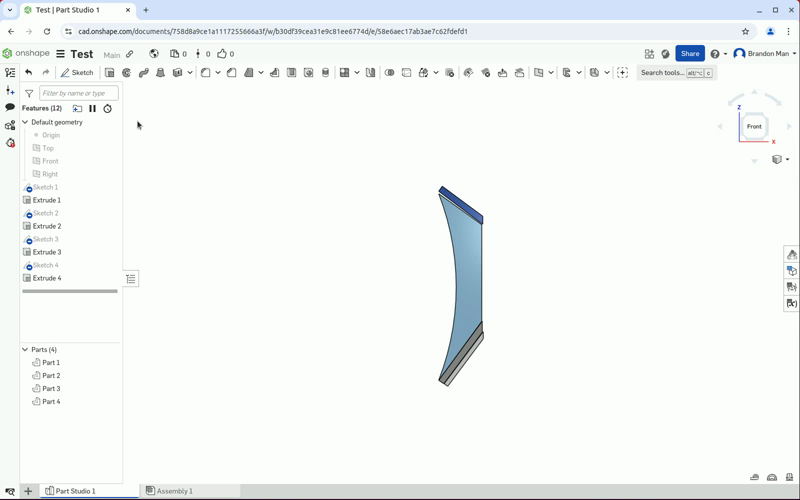
key(shift+h)
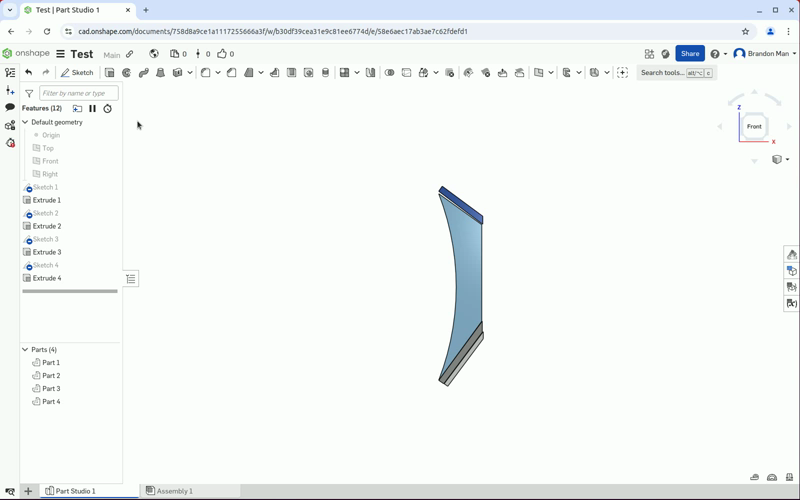
key(shift+h)
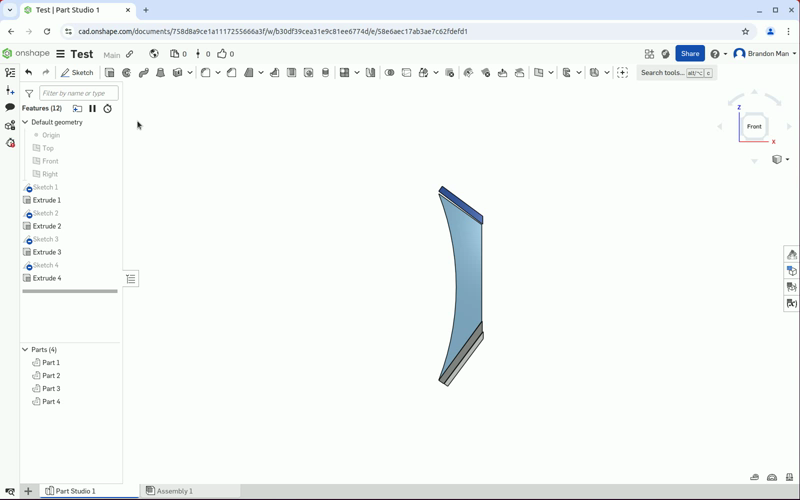
mouse_move(73, 189)
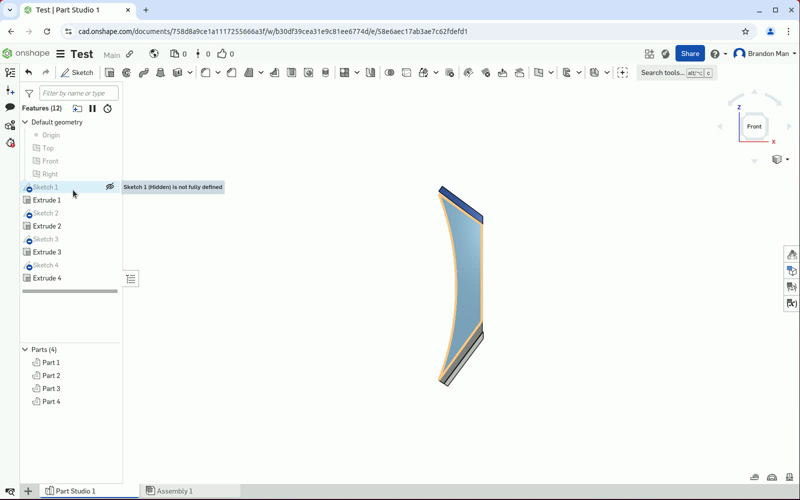
click(73, 189)
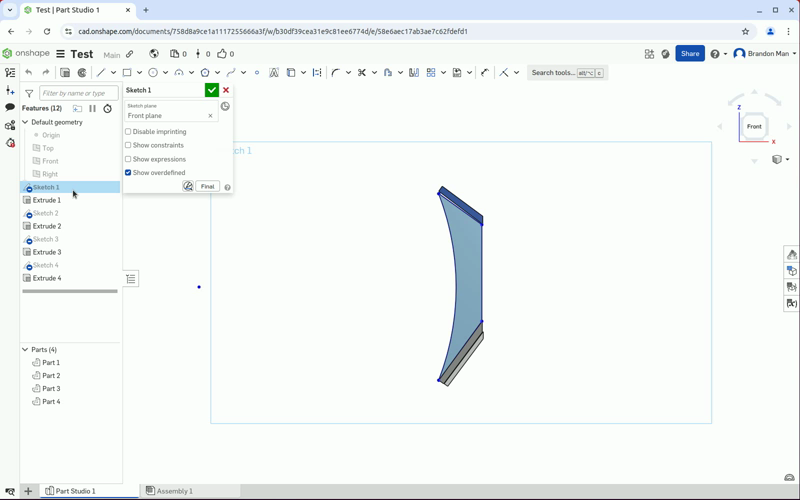
mouse_move(229, 92)
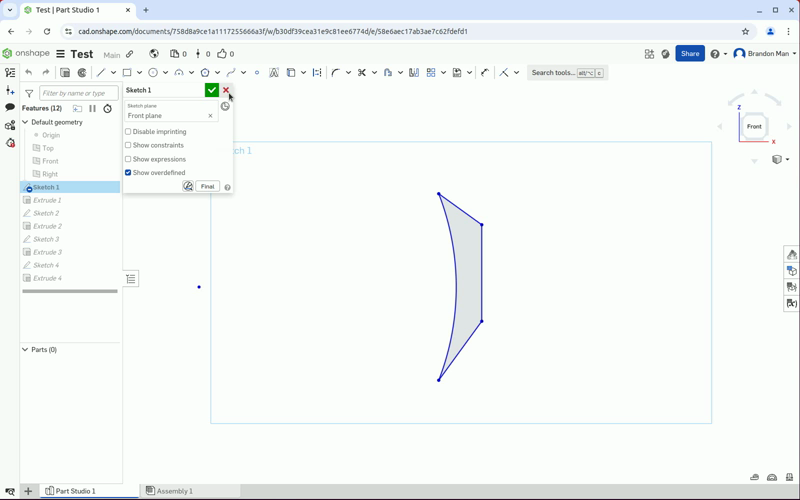
click(229, 92)
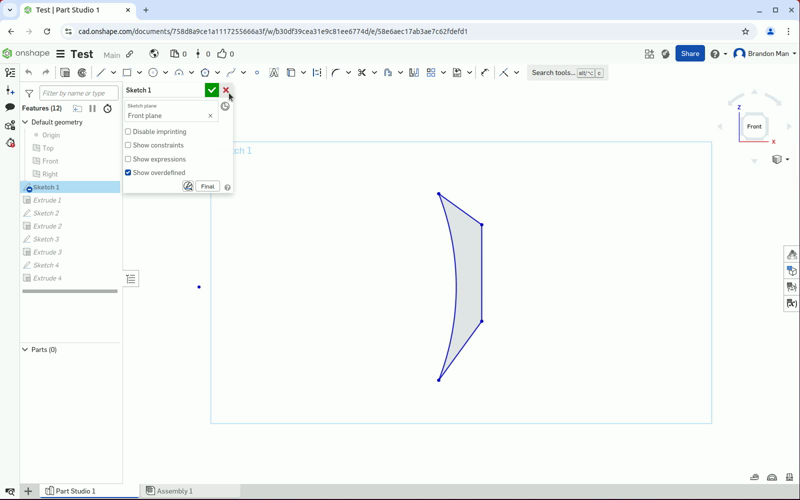
key(shift+s)
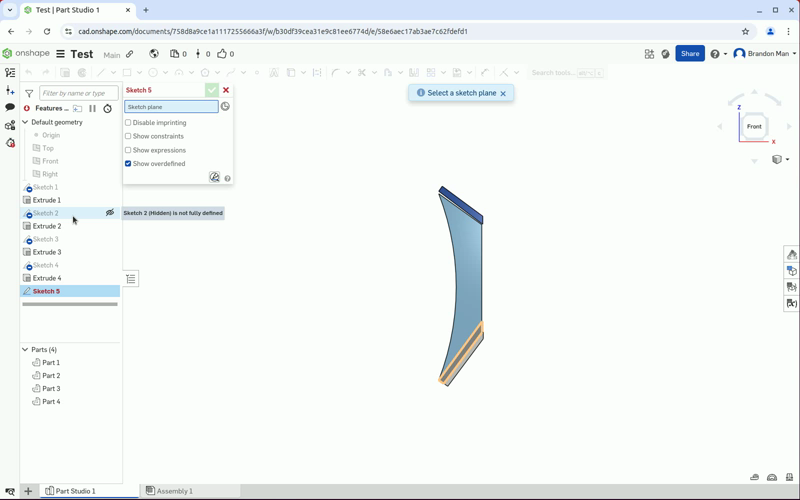
scroll(3)
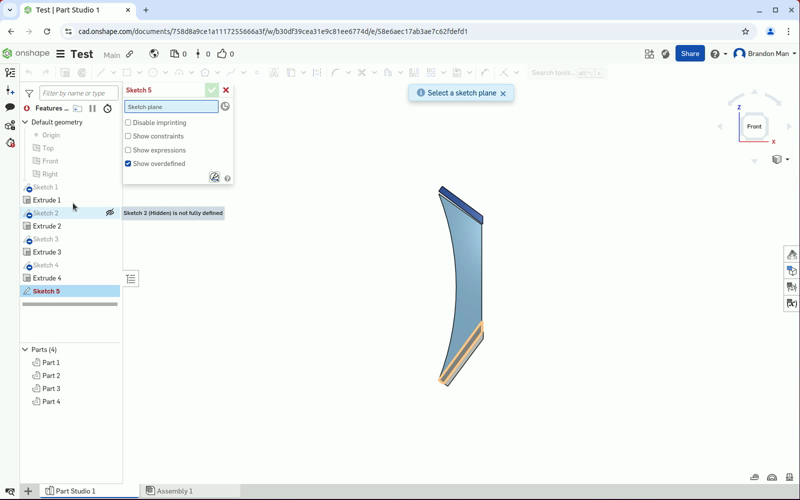
mouse_move(73, 163)
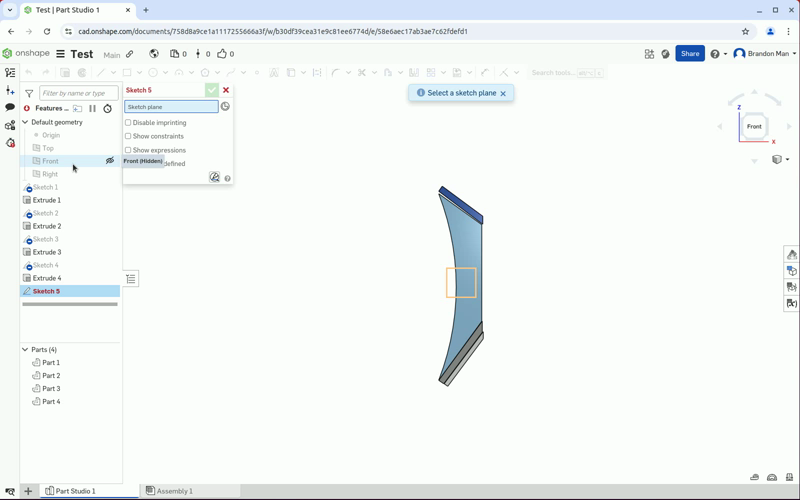
click(73, 163)
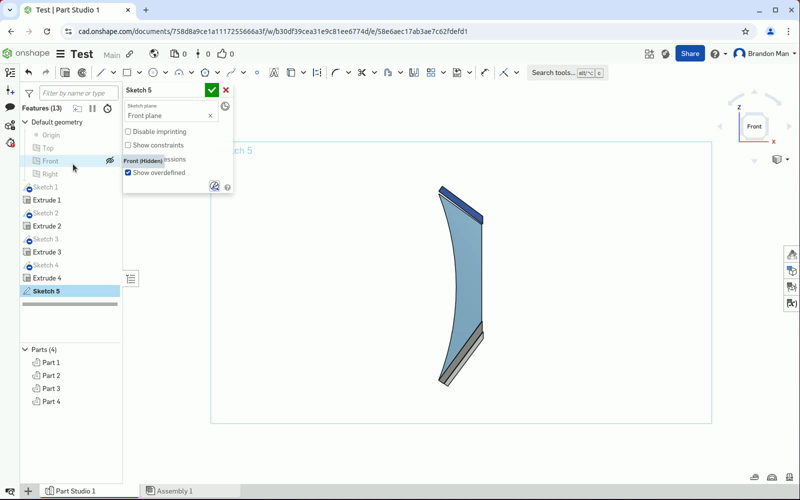
mouse_move(73, 352)
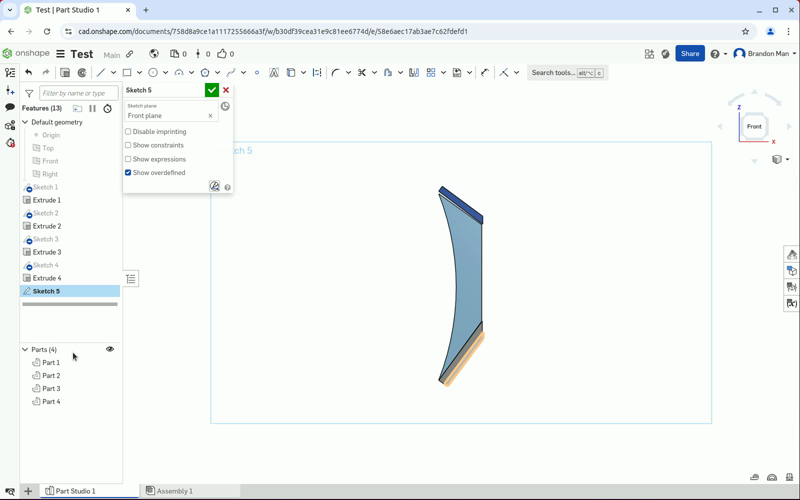
key(y)
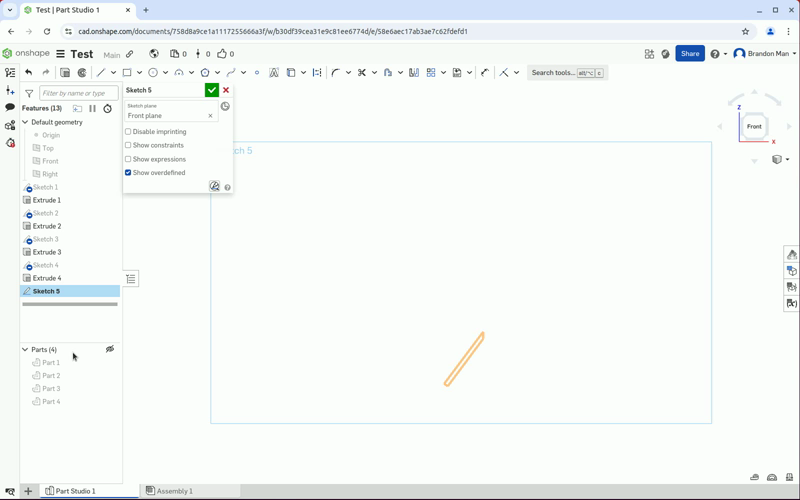
key(l)
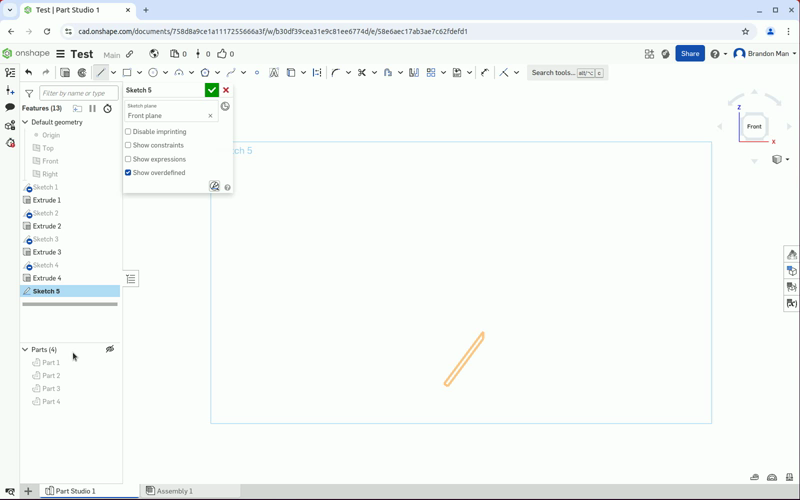
key_down(shift)
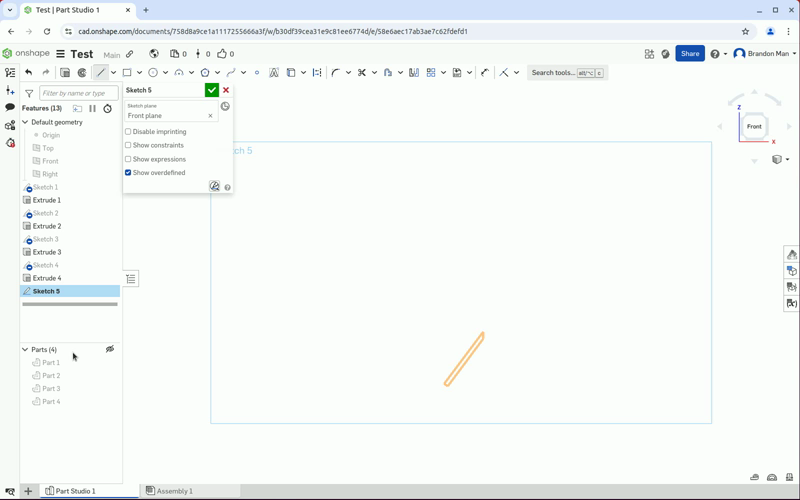
mouse_move(443, 186)
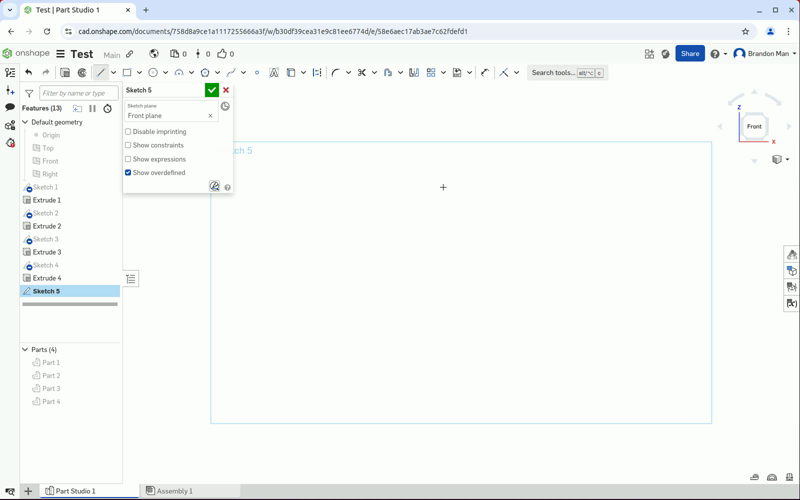
click(443, 186)
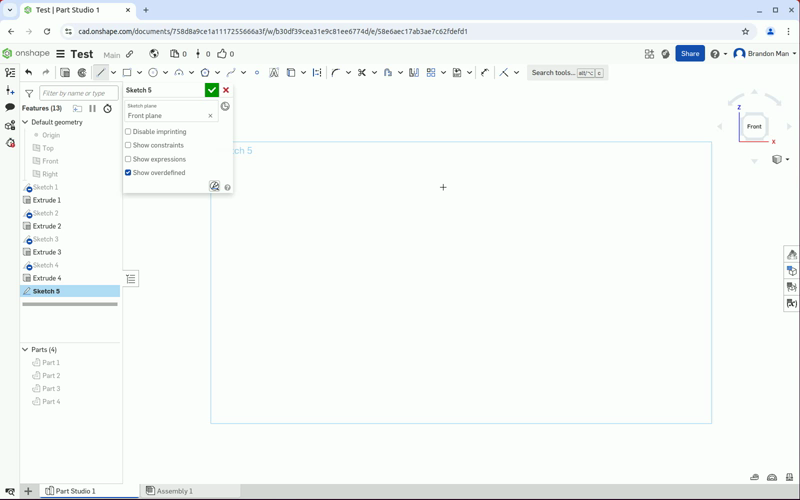
key_up(shift)
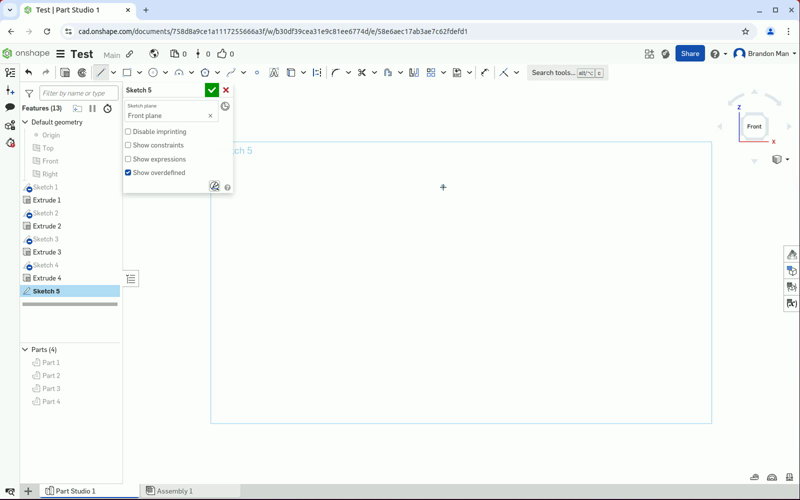
key_down(shift)
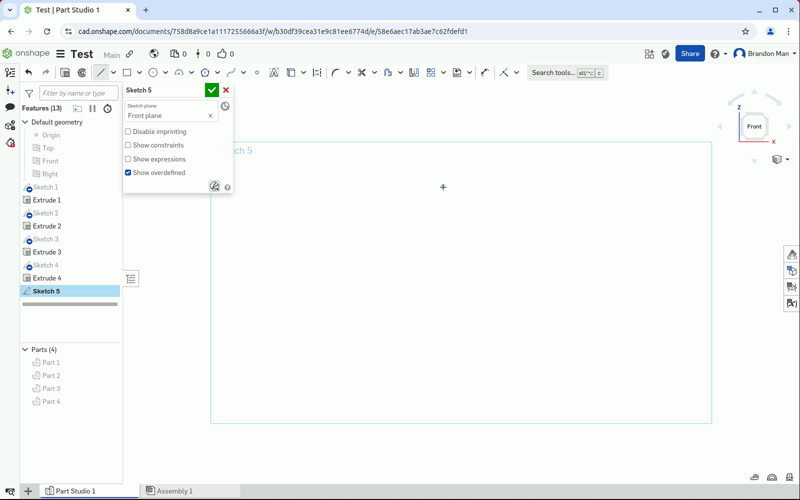
mouse_move(473, 186)
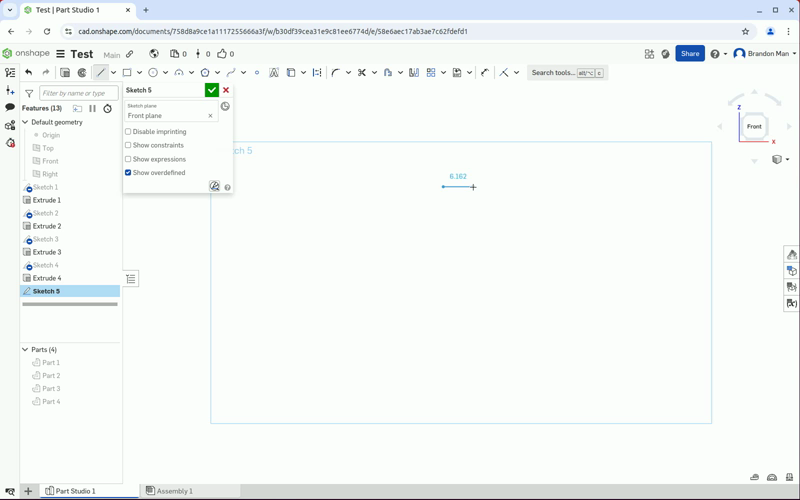
mouse_move(483, 216)
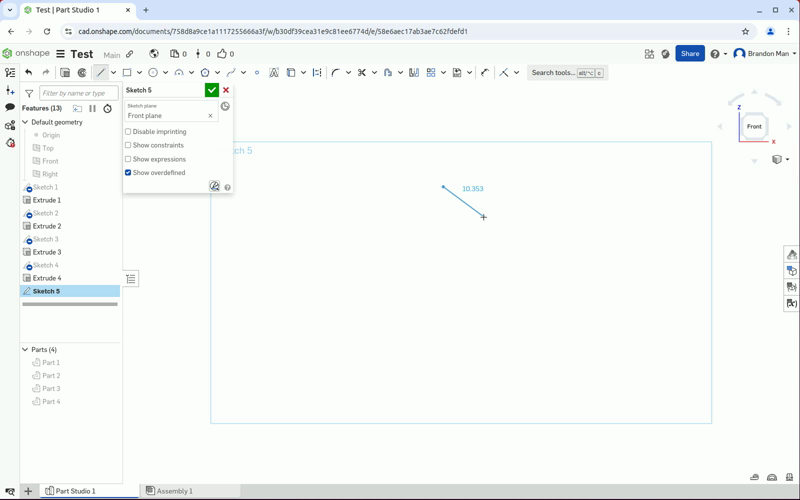
click(483, 216)
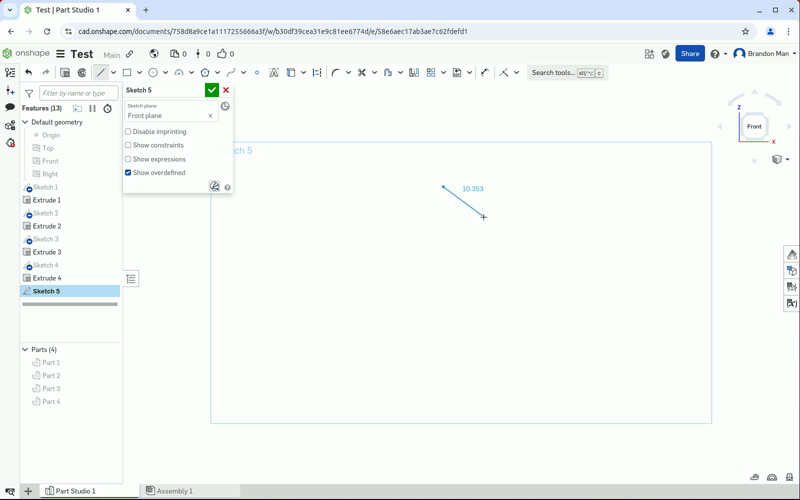
key_up(shift)
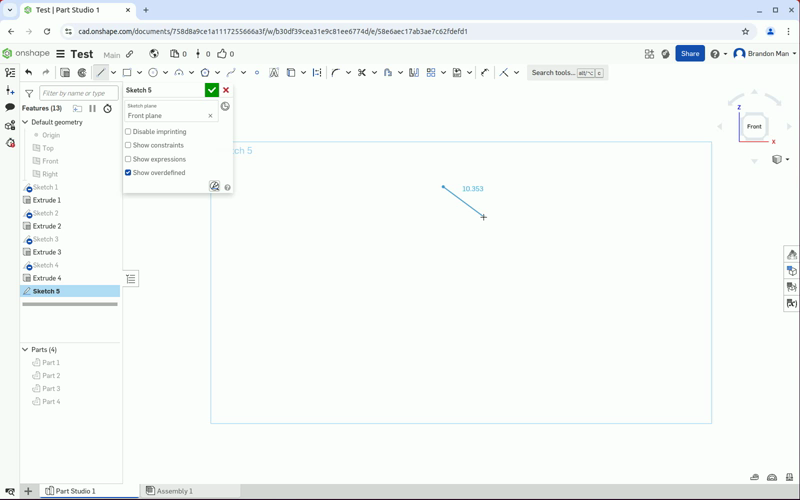
key_down(shift)
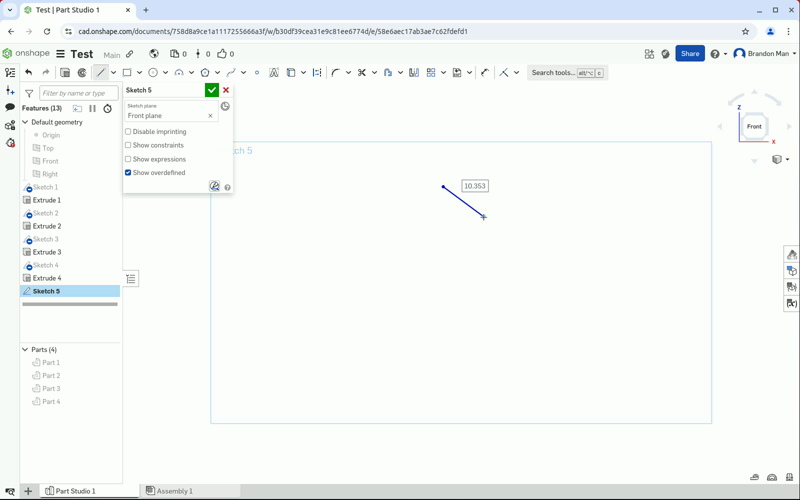
mouse_move(513, 216)
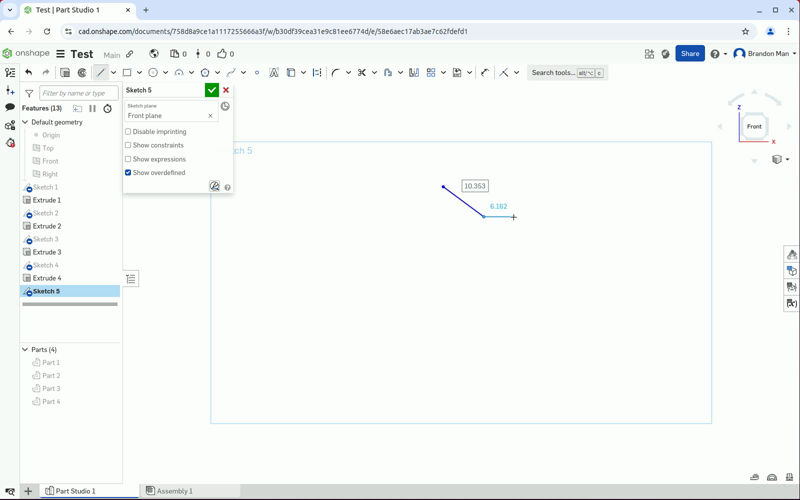
mouse_move(483, 211)
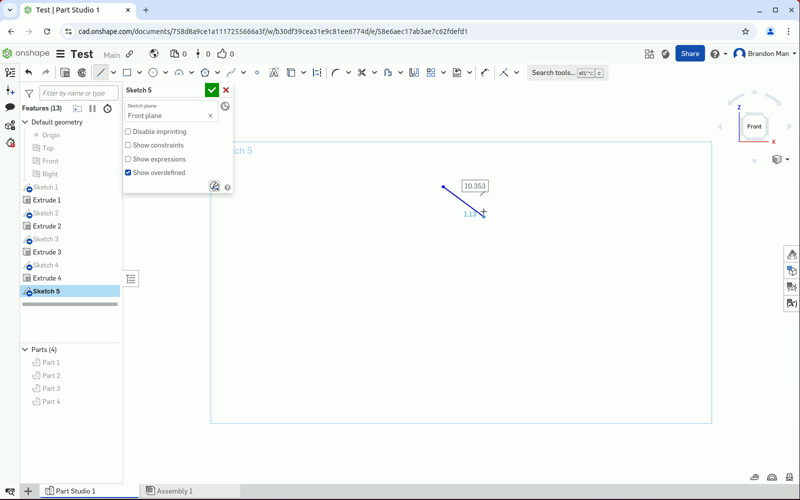
scroll(6)
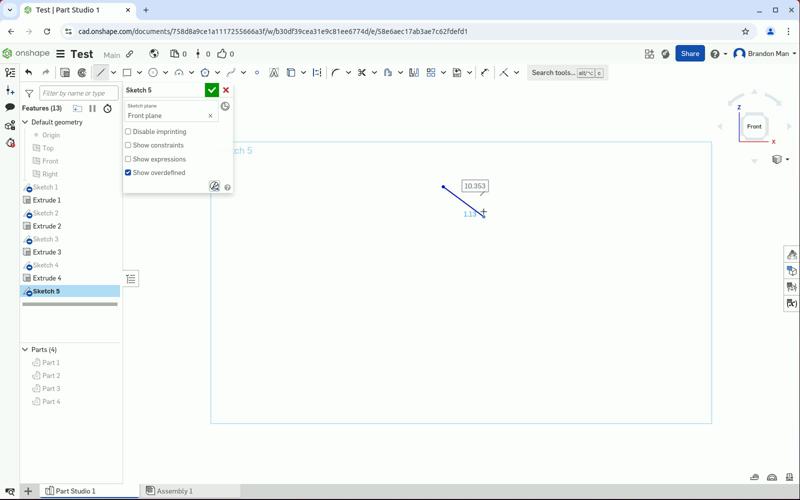
scroll(6)
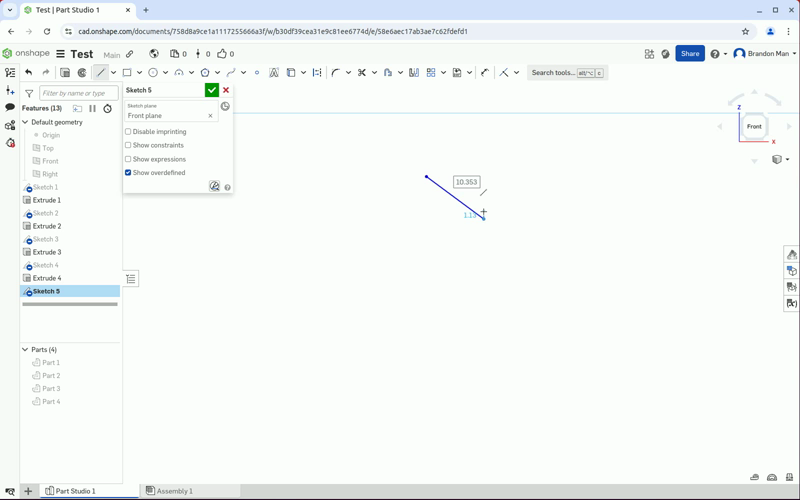
scroll(6)
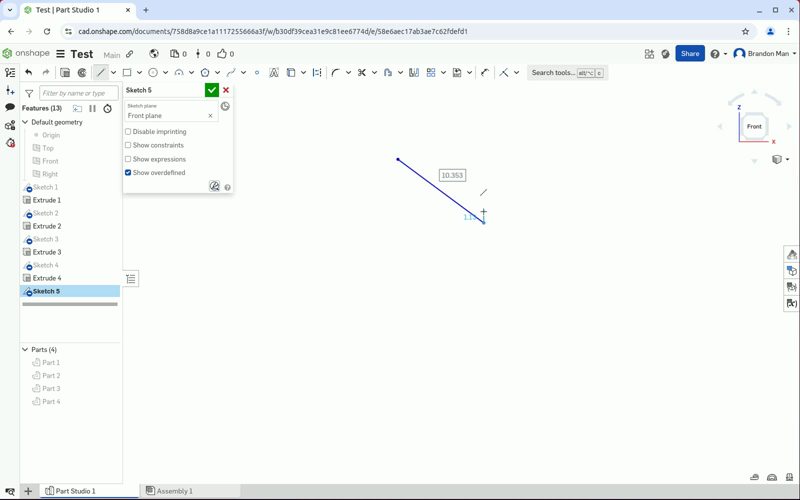
scroll(6)
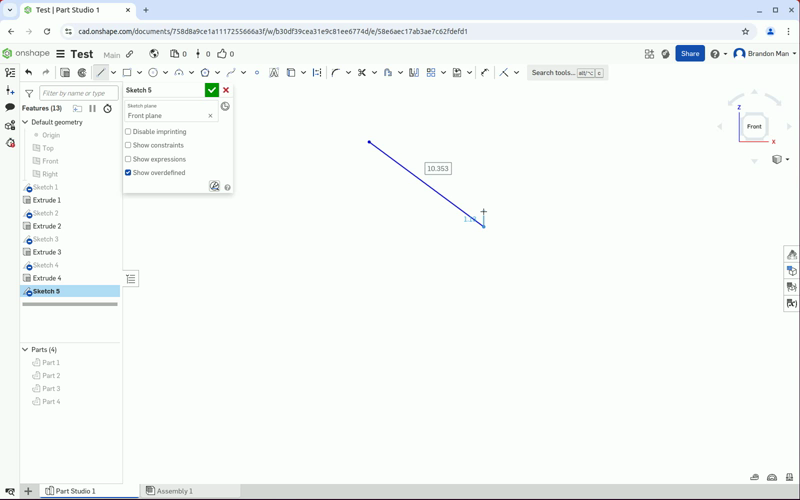
scroll(6)
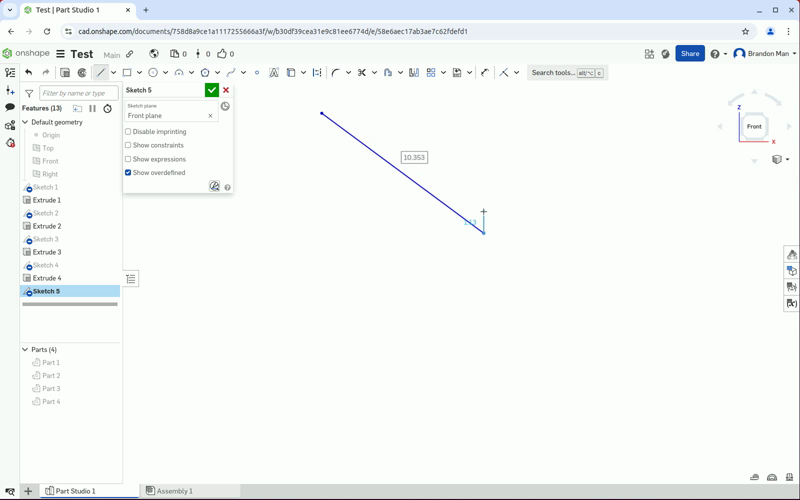
scroll(6)
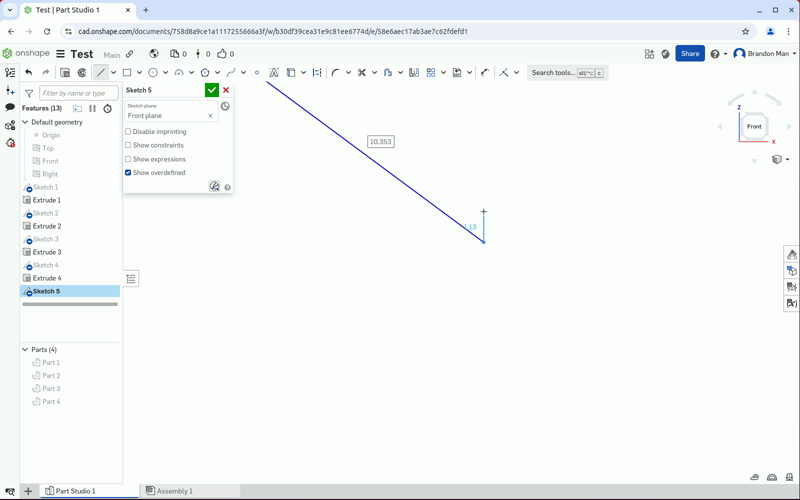
scroll(6)
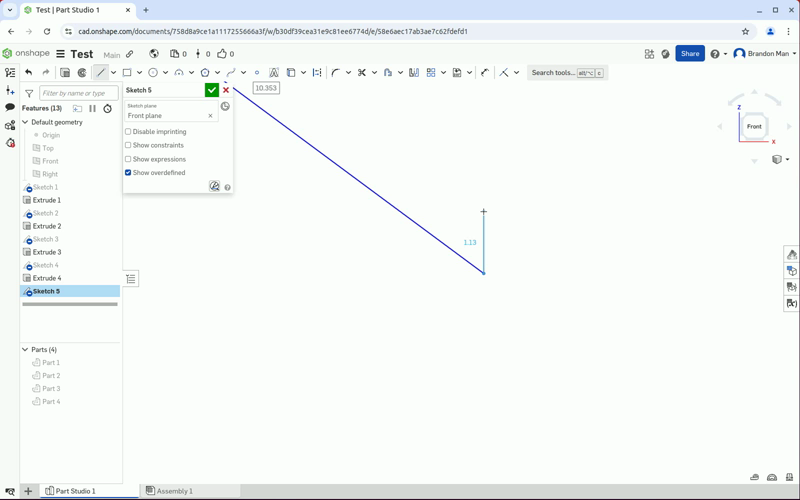
click(483, 211)
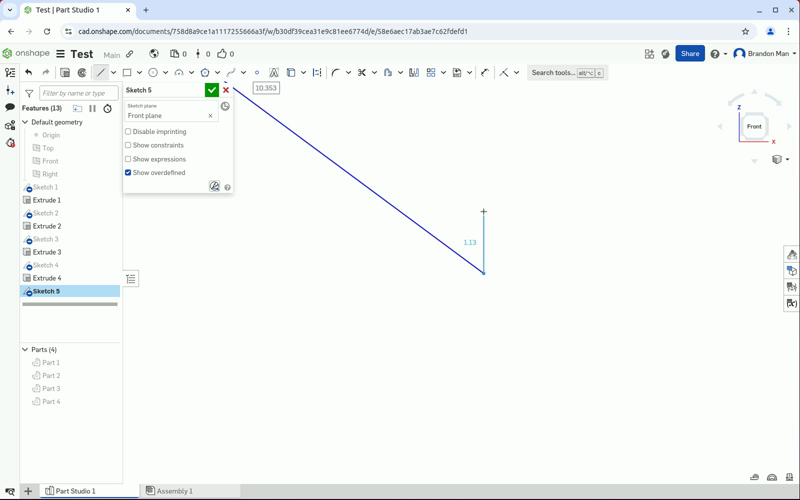
scroll(-6)
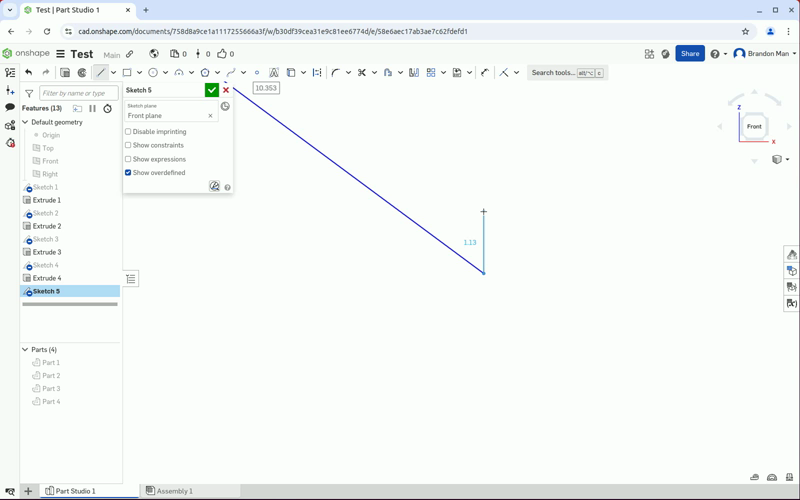
scroll(-6)
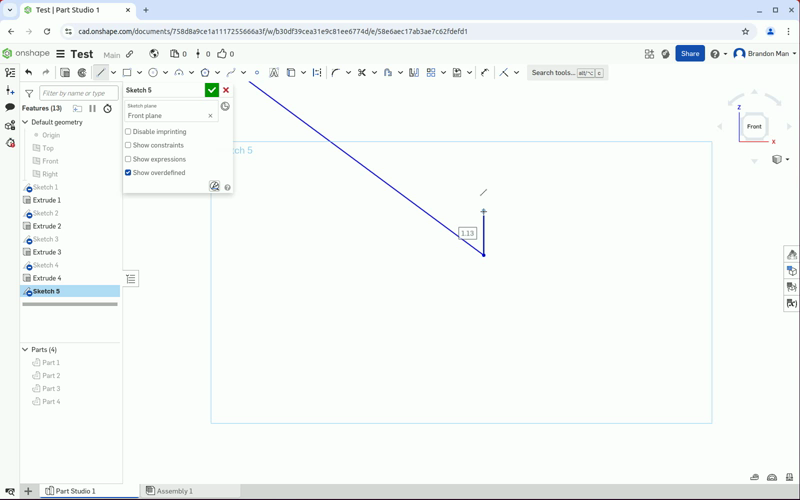
scroll(-6)
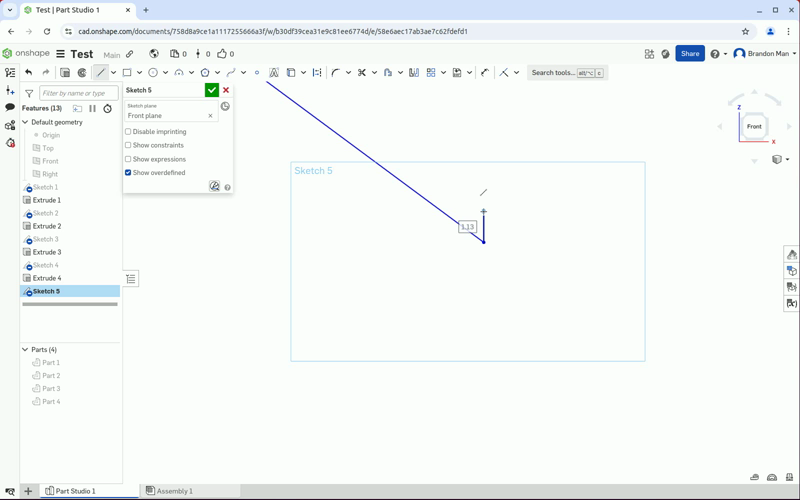
scroll(-6)
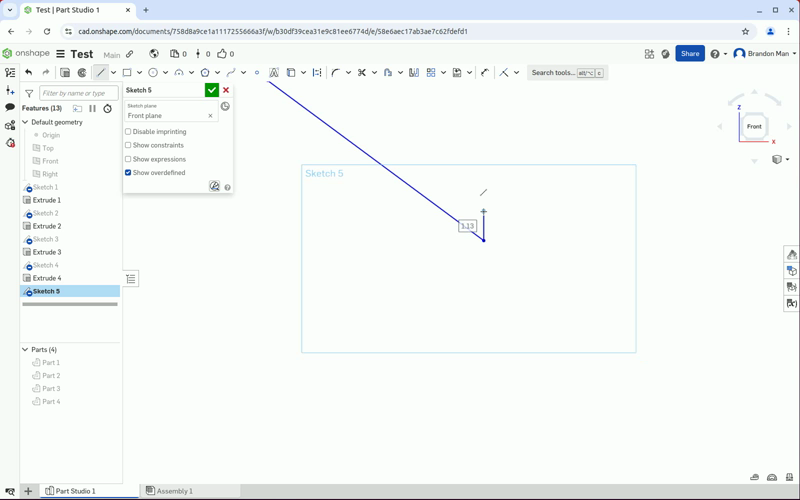
scroll(-6)
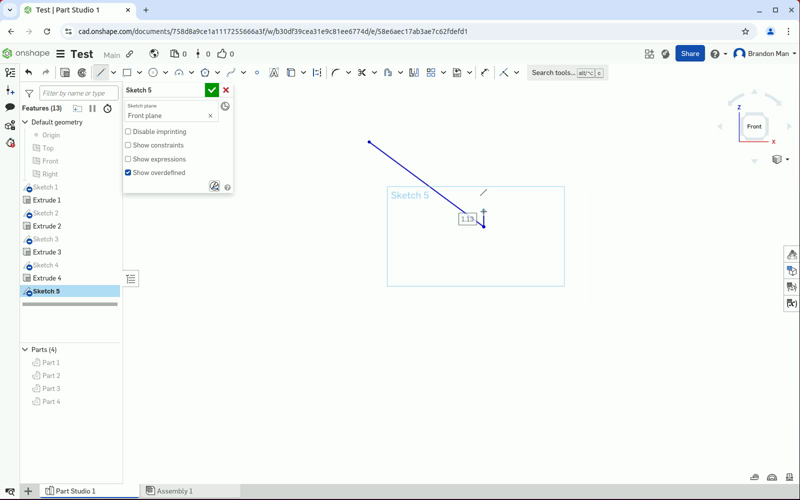
scroll(-6)
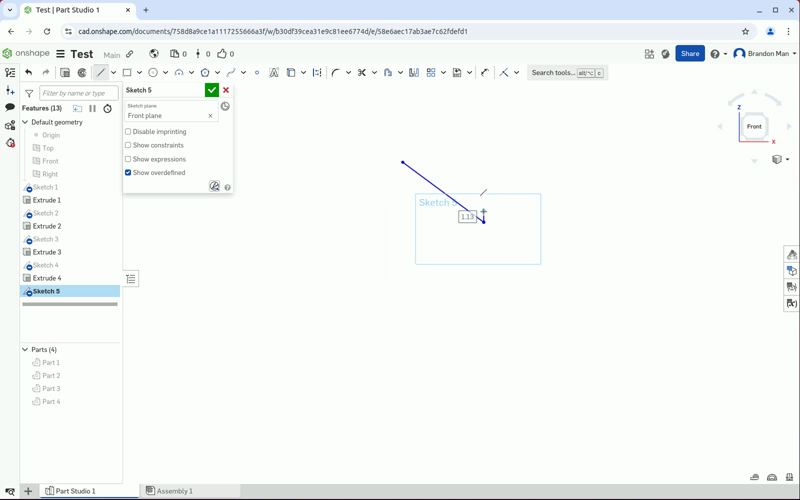
scroll(-6)
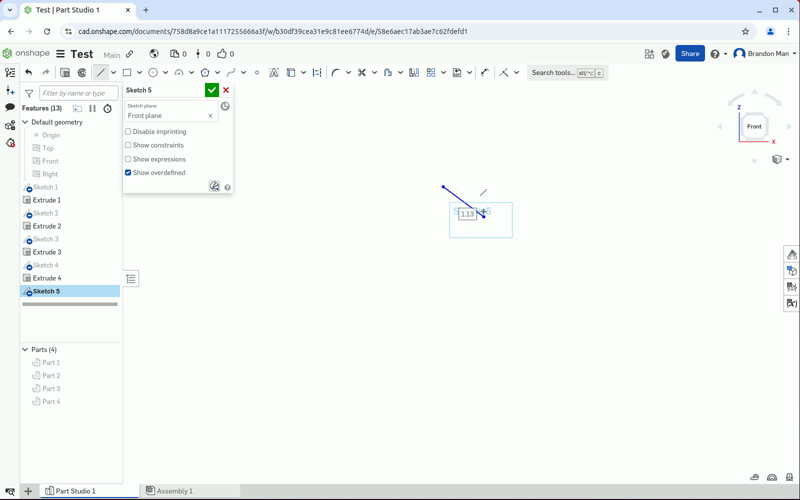
key_up(shift)
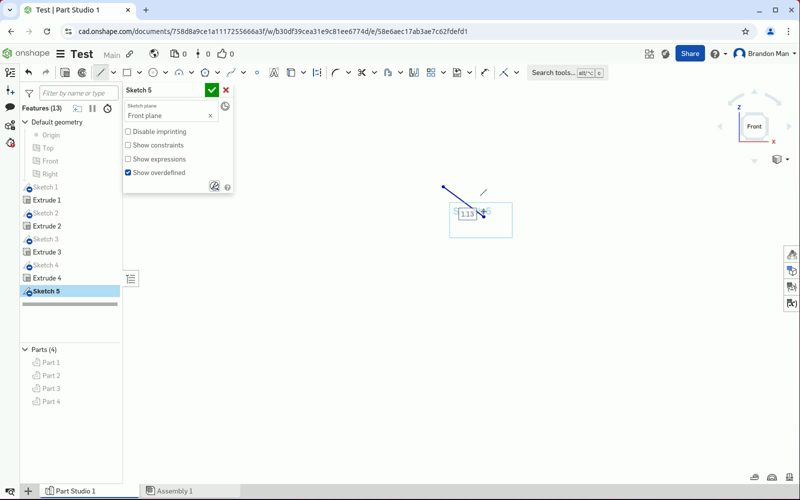
key_down(shift)
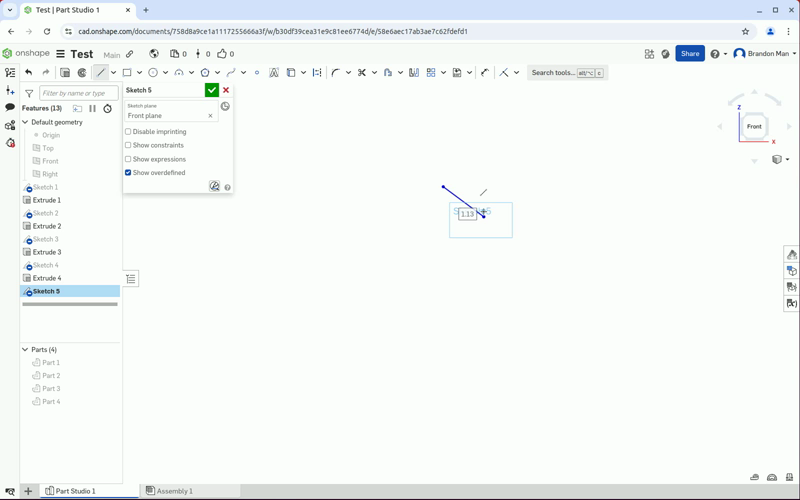
mouse_move(513, 211)
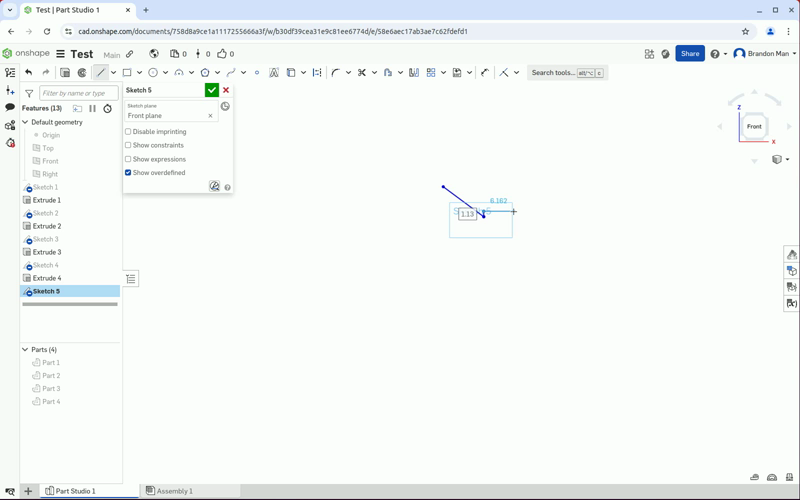
mouse_move(445, 183)
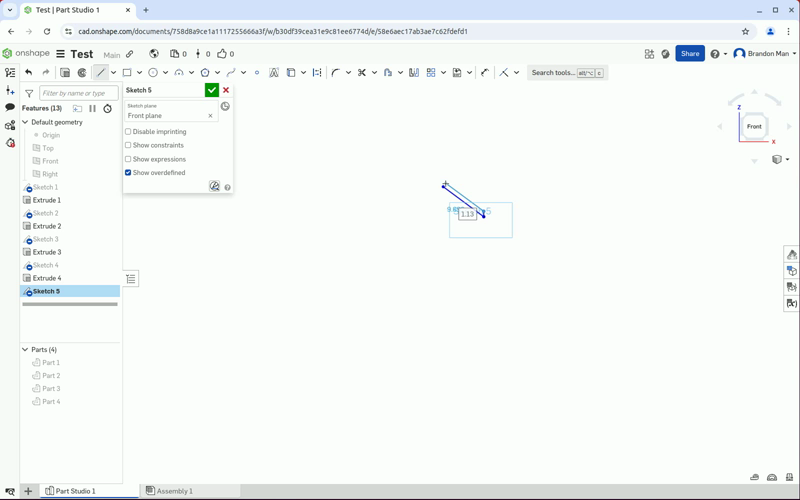
scroll(6)
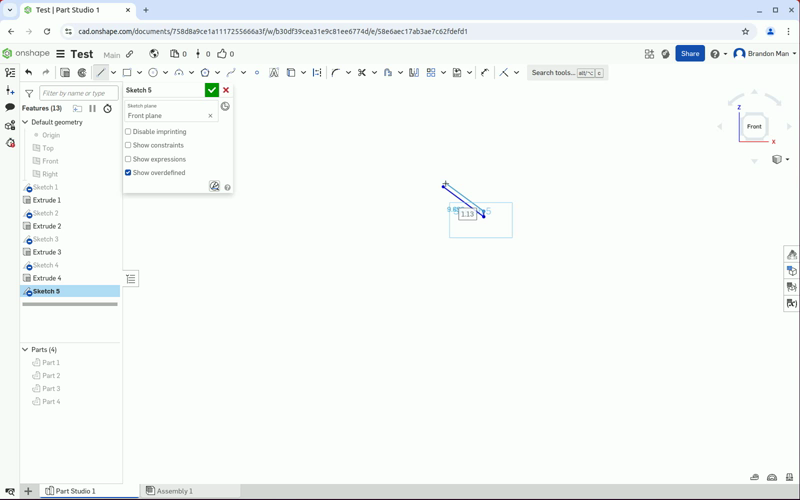
scroll(6)
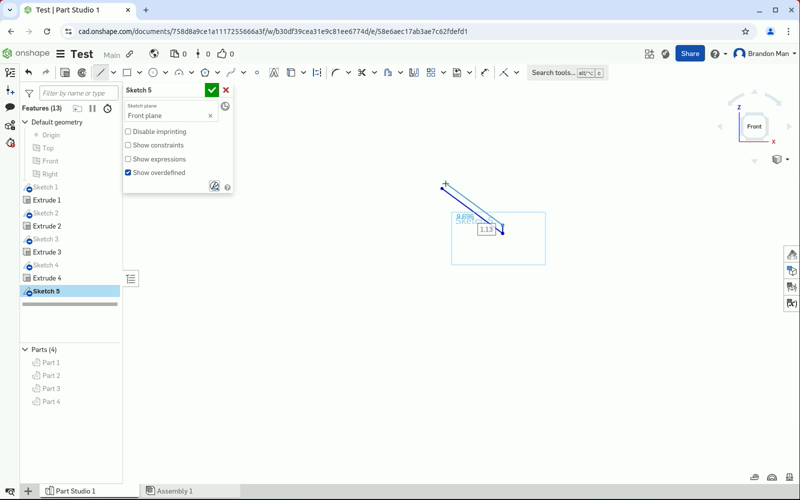
scroll(6)
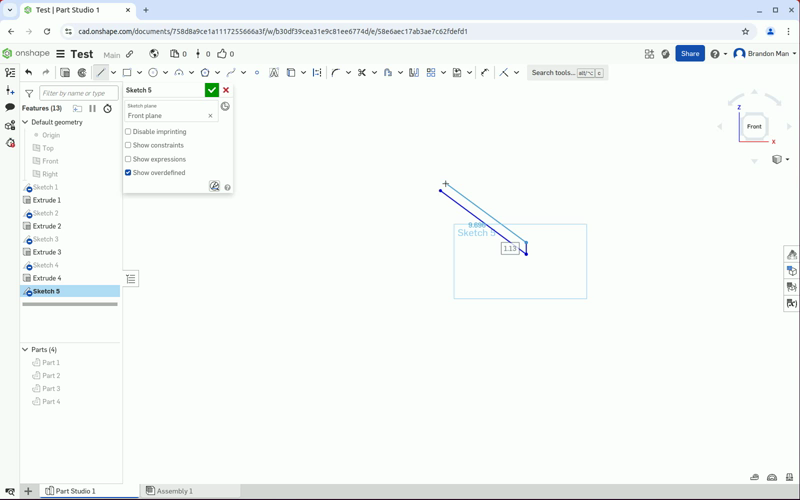
scroll(6)
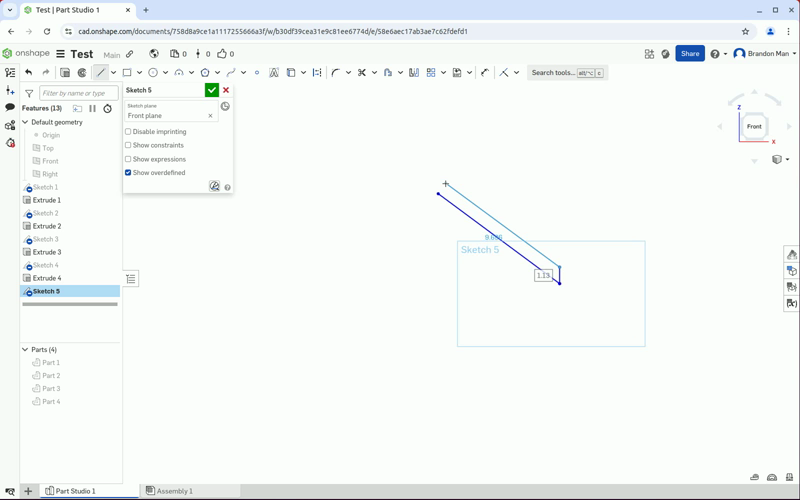
scroll(6)
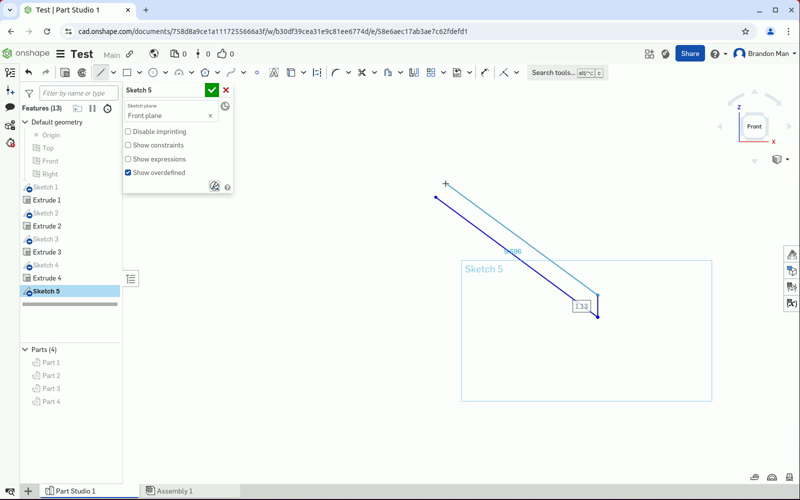
scroll(6)
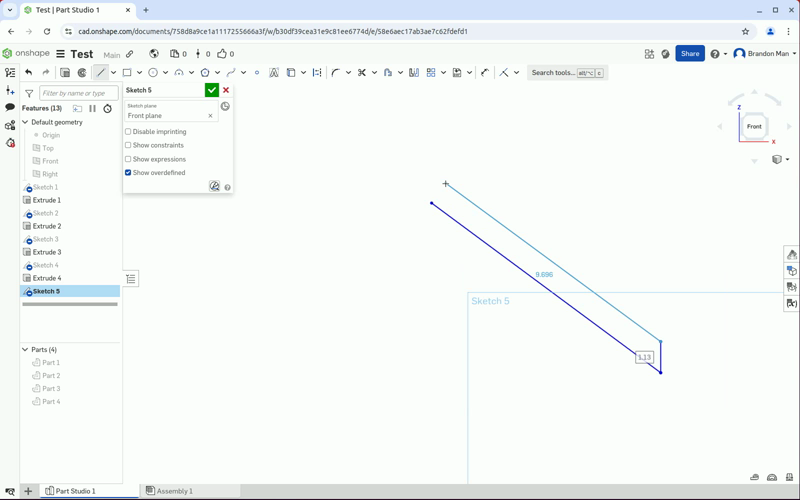
scroll(6)
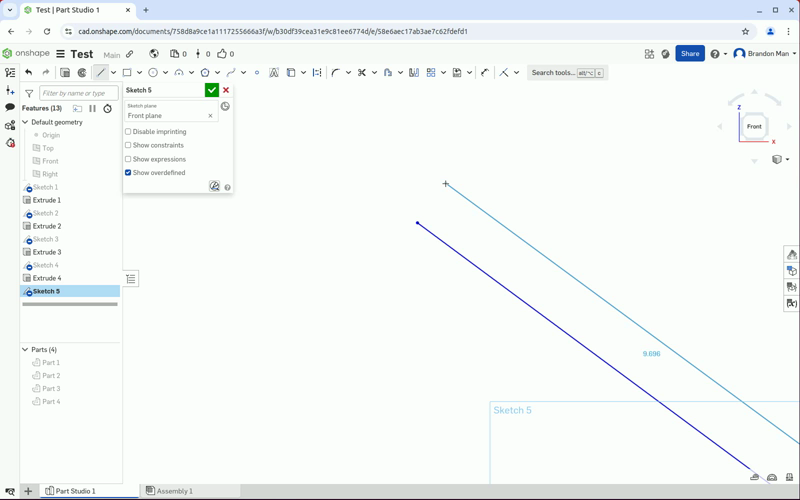
click(445, 183)
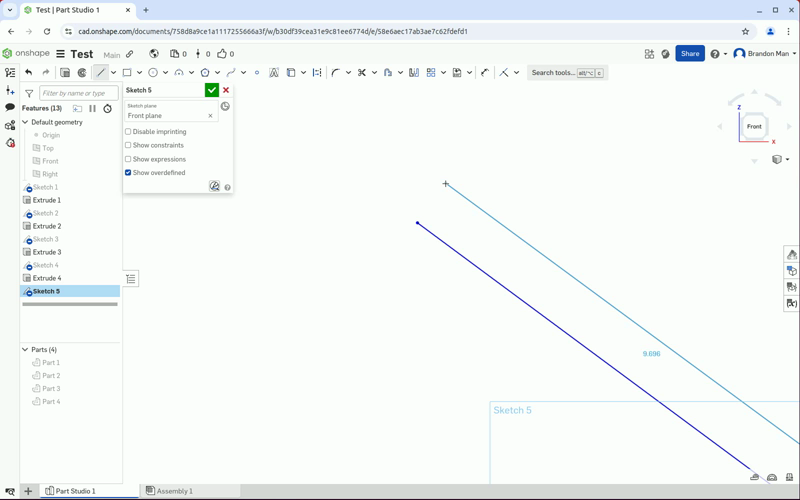
scroll(-6)
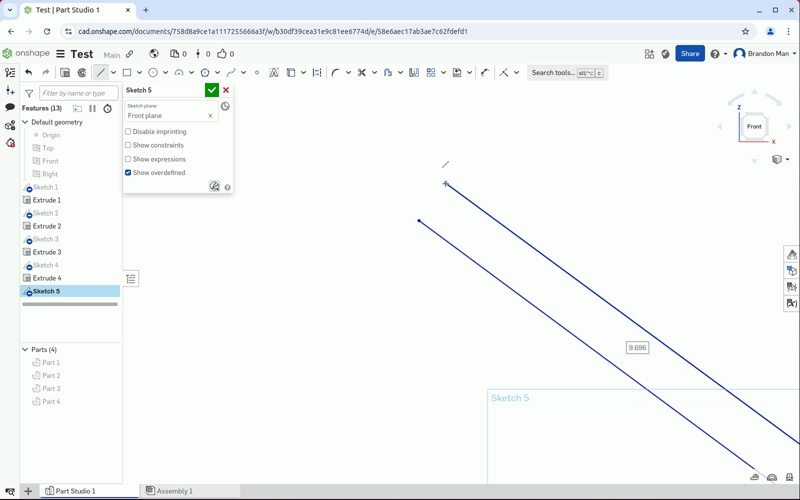
scroll(-6)
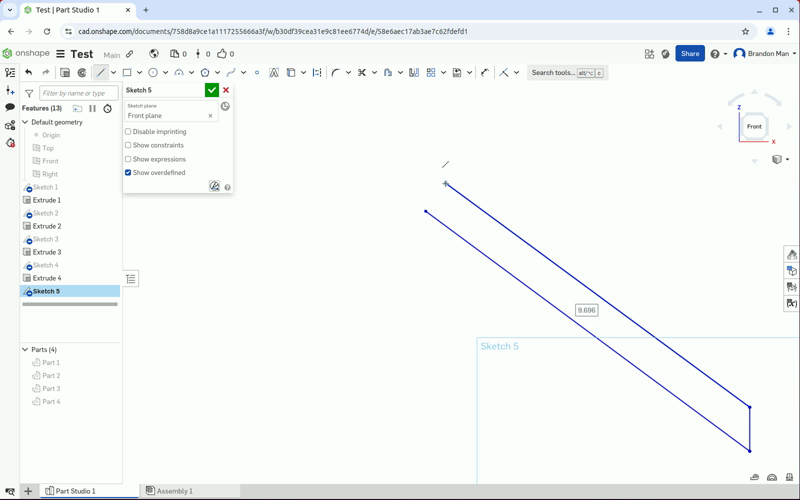
scroll(-6)
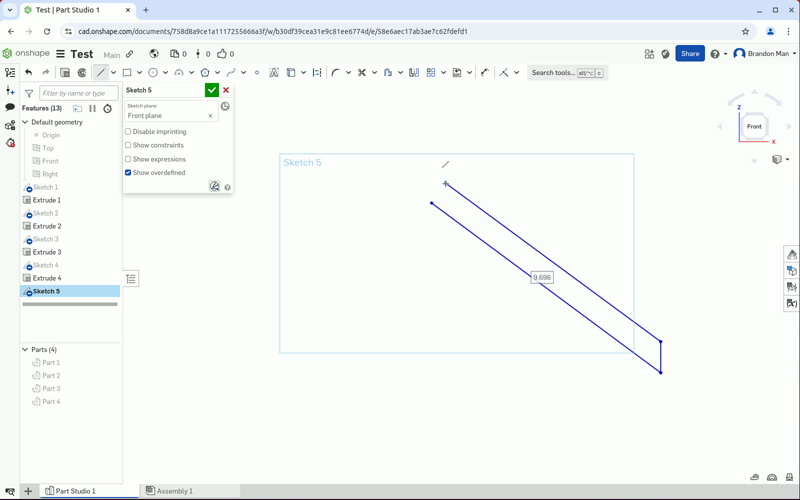
scroll(-6)
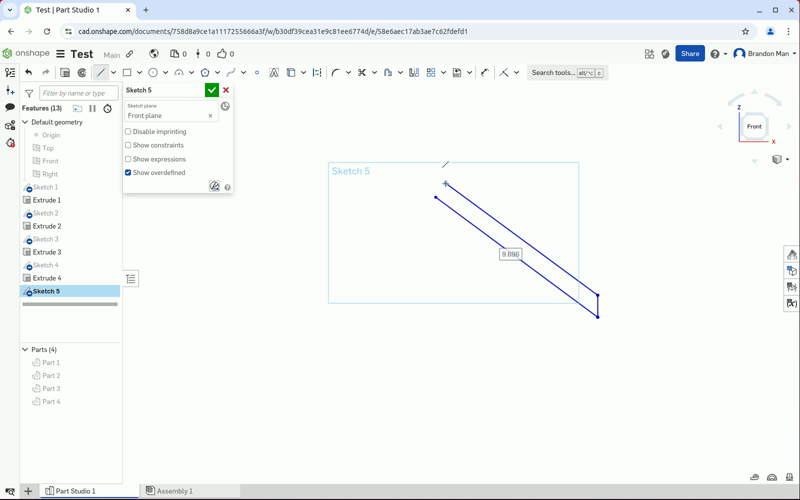
scroll(-6)
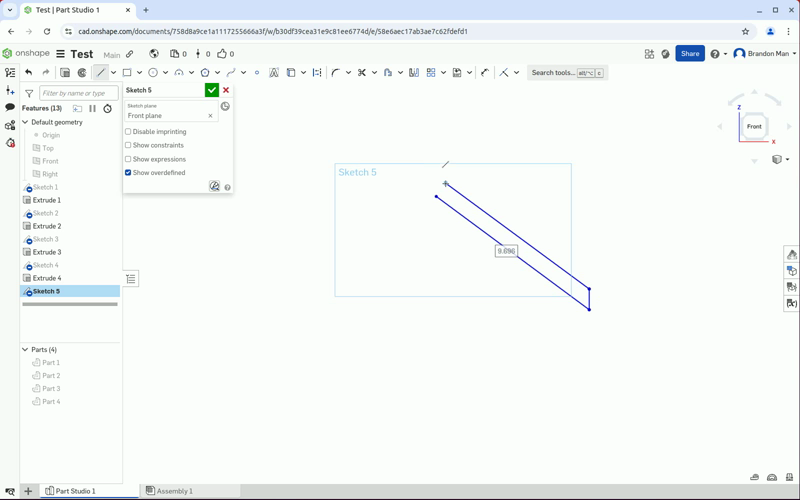
scroll(-6)
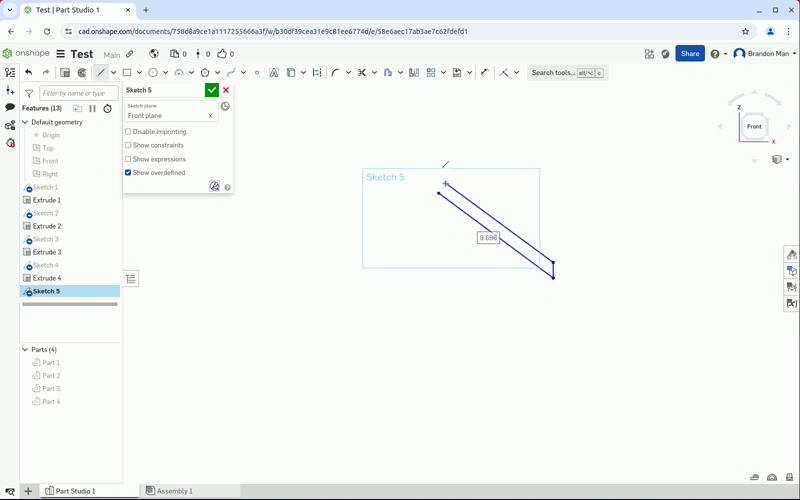
scroll(-6)
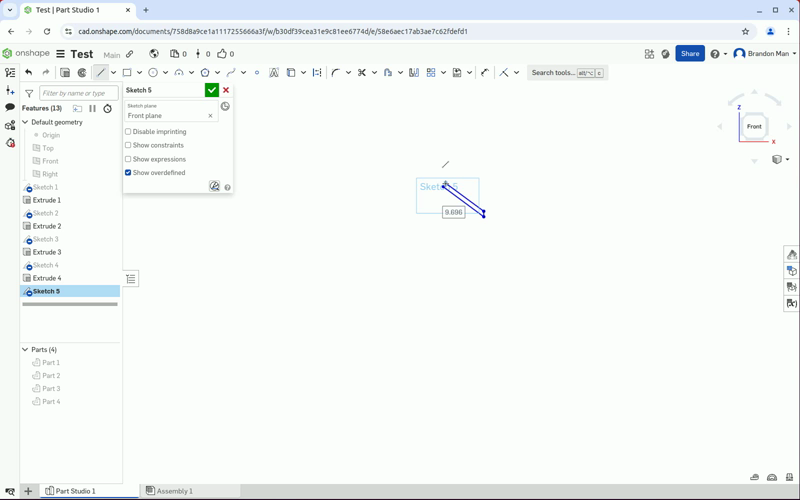
key_up(shift)
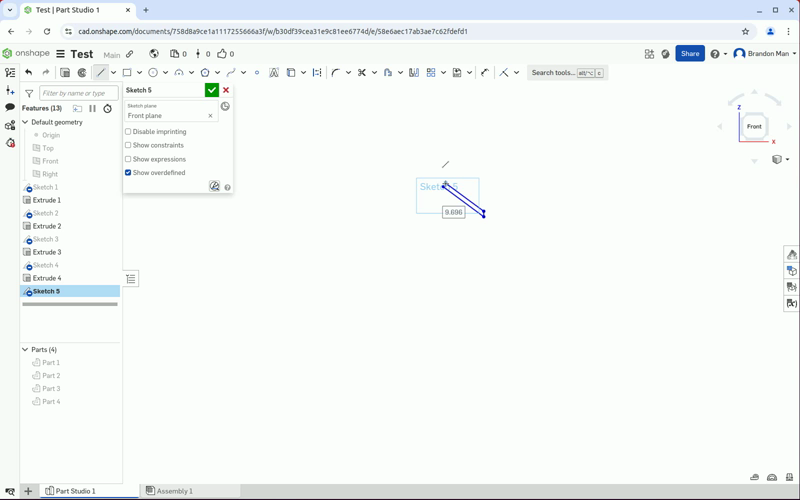
mouse_move(475, 183)
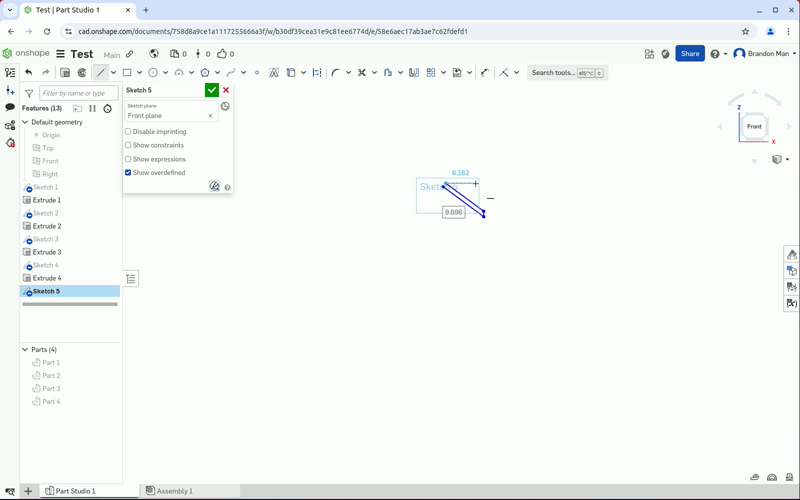
key_down(shift)
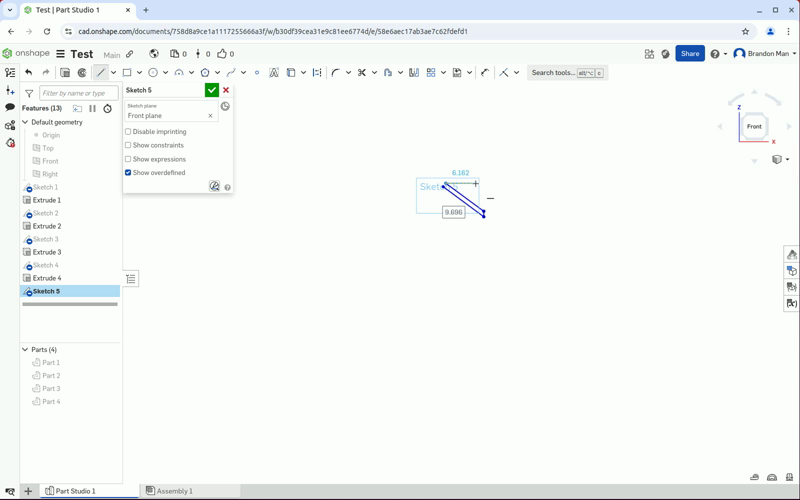
mouse_move(443, 186)
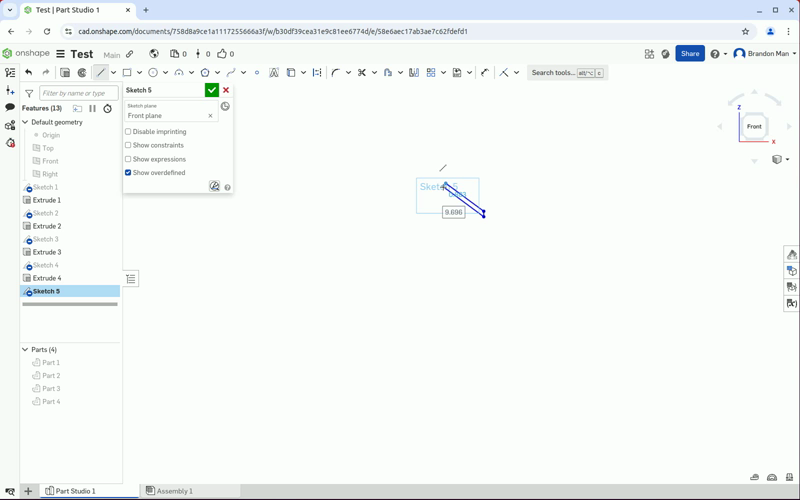
scroll(6)
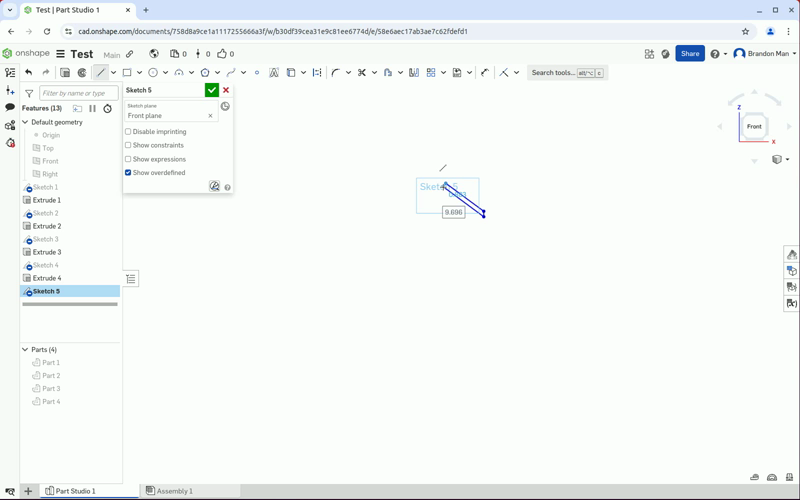
scroll(6)
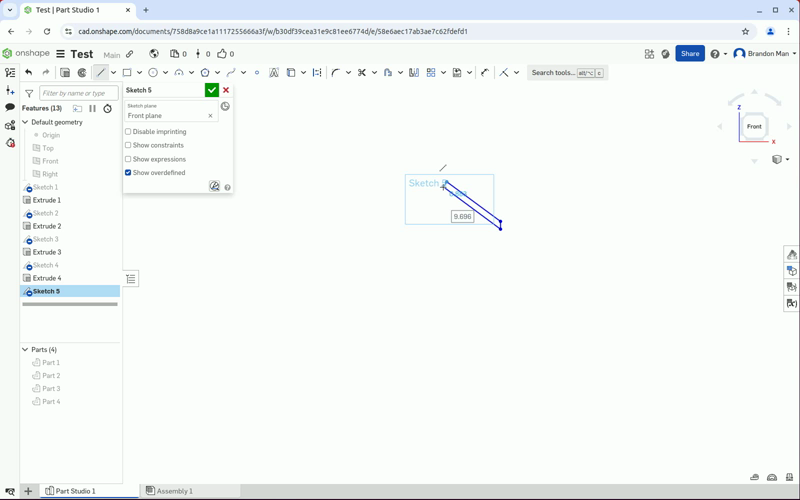
scroll(6)
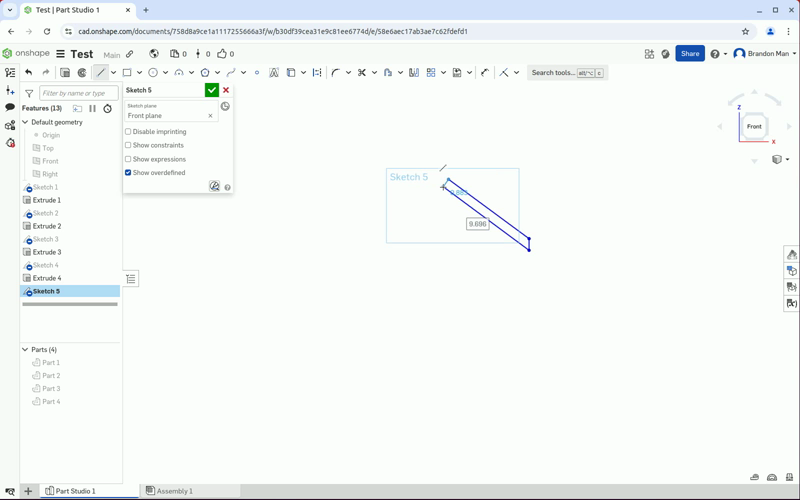
scroll(6)
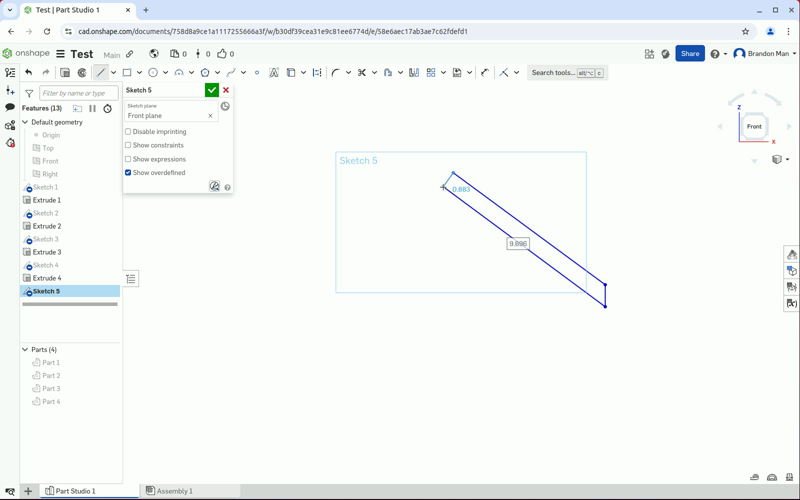
scroll(6)
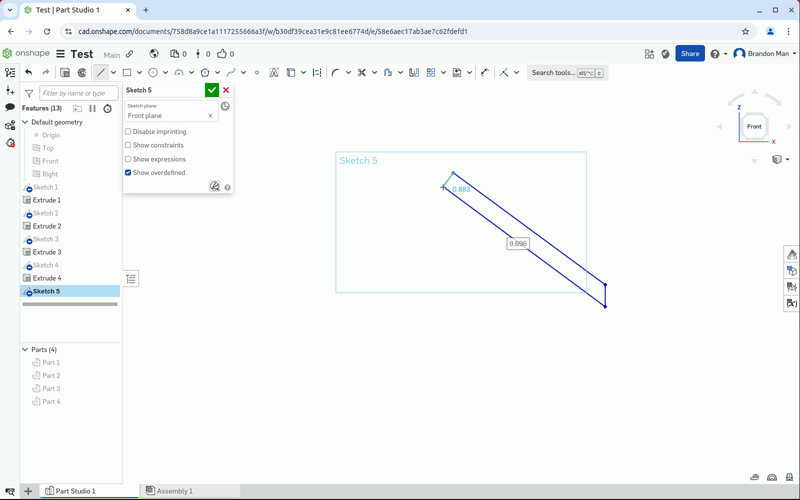
scroll(6)
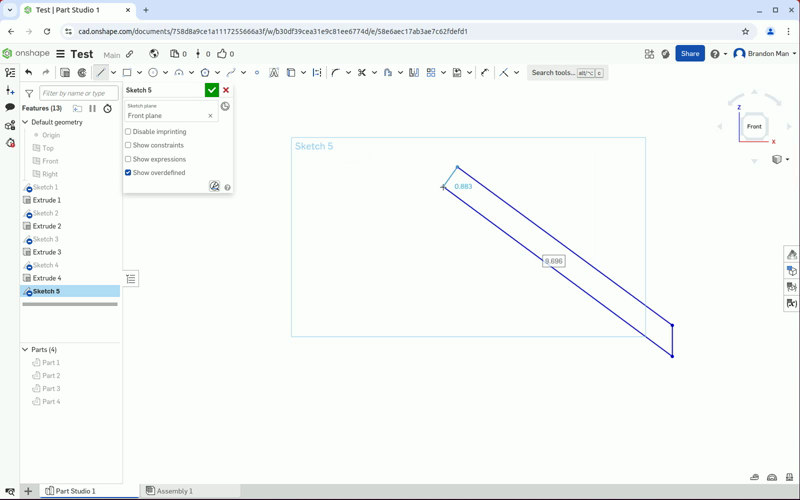
scroll(6)
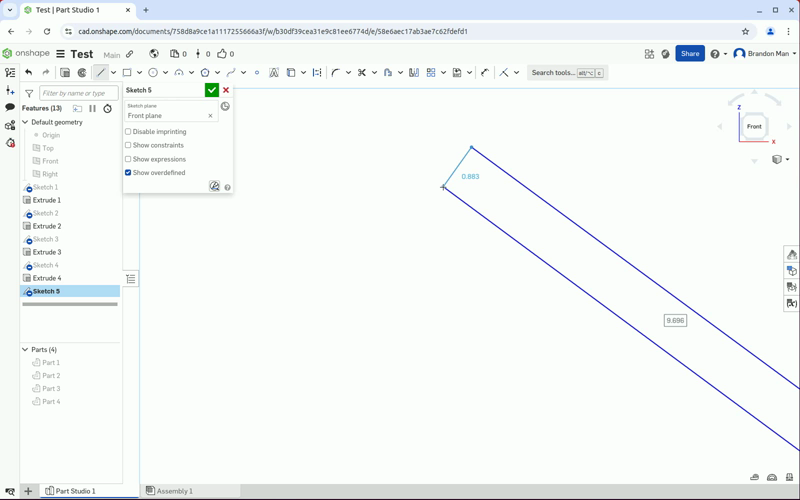
key_up(shift)
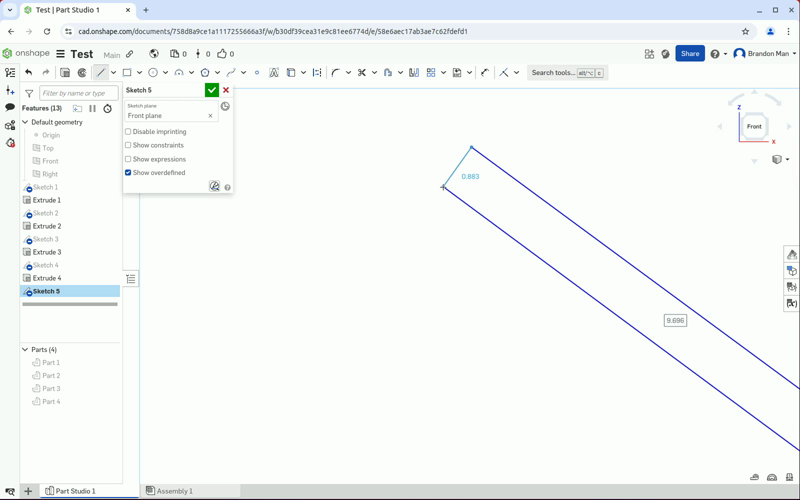
click(443, 186)
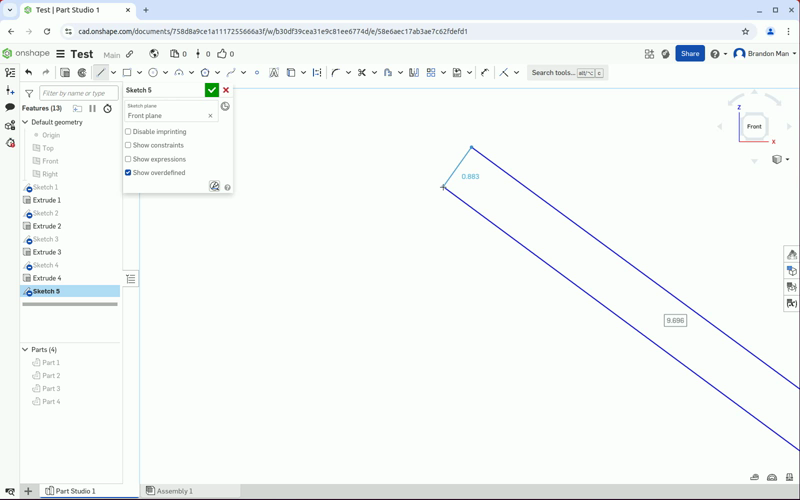
scroll(-6)
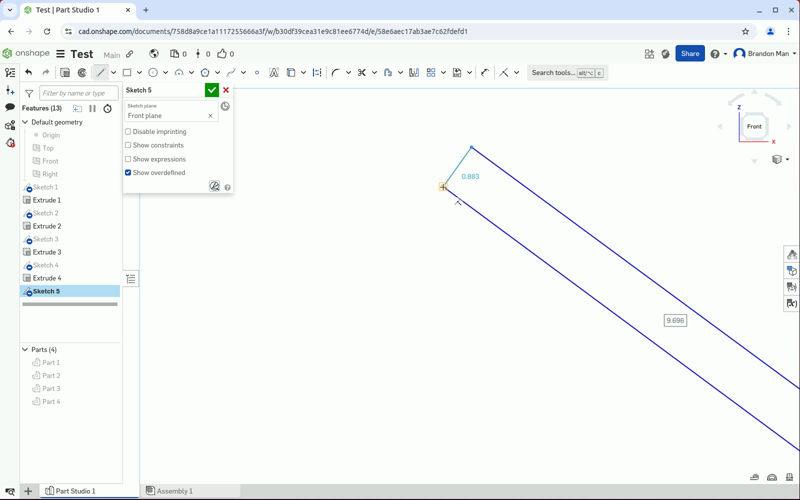
scroll(-6)
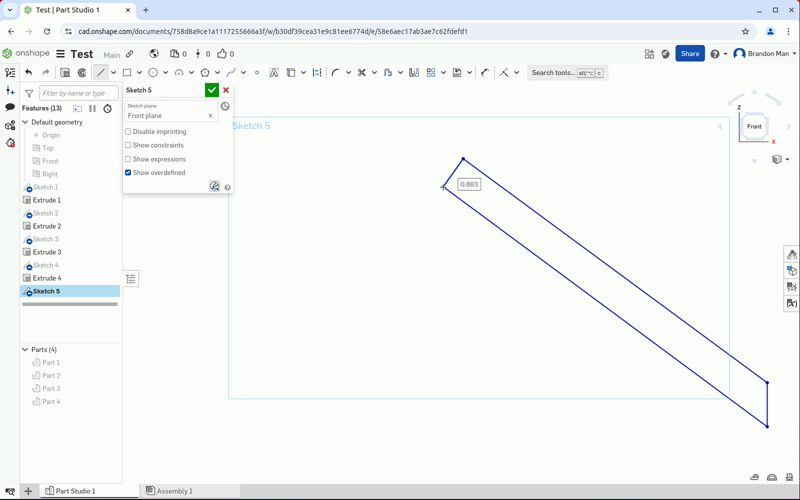
scroll(-6)
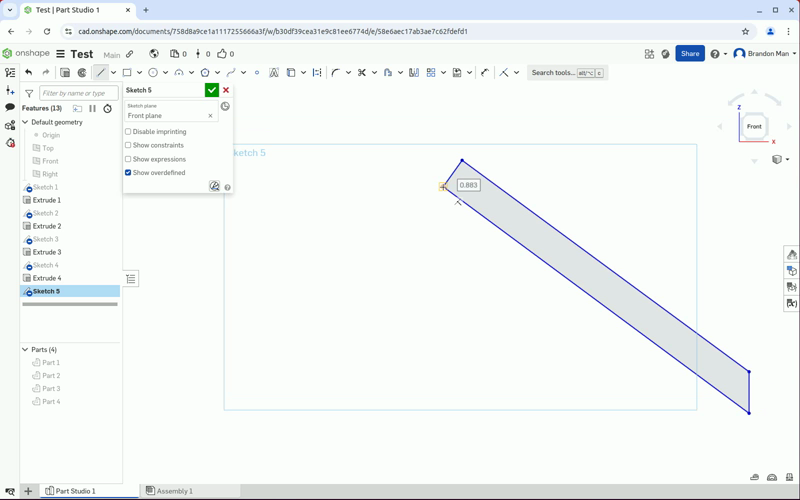
scroll(-6)
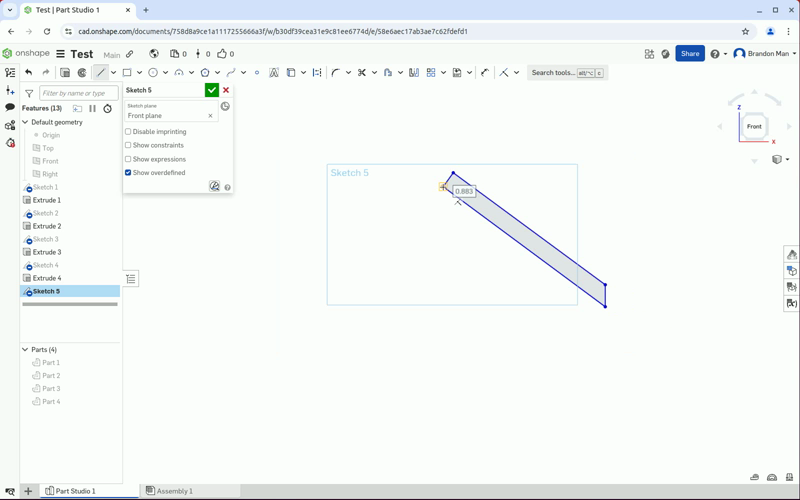
scroll(-6)
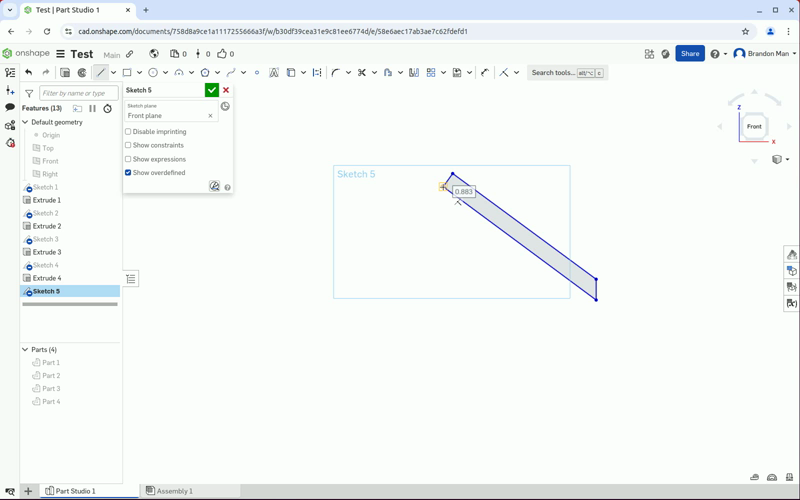
scroll(-6)
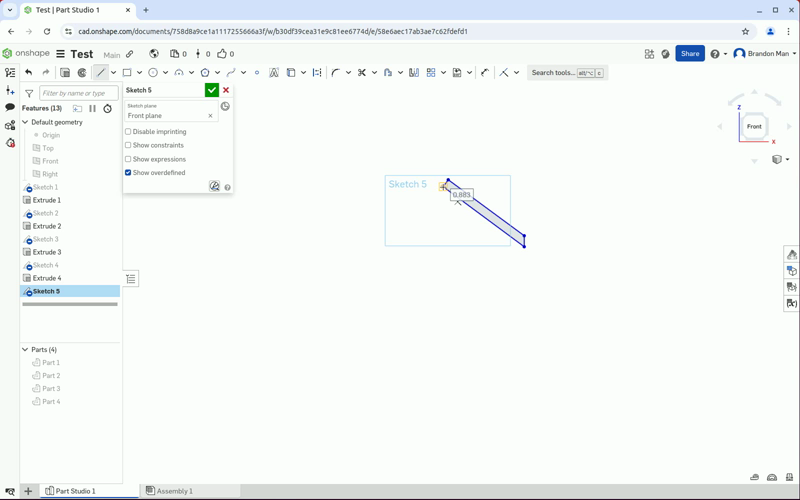
scroll(-6)
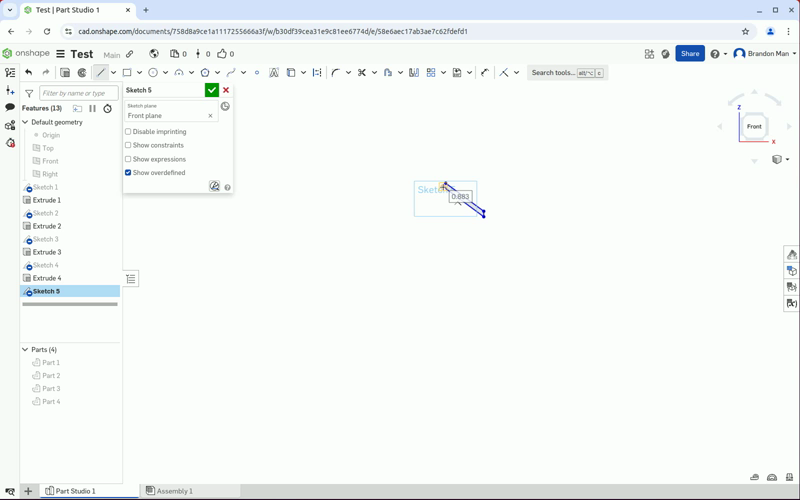
key(esc)
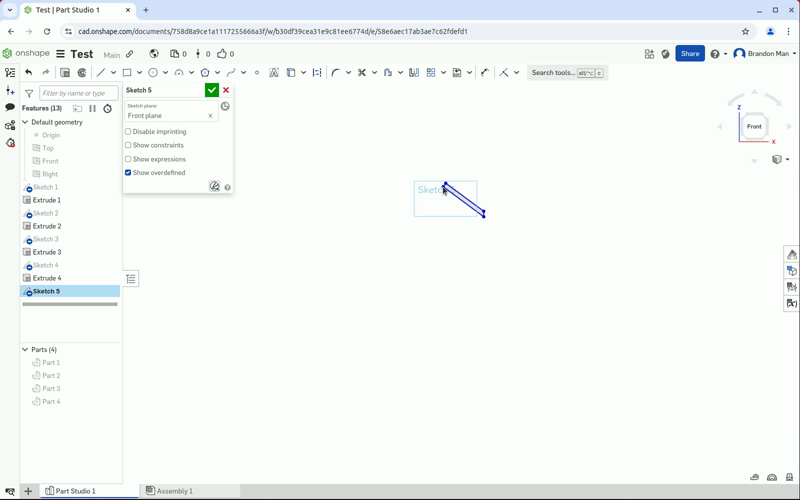
mouse_move(451, 191)
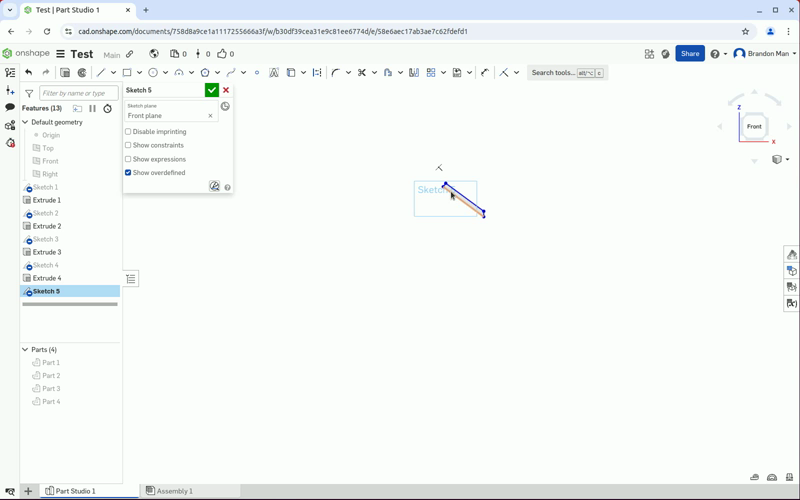
scroll(6)
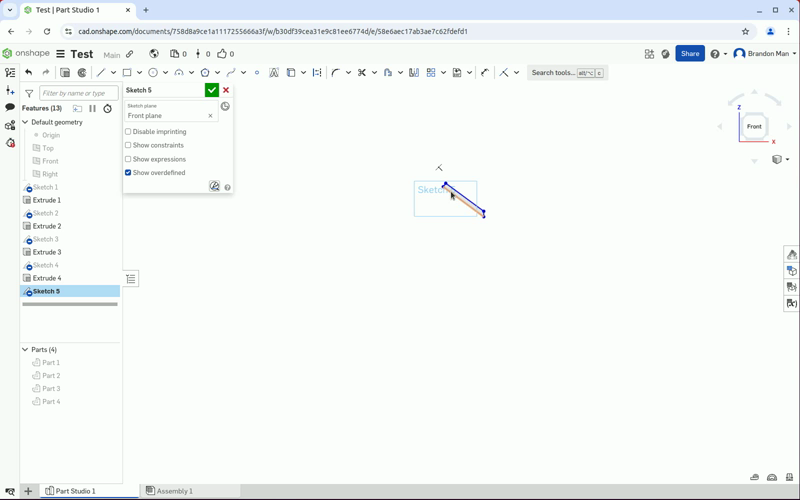
scroll(6)
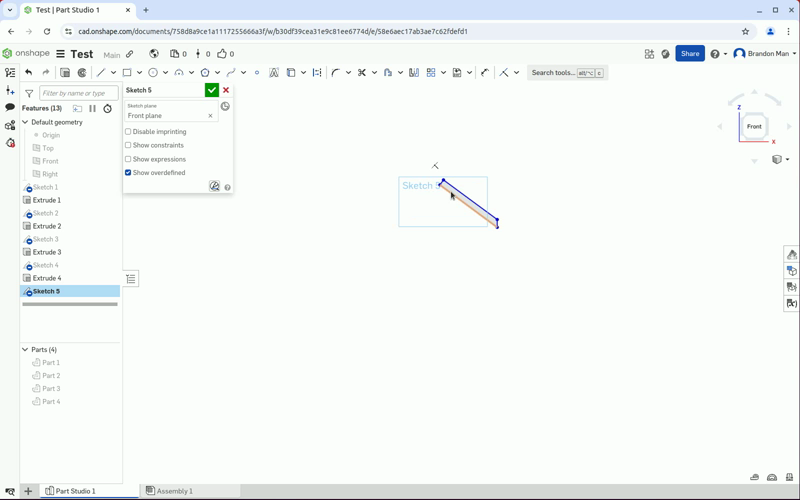
scroll(6)
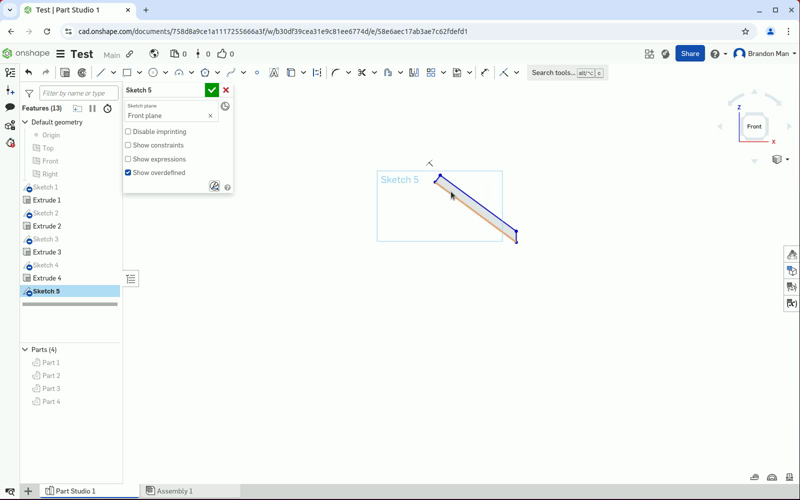
scroll(6)
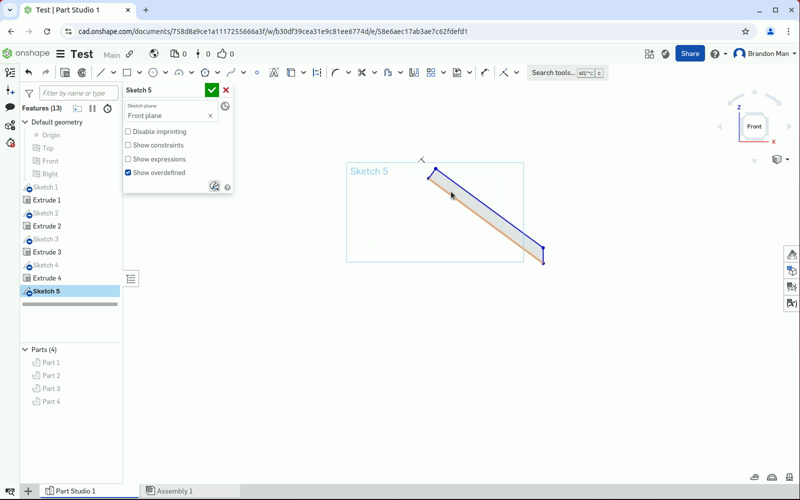
scroll(6)
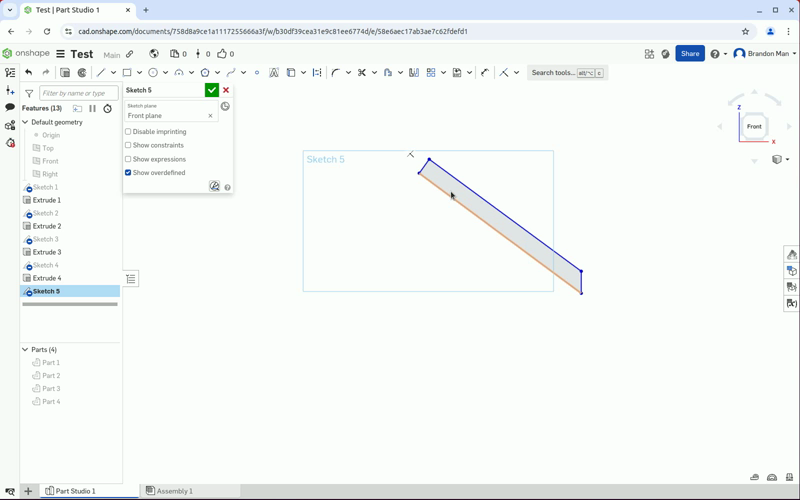
scroll(6)
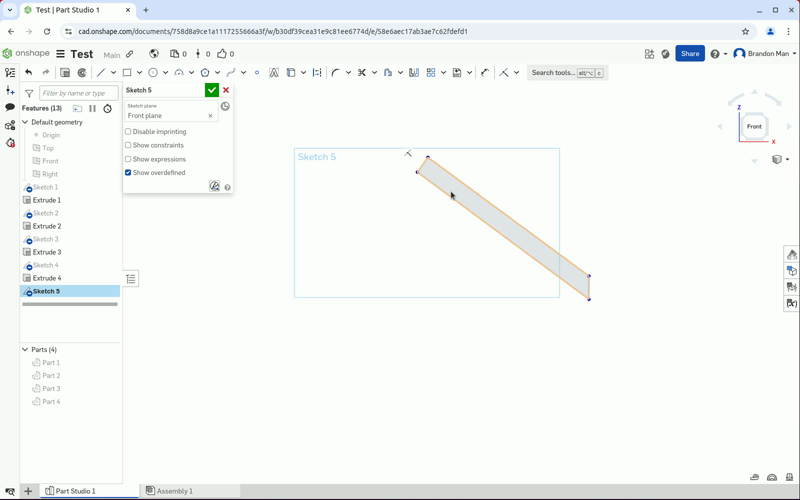
scroll(6)
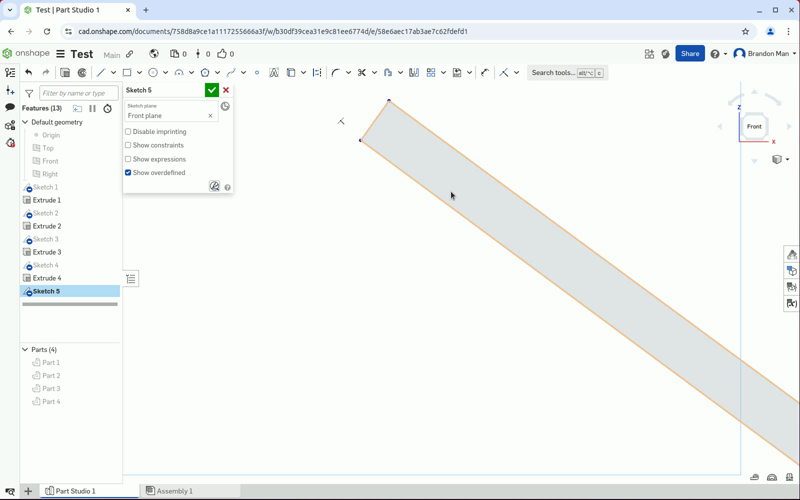
click(451, 191)
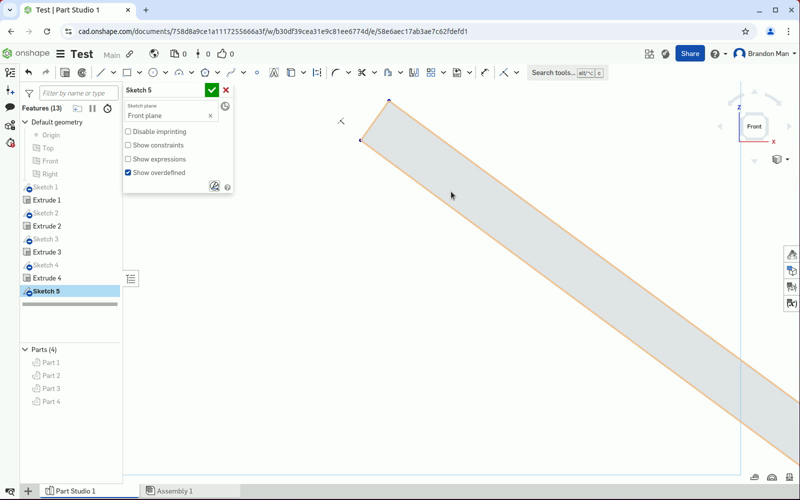
scroll(-6)
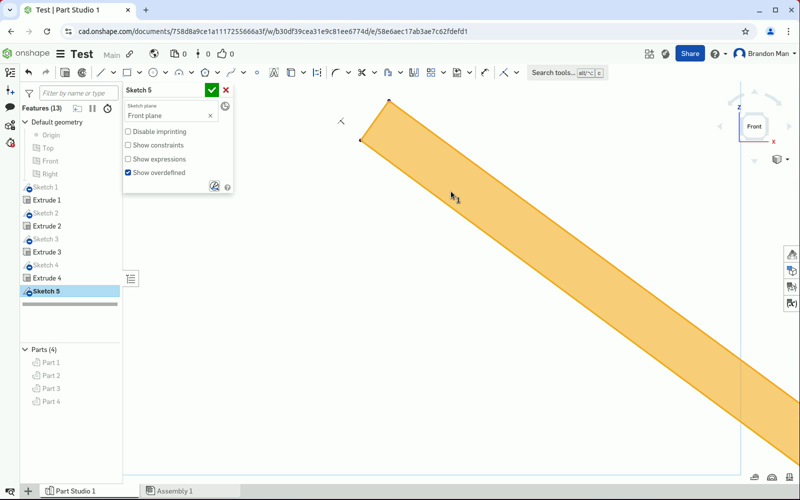
scroll(-6)
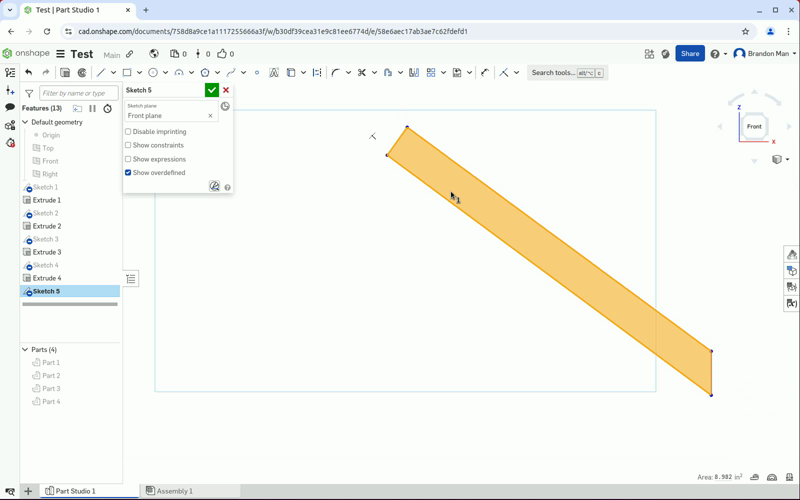
scroll(-6)
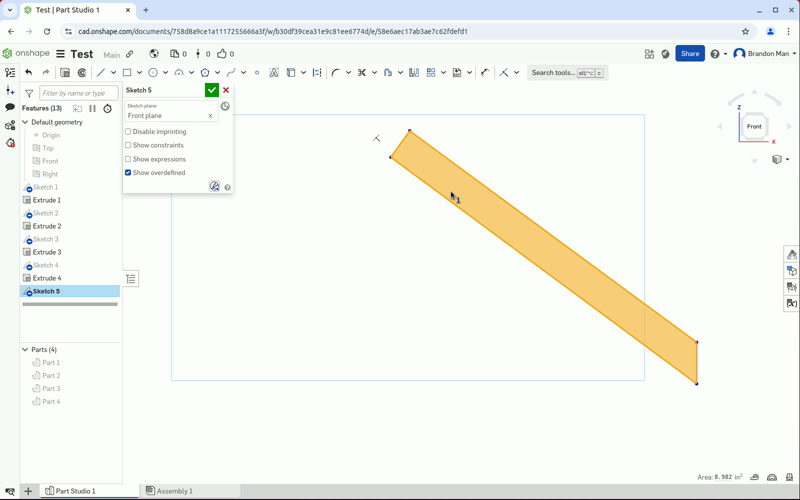
scroll(-6)
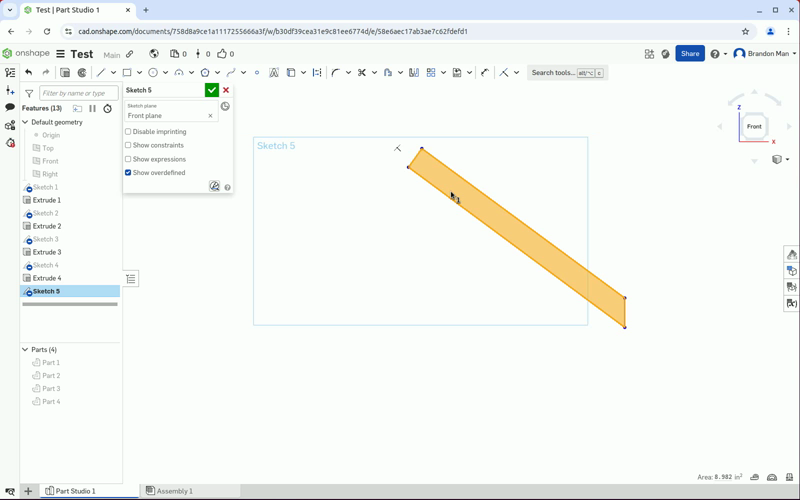
scroll(-6)
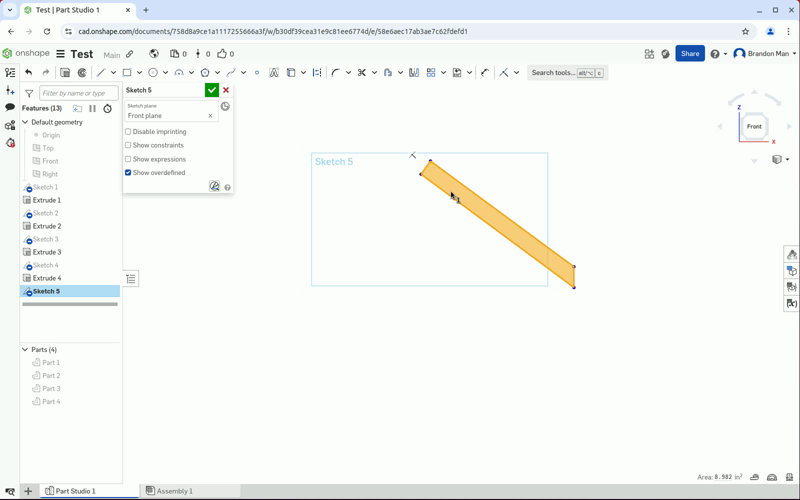
scroll(-6)
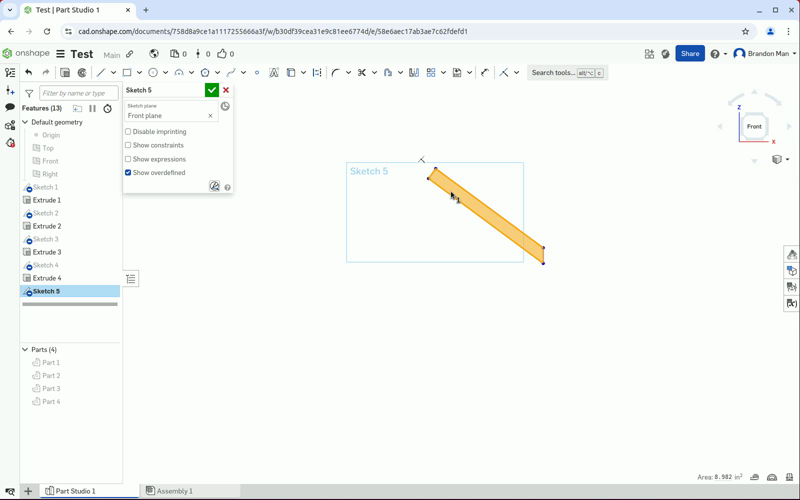
scroll(-6)
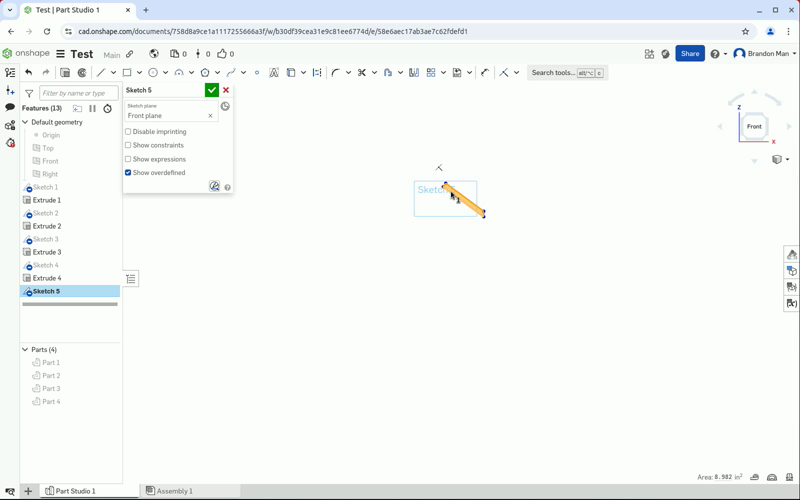
mouse_move(73, 352)
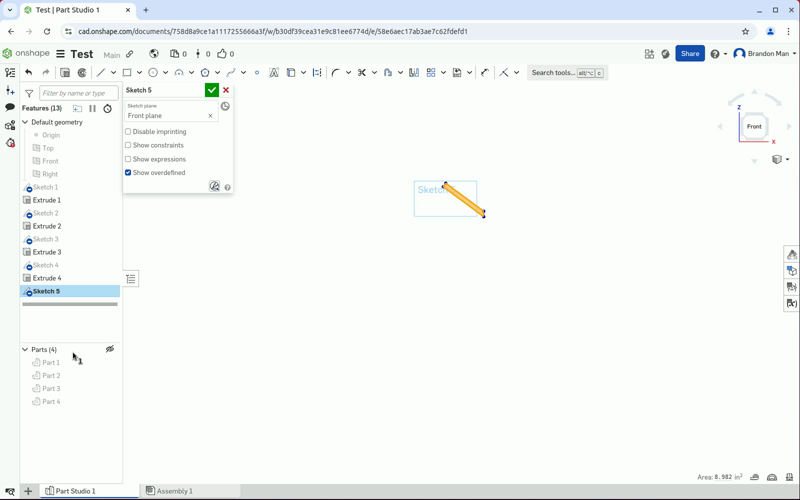
key(shift+y)
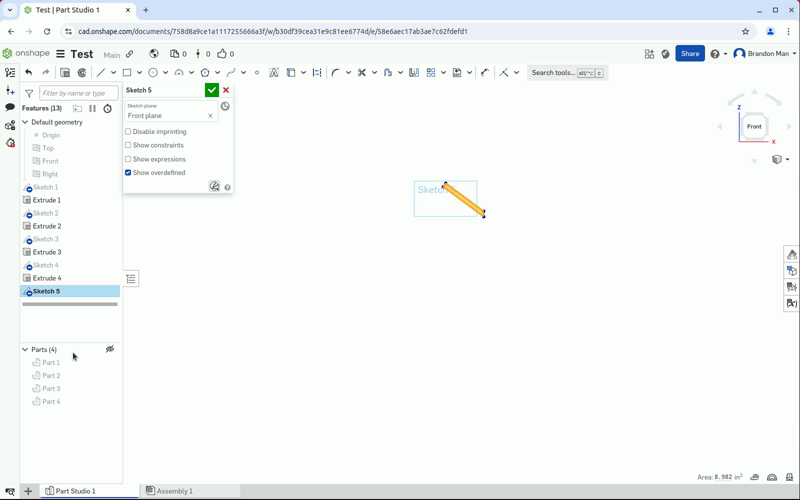
key(shift+e)
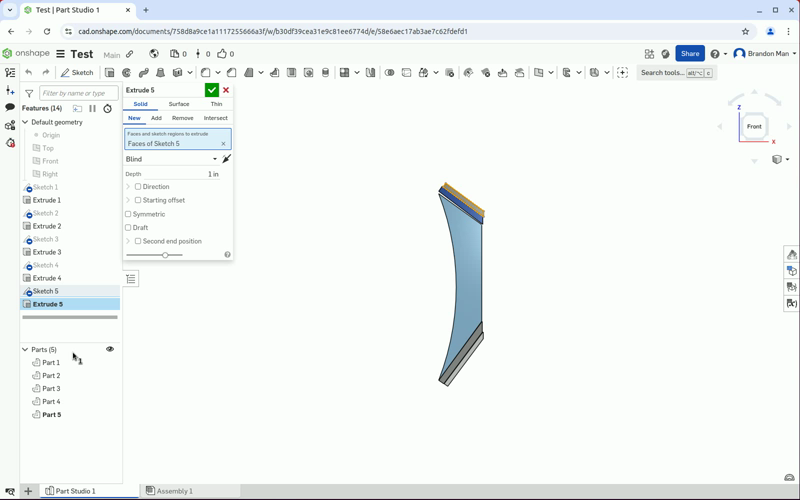
mouse_move(143, 106)
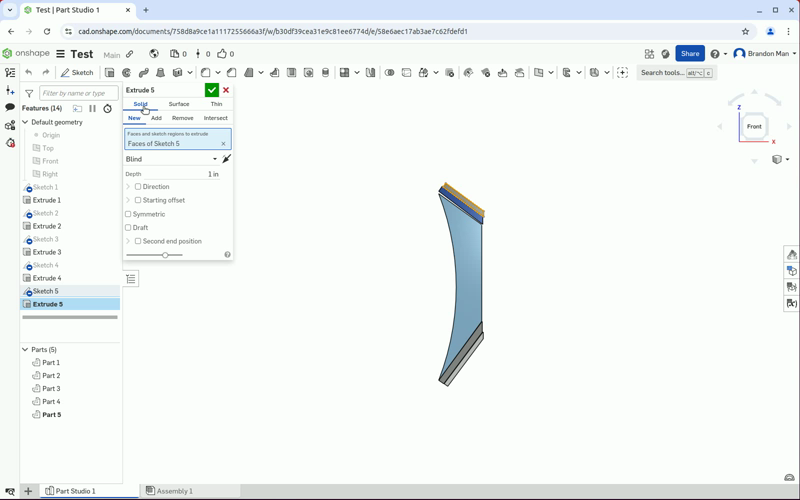
click(143, 106)
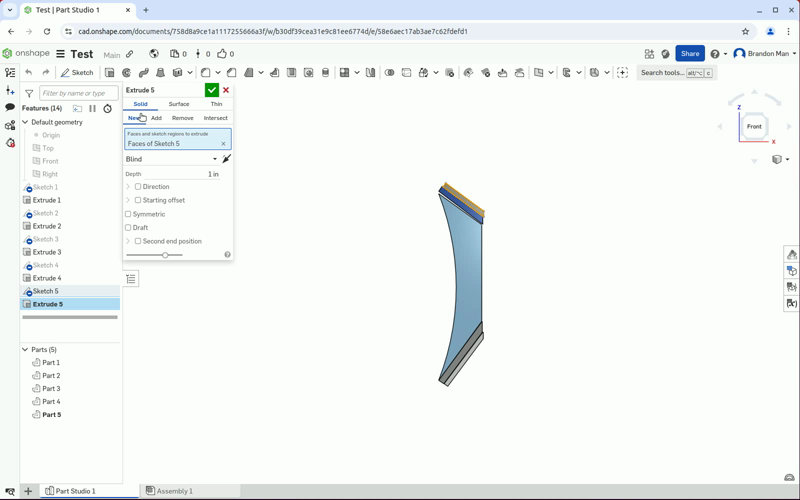
mouse_move(137, 120)
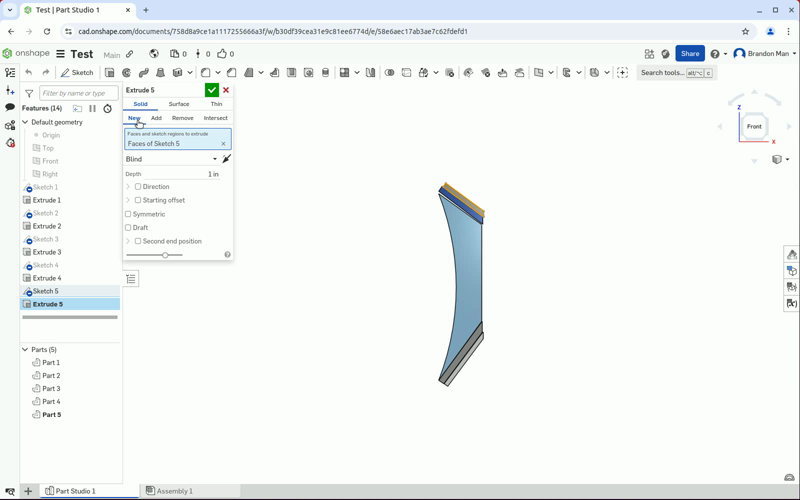
click(137, 120)
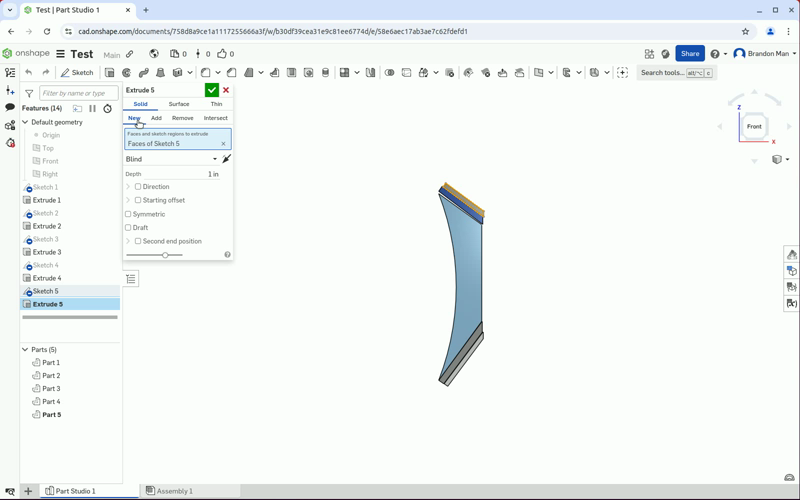
key(tab, 4)
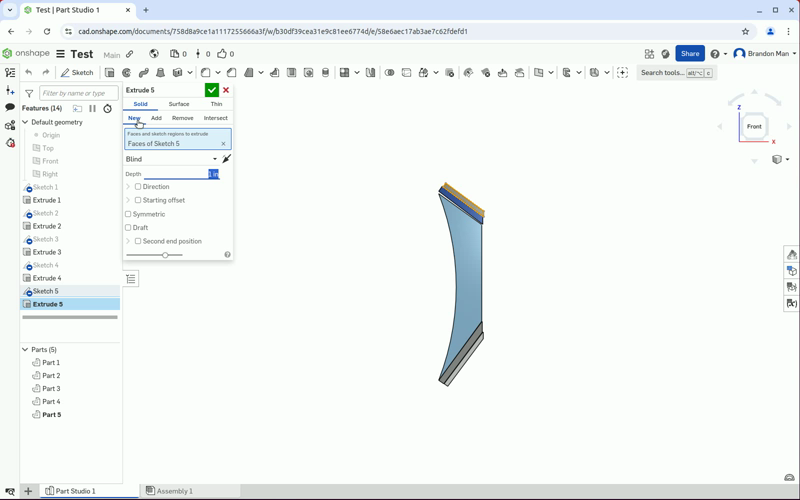
text(5.296)
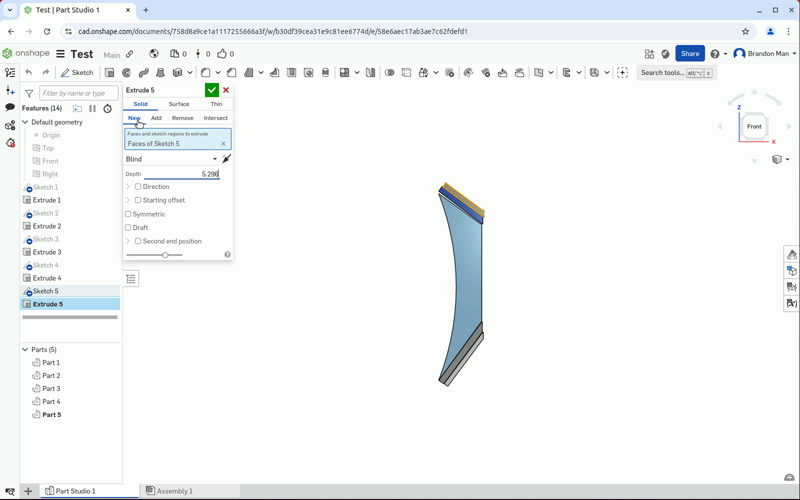
key(tab, 3)
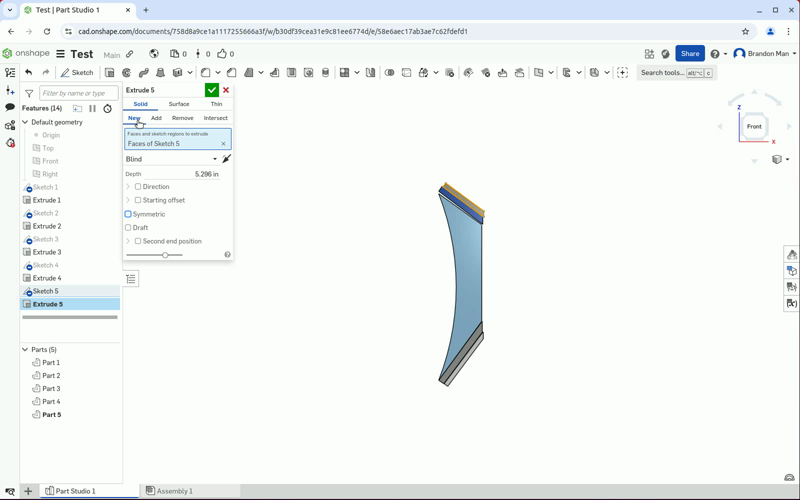
key(space)
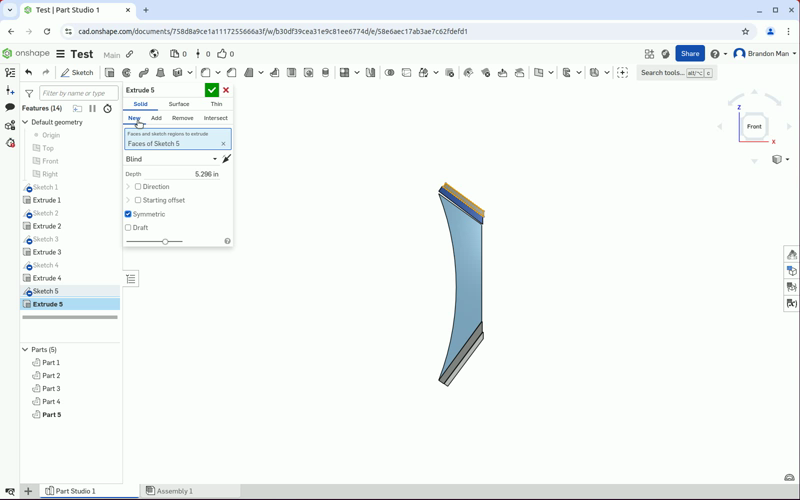
key(enter)
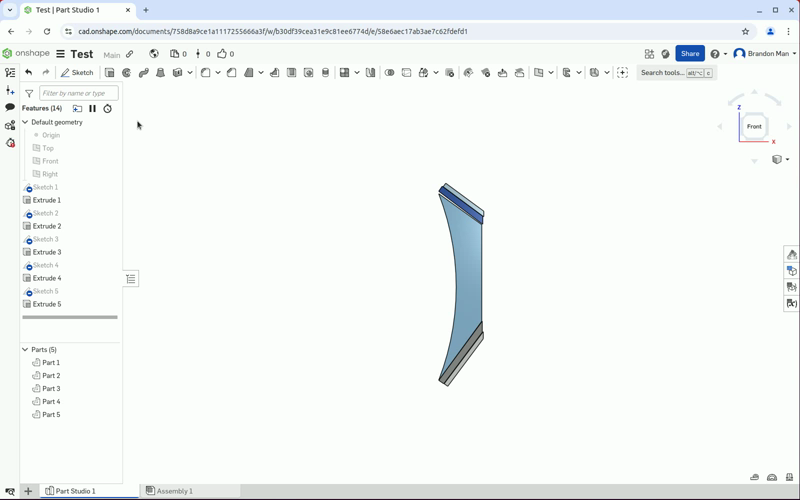
key(shift+h)
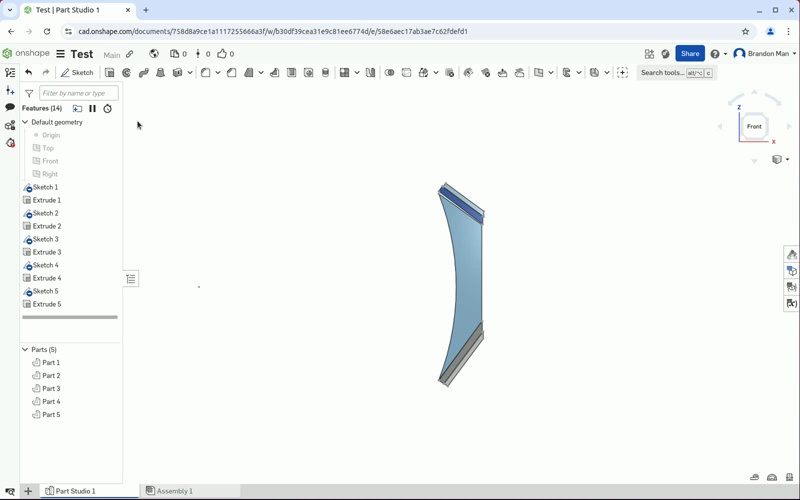
key(shift+h)
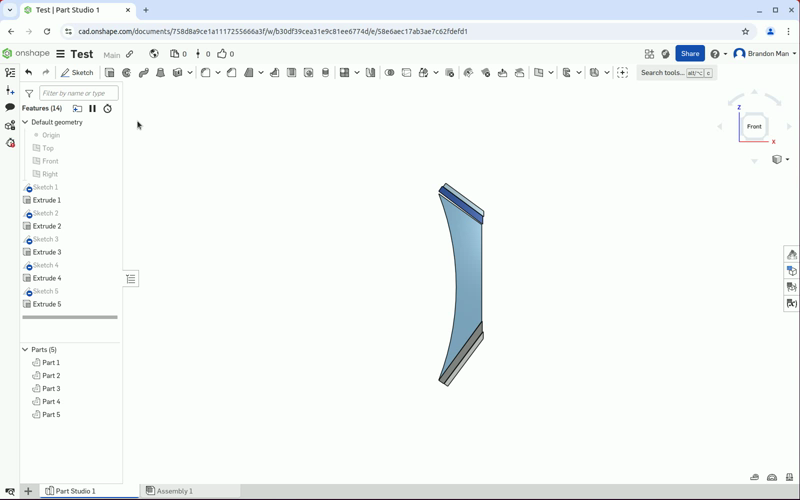
mouse_move(73, 189)
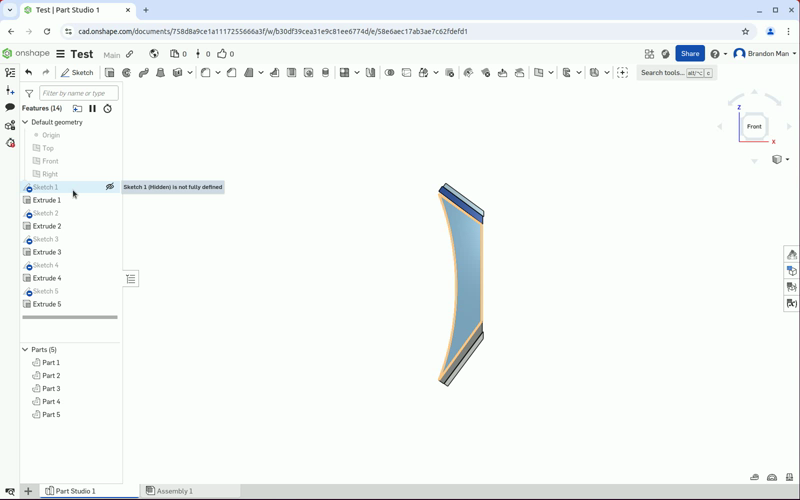
click(73, 189)
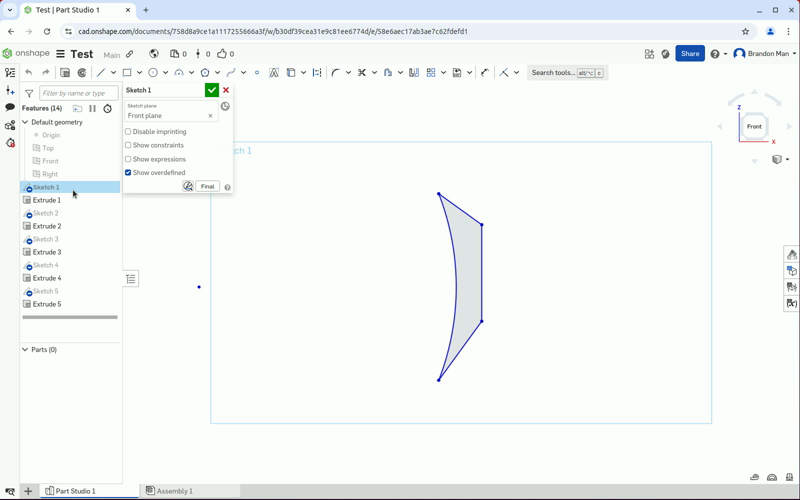
mouse_move(229, 92)
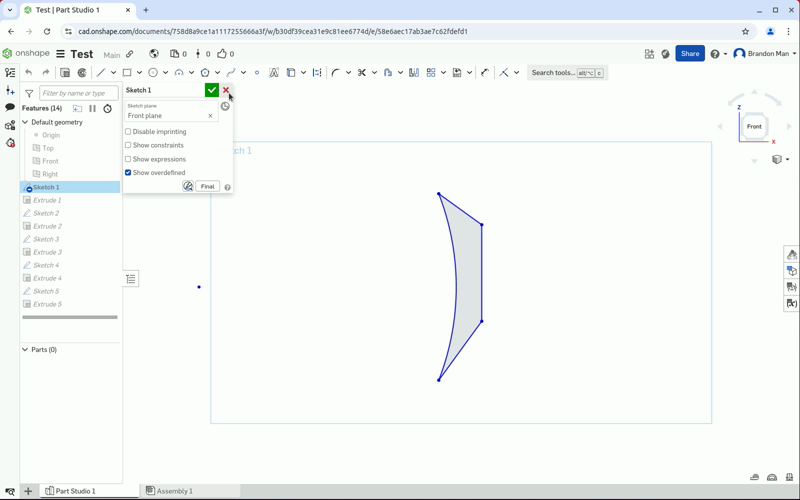
click(229, 92)
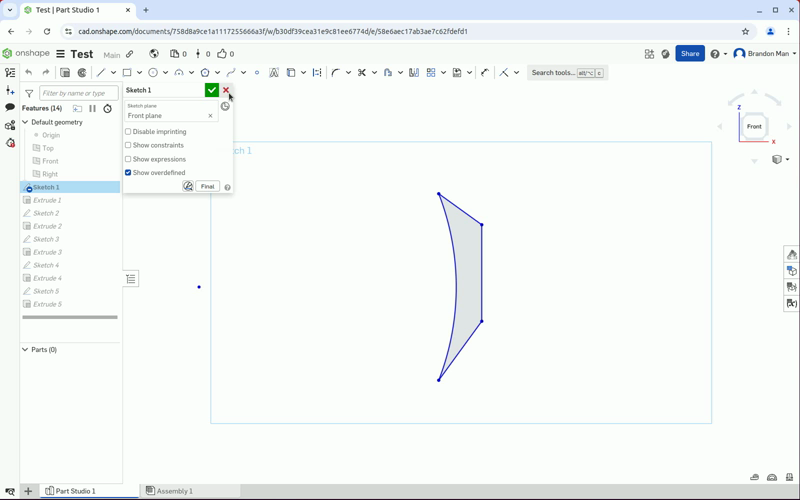
key(shift+s)
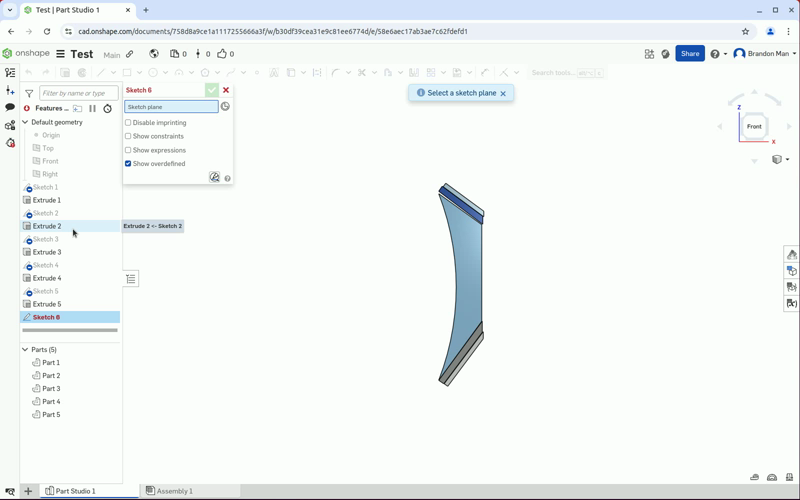
scroll(3)
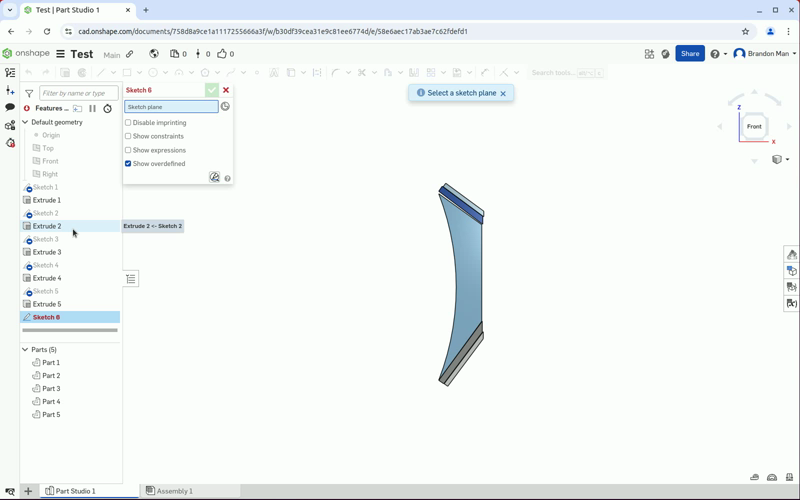
mouse_move(73, 163)
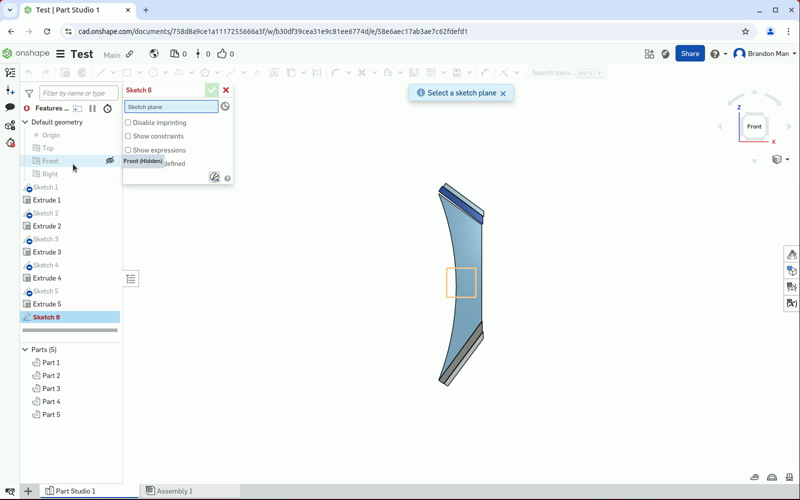
click(73, 163)
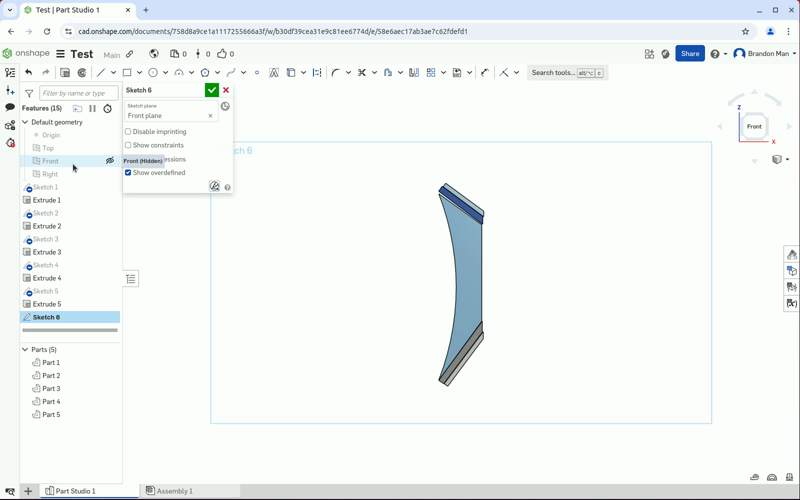
mouse_move(73, 352)
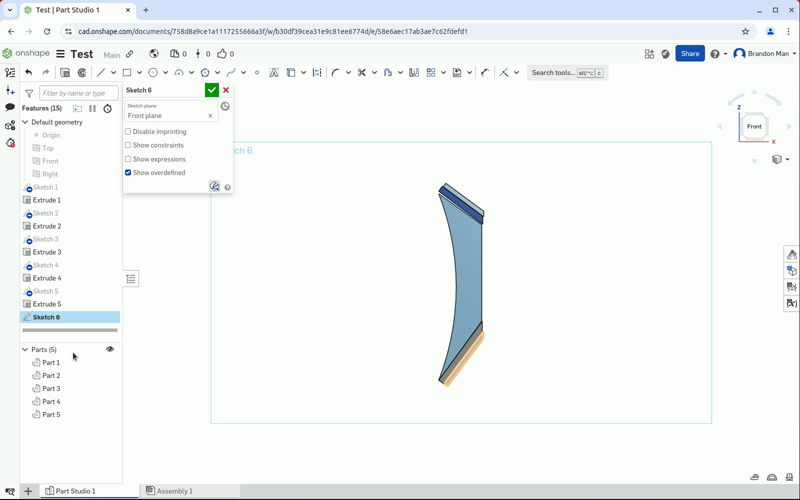
key(y)
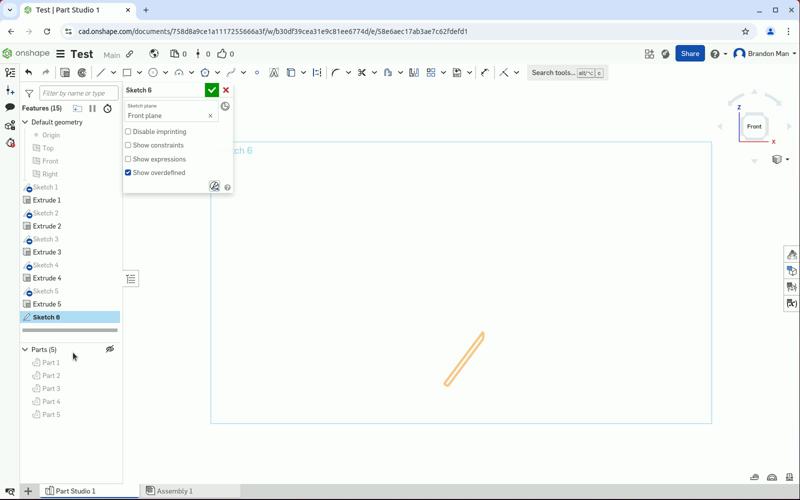
key(l)
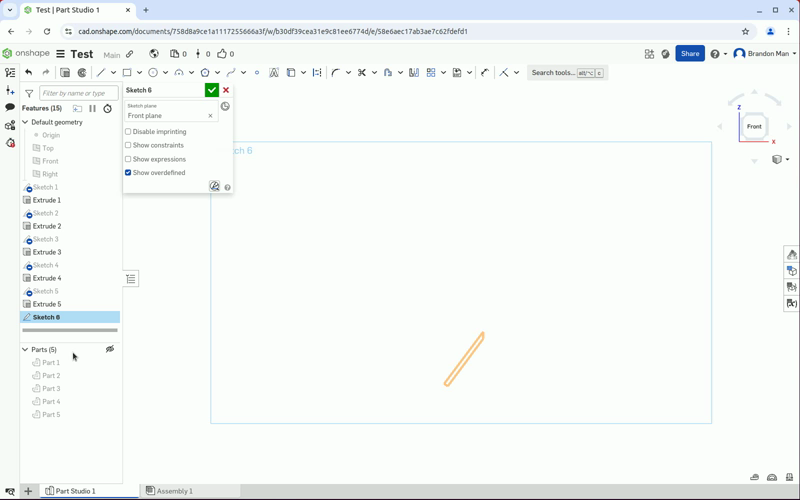
key_down(shift)
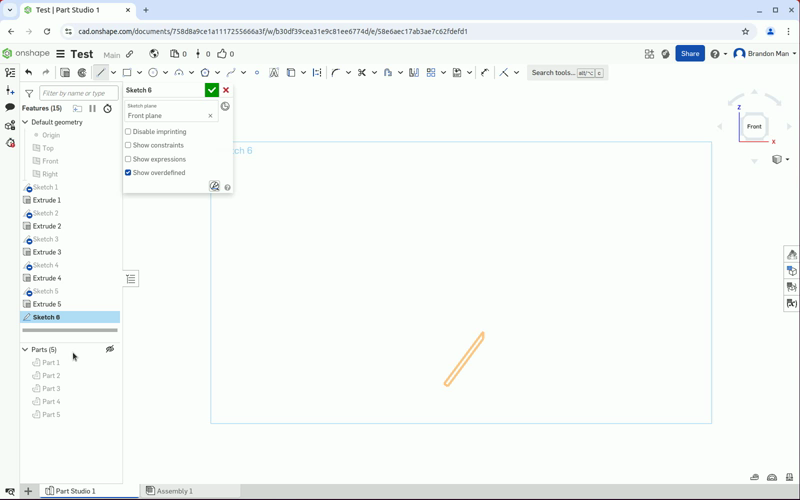
mouse_move(447, 386)
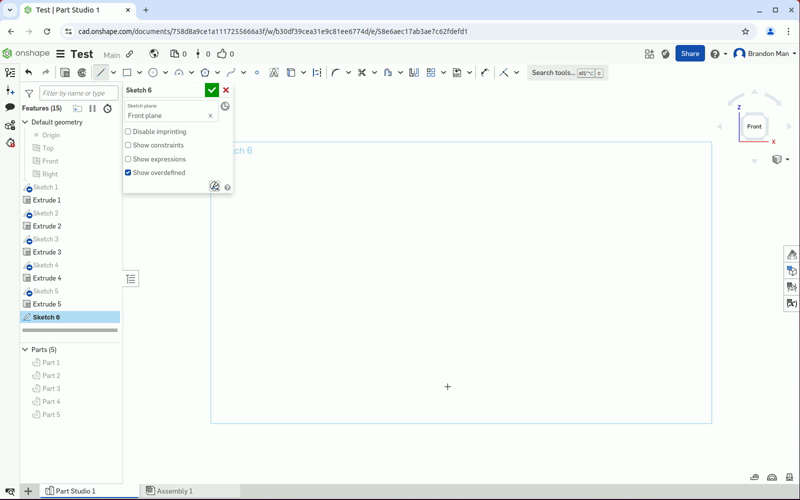
click(447, 386)
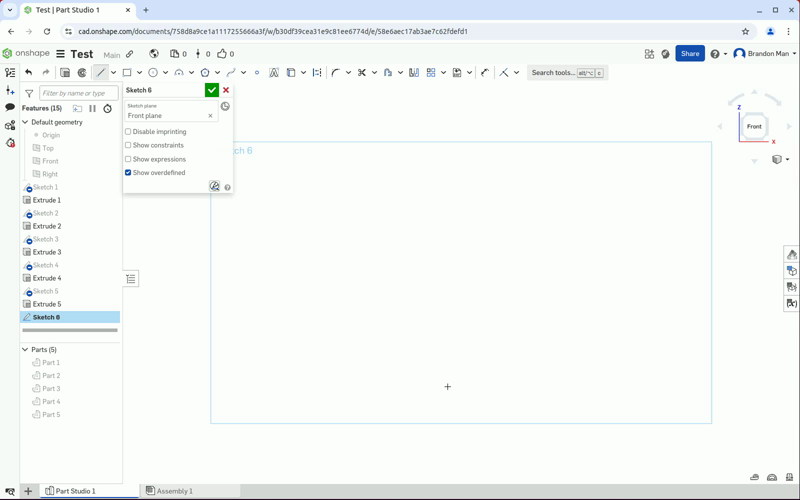
key_up(shift)
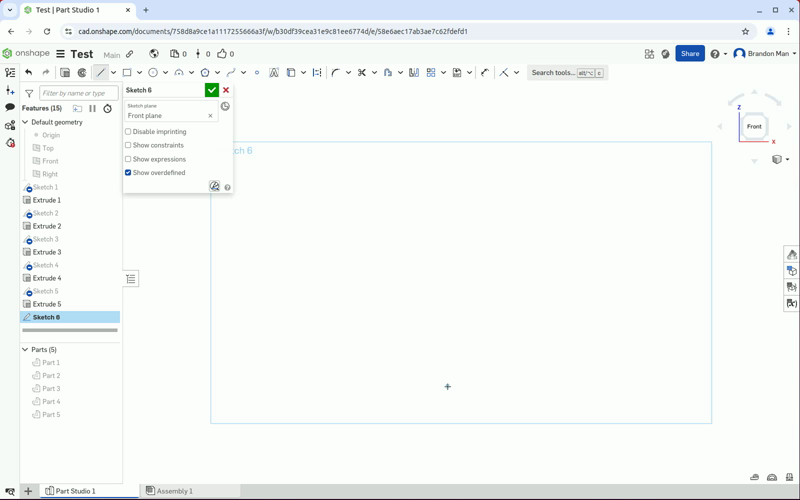
key_down(shift)
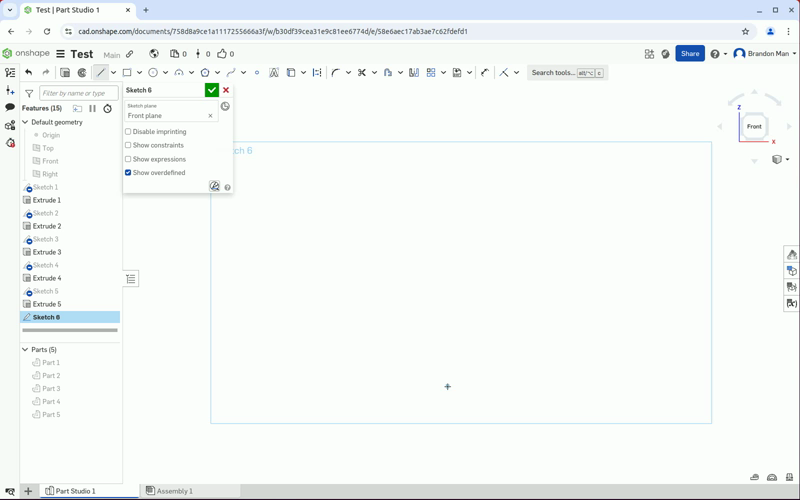
mouse_move(477, 386)
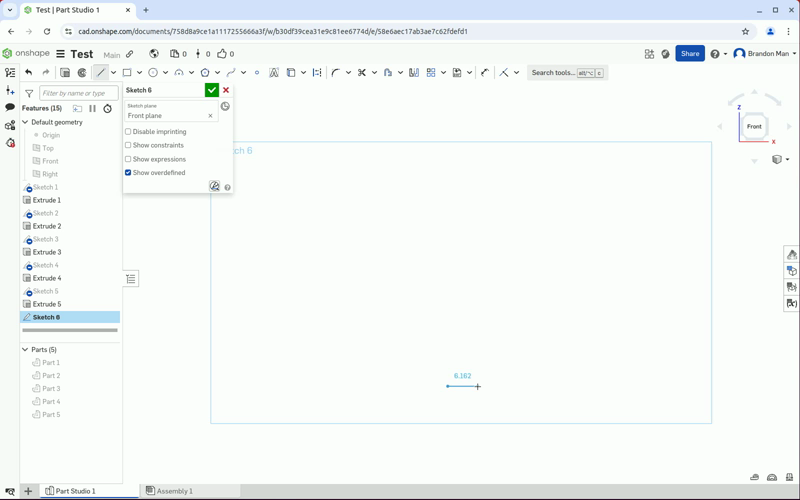
mouse_move(460, 395)
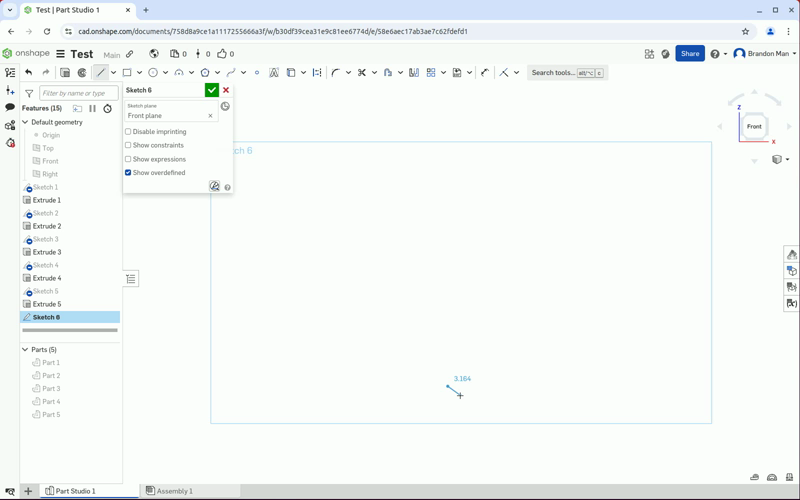
click(460, 395)
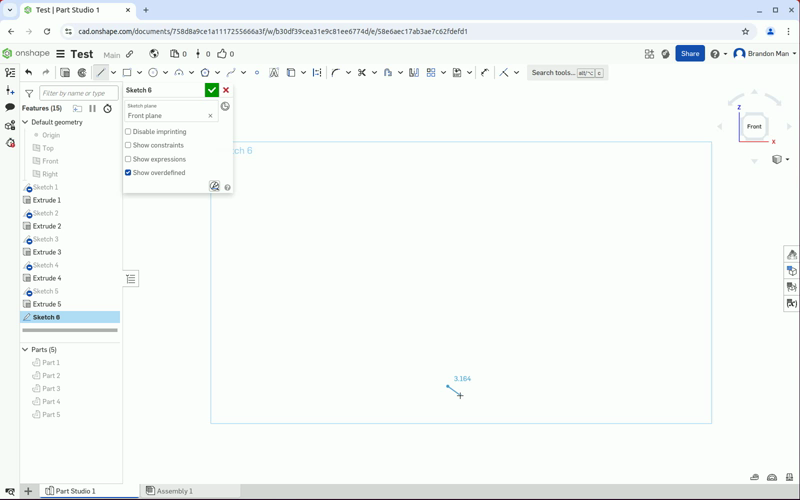
key_up(shift)
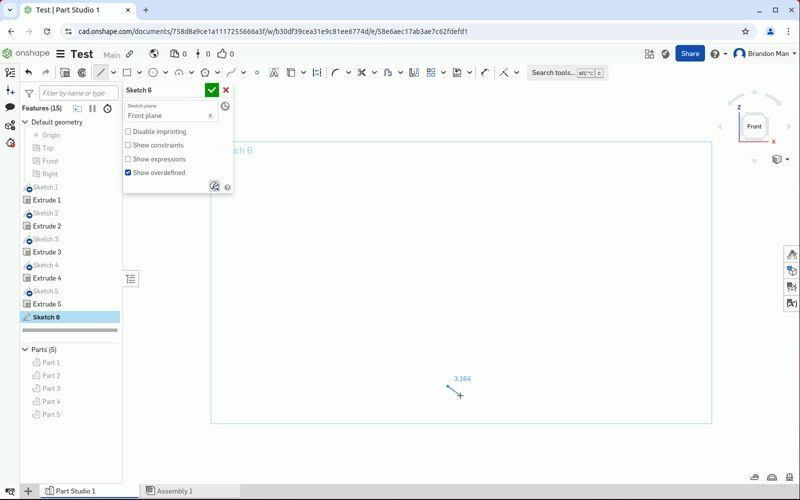
key_down(shift)
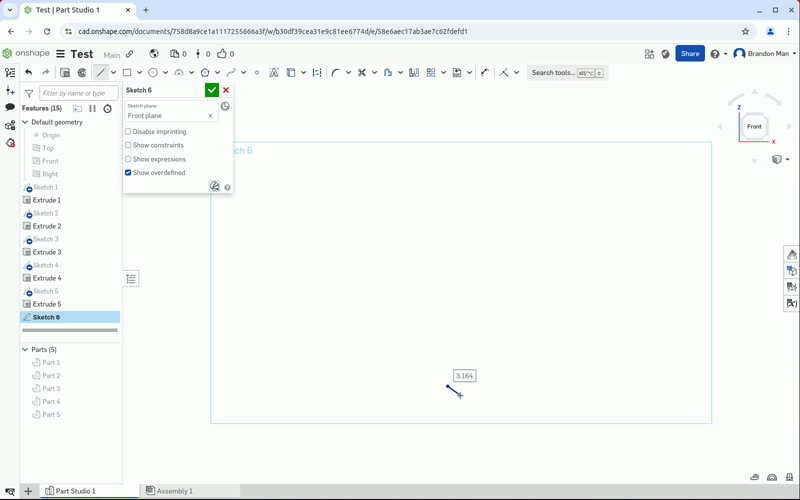
mouse_move(490, 395)
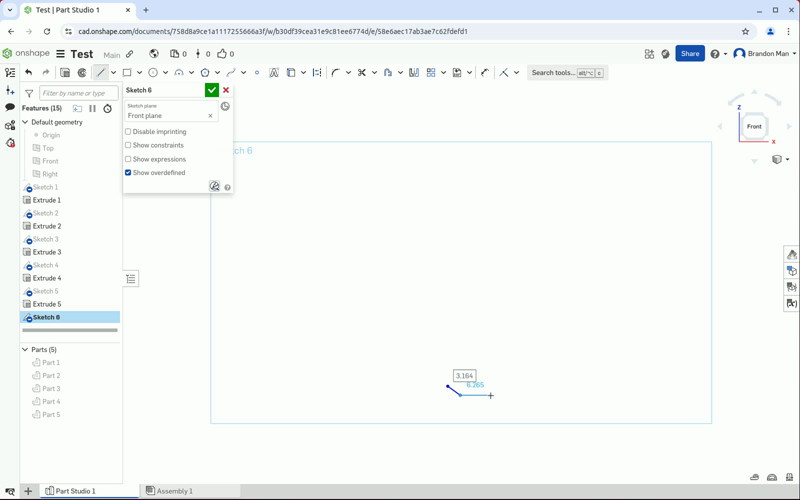
mouse_move(483, 364)
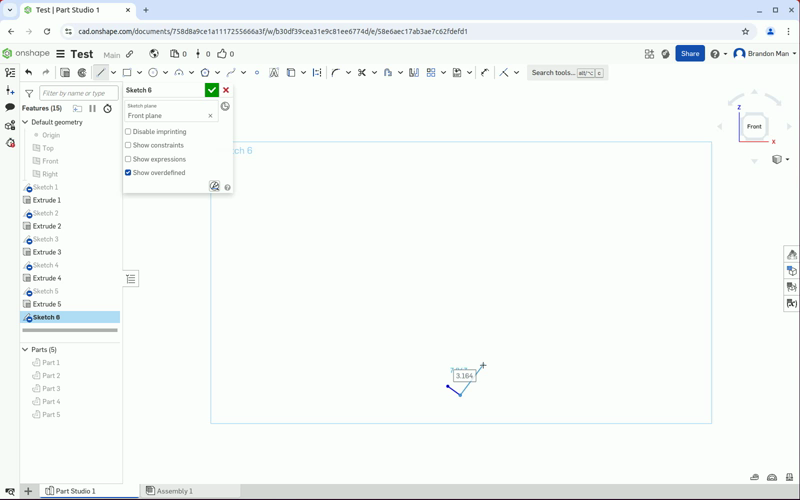
click(483, 364)
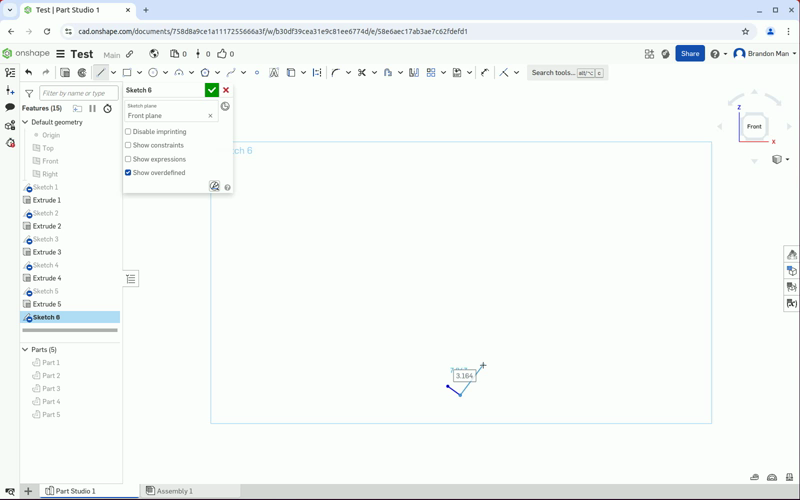
key_up(shift)
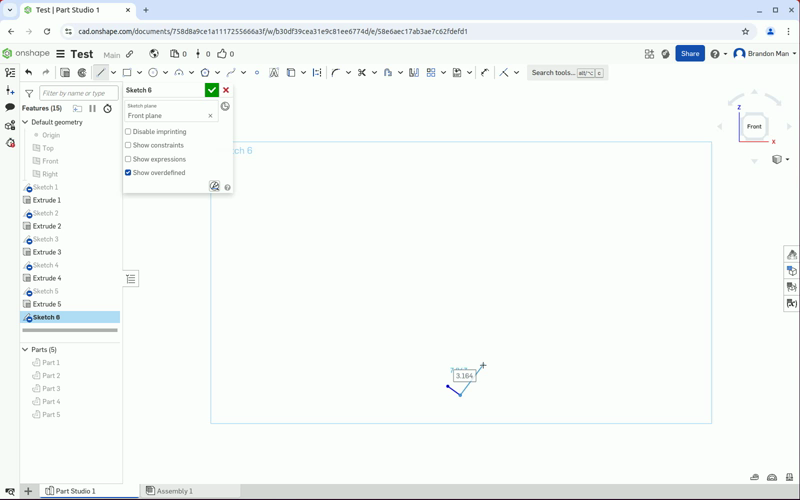
key_down(shift)
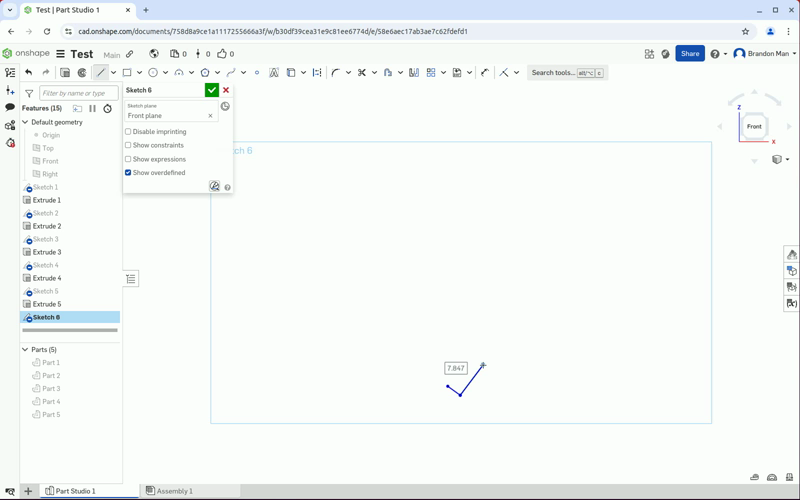
mouse_move(513, 364)
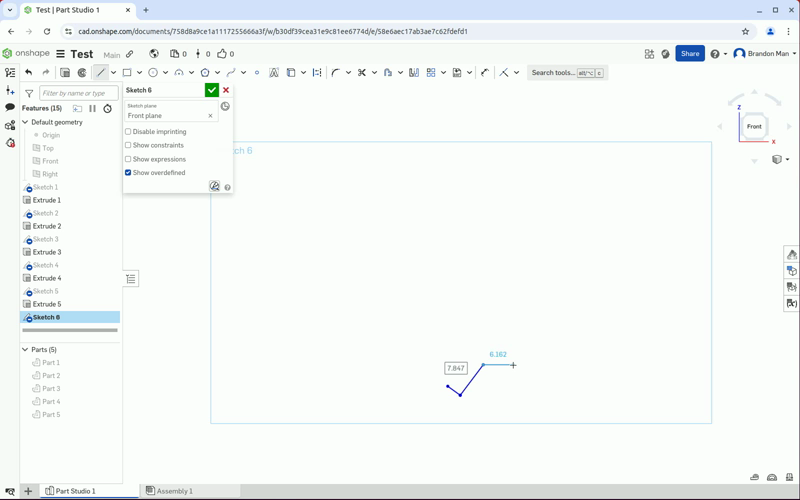
mouse_move(483, 338)
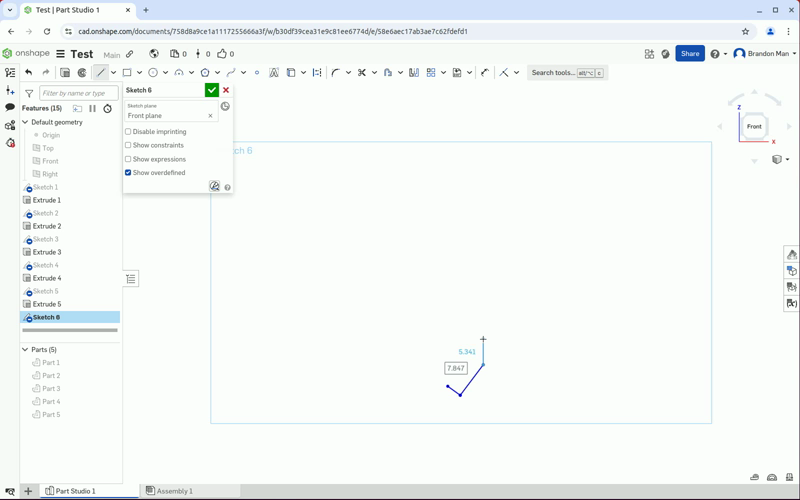
click(483, 338)
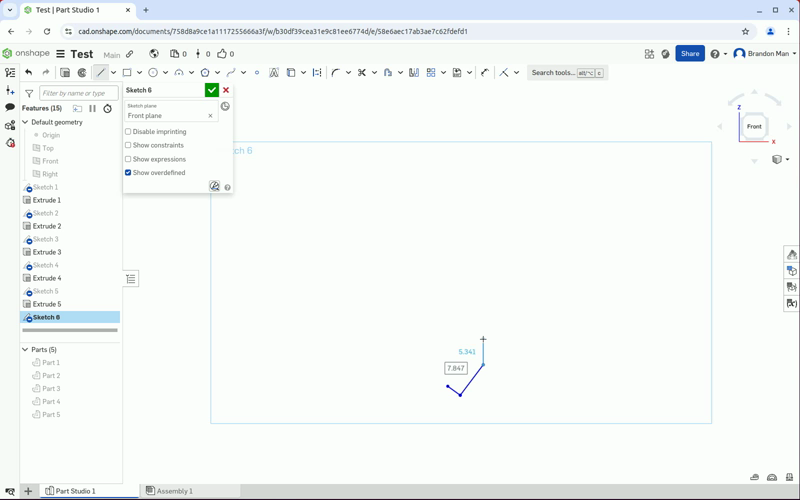
key_up(shift)
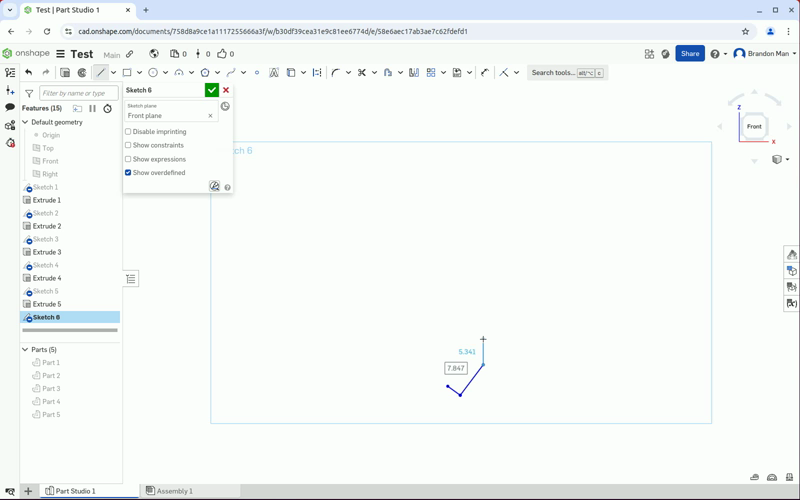
mouse_move(513, 338)
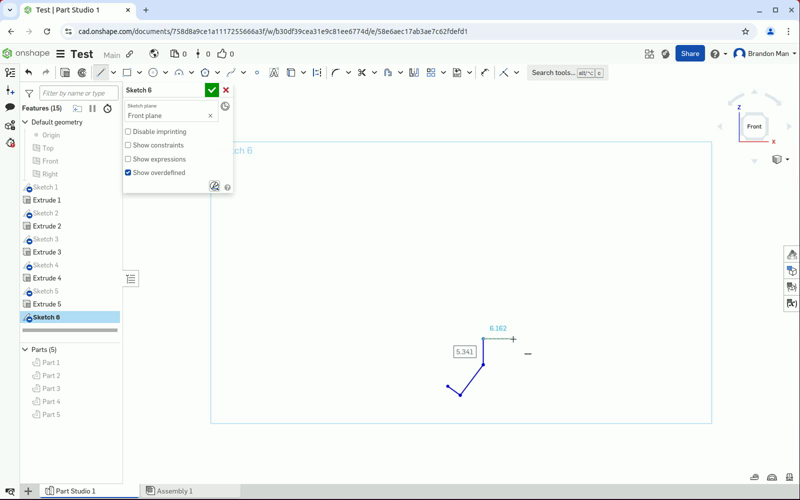
key_down(shift)
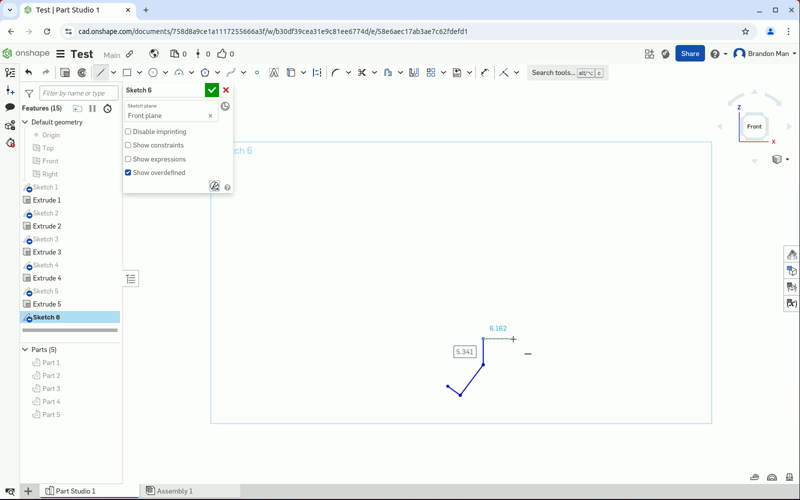
mouse_move(447, 386)
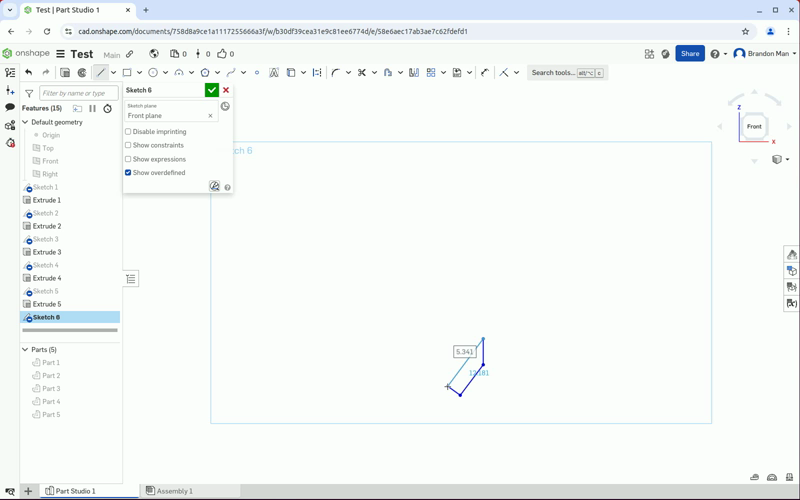
key_up(shift)
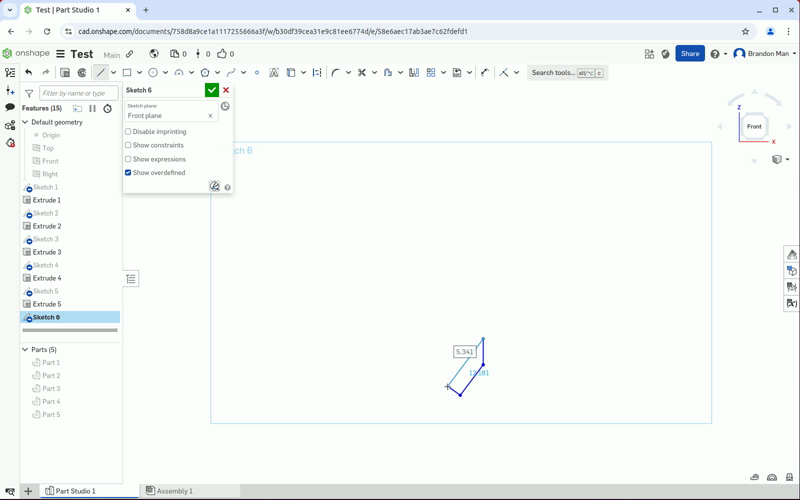
click(447, 386)
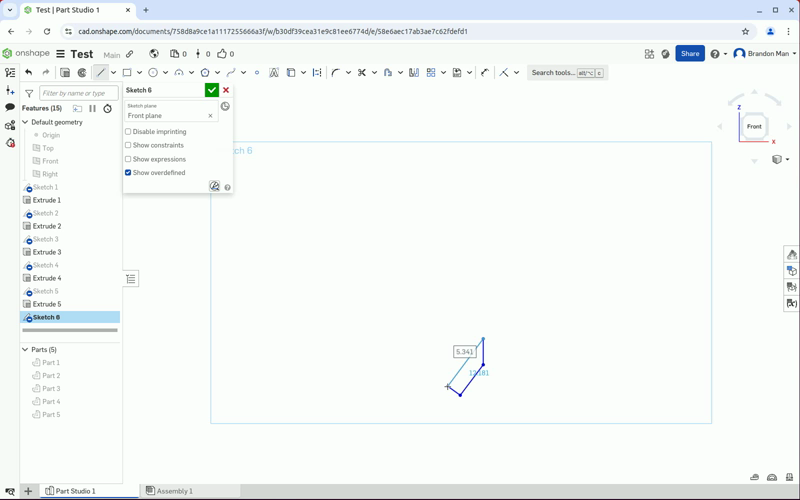
key(esc)
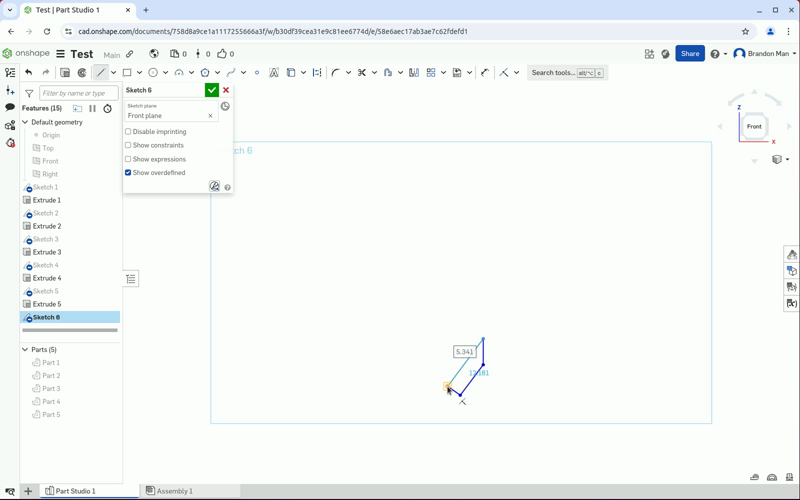
mouse_move(467, 368)
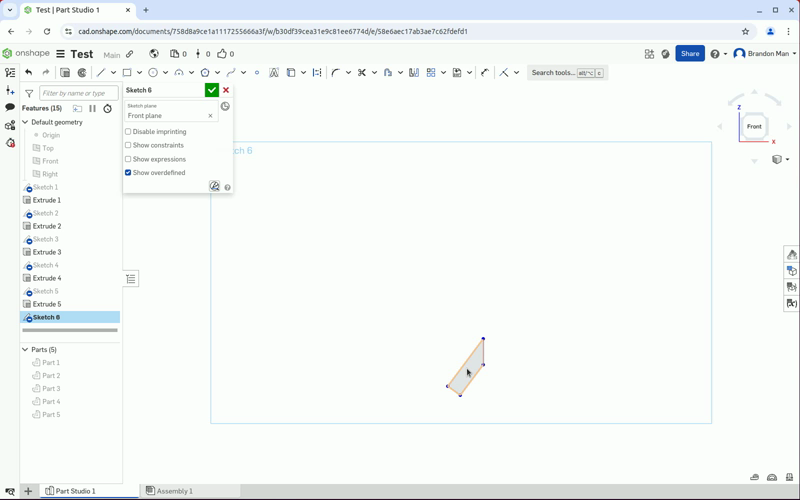
scroll(6)
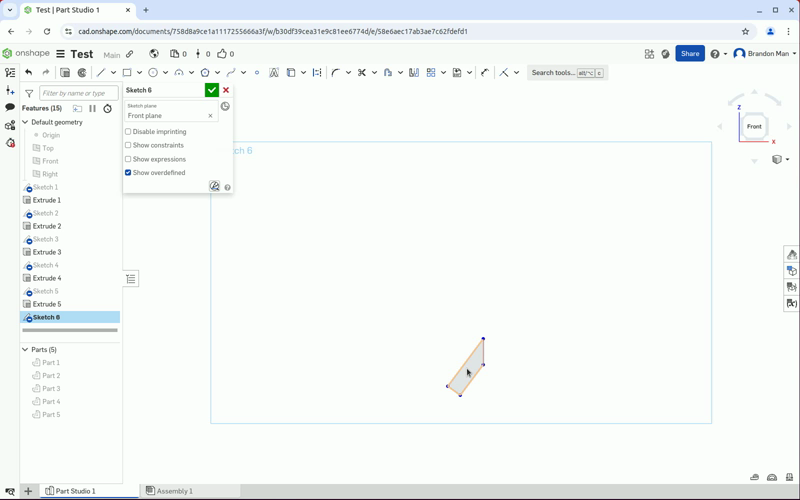
scroll(6)
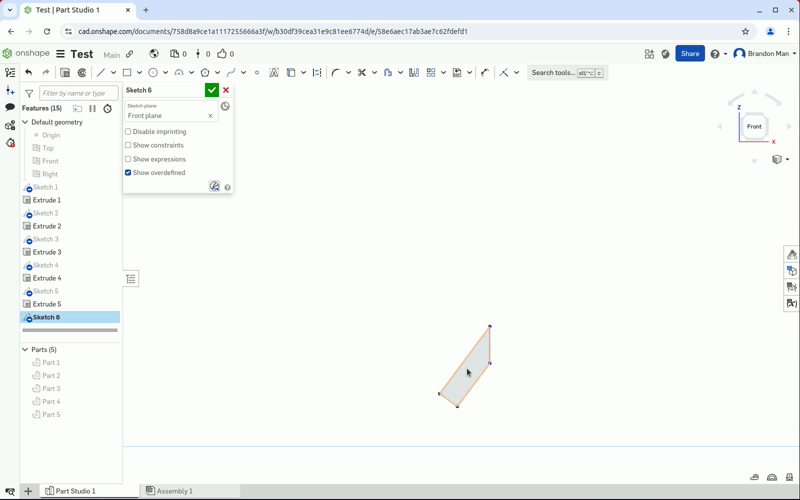
scroll(6)
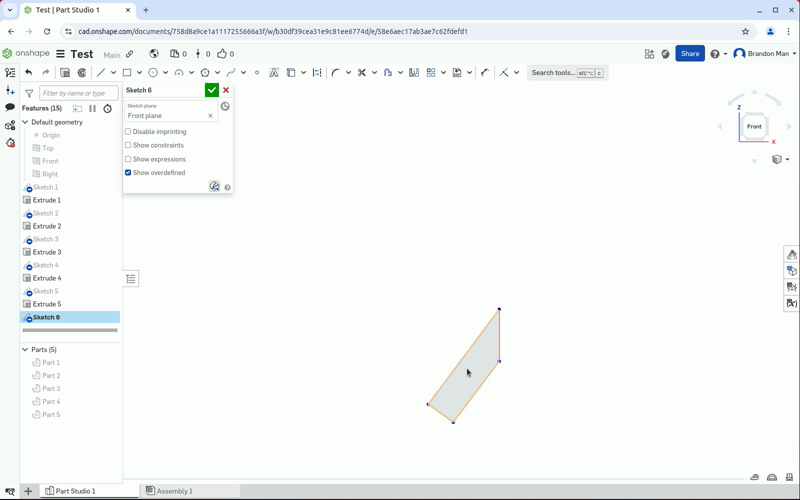
scroll(6)
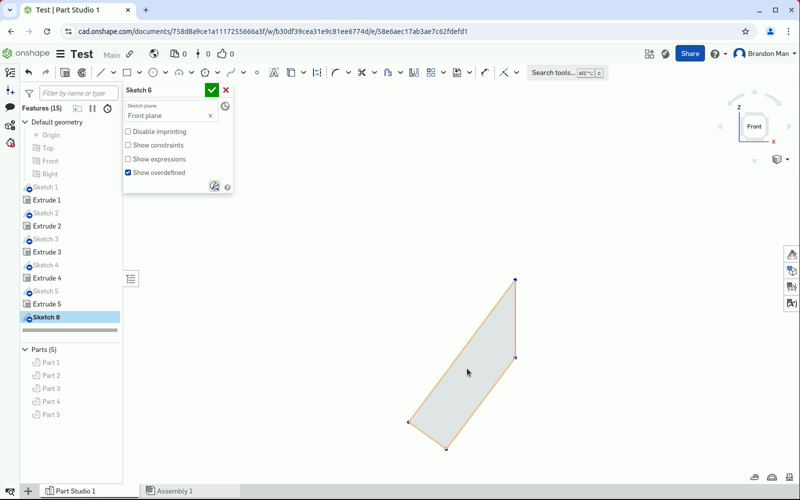
scroll(6)
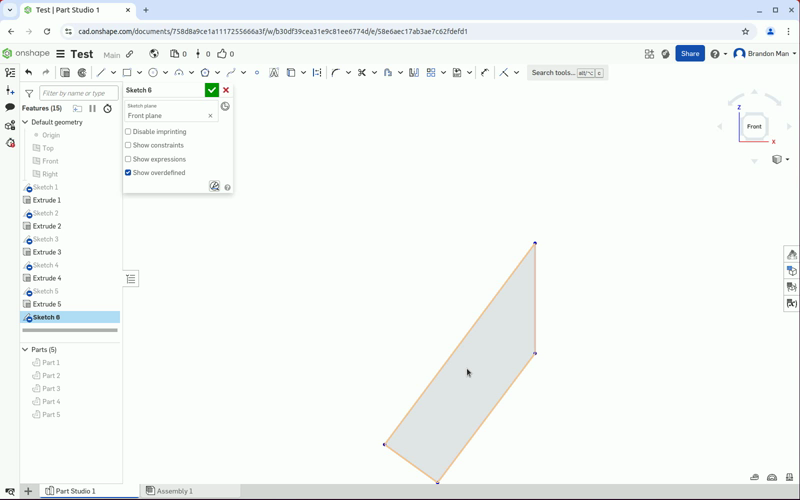
scroll(6)
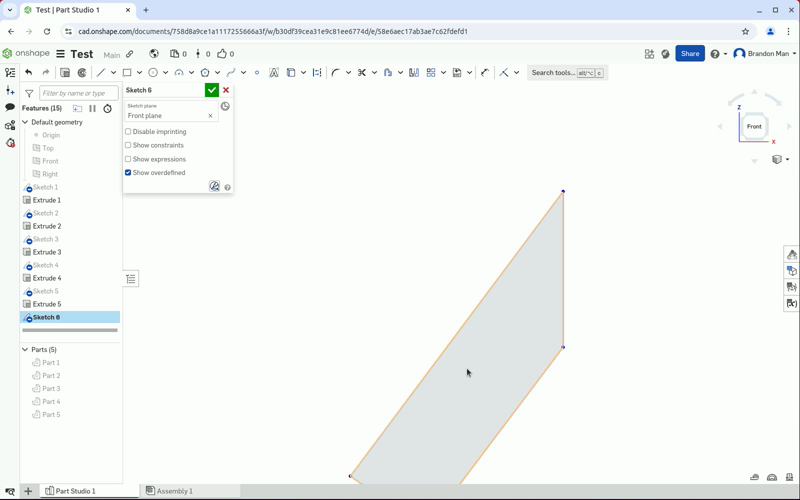
scroll(6)
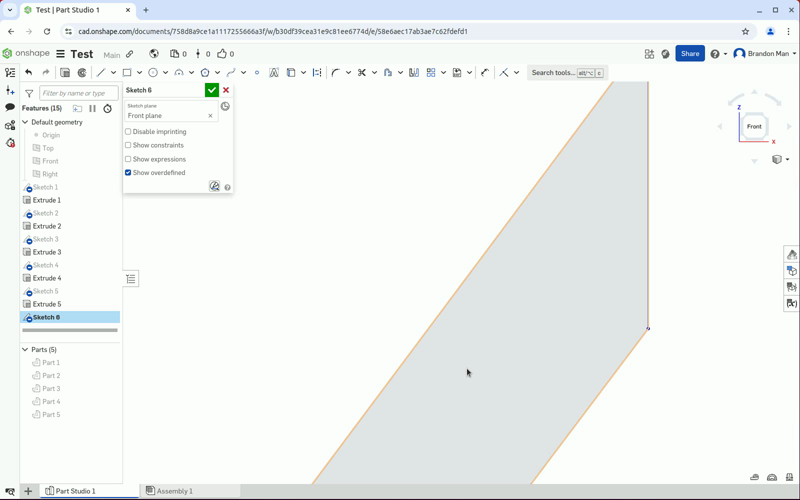
click(467, 368)
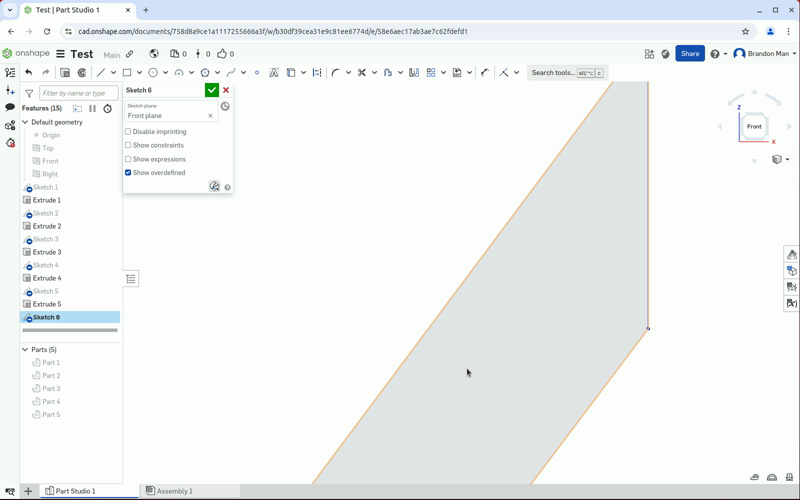
scroll(-6)
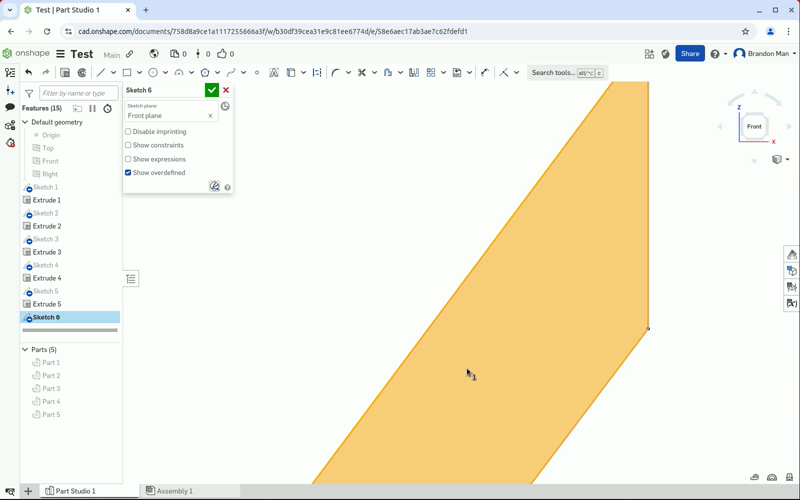
scroll(-6)
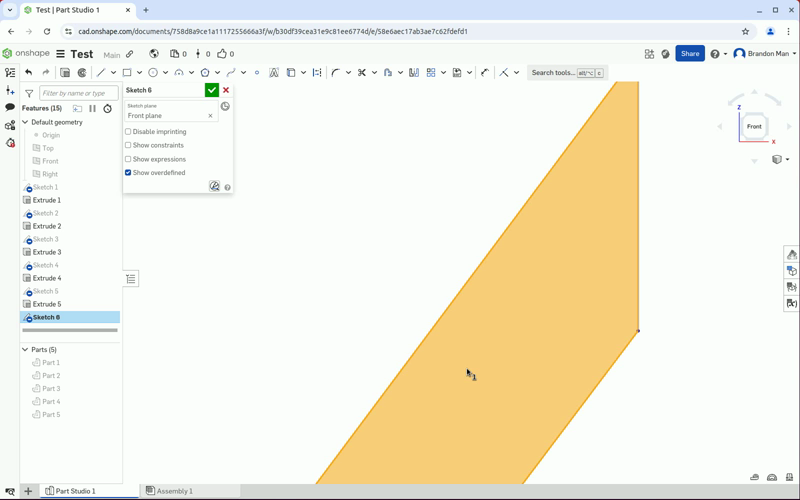
scroll(-6)
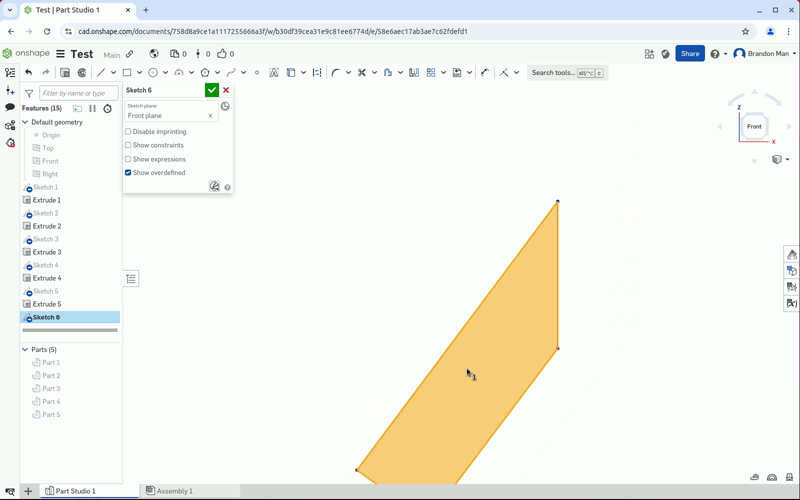
scroll(-6)
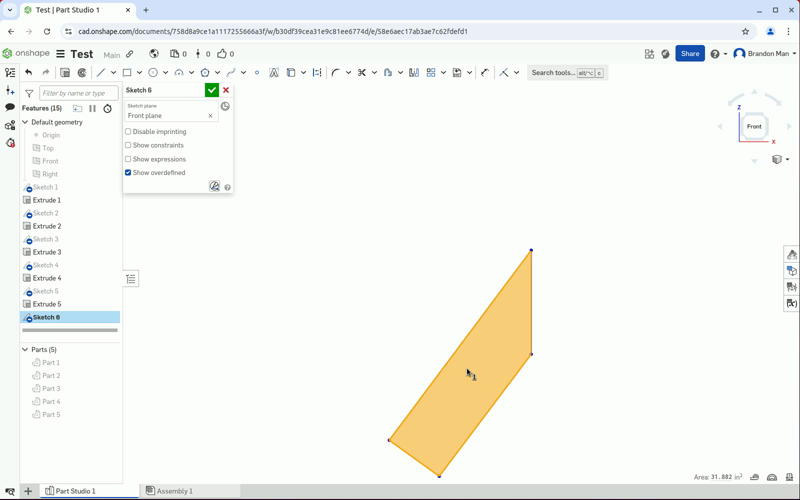
scroll(-6)
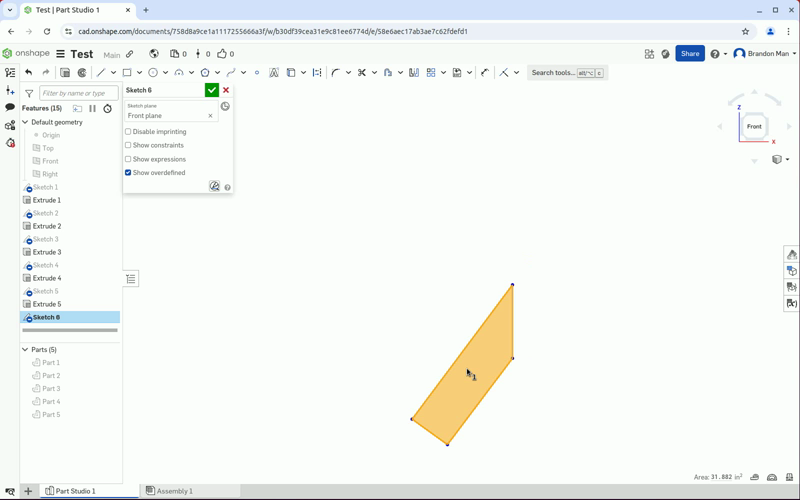
scroll(-6)
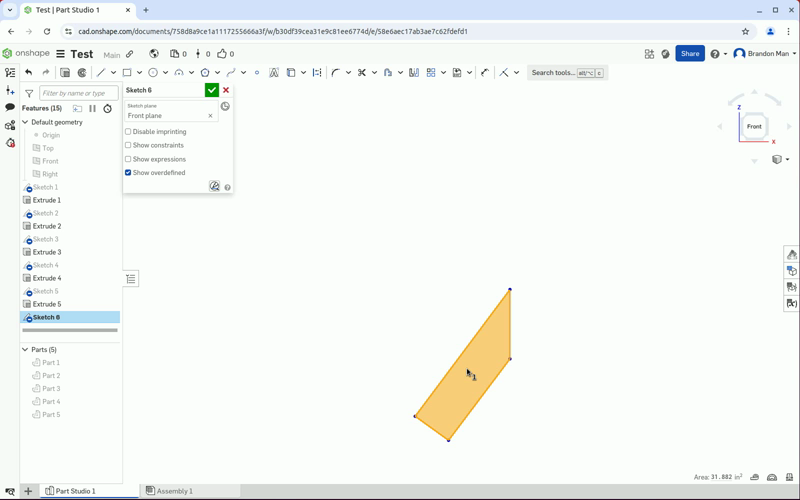
scroll(-6)
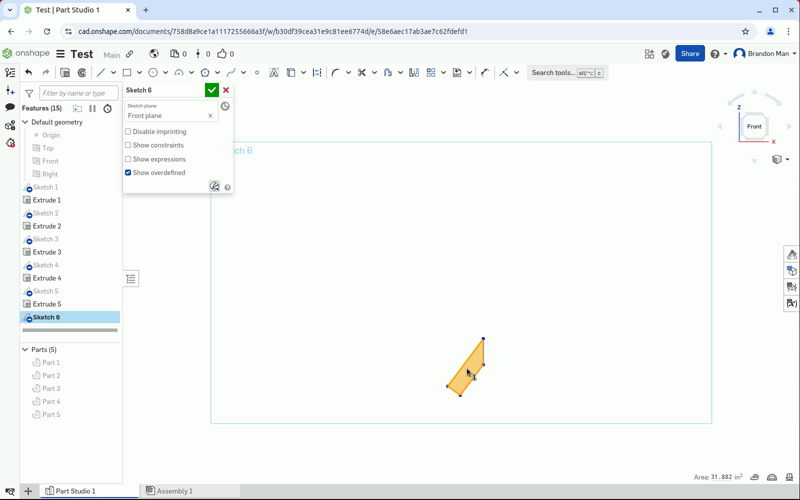
mouse_move(73, 352)
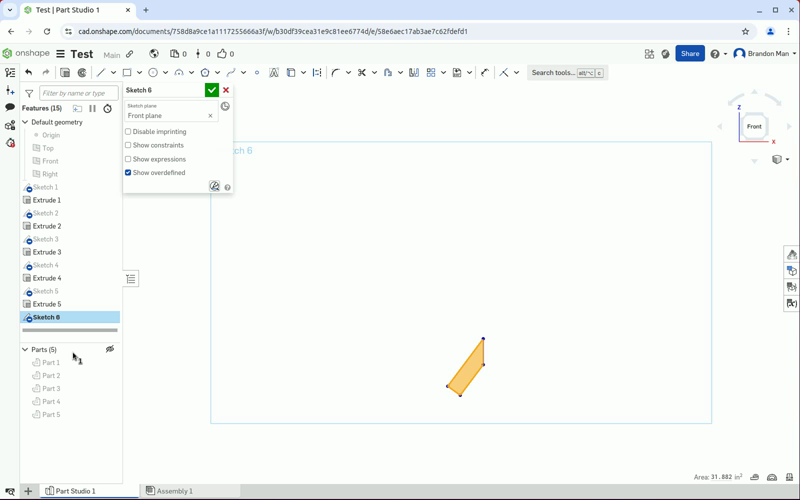
key(shift+y)
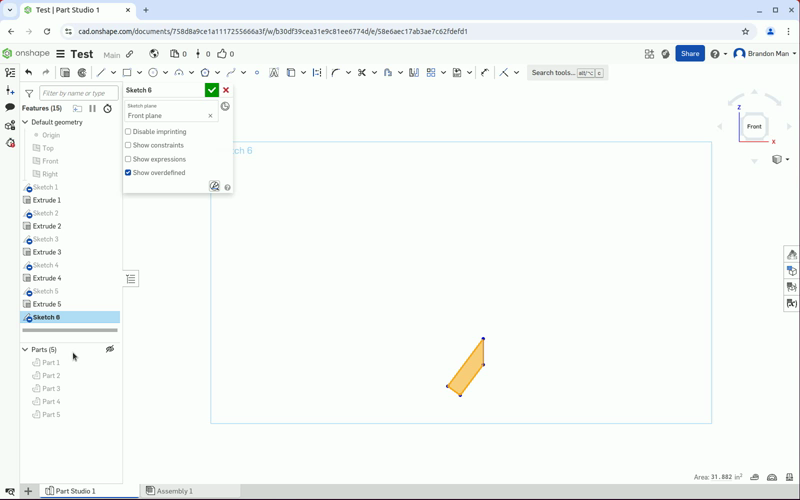
key(shift+e)
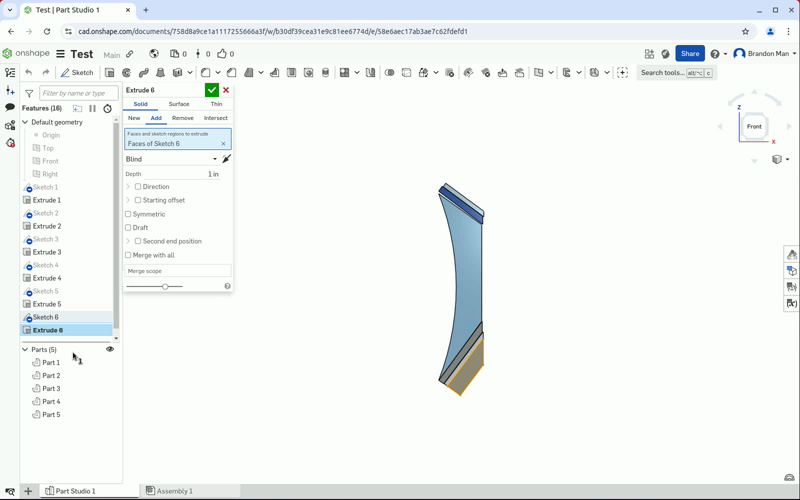
mouse_move(143, 106)
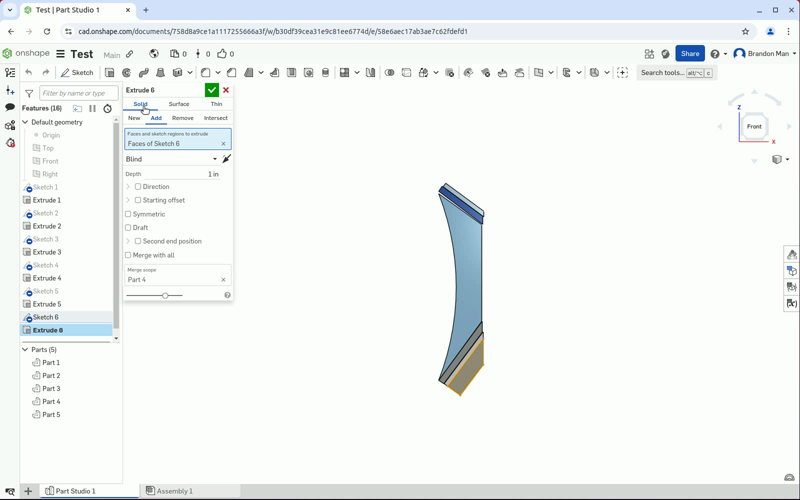
click(143, 106)
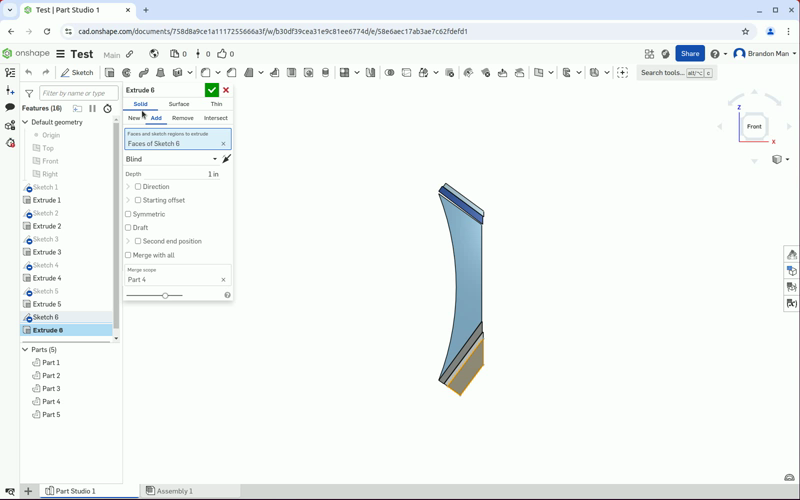
mouse_move(137, 120)
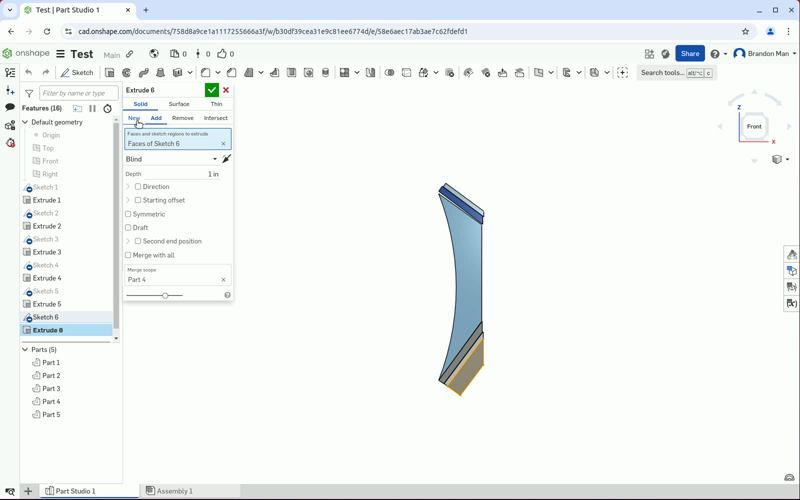
click(137, 120)
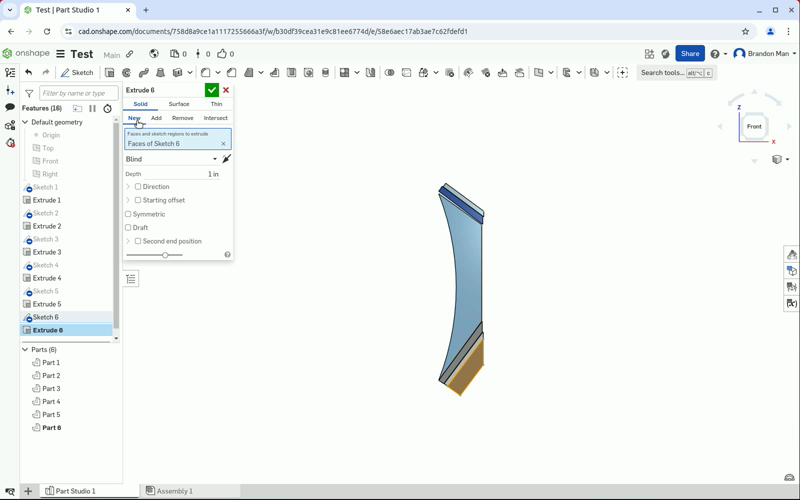
key(tab, 4)
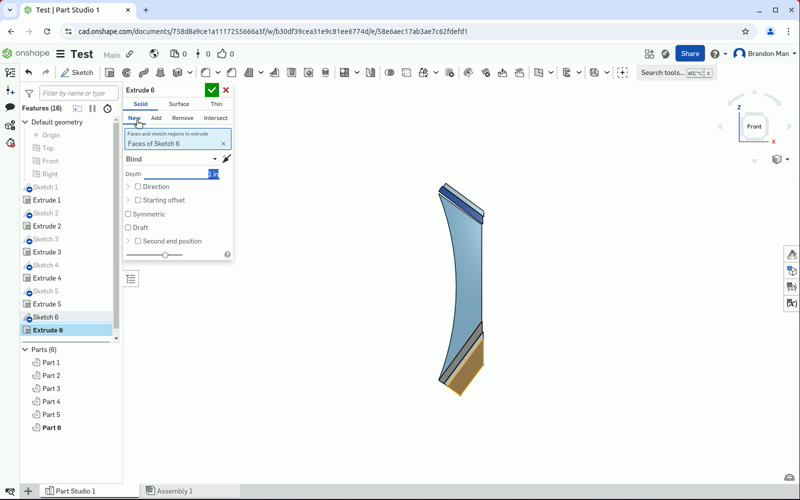
text(1.444)
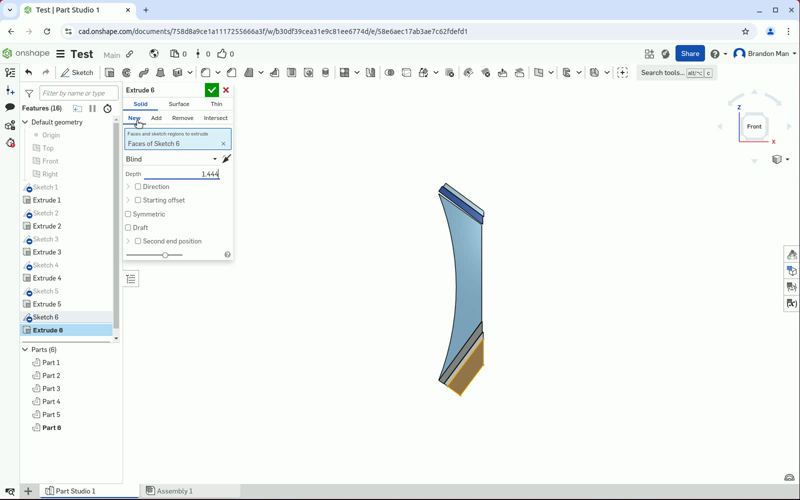
key(tab, 3)
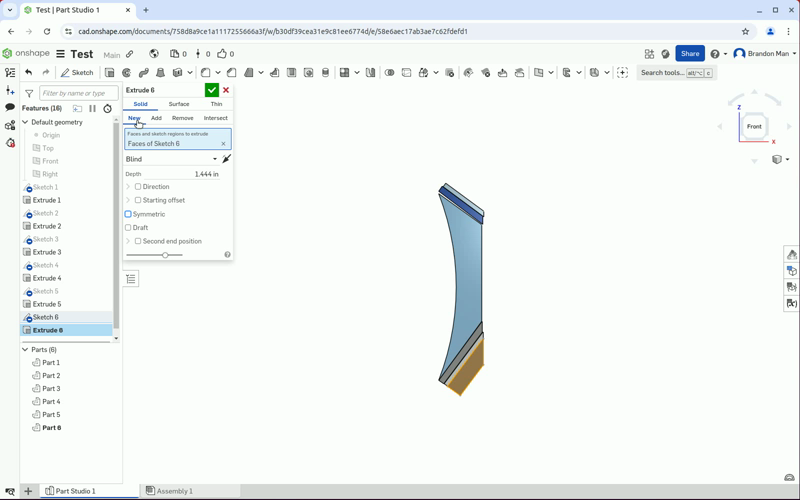
key(space)
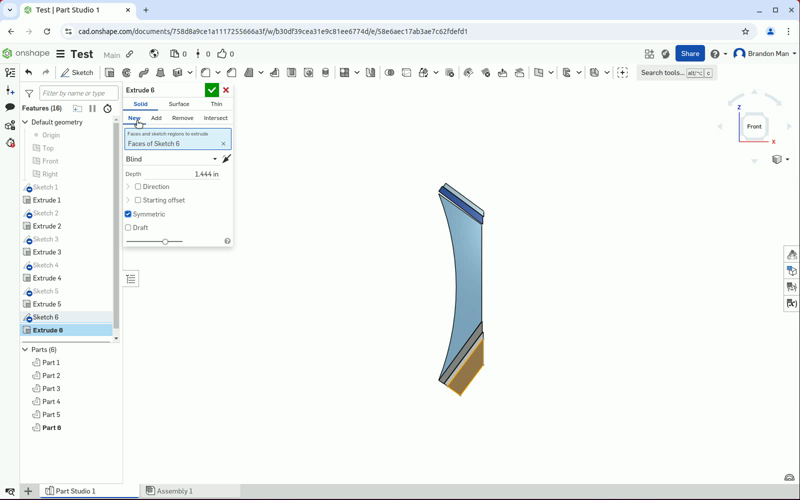
key(enter)
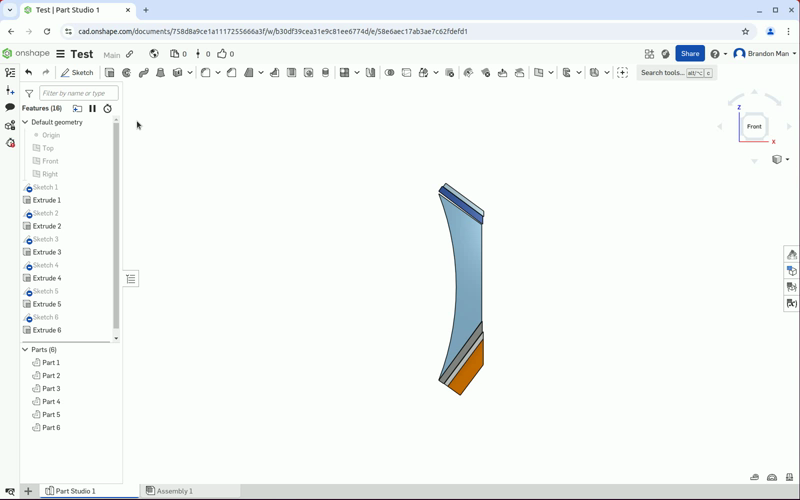
key(shift+h)
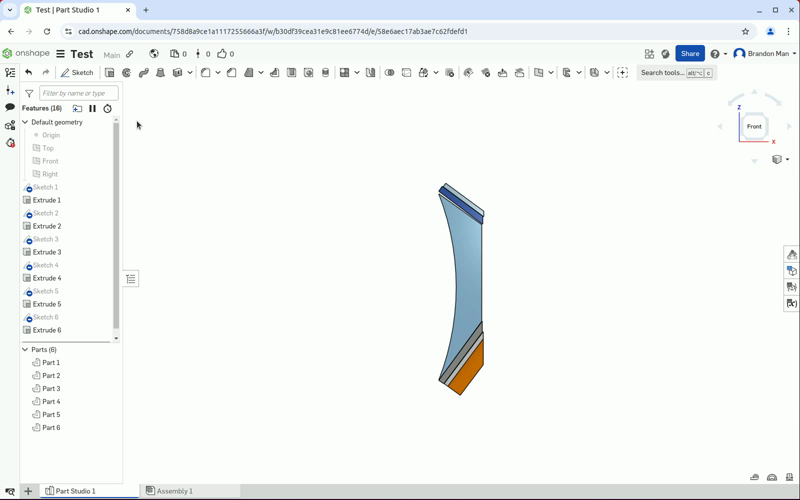
key(shift+h)
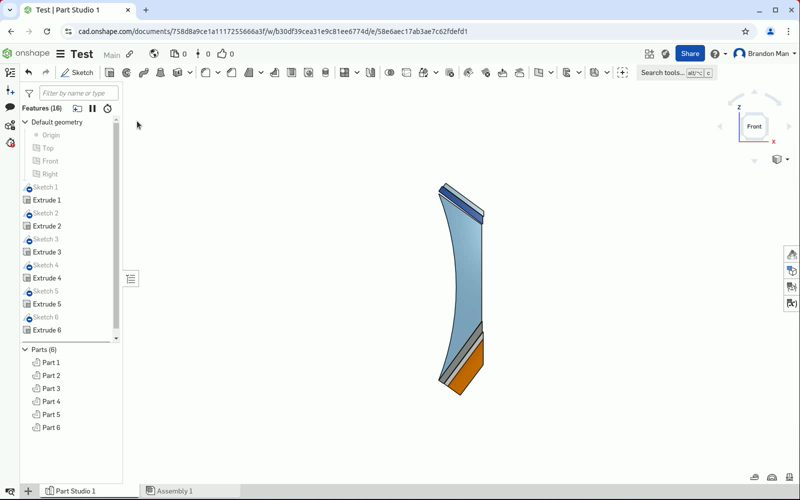
mouse_move(69, 189)
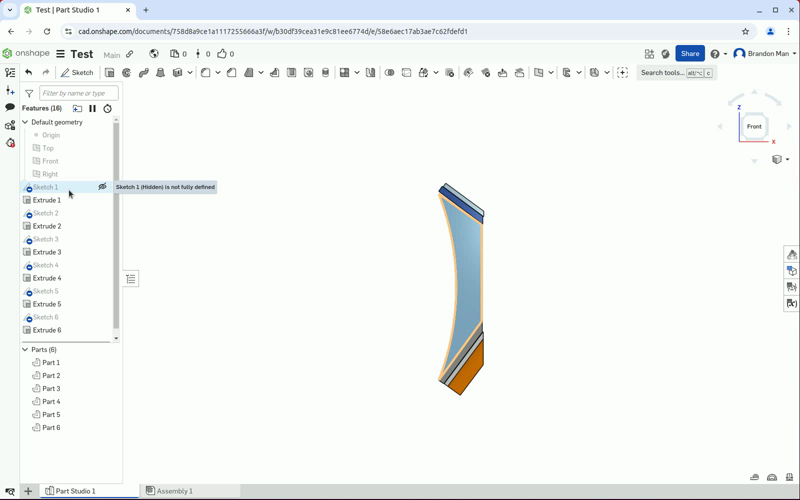
click(69, 189)
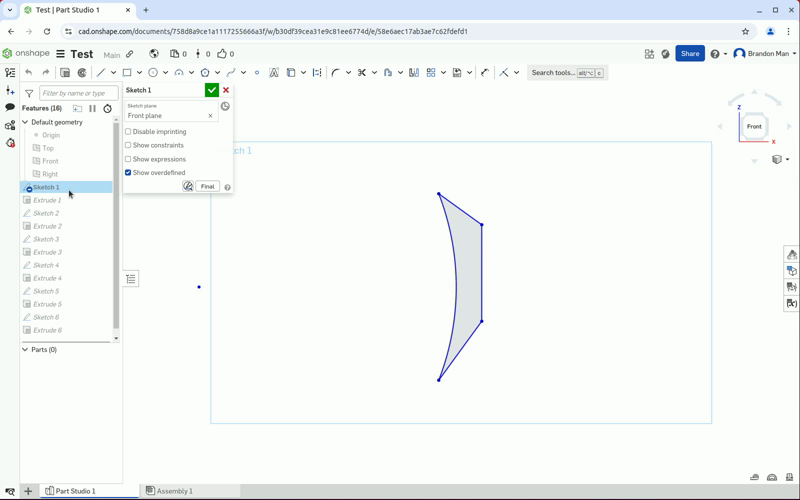
mouse_move(229, 92)
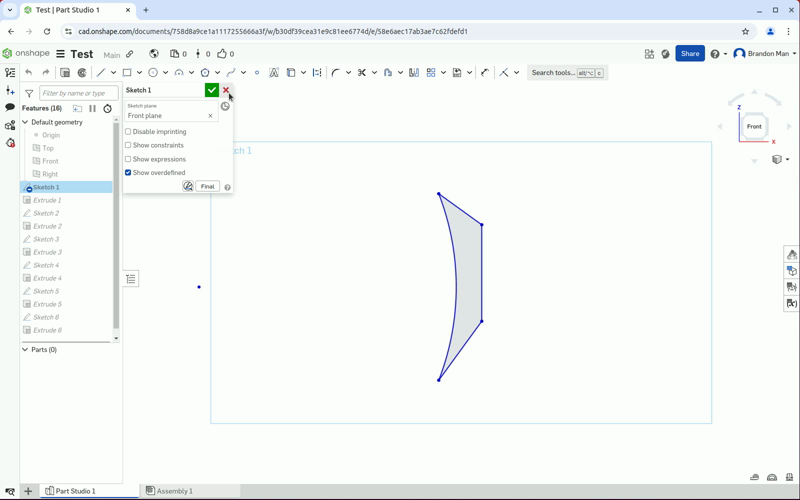
click(229, 92)
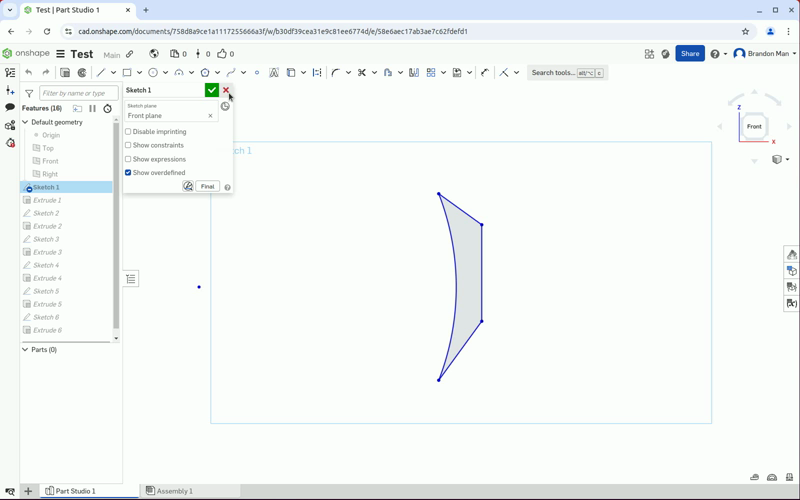
key(shift+s)
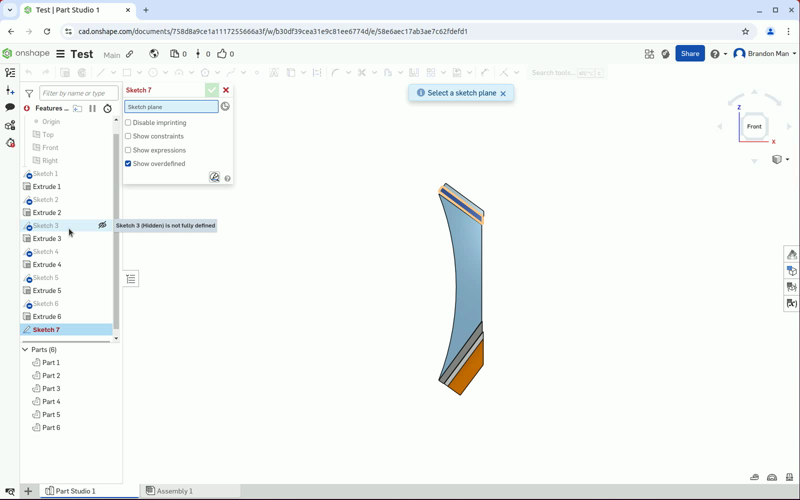
scroll(3)
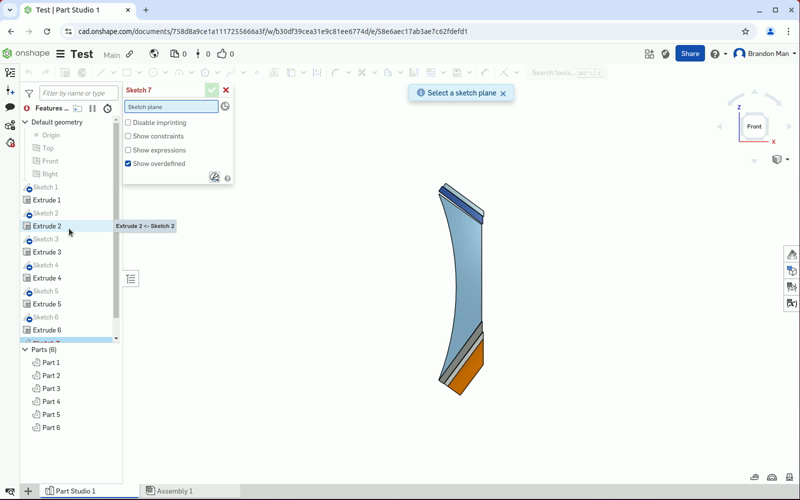
mouse_move(69, 163)
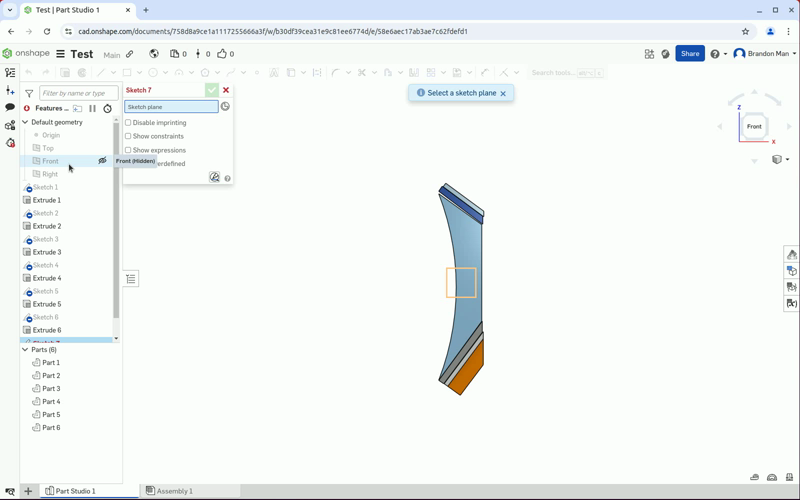
click(69, 163)
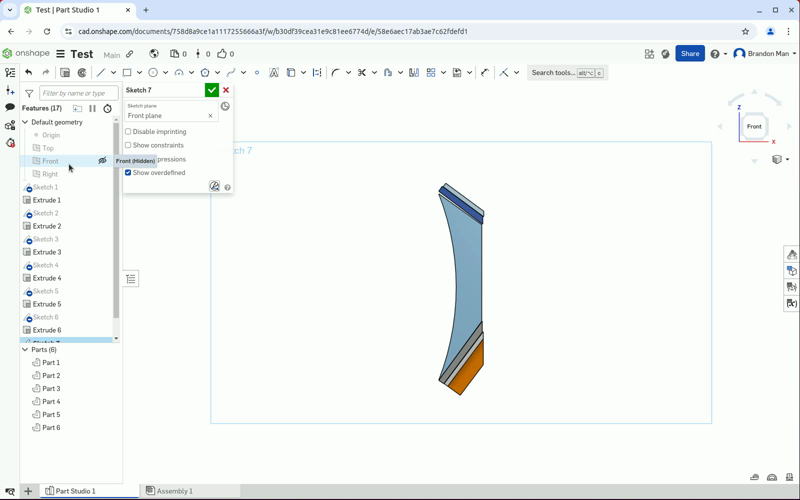
mouse_move(73, 352)
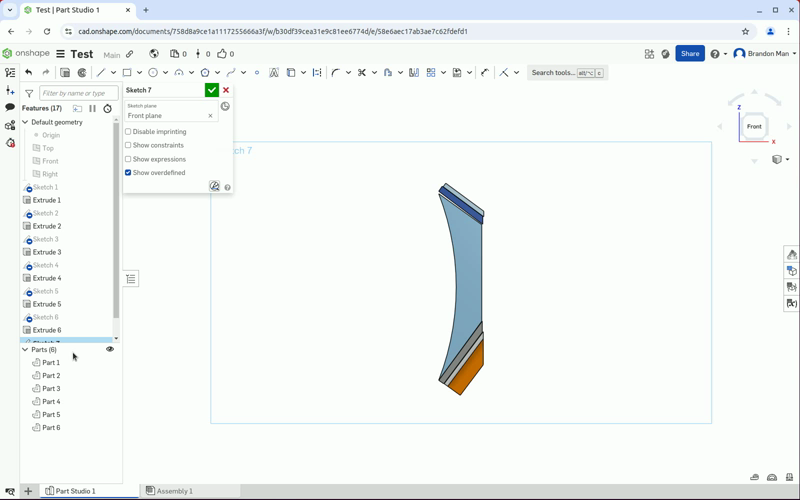
key(y)
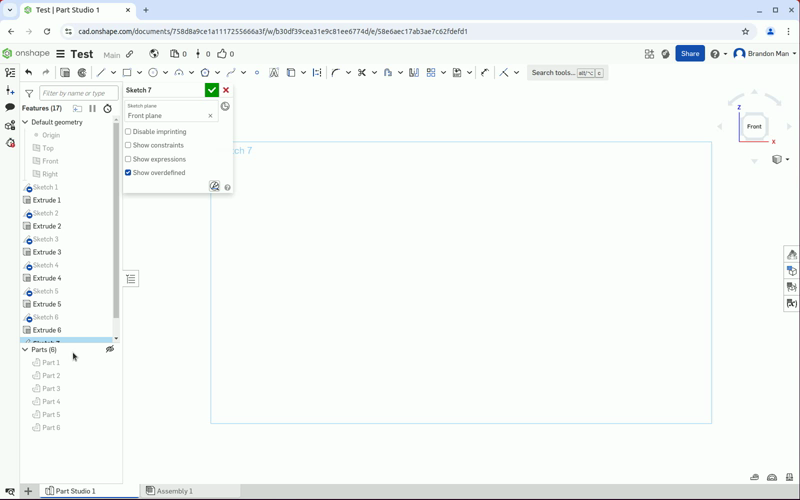
key(l)
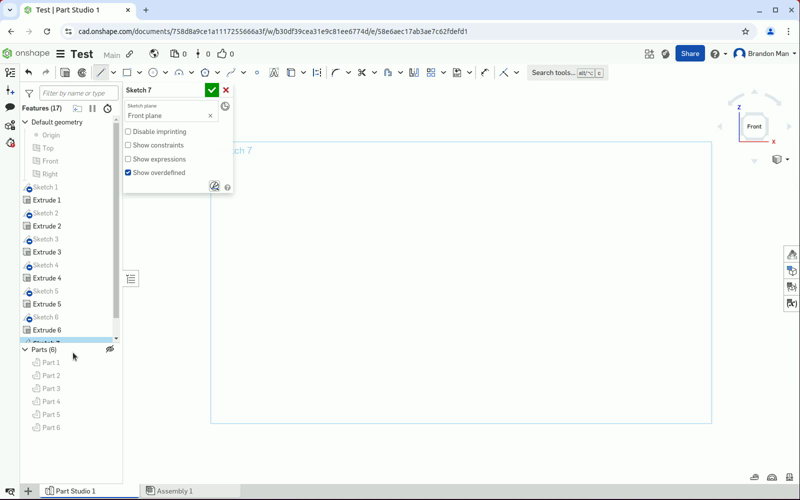
key_down(shift)
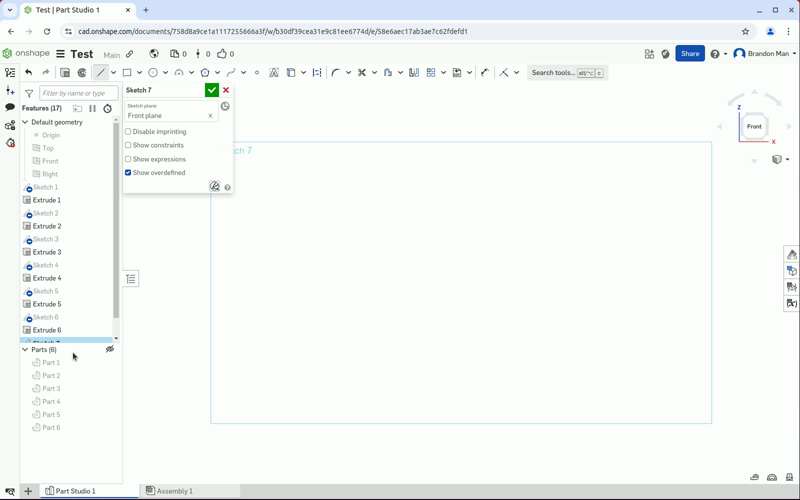
mouse_move(445, 183)
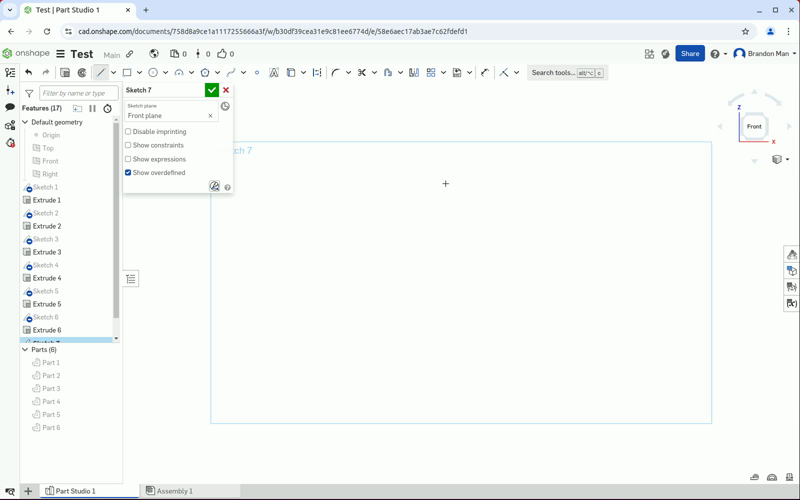
click(445, 183)
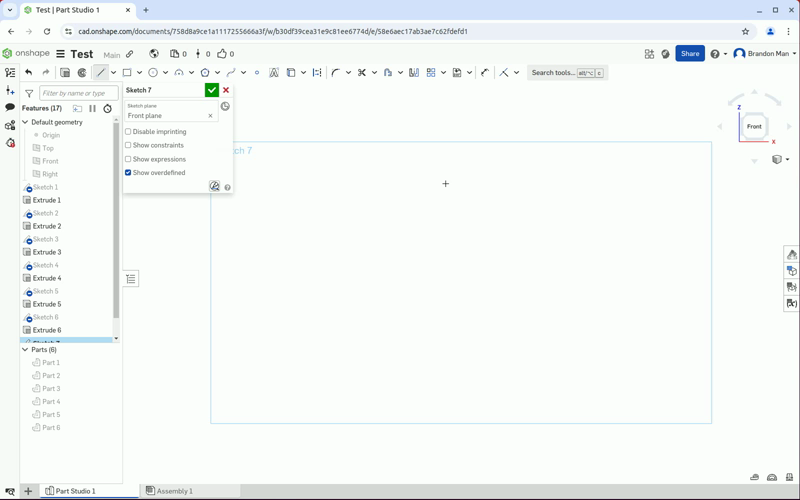
key_up(shift)
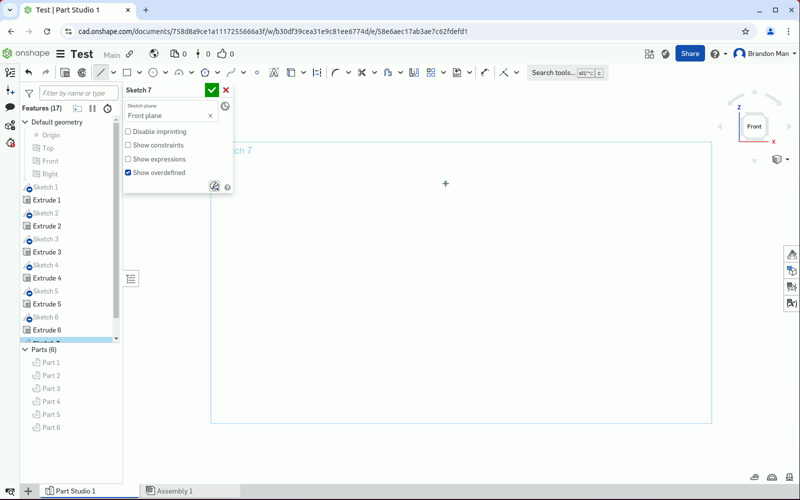
key_down(shift)
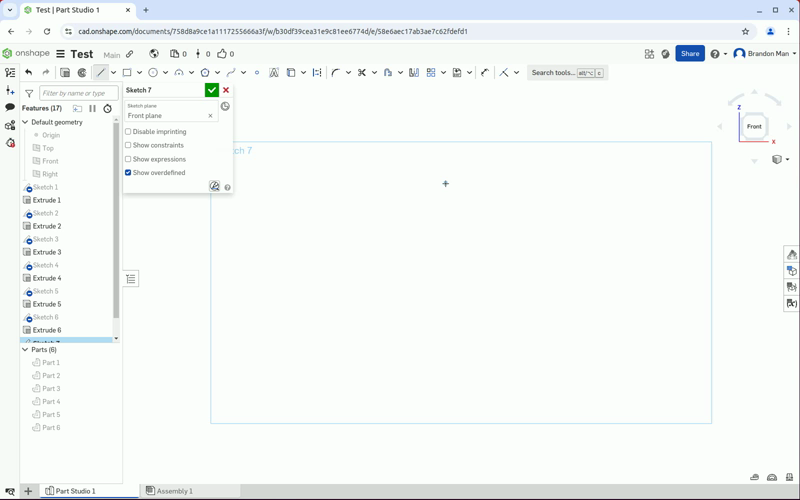
mouse_move(475, 183)
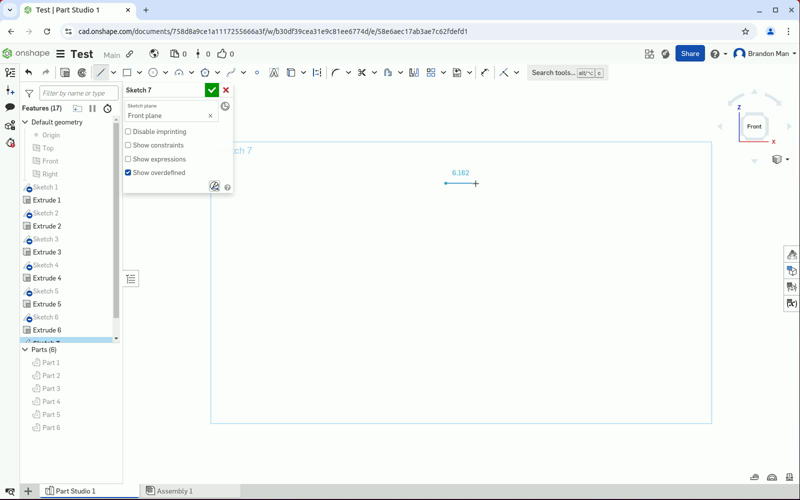
mouse_move(483, 211)
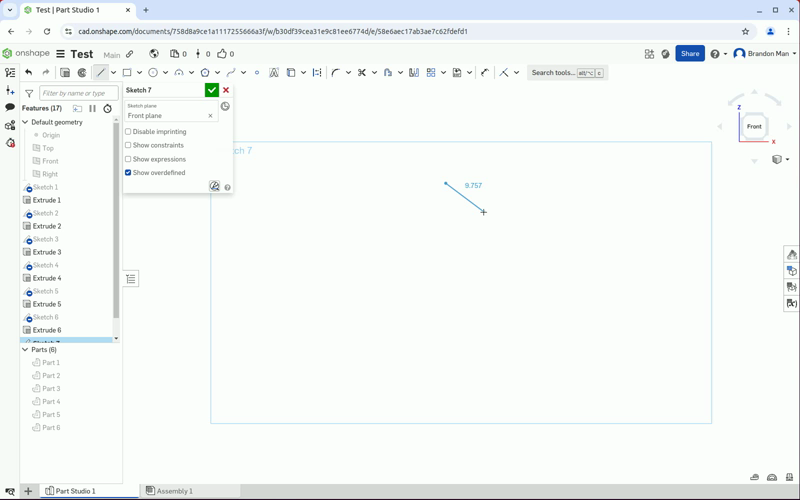
click(483, 211)
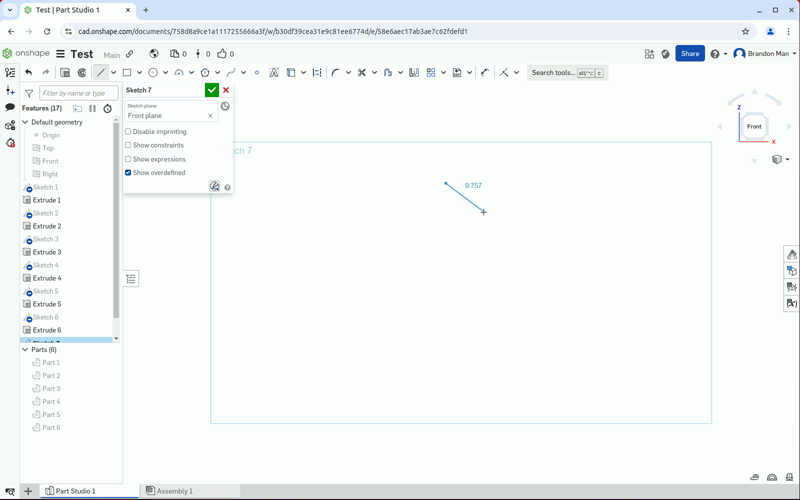
key_up(shift)
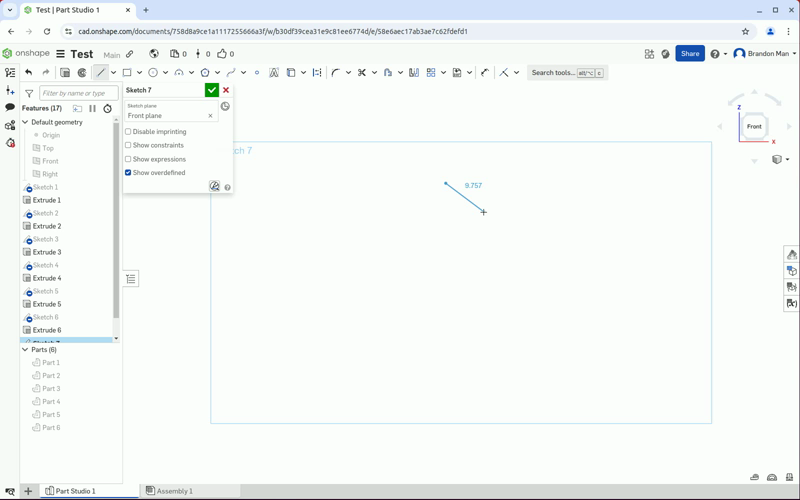
key_down(shift)
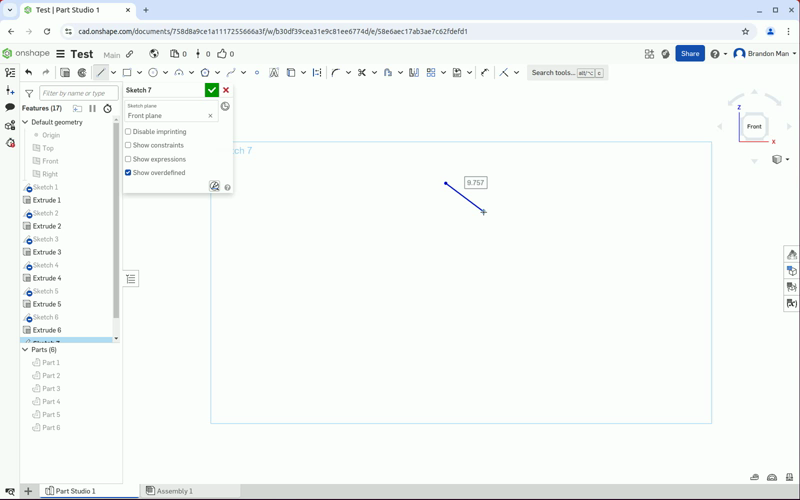
mouse_move(513, 211)
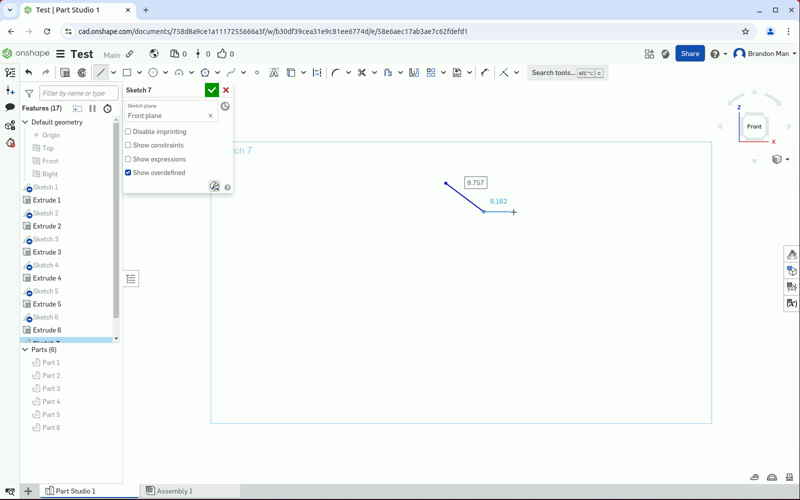
mouse_move(483, 192)
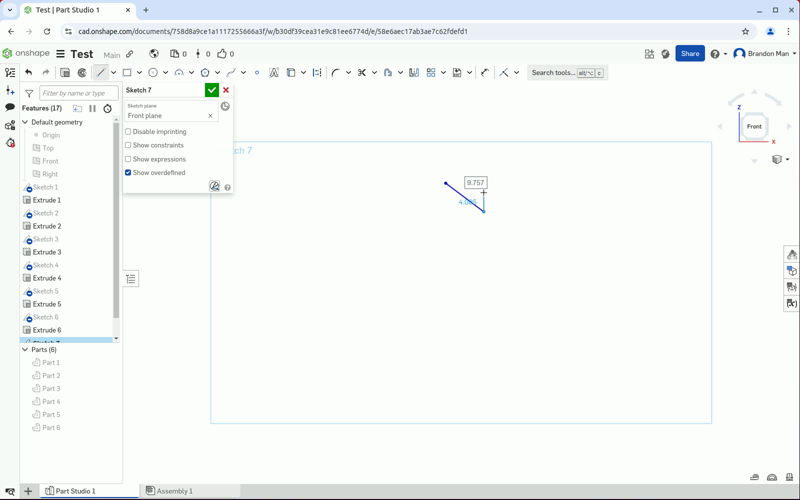
click(483, 192)
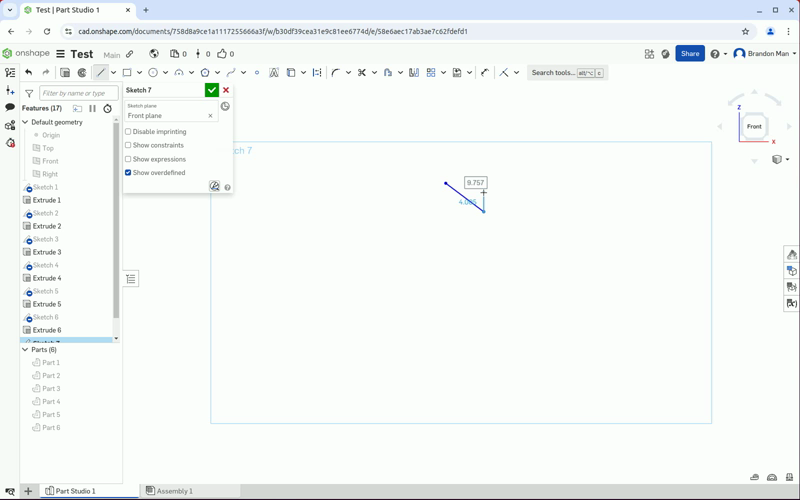
key_up(shift)
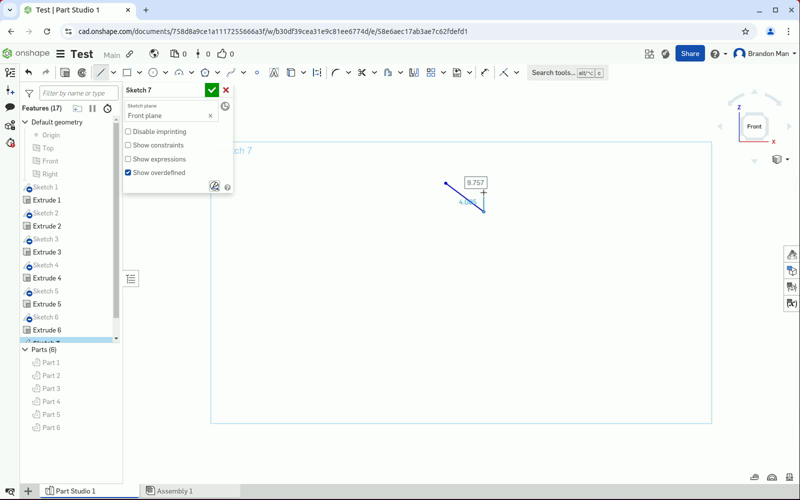
key_down(shift)
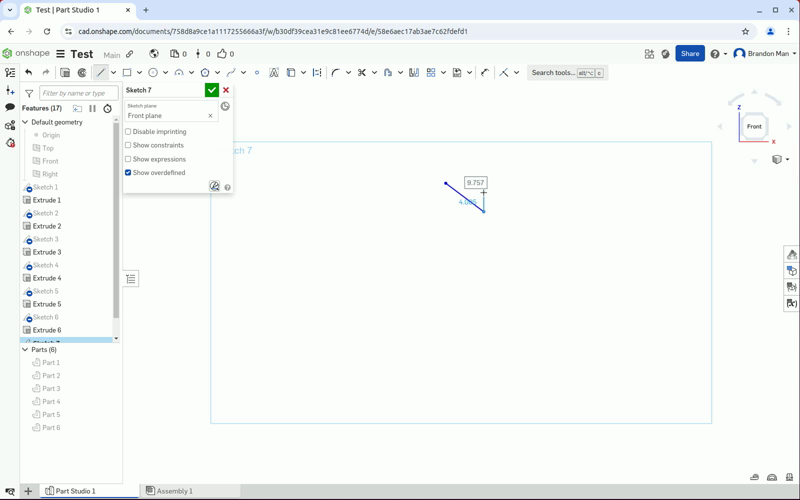
mouse_move(513, 192)
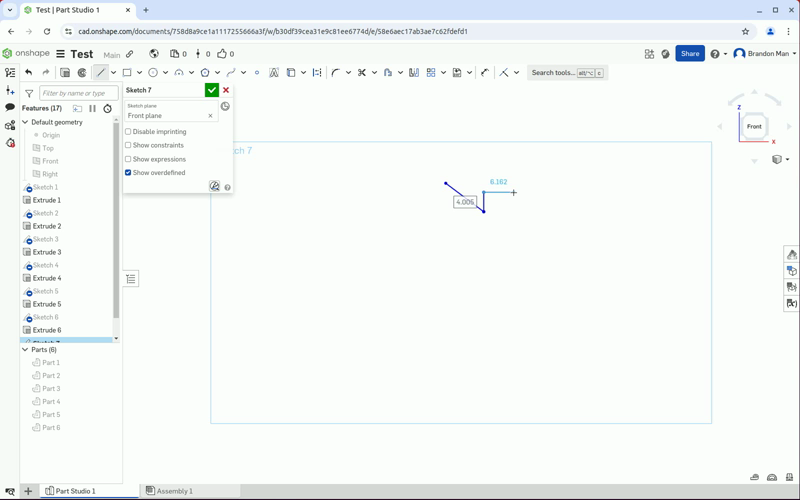
mouse_move(454, 170)
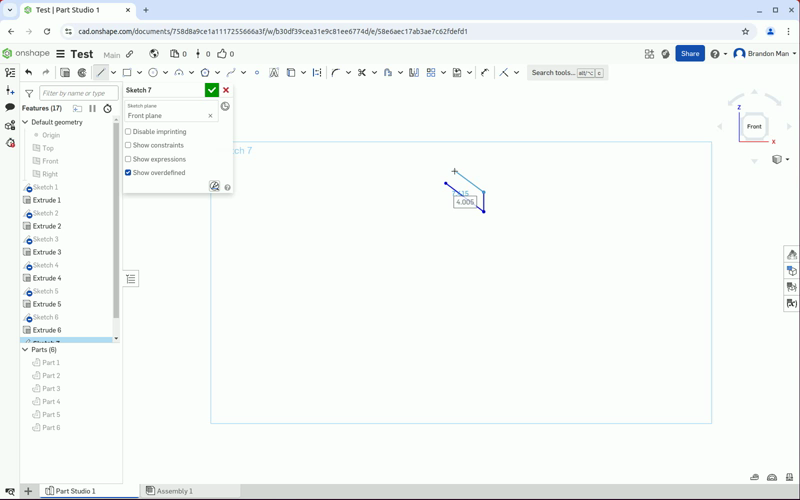
click(454, 170)
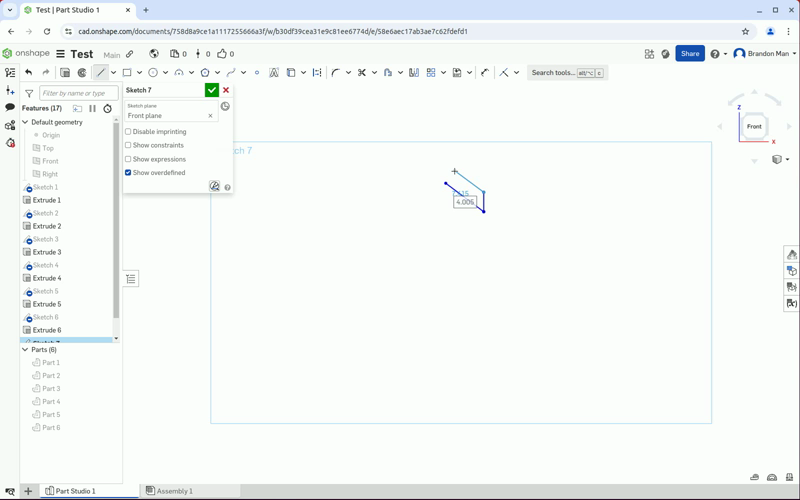
key_up(shift)
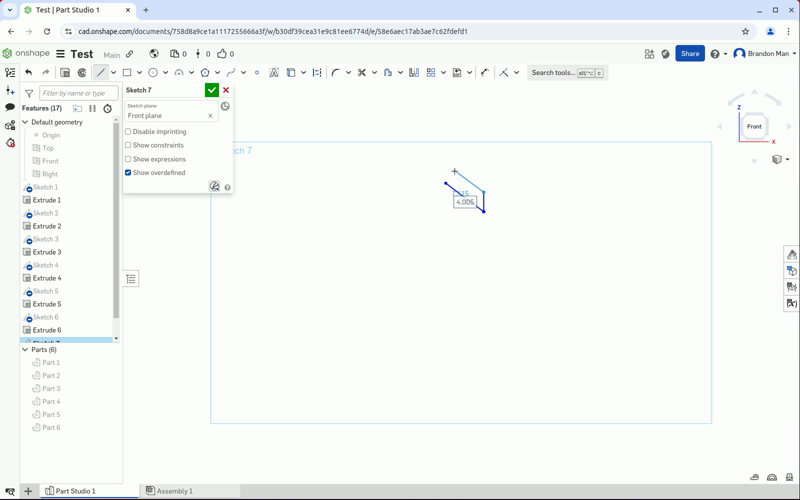
mouse_move(484, 170)
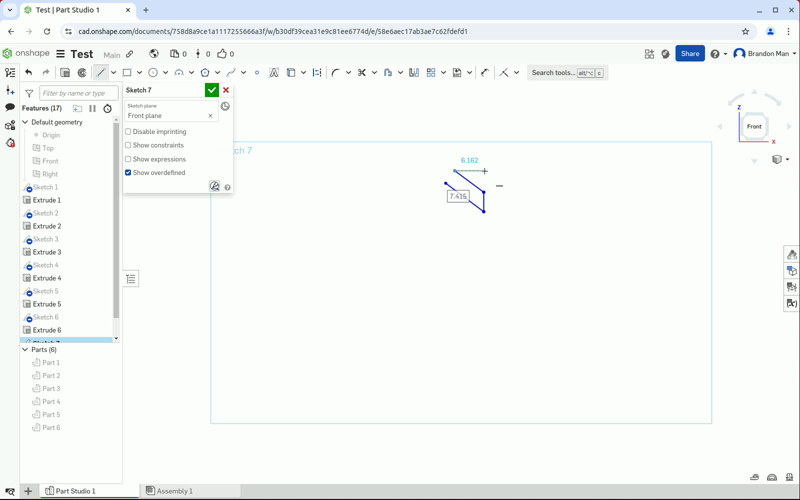
key_down(shift)
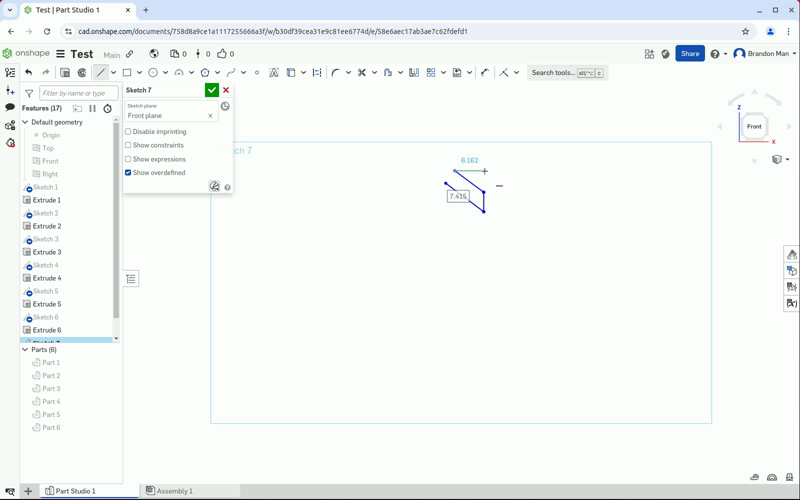
mouse_move(445, 183)
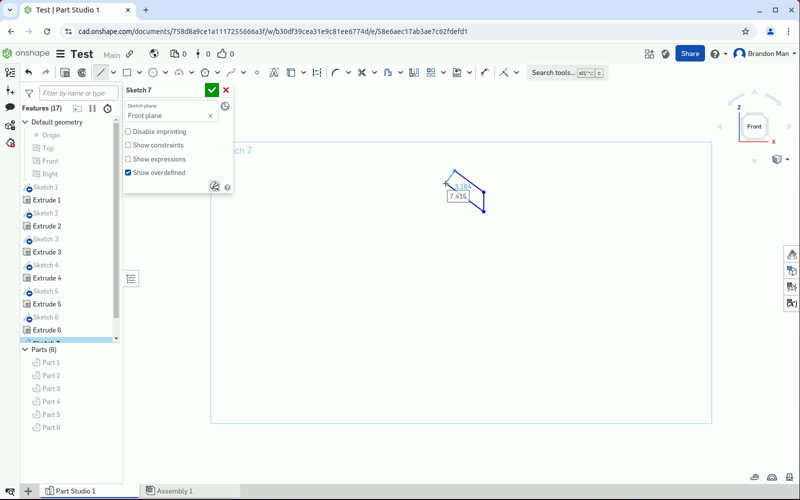
key_up(shift)
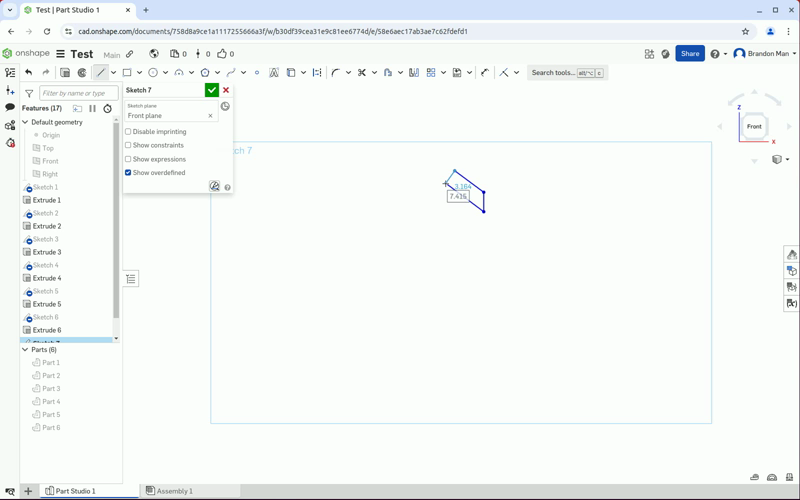
click(445, 183)
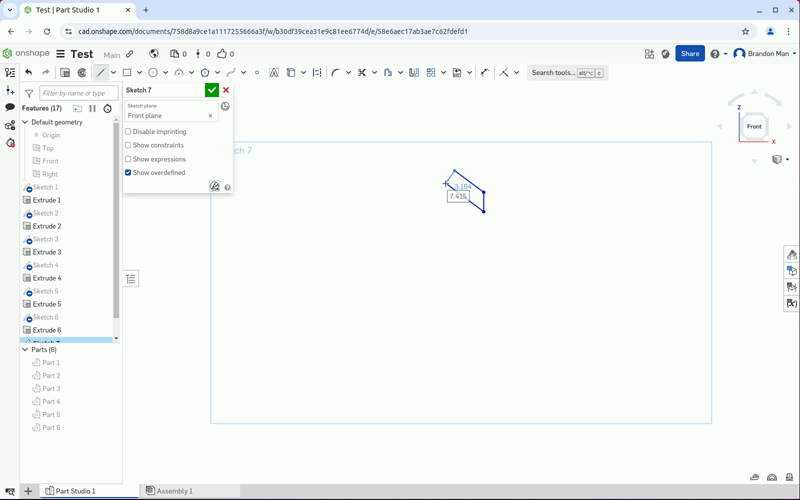
key(esc)
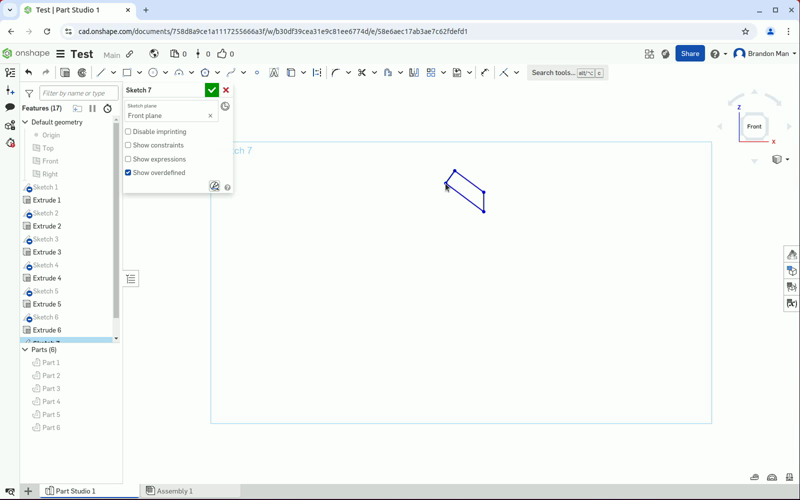
mouse_move(460, 183)
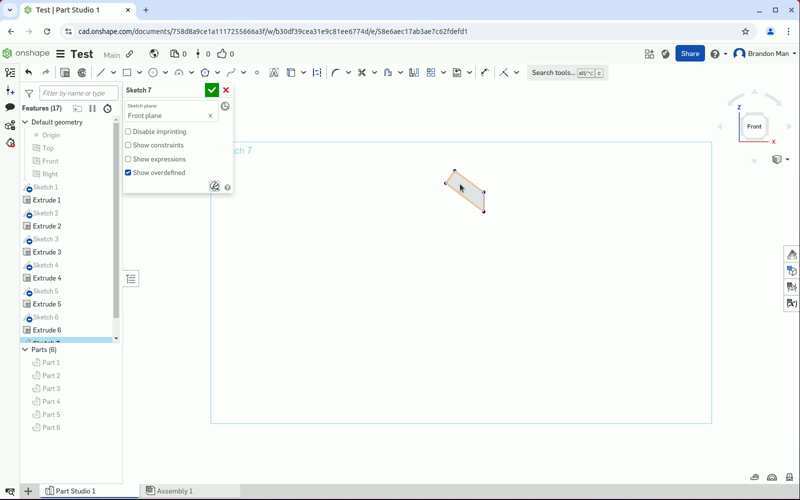
scroll(6)
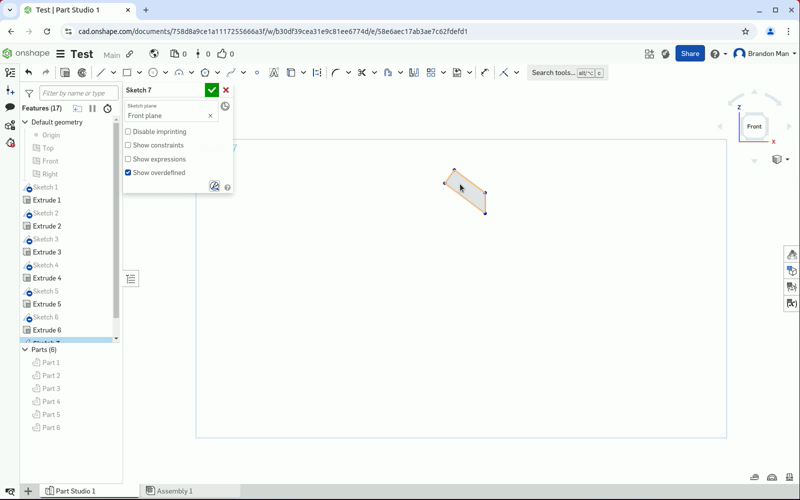
scroll(6)
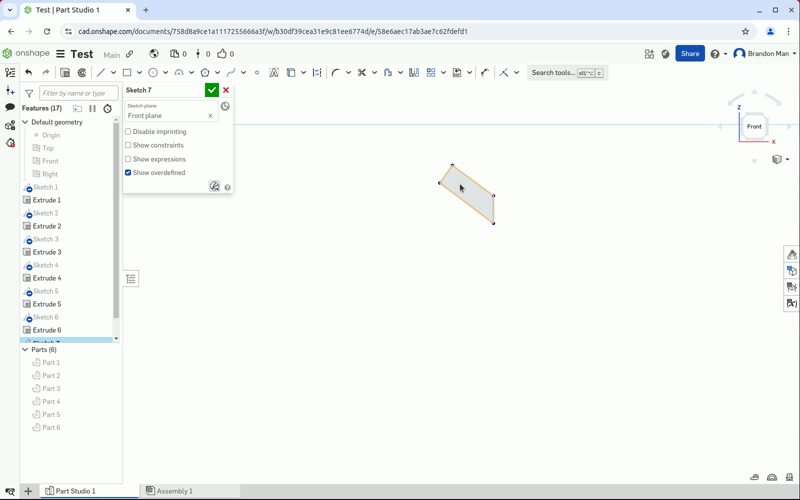
scroll(6)
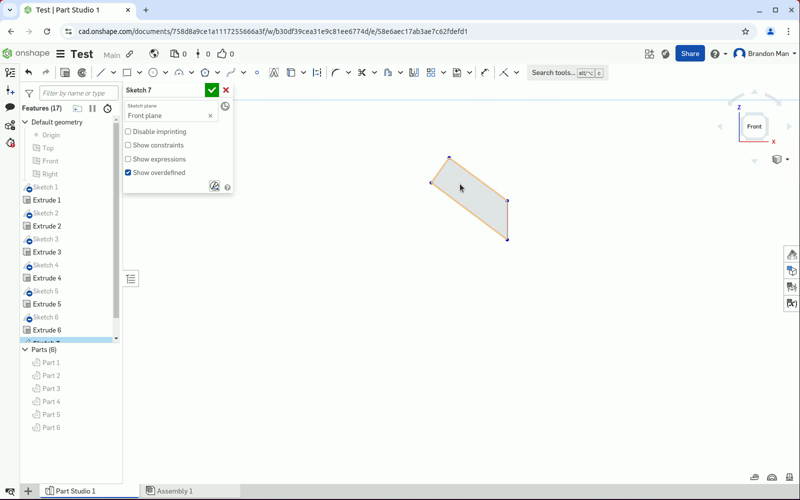
scroll(6)
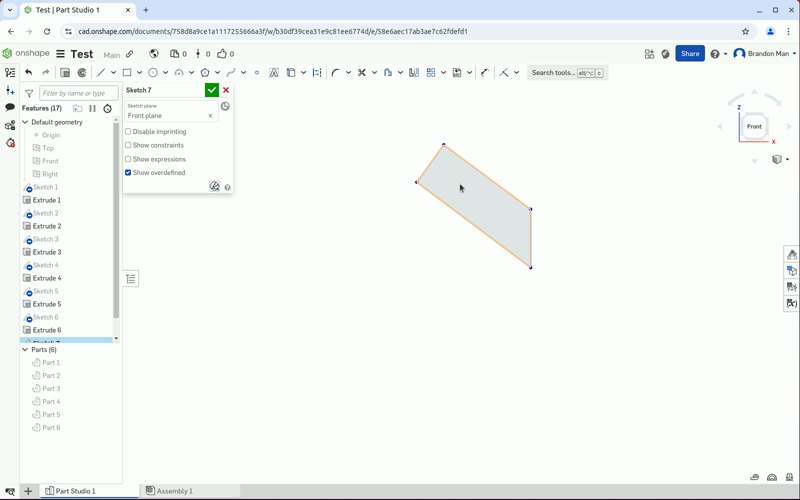
scroll(6)
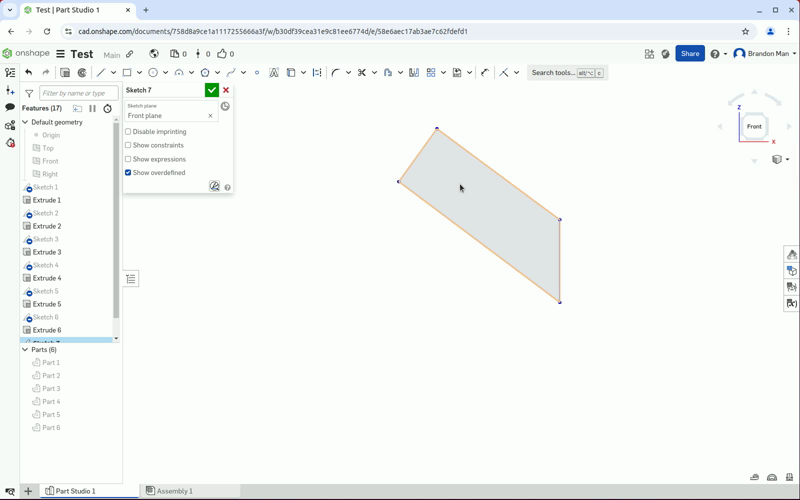
scroll(6)
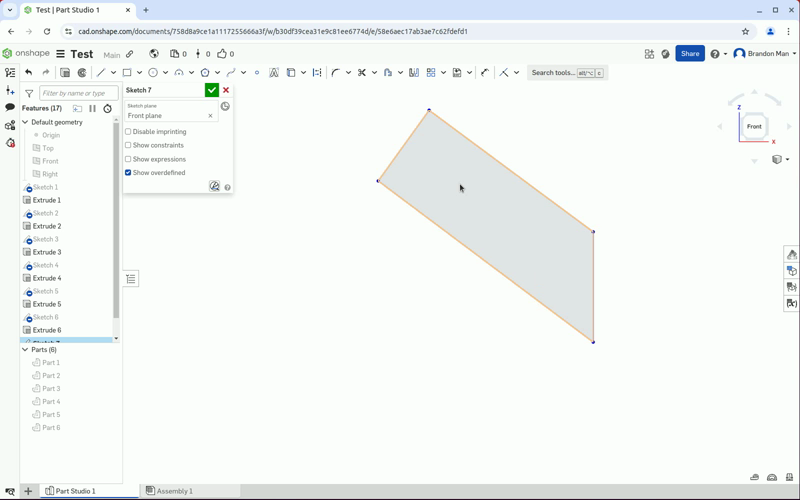
scroll(6)
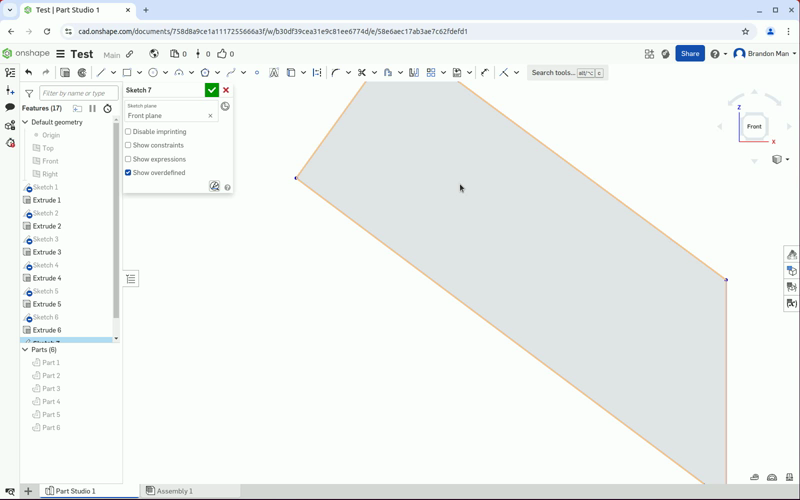
click(460, 183)
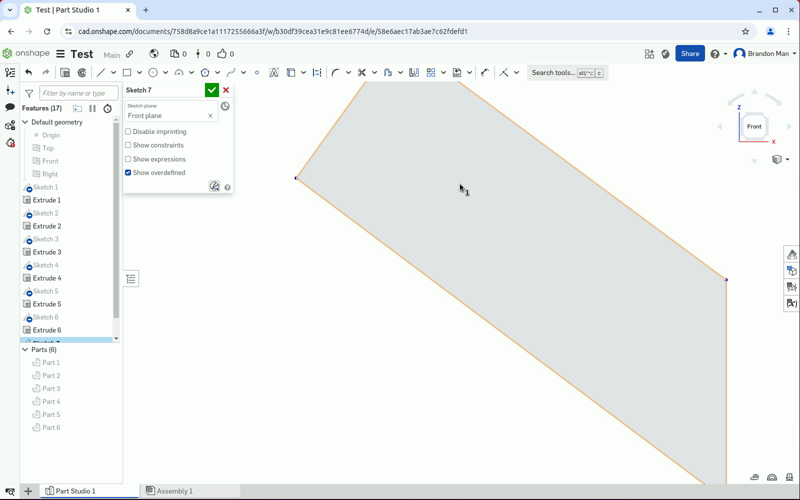
scroll(-6)
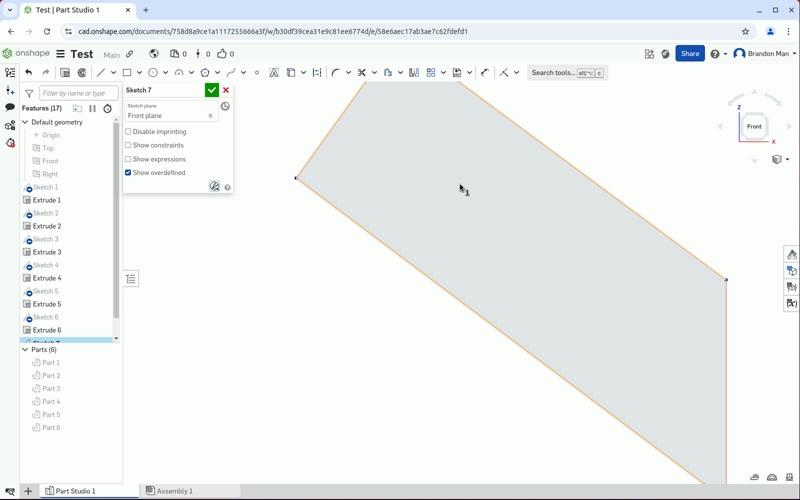
scroll(-6)
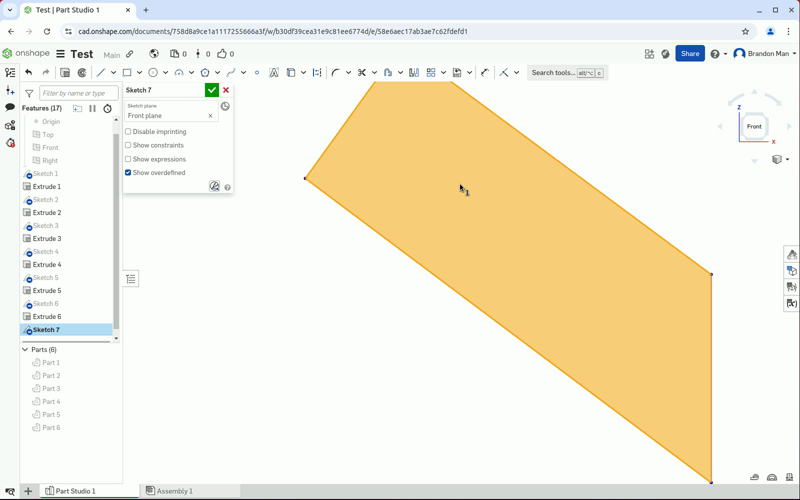
scroll(-6)
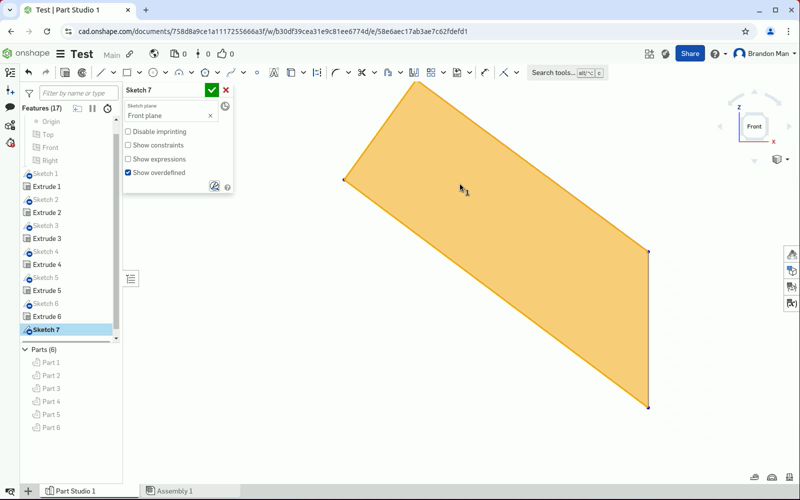
scroll(-6)
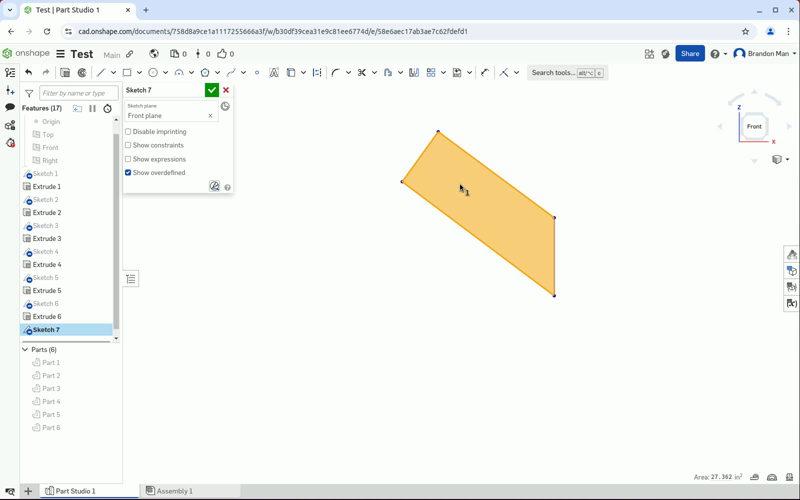
scroll(-6)
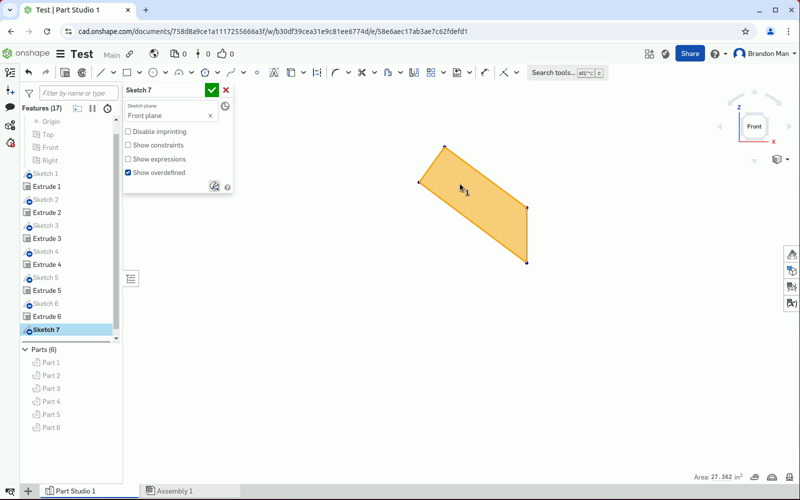
scroll(-6)
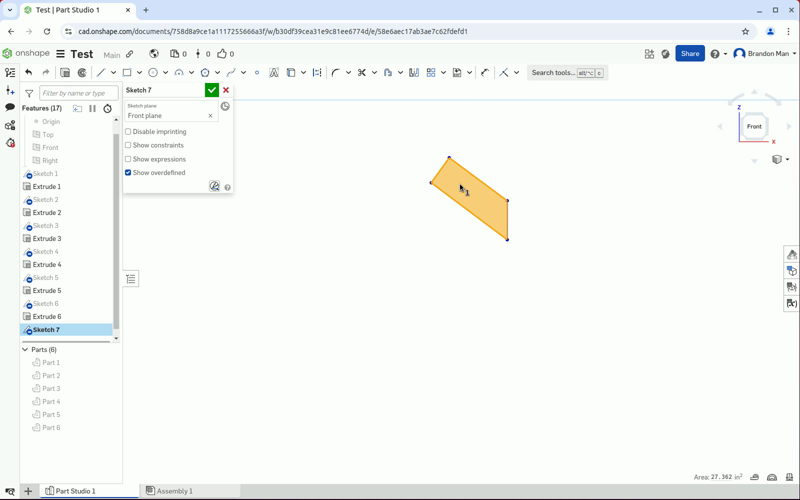
scroll(-6)
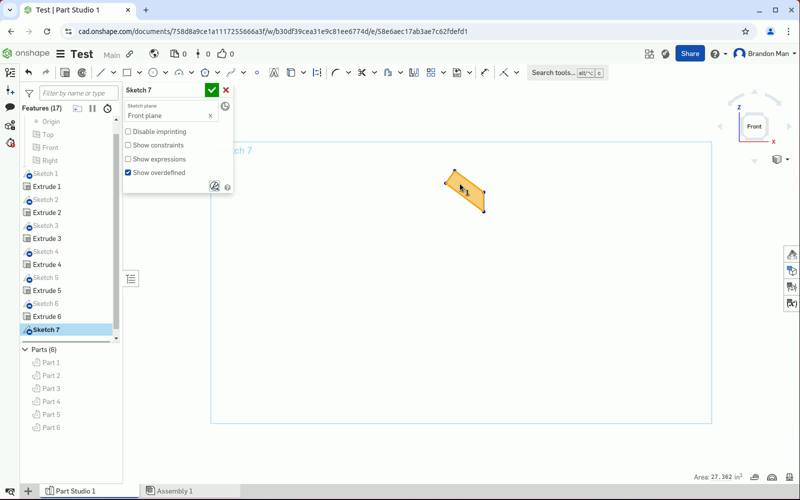
mouse_move(73, 352)
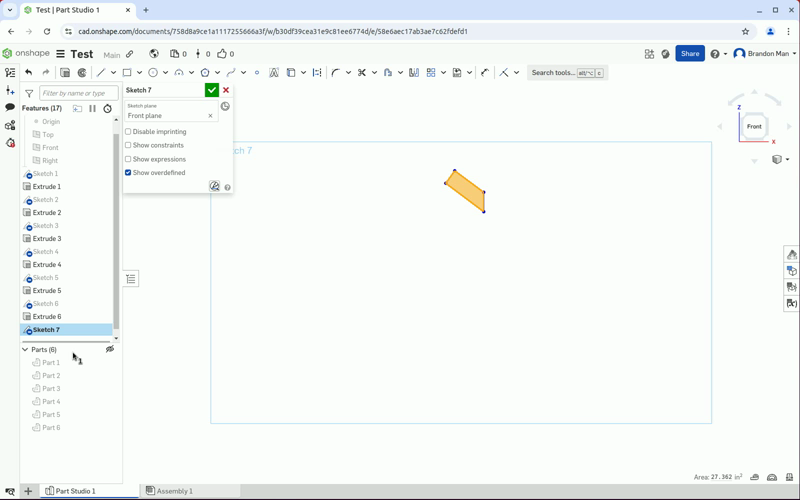
key(shift+y)
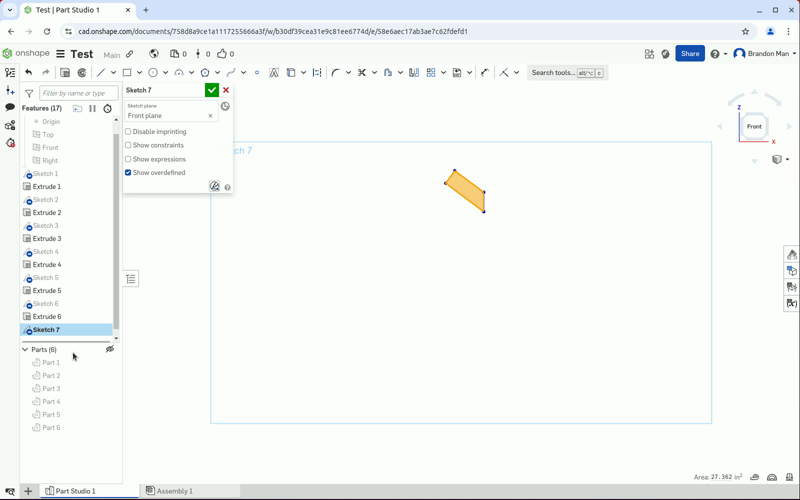
key(shift+e)
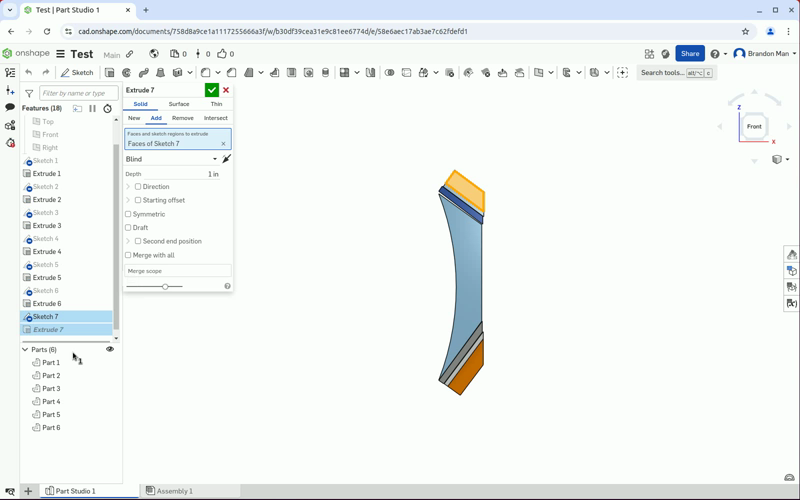
mouse_move(143, 106)
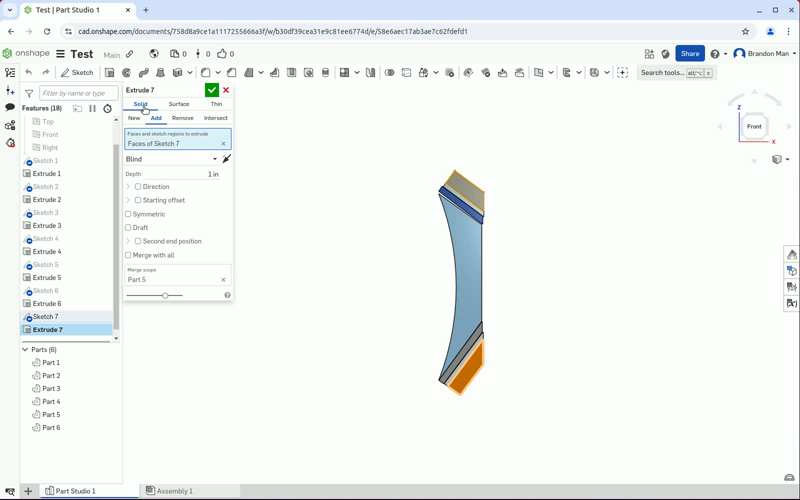
click(143, 106)
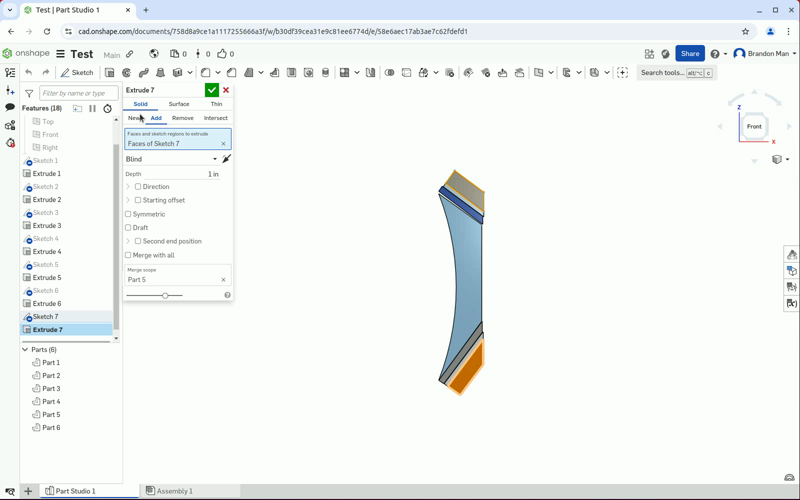
mouse_move(137, 120)
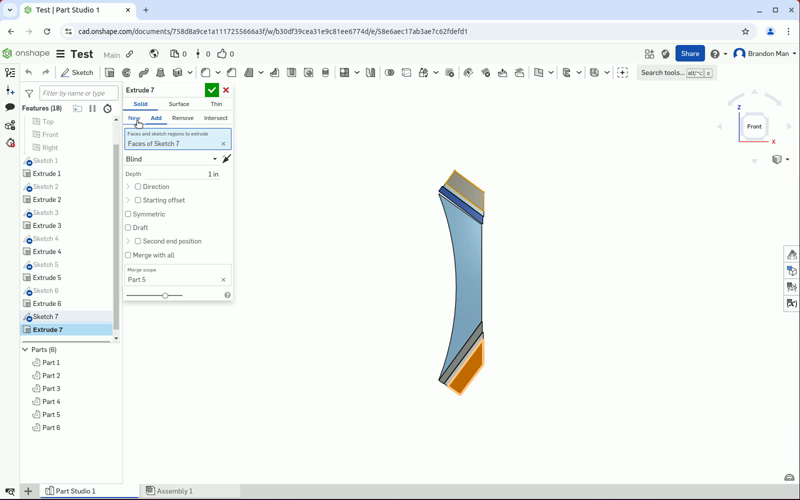
click(137, 120)
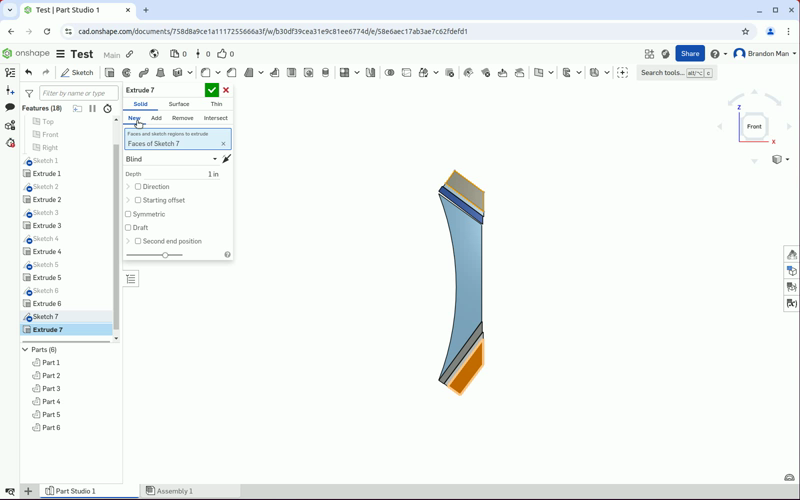
key(tab, 4)
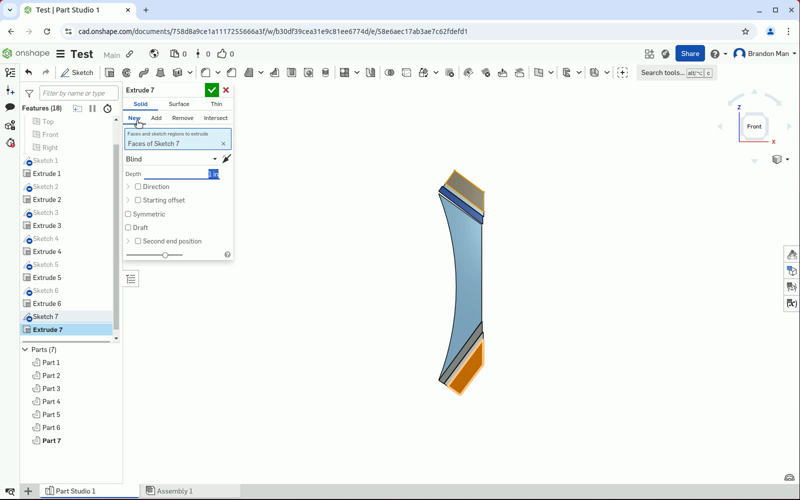
text(1.444)
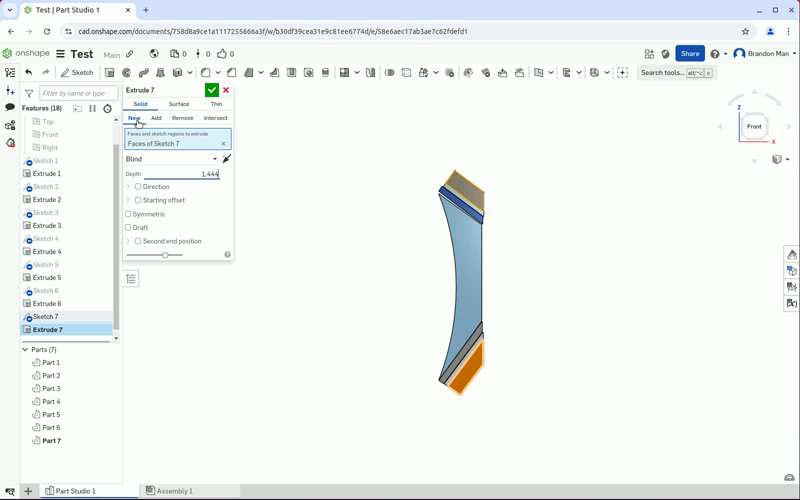
key(tab, 3)
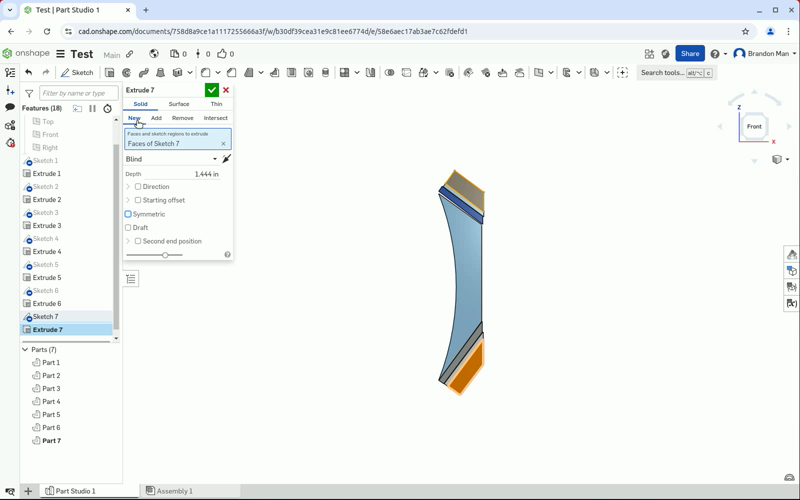
key(space)
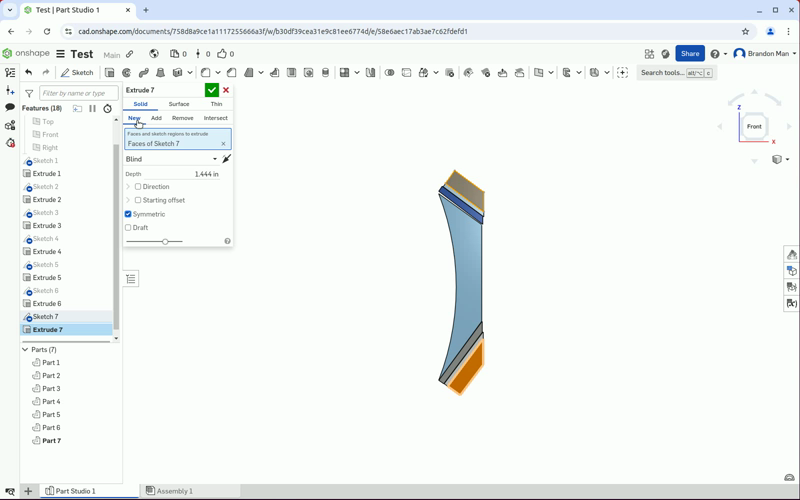
key(enter)
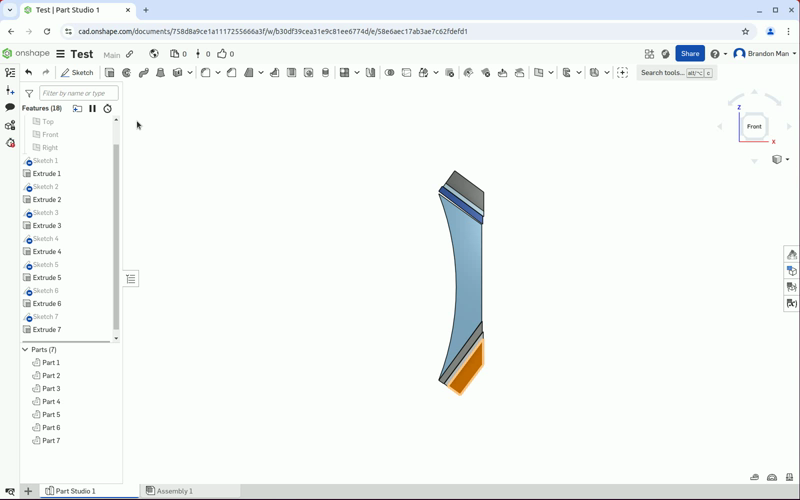
key(shift+h)
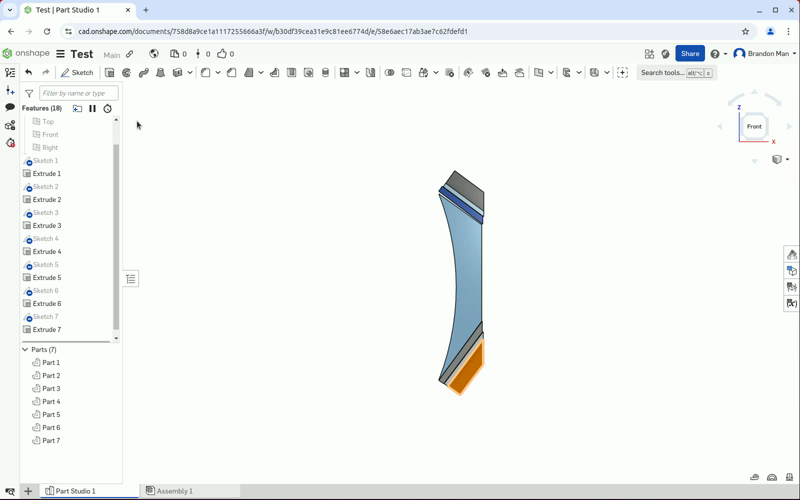
key(shift+h)
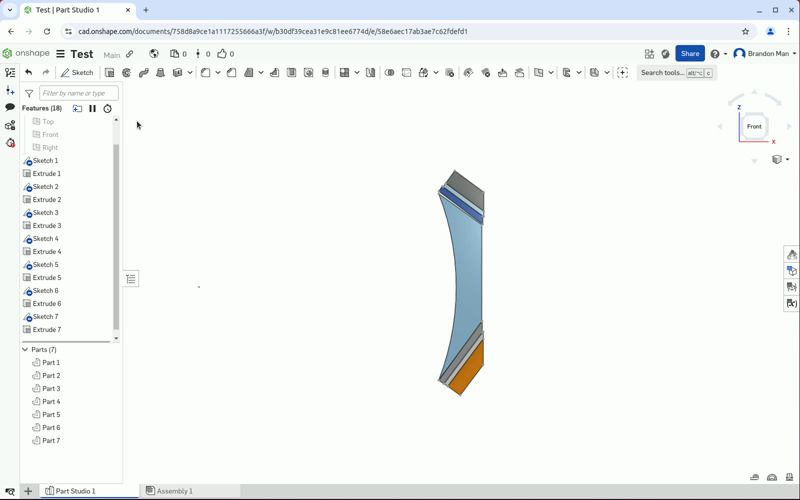
key(shift+7)
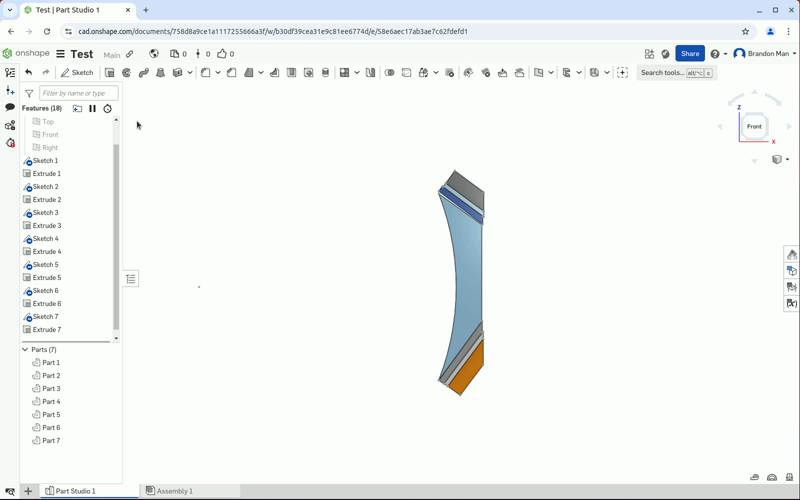
key(left, 2)
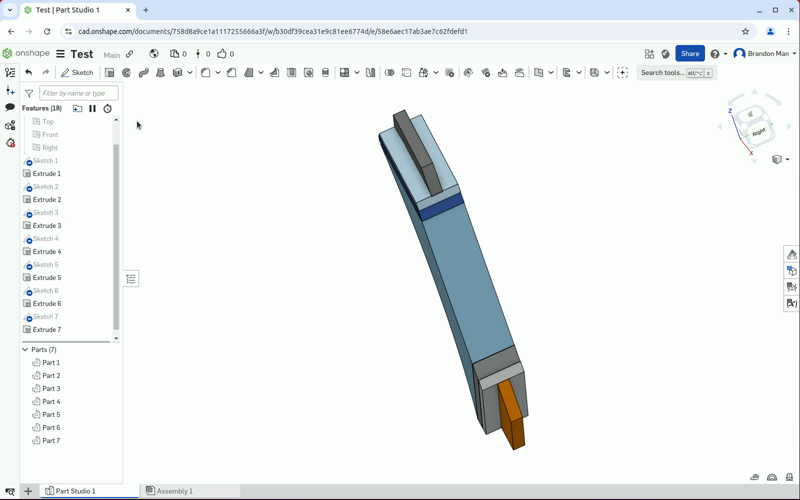
key(down, 2)
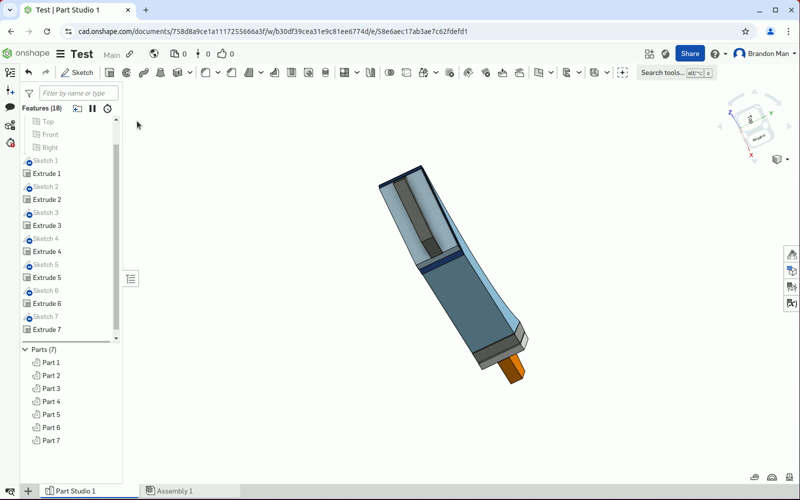
key(up, 2)
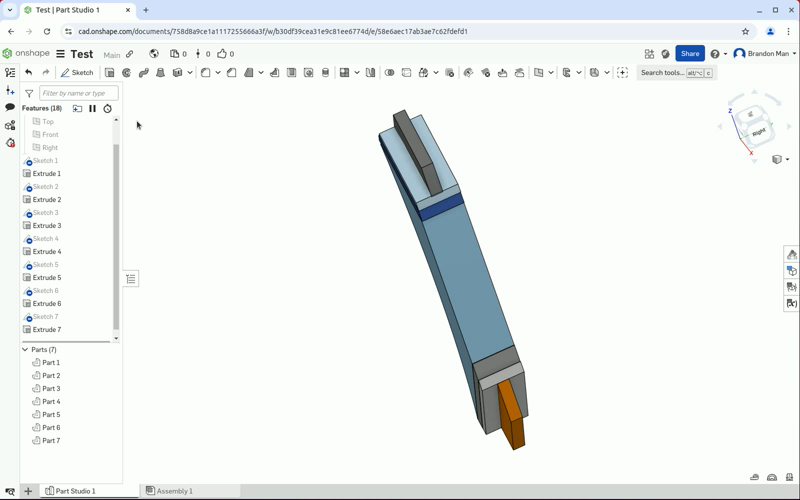
key(right, 2)
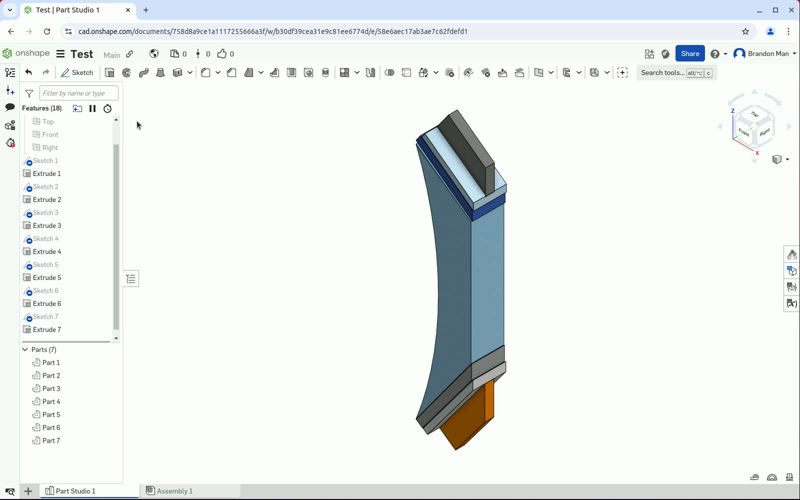
mouse_move(69, 163)
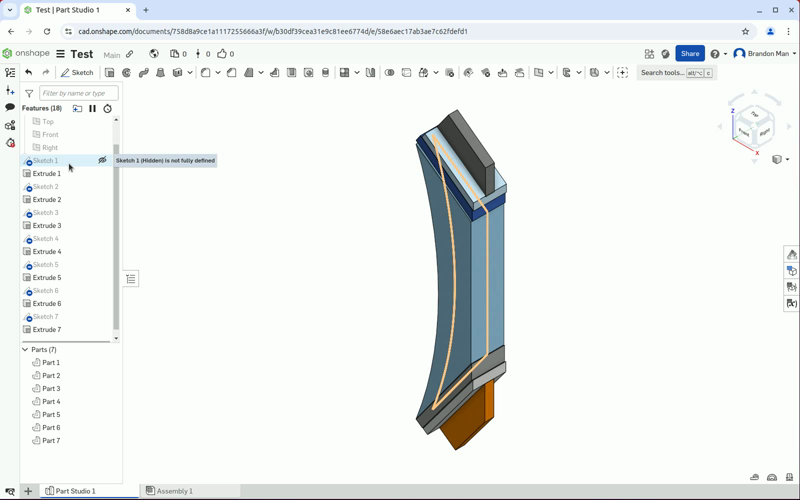
click(69, 163)